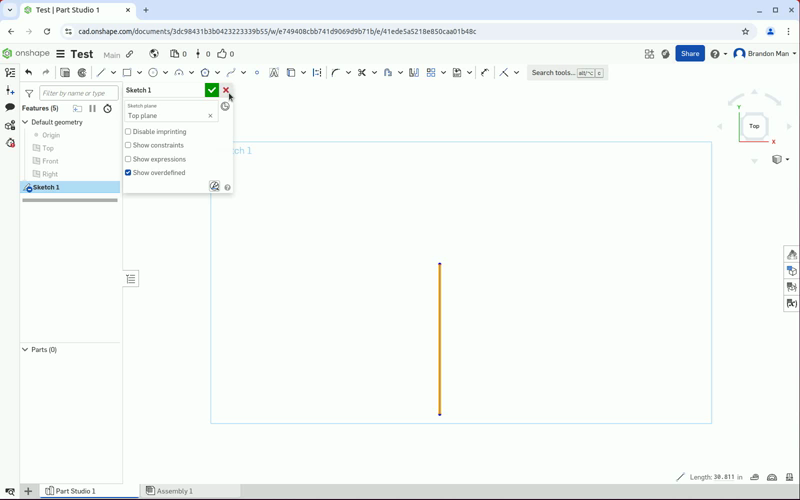
key(shift+h)
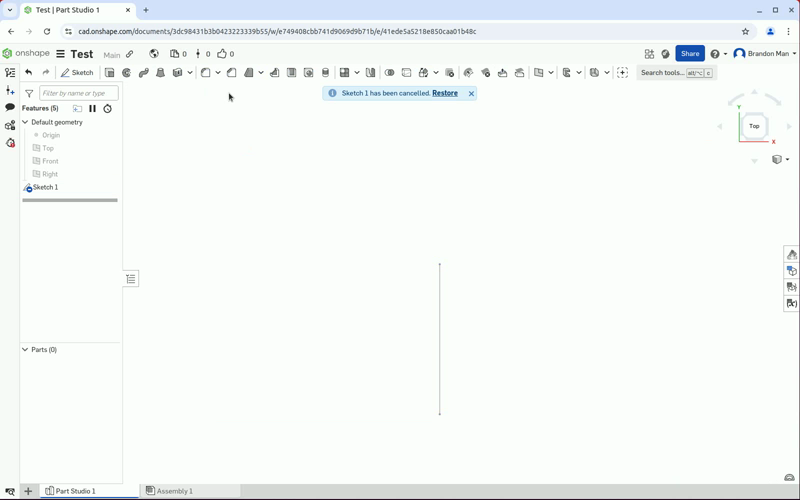
key(shift+s)
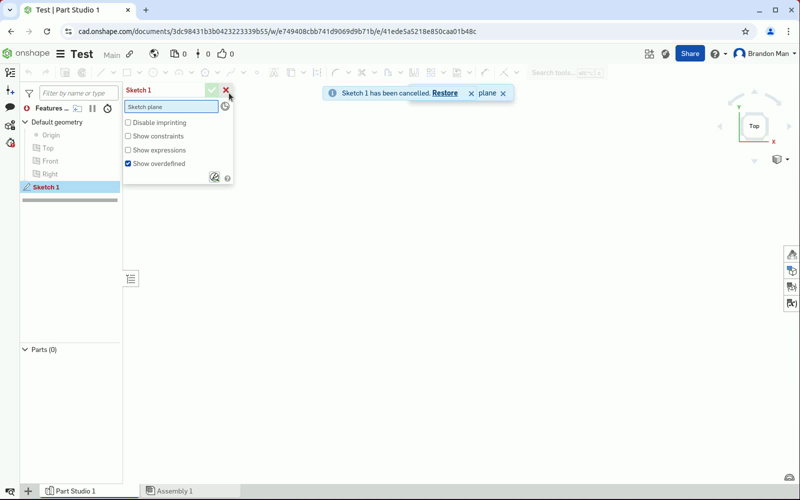
mouse_move(73, 150)
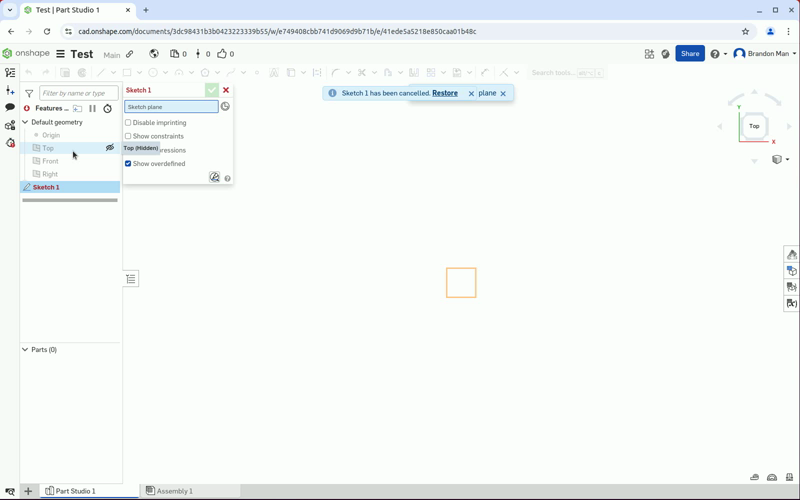
click(73, 150)
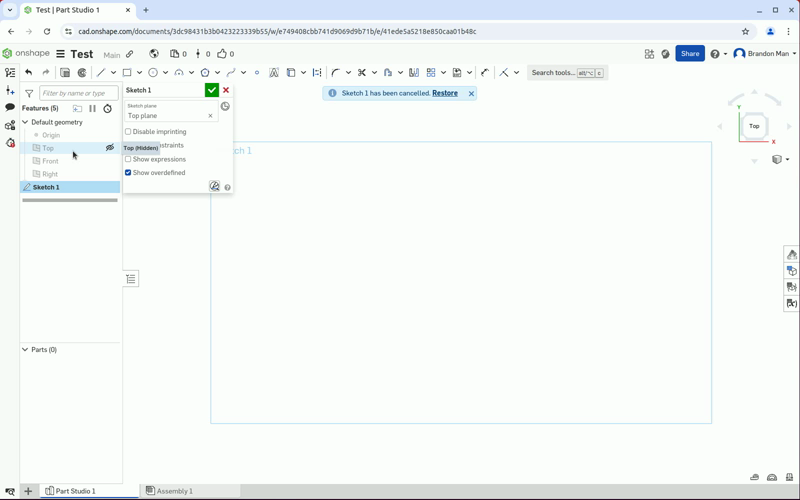
mouse_move(73, 352)
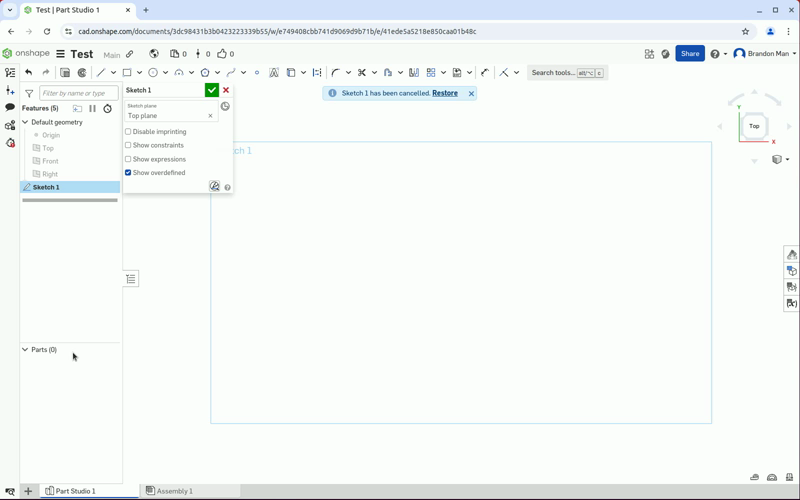
key(y)
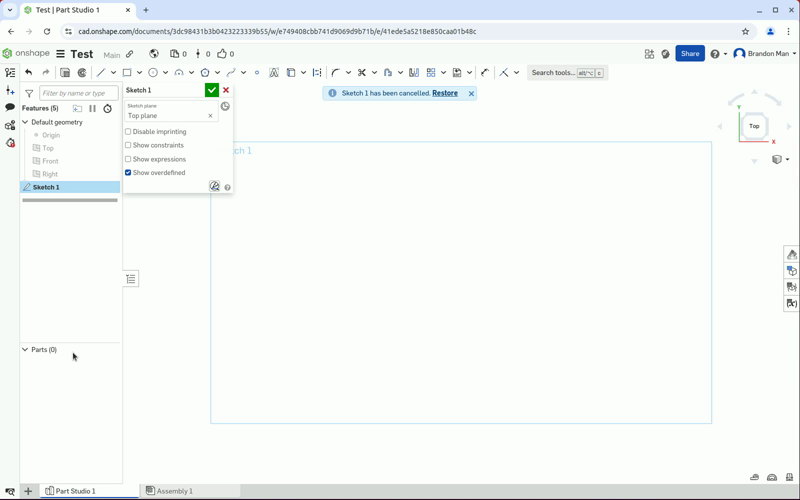
key(l)
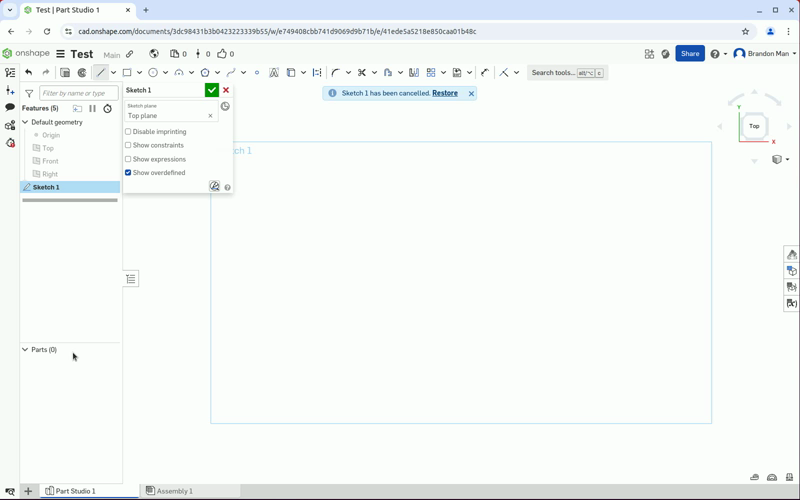
key_down(shift)
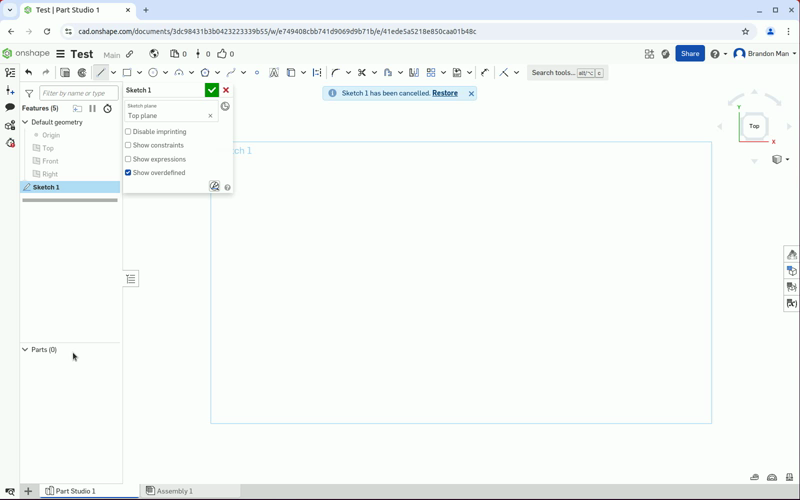
mouse_move(430, 210)
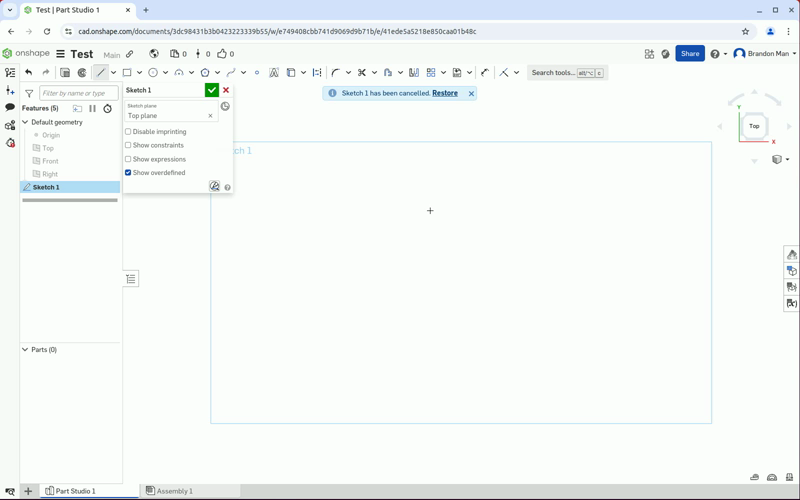
click(430, 210)
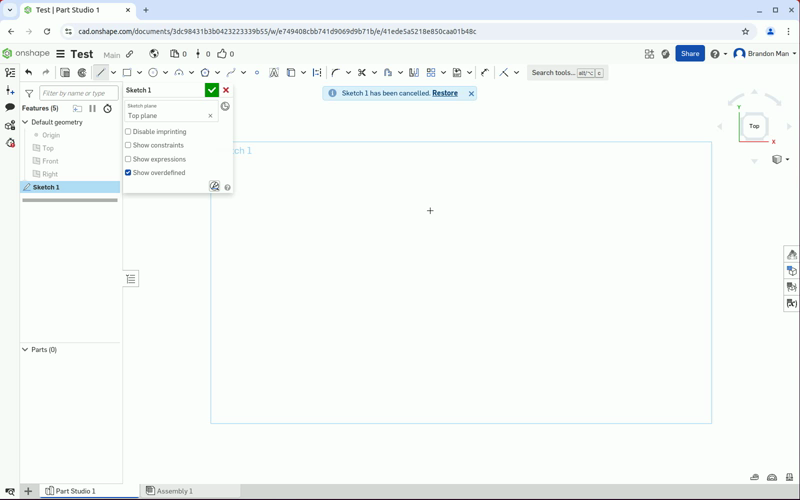
key_up(shift)
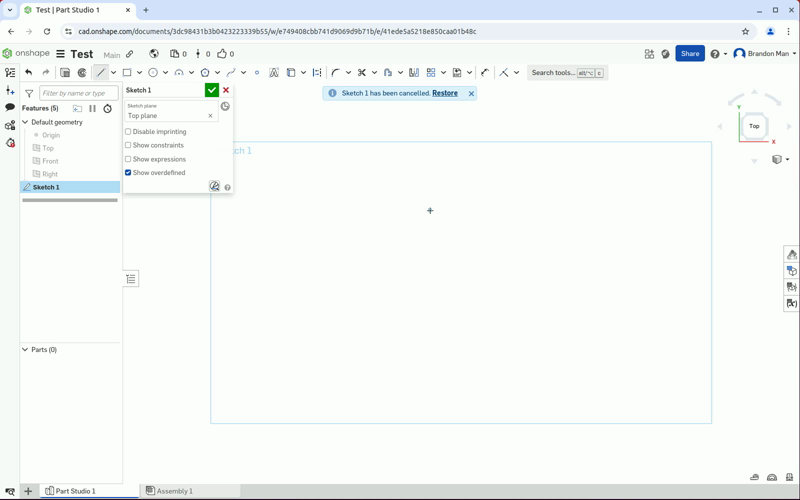
key_down(shift)
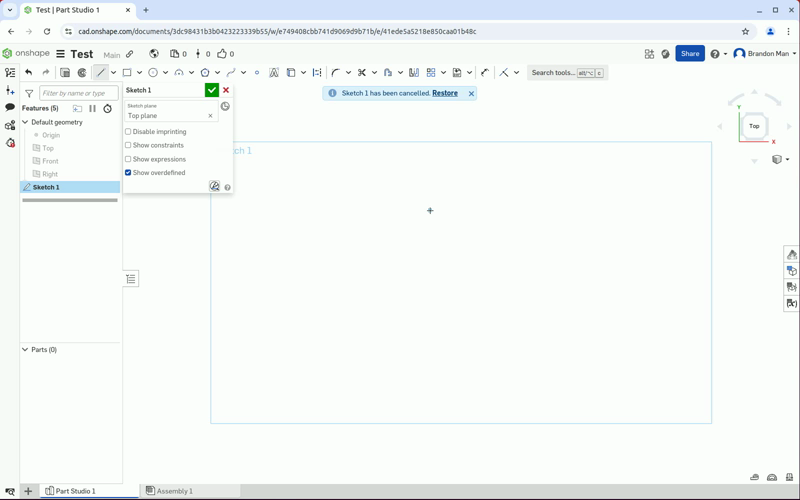
mouse_move(490, 210)
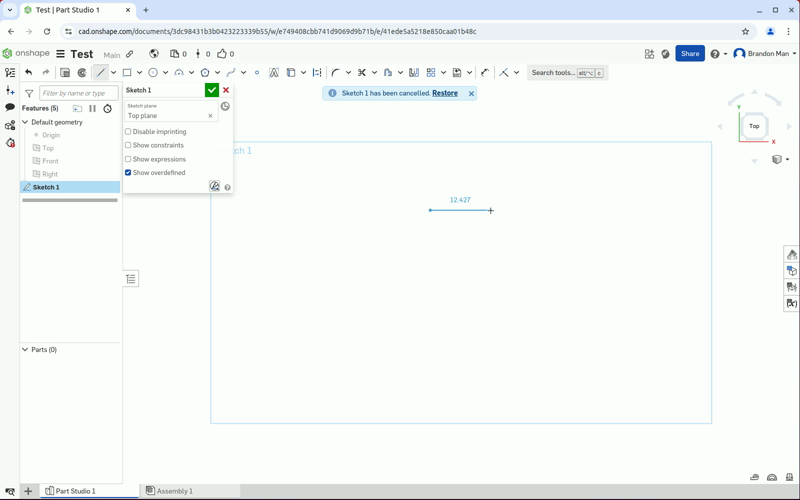
click(490, 210)
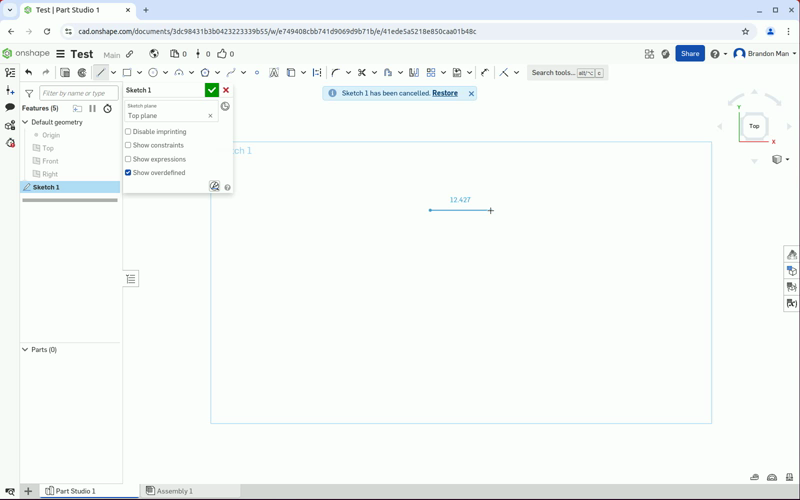
key_up(shift)
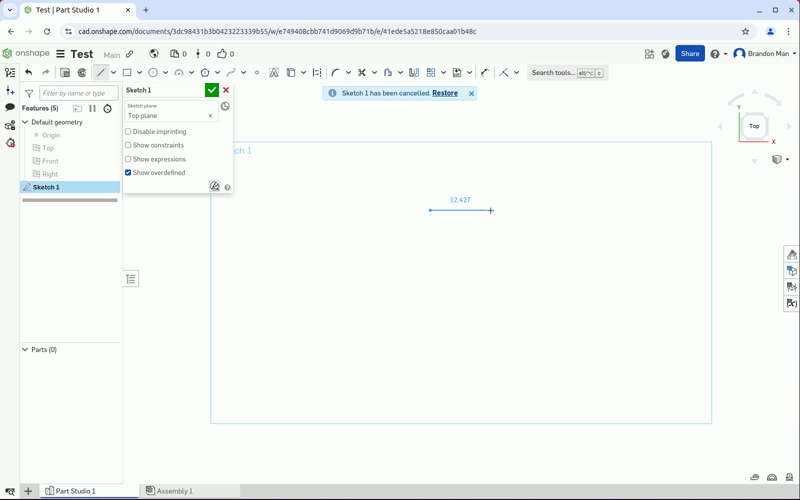
key(esc)
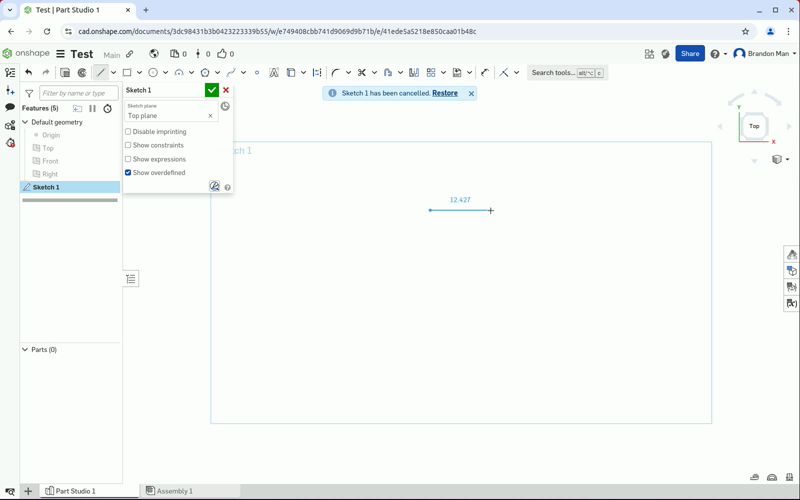
key(a)
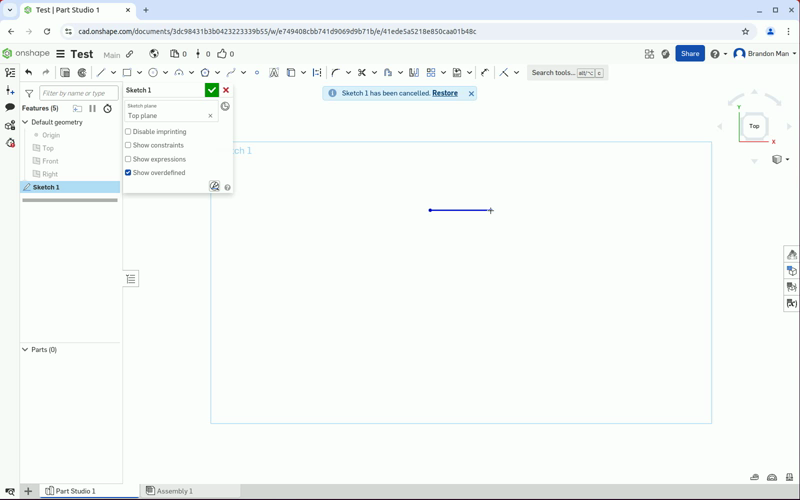
mouse_move(490, 210)
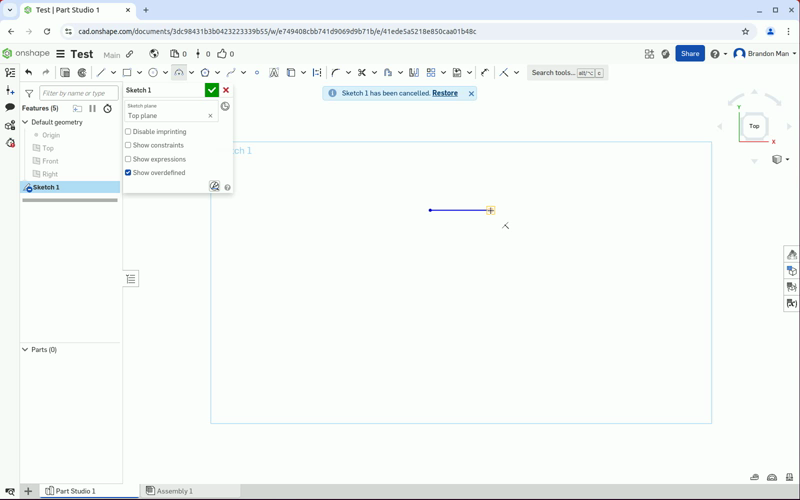
click(490, 210)
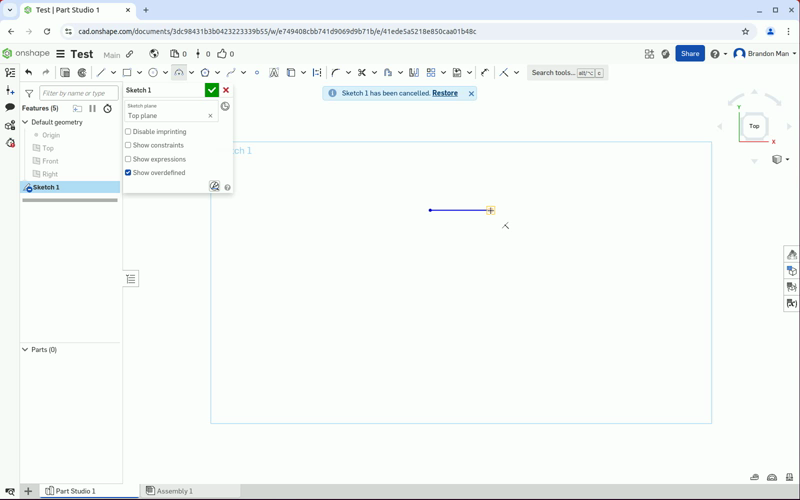
mouse_move(430, 210)
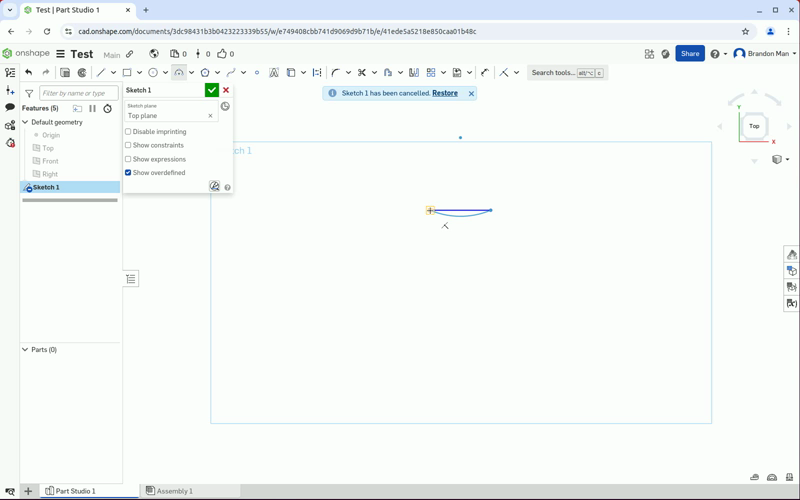
click(430, 210)
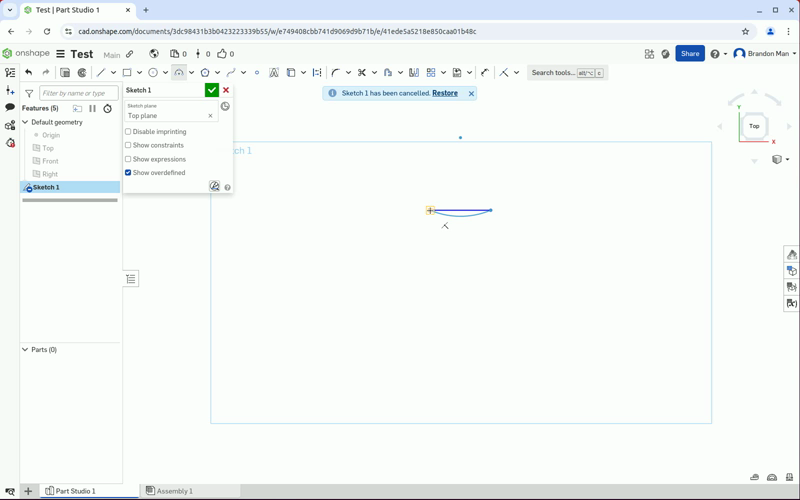
key_down(shift)
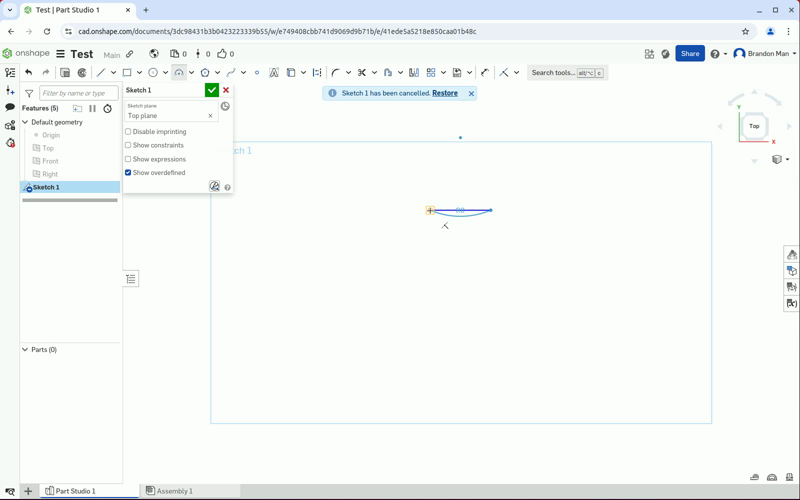
mouse_move(460, 169)
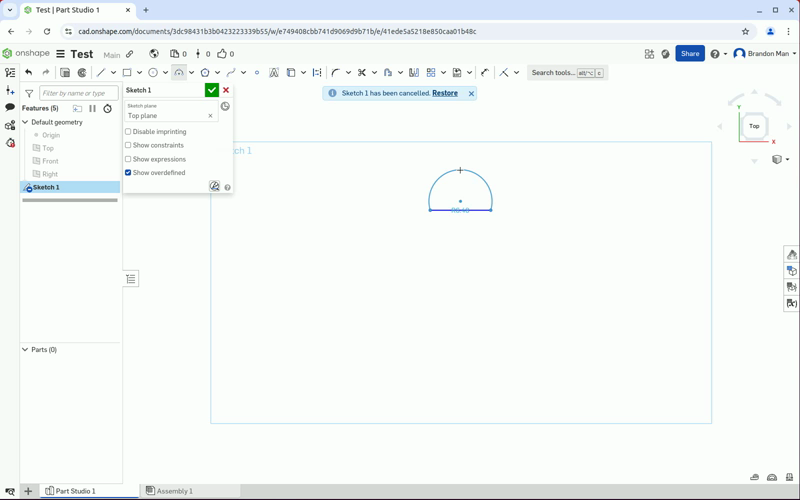
click(460, 169)
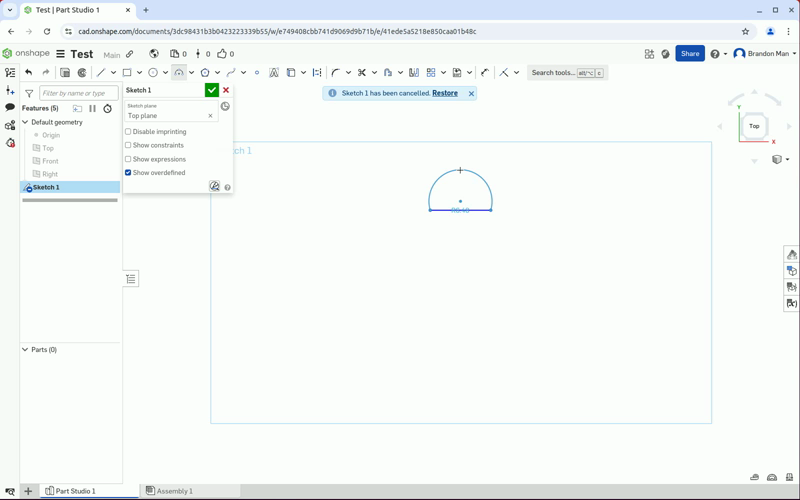
key_up(shift)
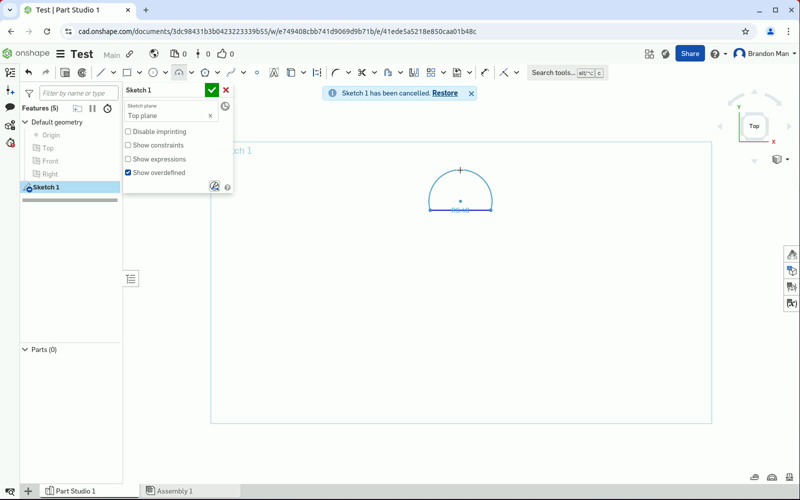
key(esc)
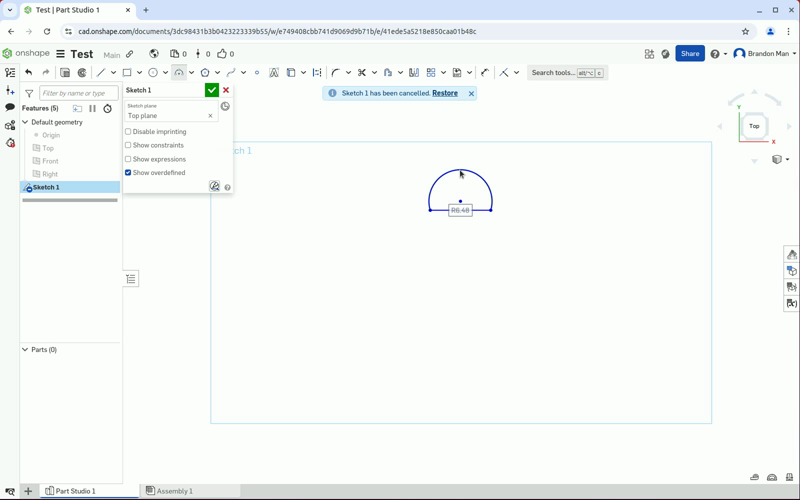
mouse_move(453, 188)
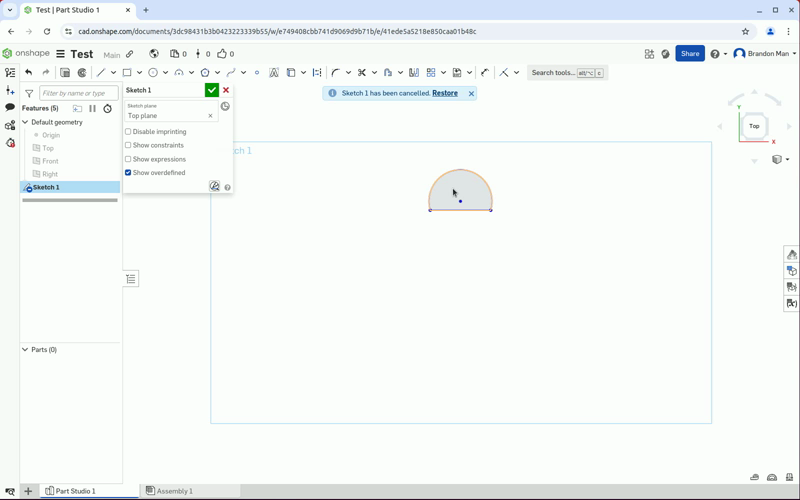
click(453, 188)
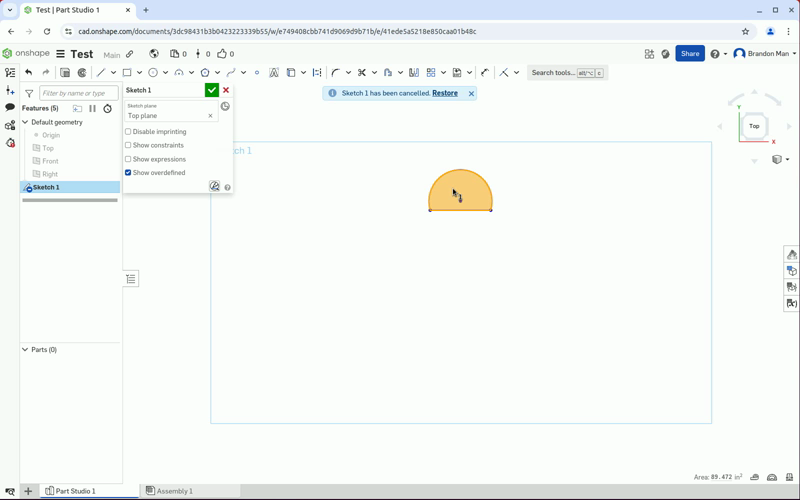
mouse_move(73, 352)
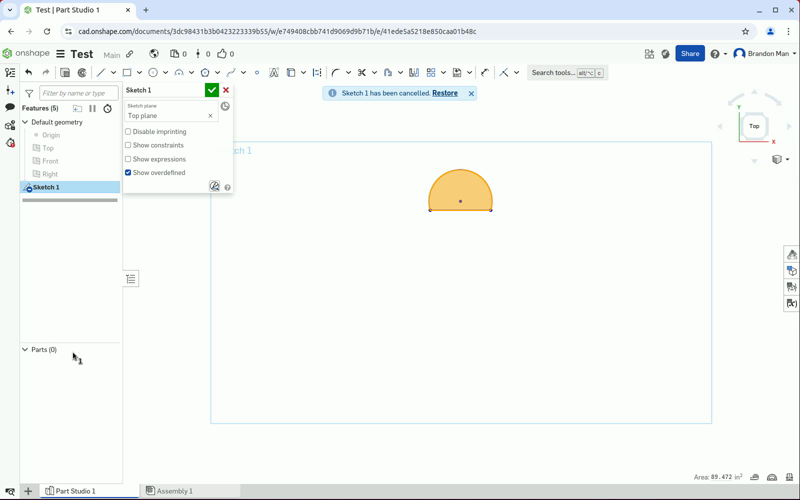
key(shift+y)
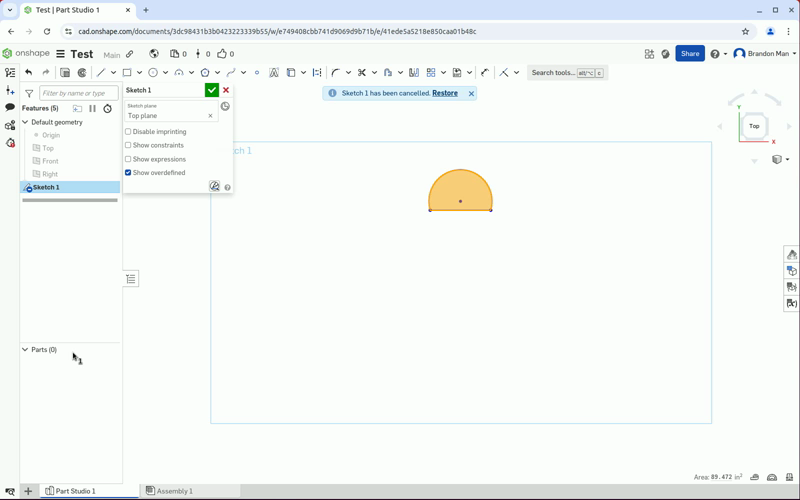
key(shift+e)
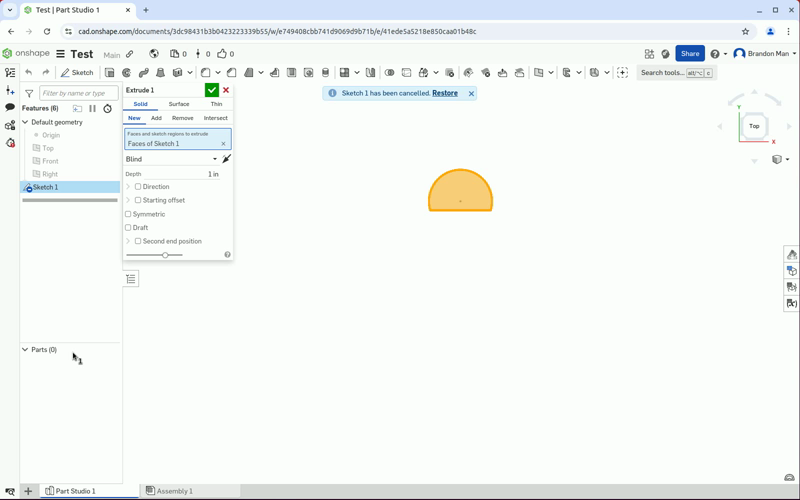
mouse_move(143, 106)
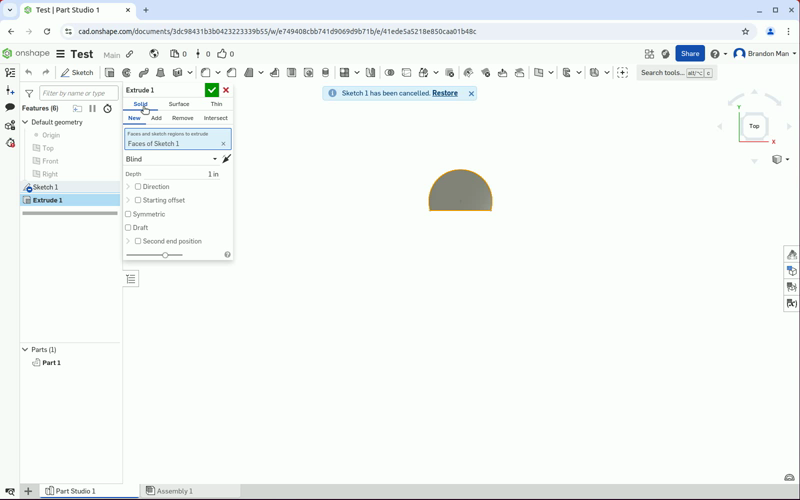
click(143, 106)
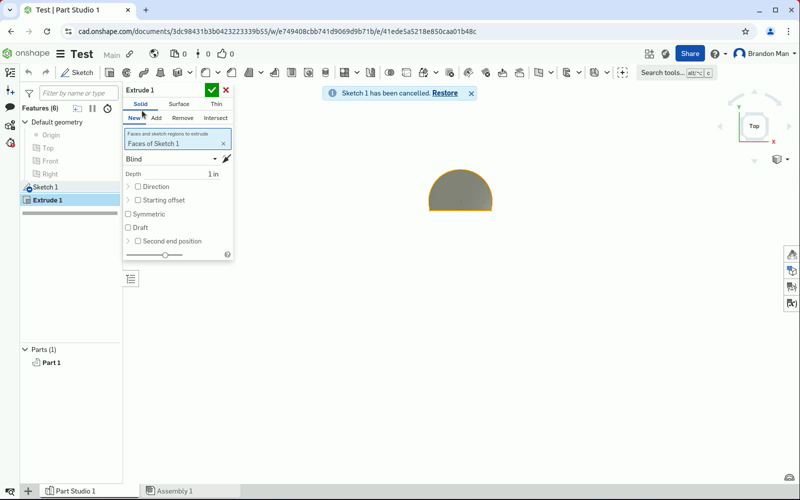
mouse_move(137, 120)
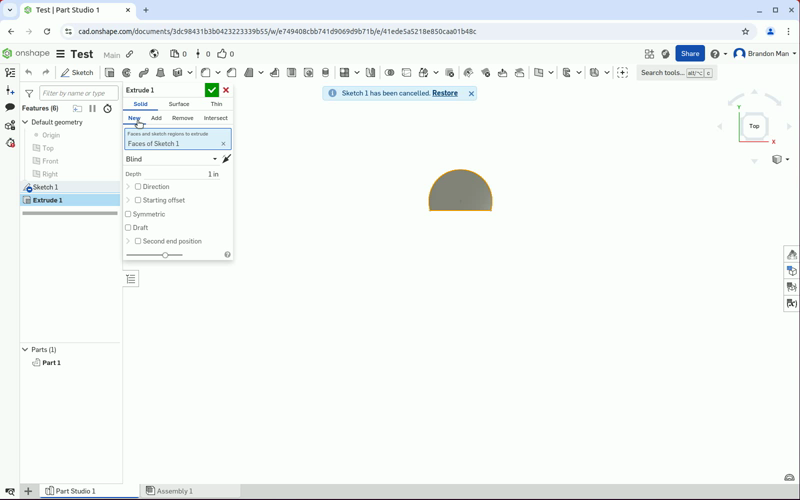
click(137, 120)
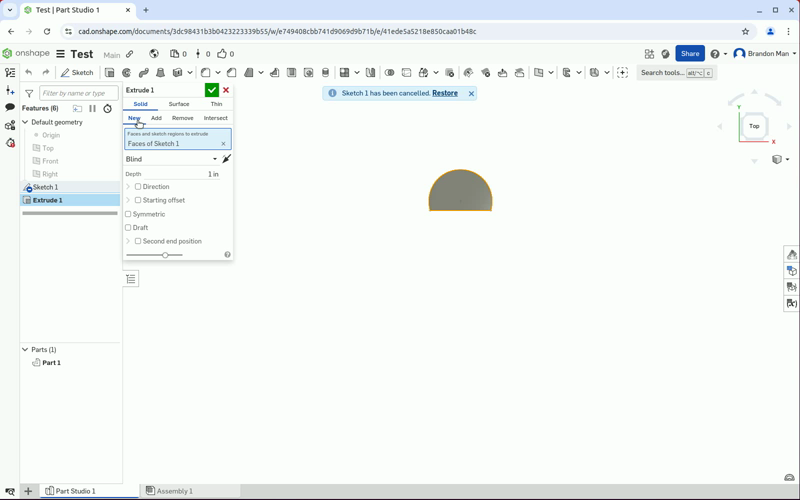
key(tab, 4)
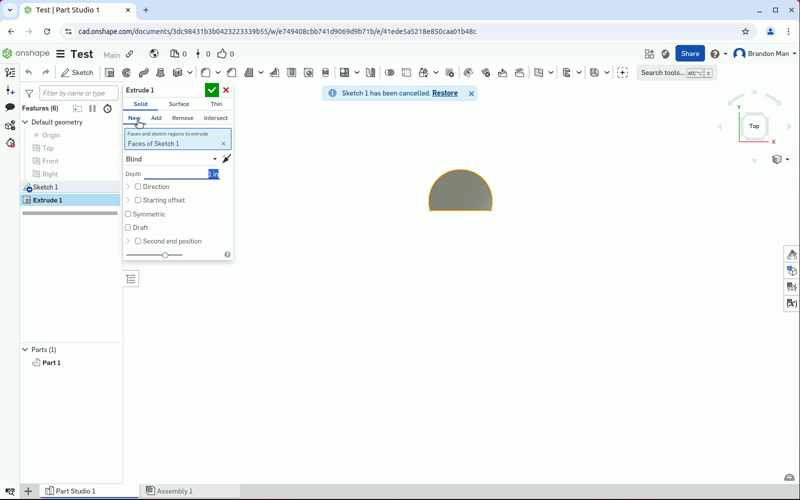
text(3.129)
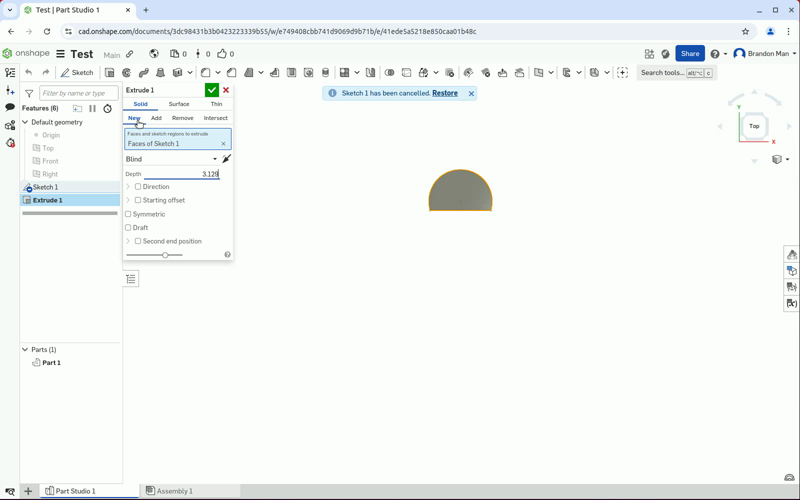
key(enter)
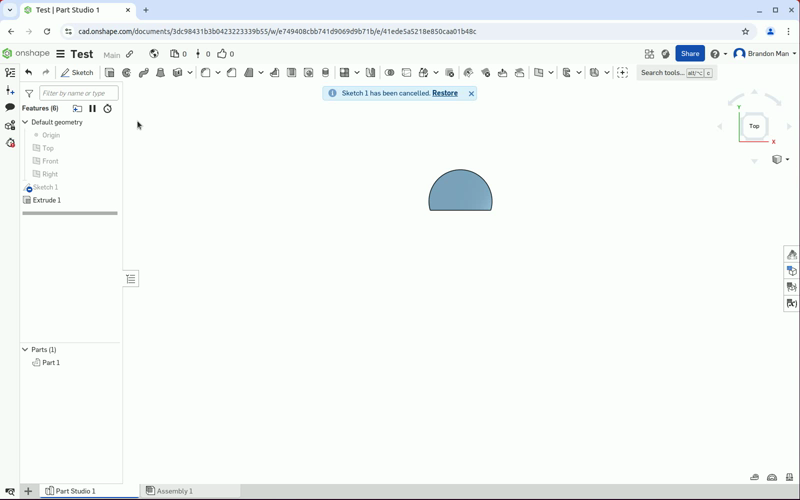
key(shift+h)
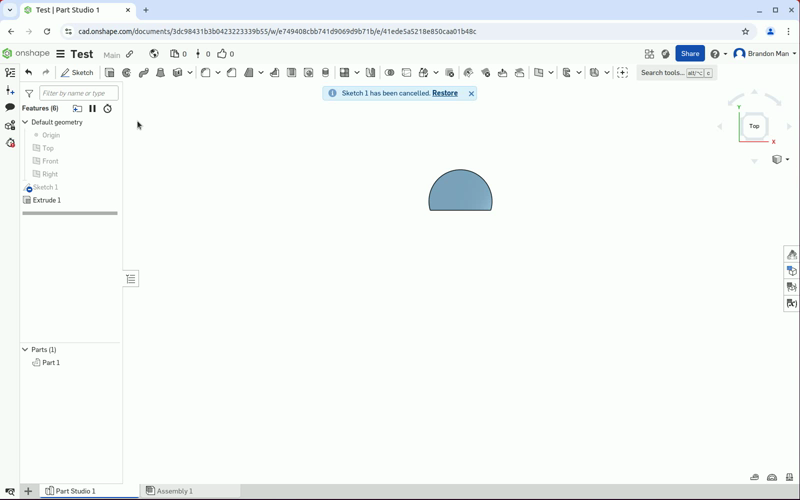
key(shift+h)
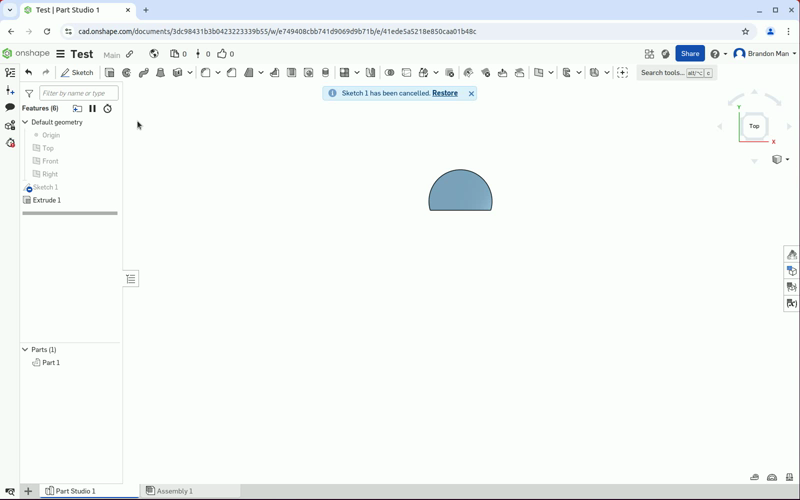
mouse_move(73, 189)
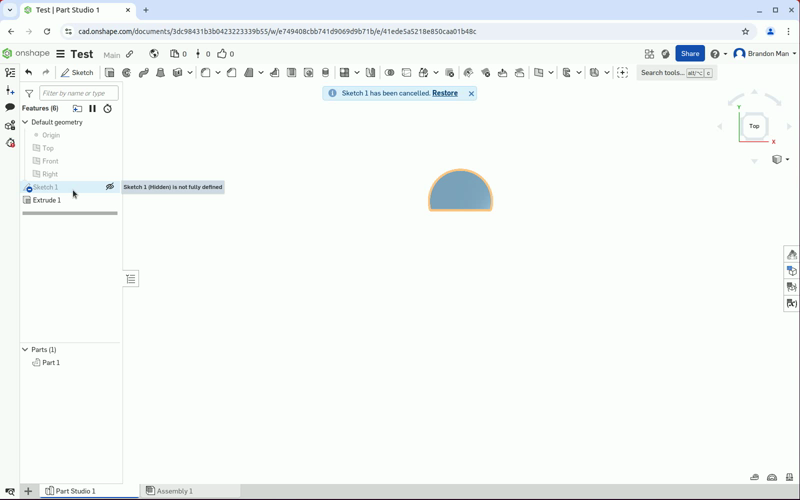
click(73, 189)
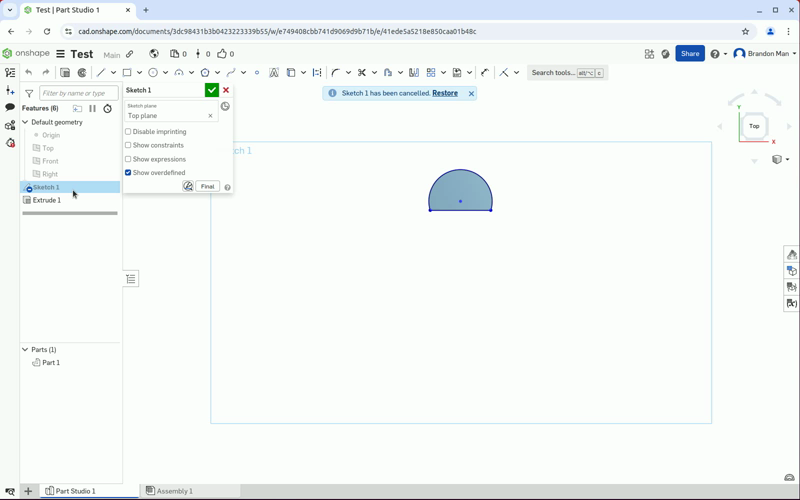
mouse_move(229, 92)
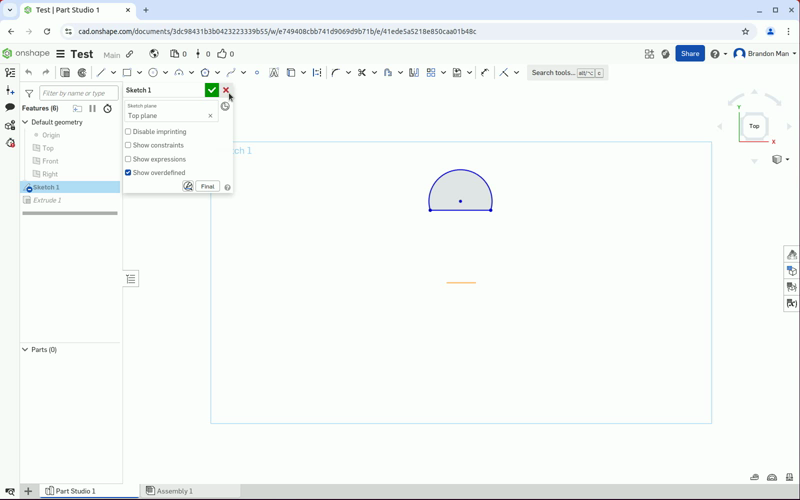
click(229, 92)
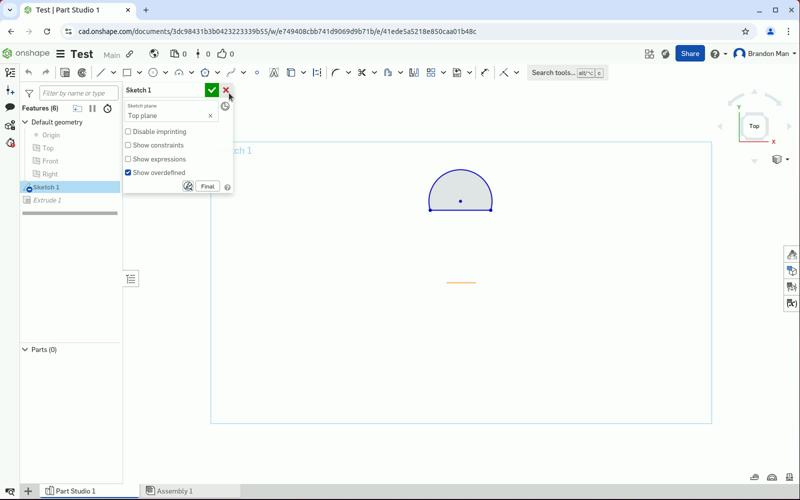
key(shift+s)
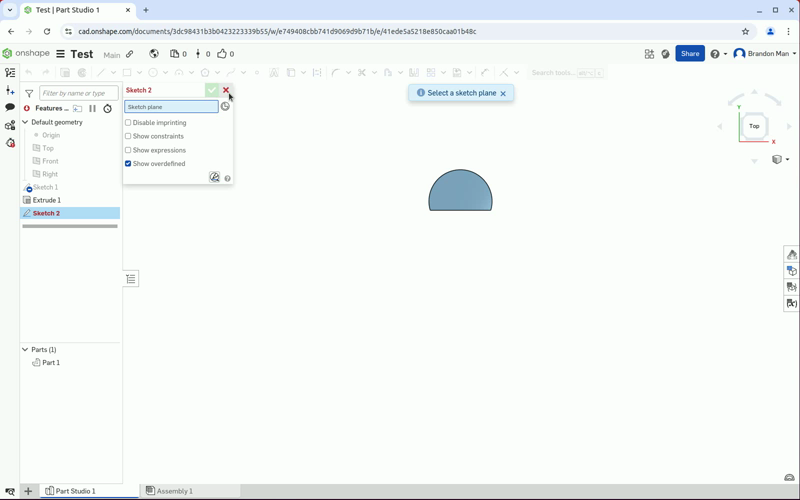
mouse_move(73, 150)
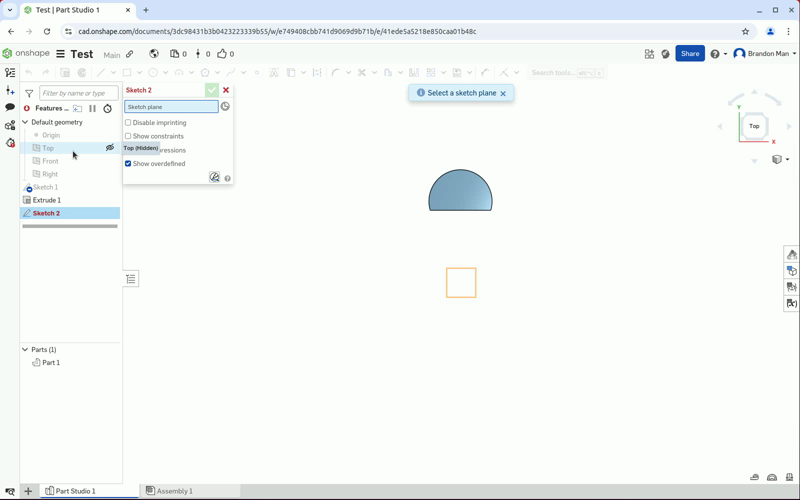
click(73, 150)
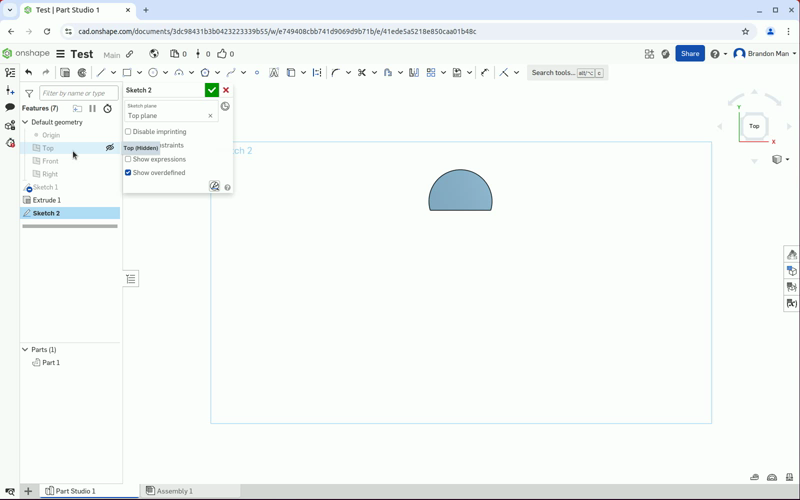
mouse_move(73, 352)
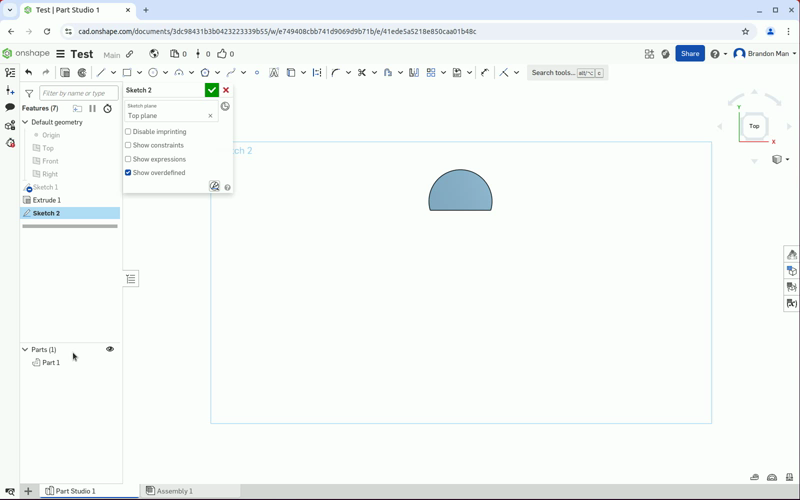
key(y)
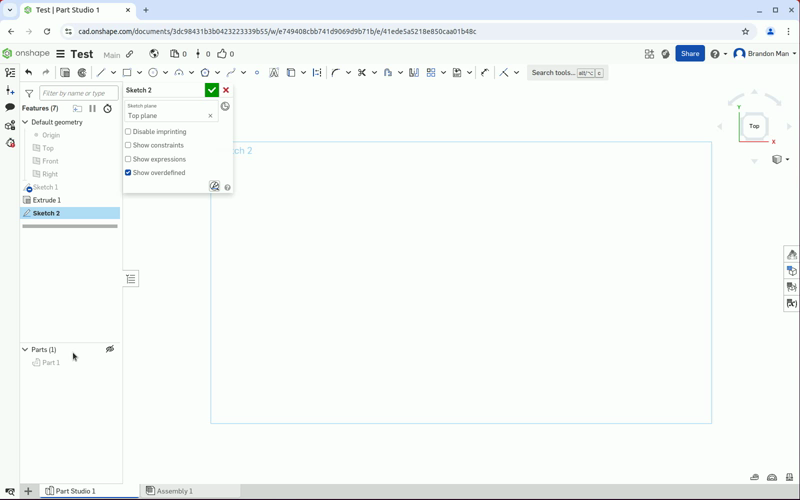
key(l)
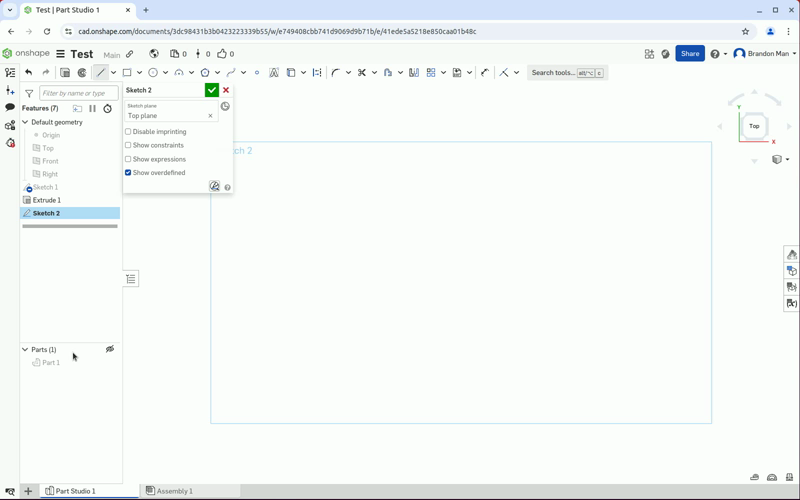
key_down(shift)
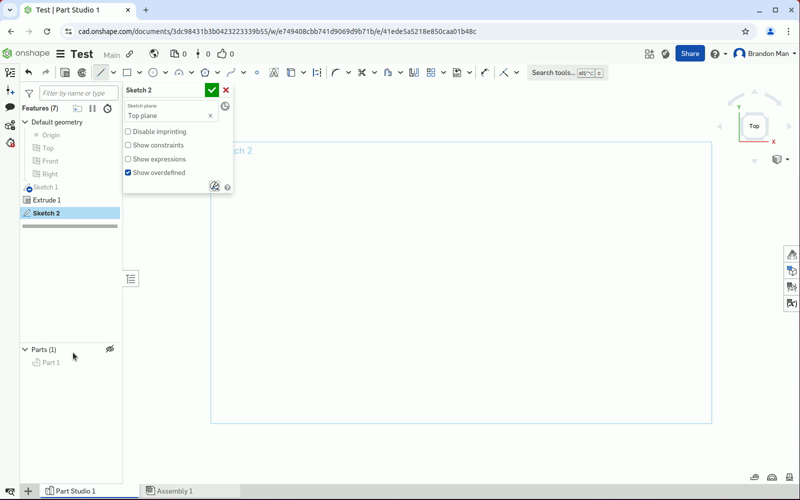
mouse_move(491, 210)
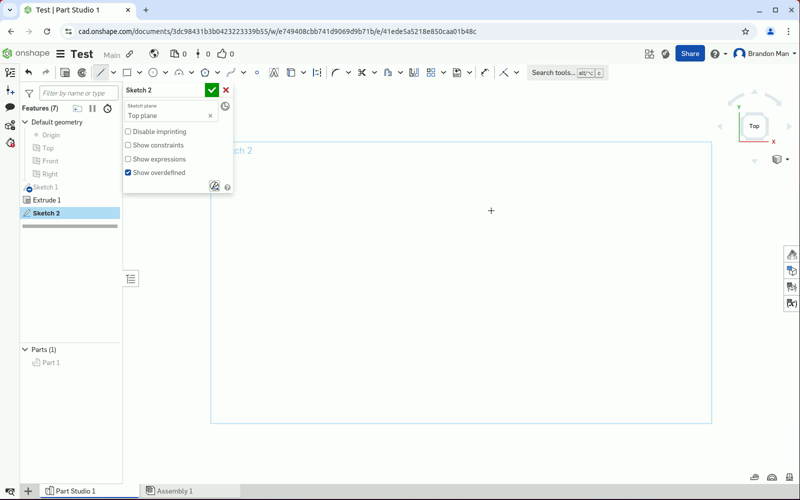
click(491, 210)
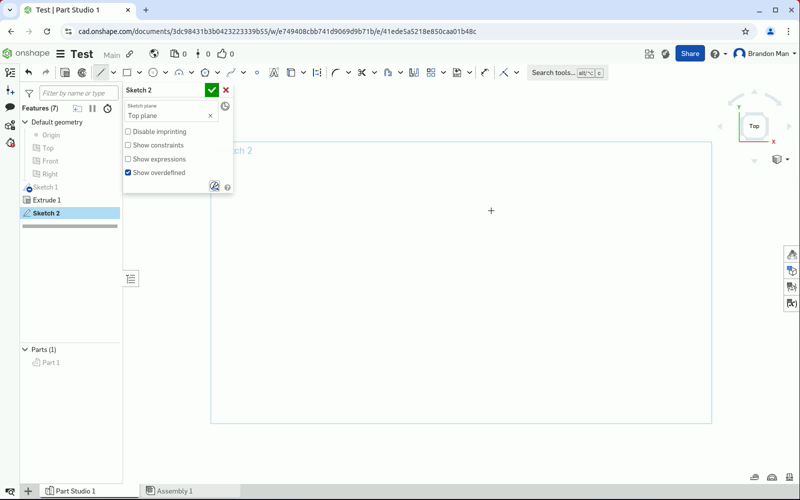
key_up(shift)
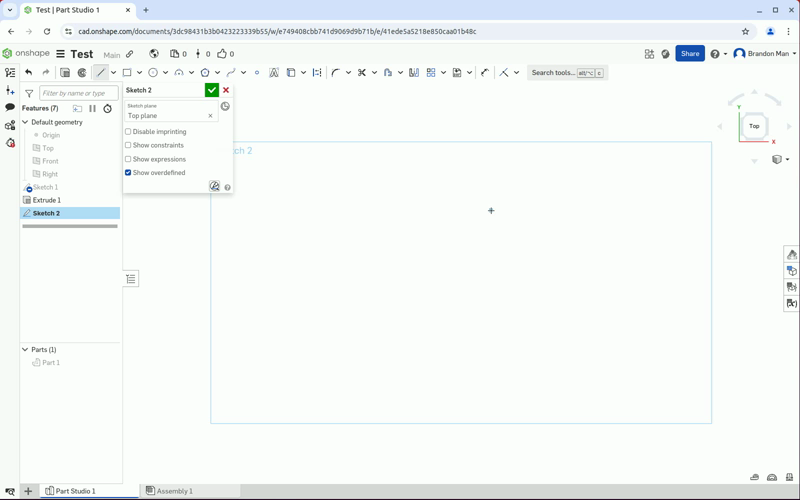
key_down(shift)
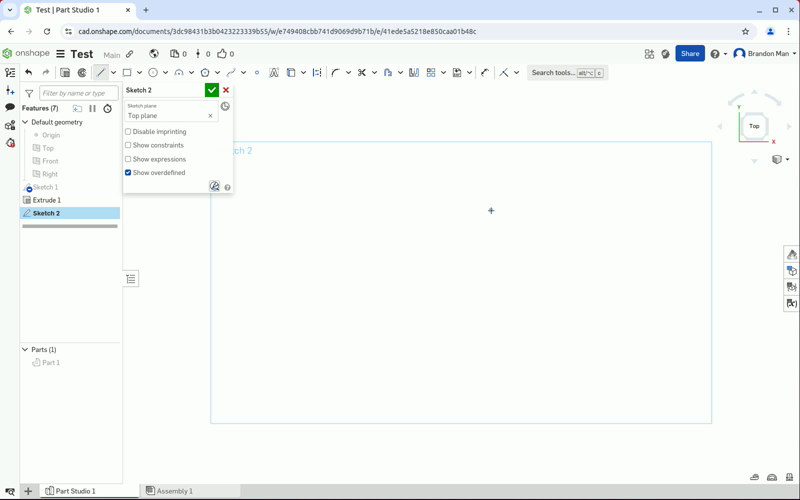
mouse_move(533, 252)
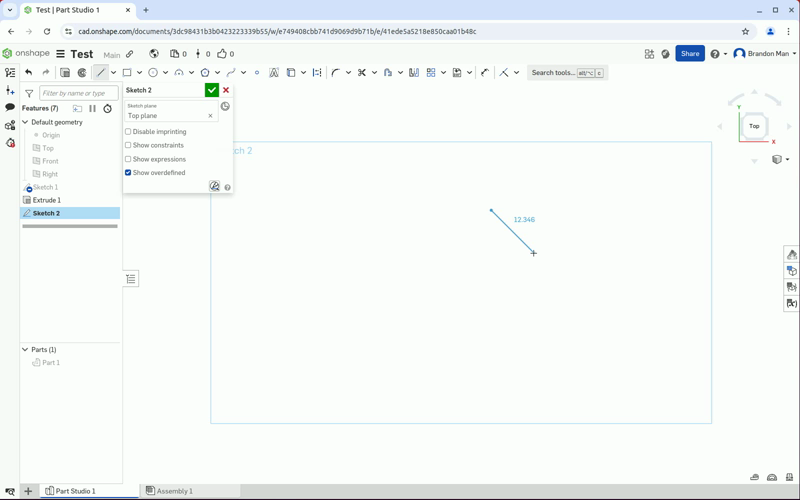
click(533, 252)
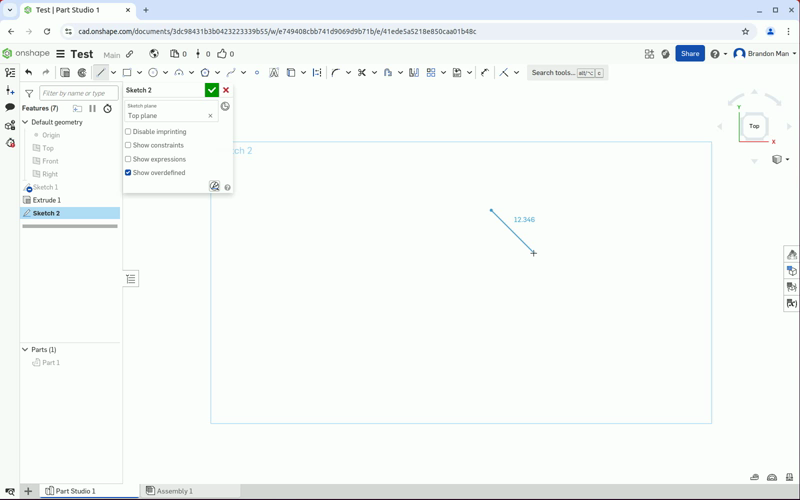
key_up(shift)
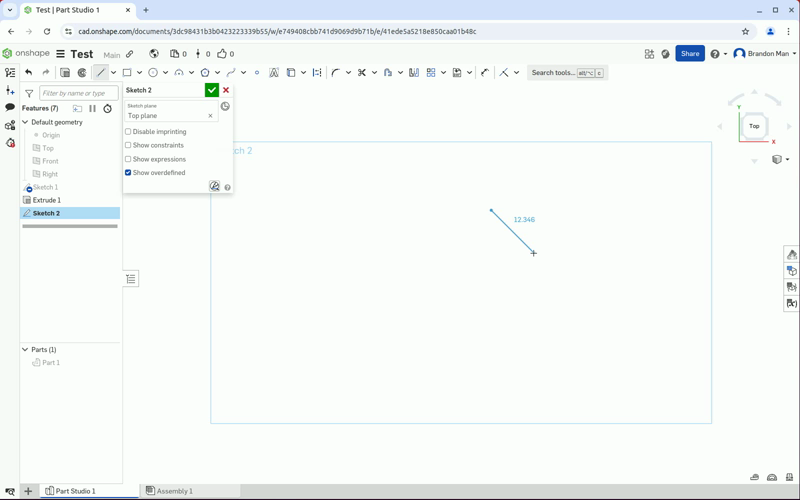
key(esc)
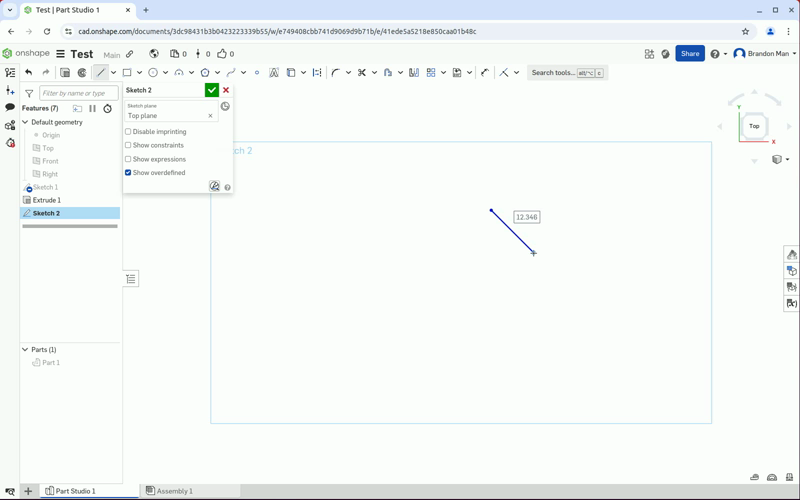
key(a)
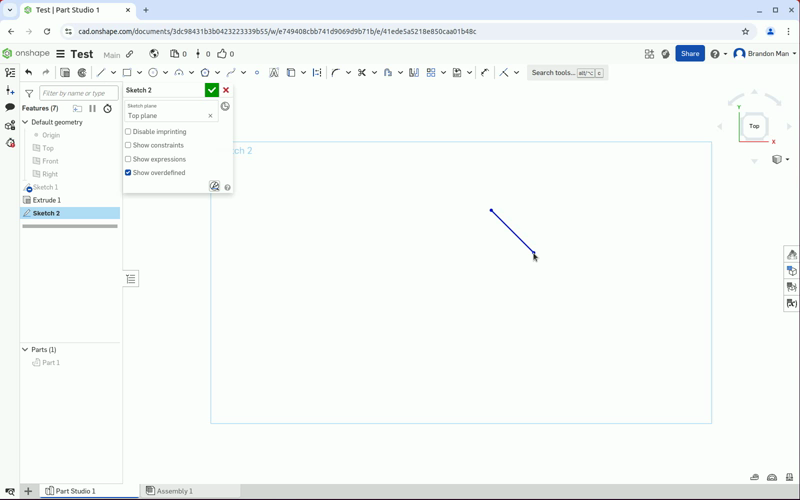
mouse_move(533, 252)
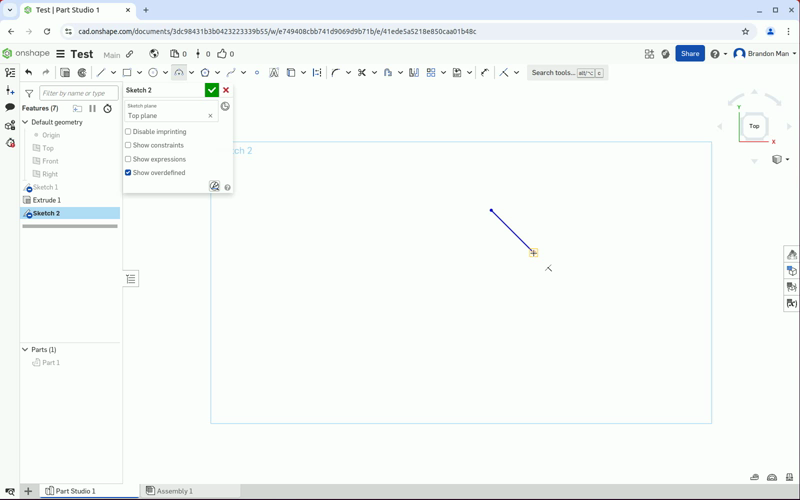
click(533, 252)
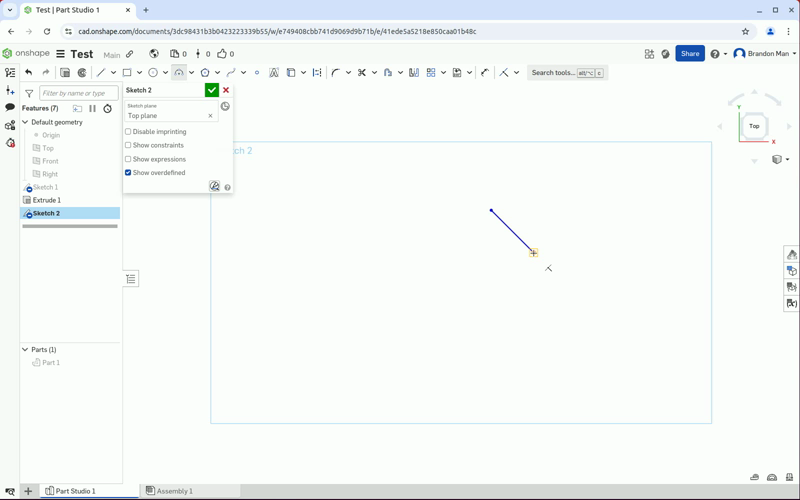
mouse_move(491, 210)
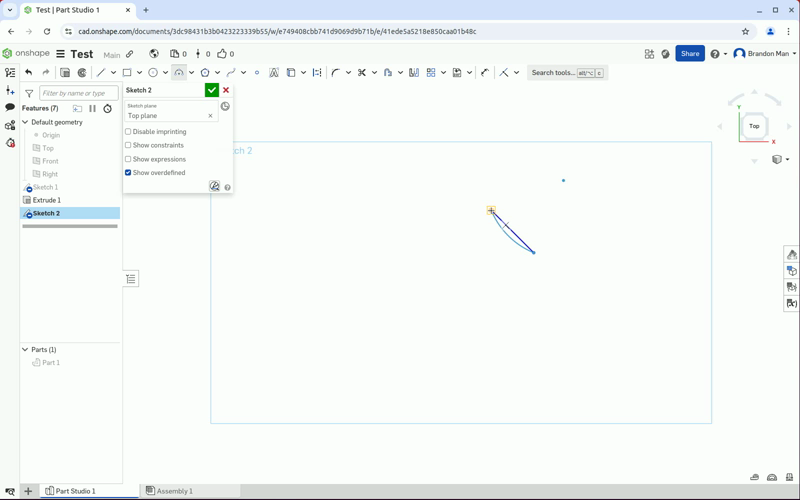
click(491, 210)
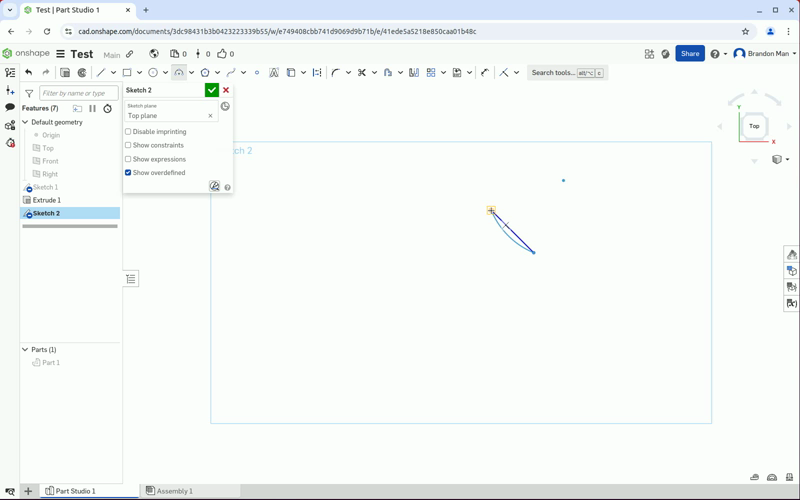
key_down(shift)
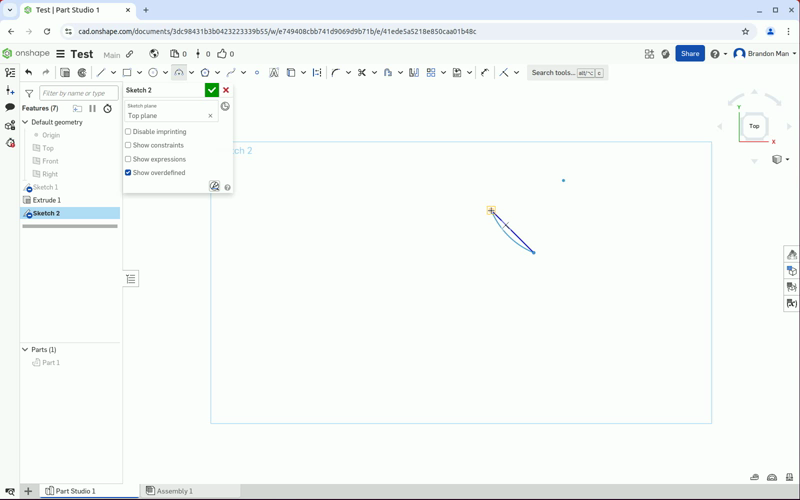
mouse_move(540, 202)
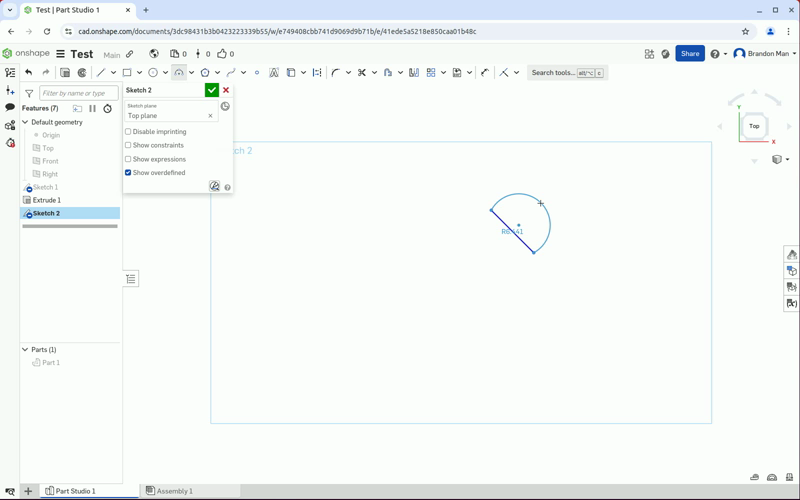
click(540, 202)
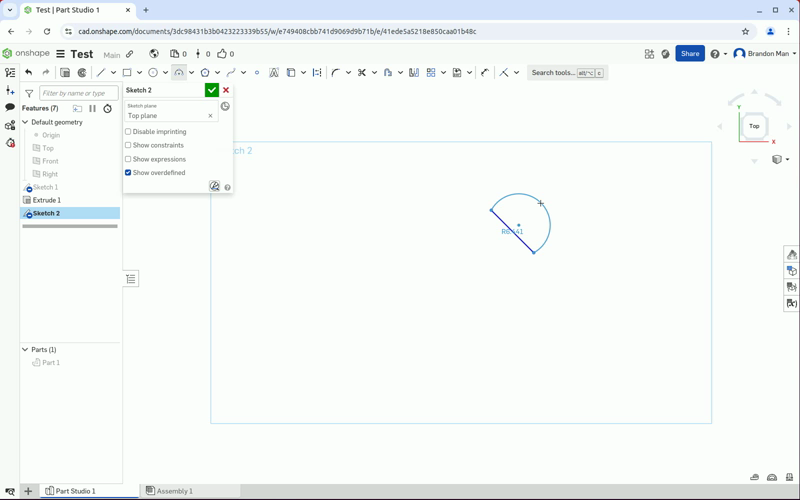
key_up(shift)
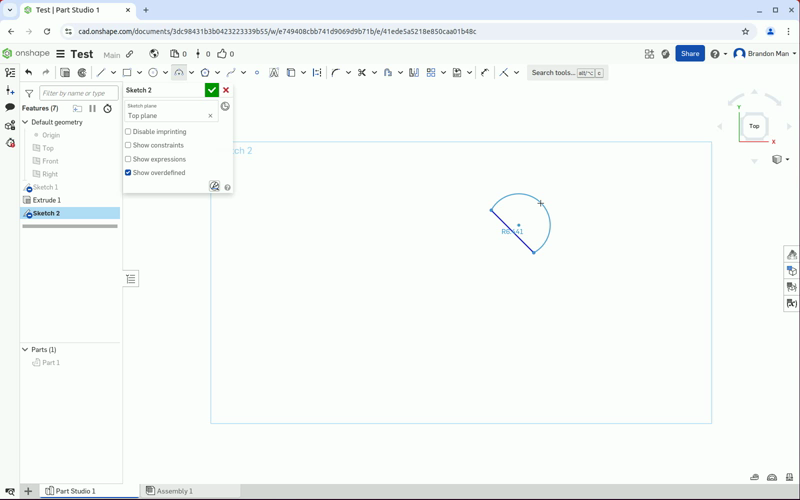
key(esc)
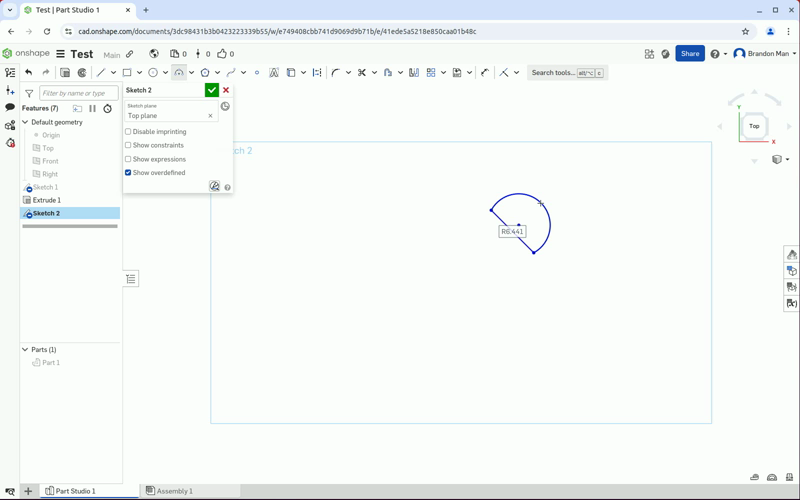
mouse_move(546, 233)
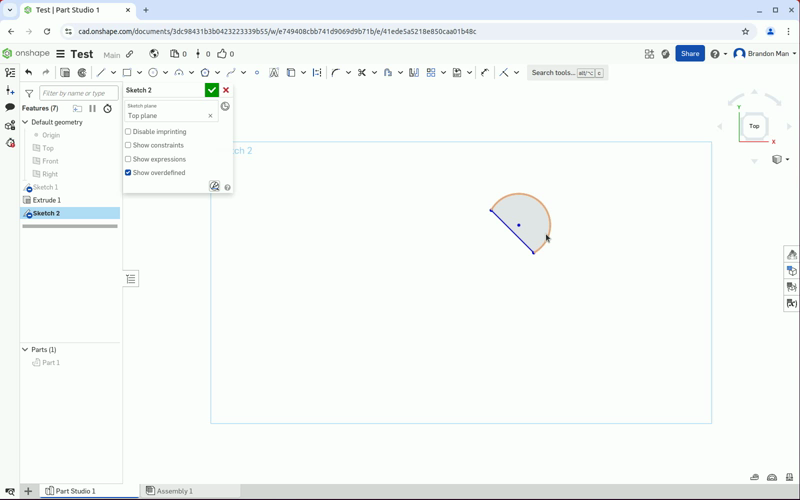
click(546, 233)
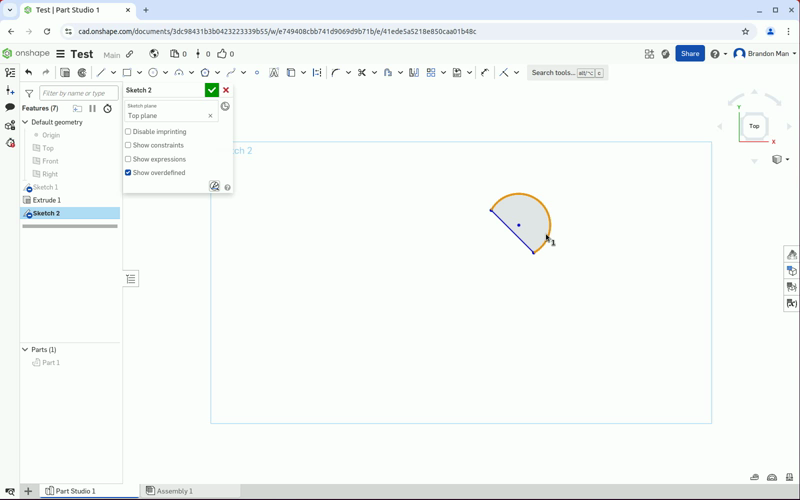
mouse_move(73, 352)
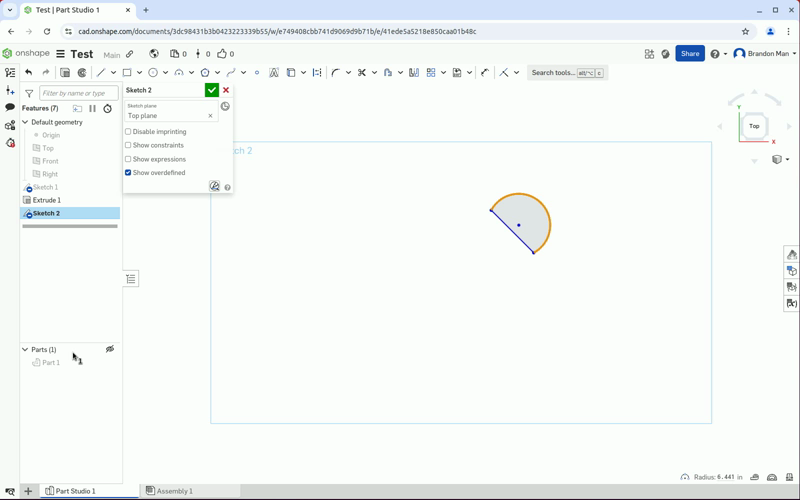
key(shift+y)
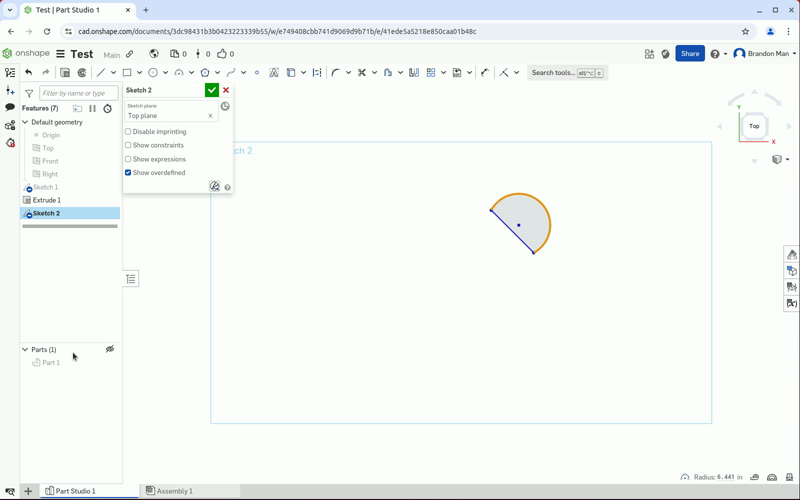
key(shift+e)
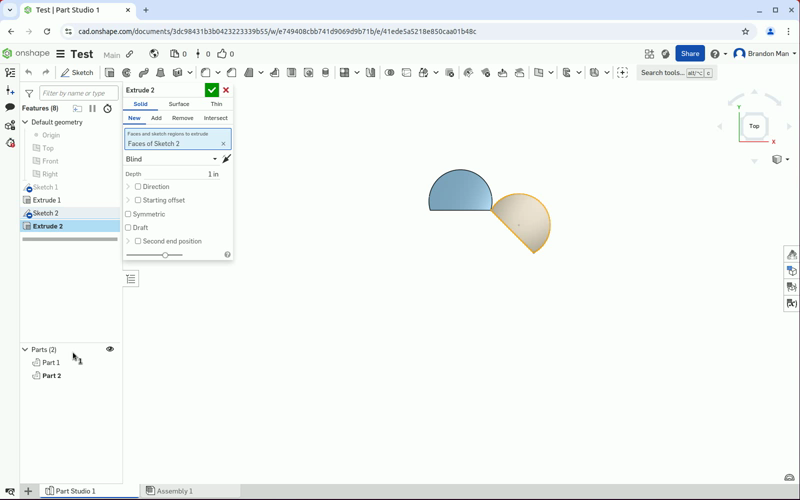
mouse_move(143, 106)
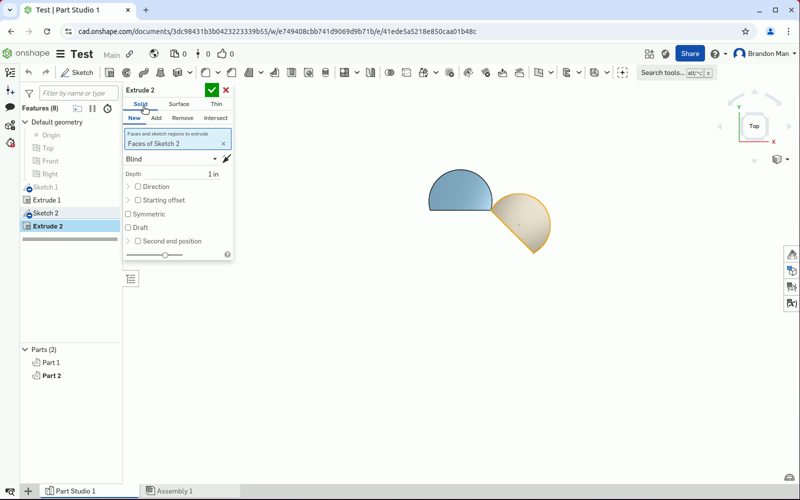
click(143, 106)
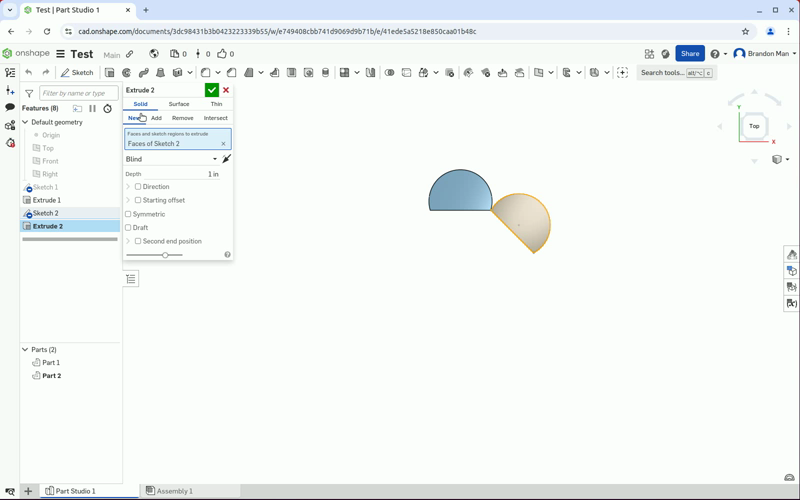
mouse_move(137, 120)
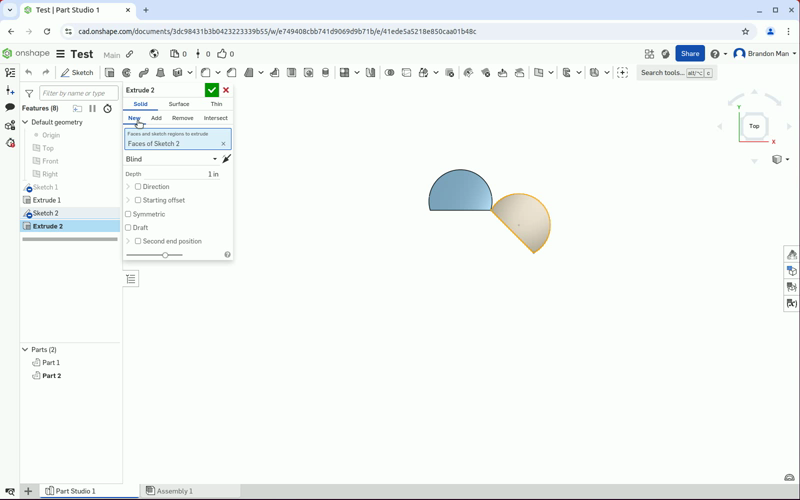
click(137, 120)
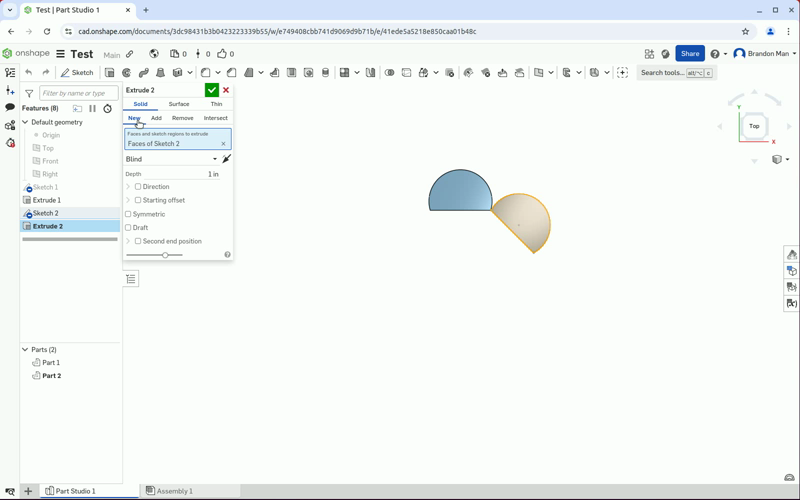
key(tab, 4)
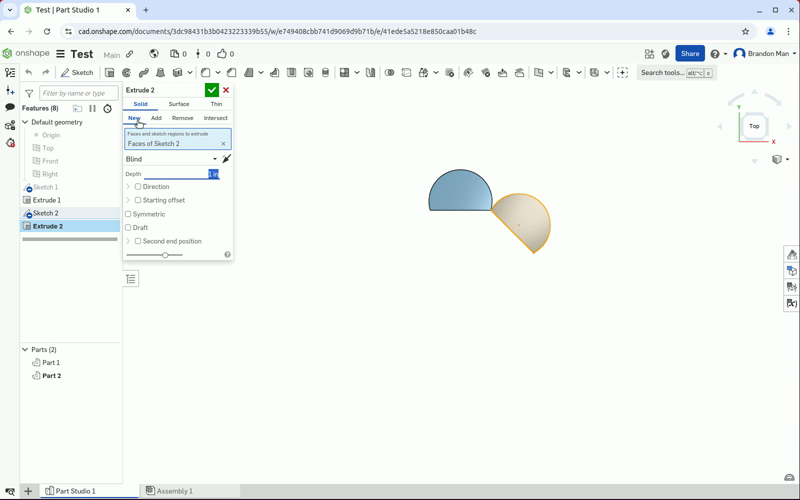
text(3.129)
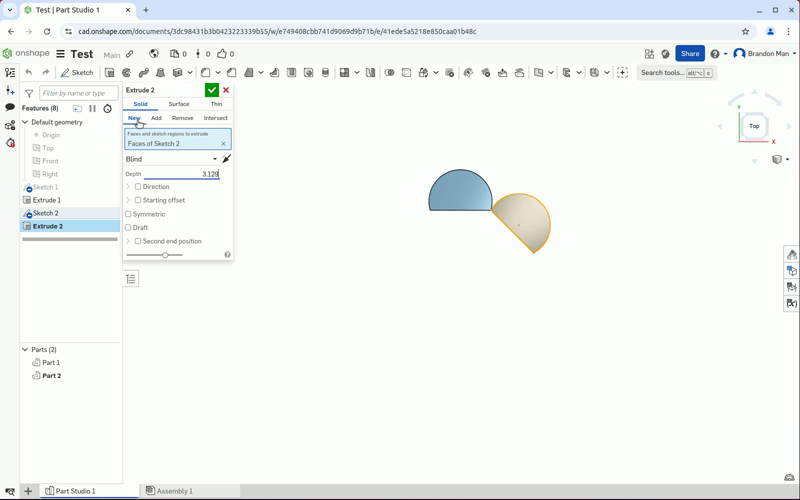
key(enter)
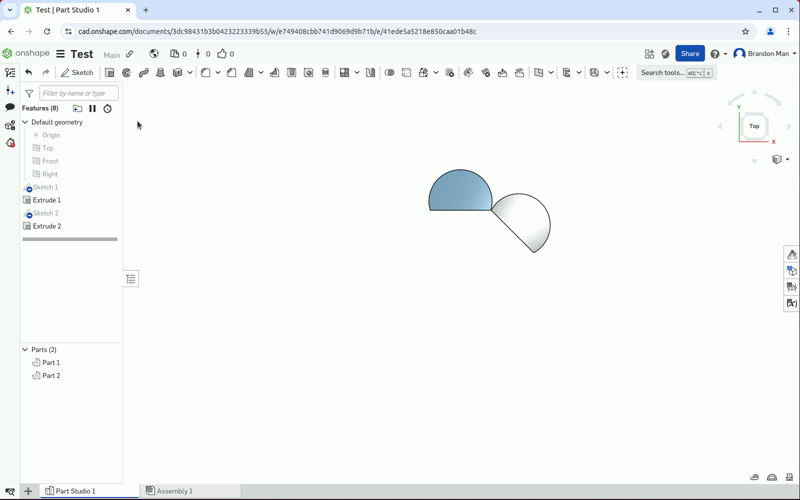
key(shift+h)
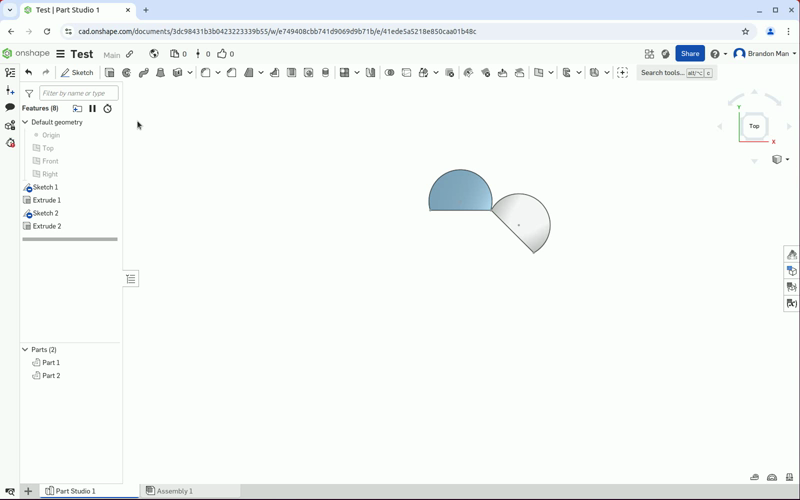
key(shift+h)
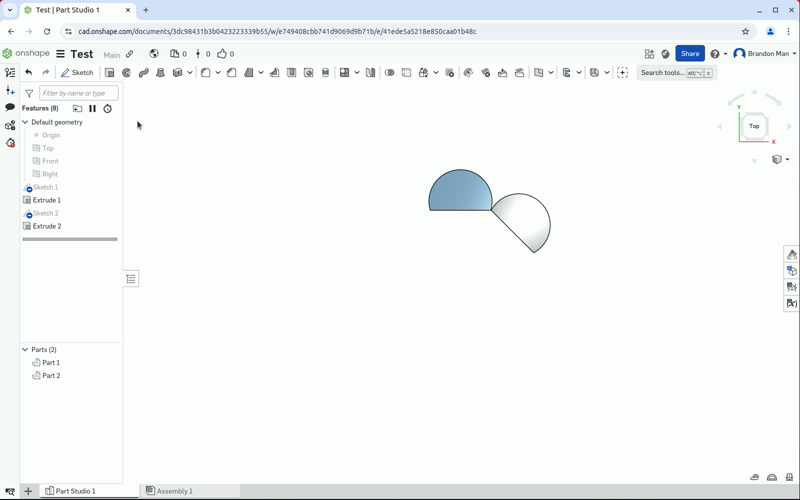
mouse_move(73, 189)
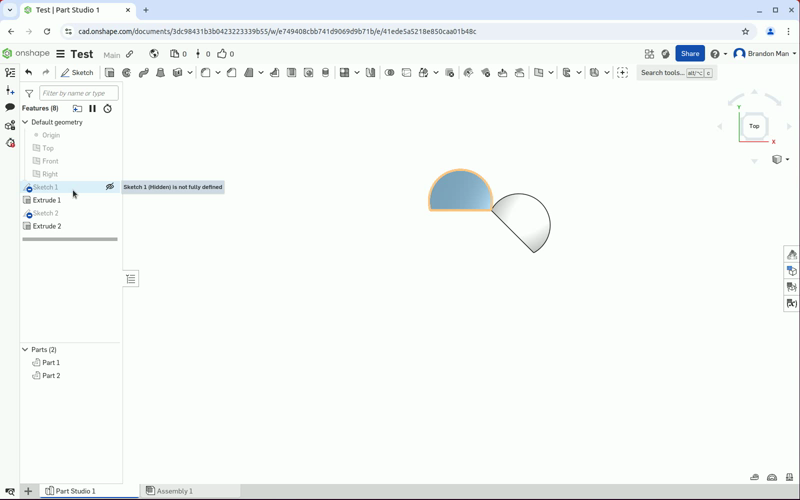
click(73, 189)
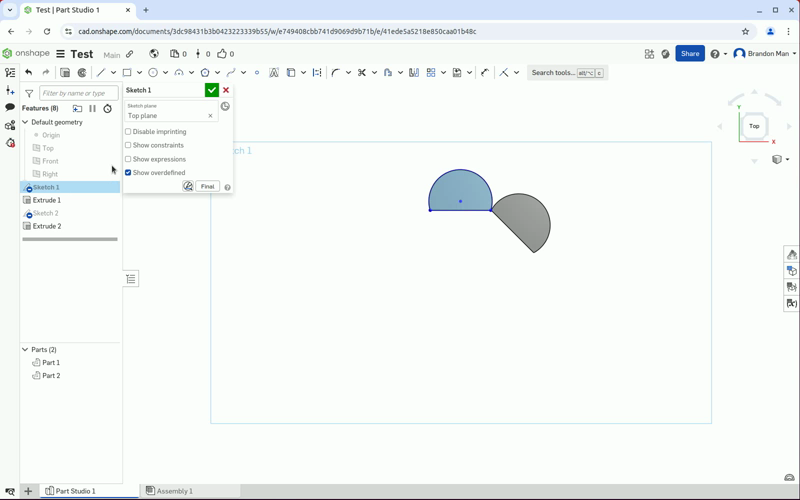
mouse_move(229, 92)
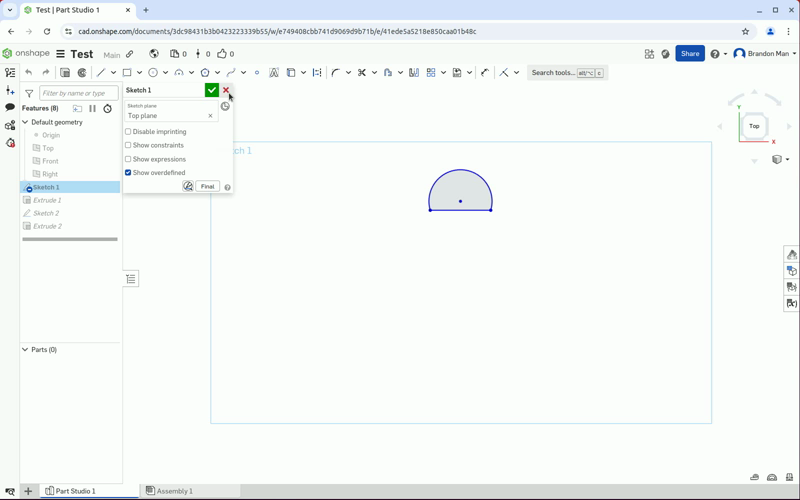
click(229, 92)
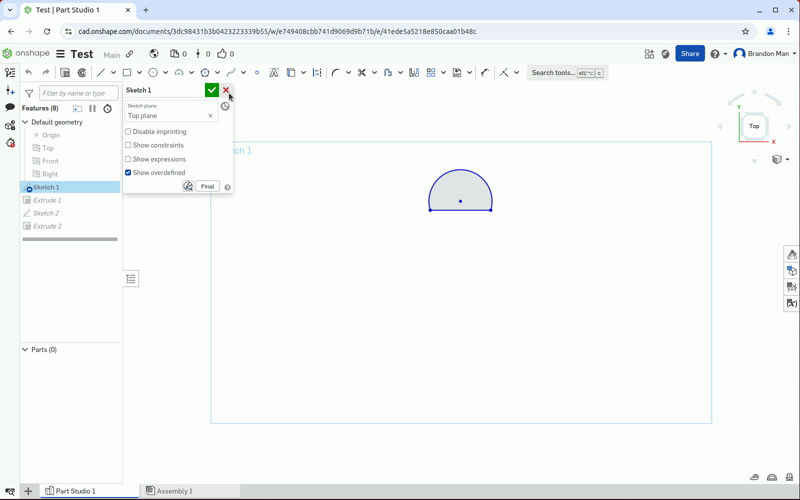
key(shift+s)
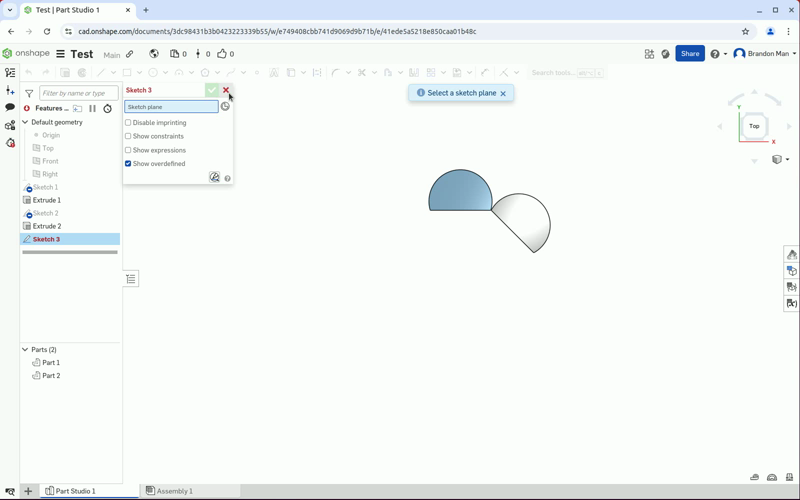
mouse_move(73, 150)
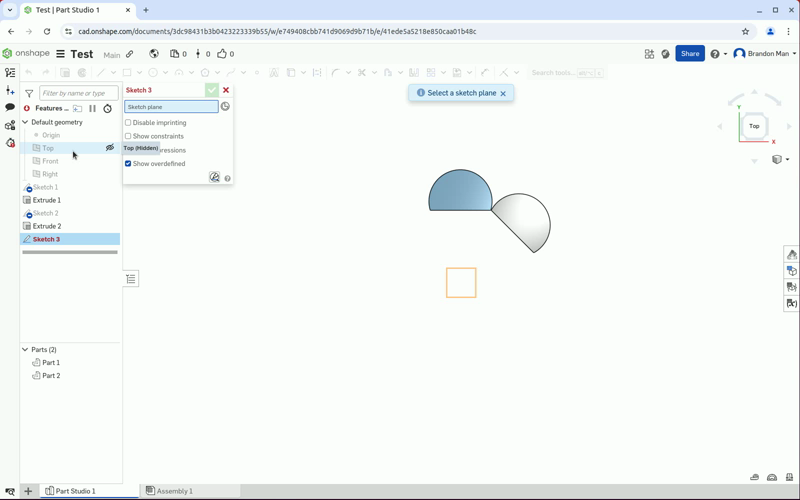
click(73, 150)
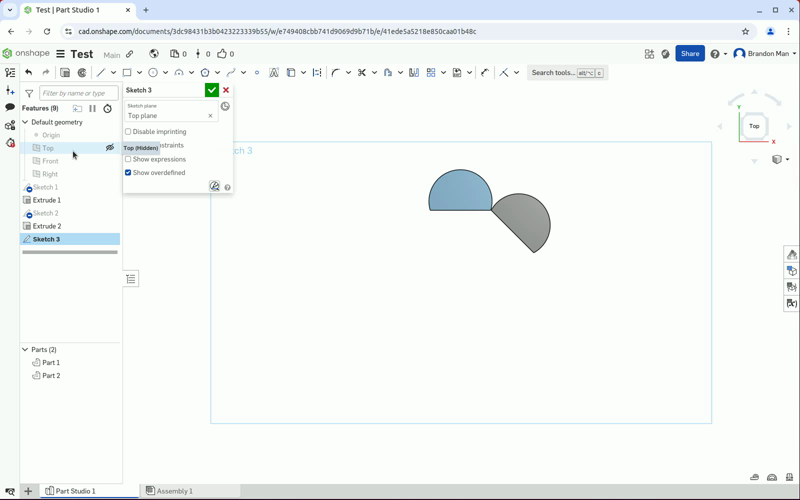
mouse_move(73, 352)
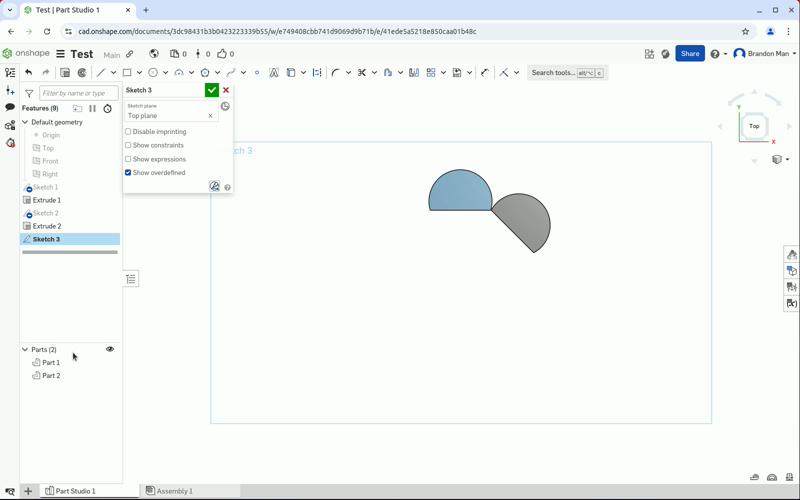
key(y)
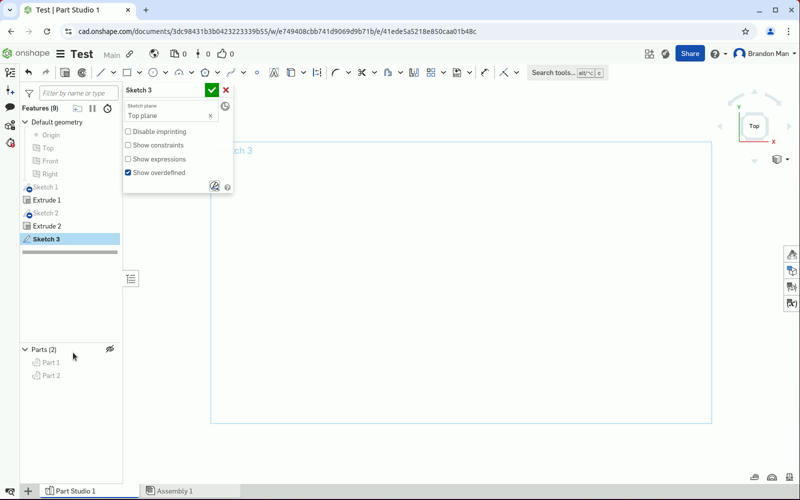
key(a)
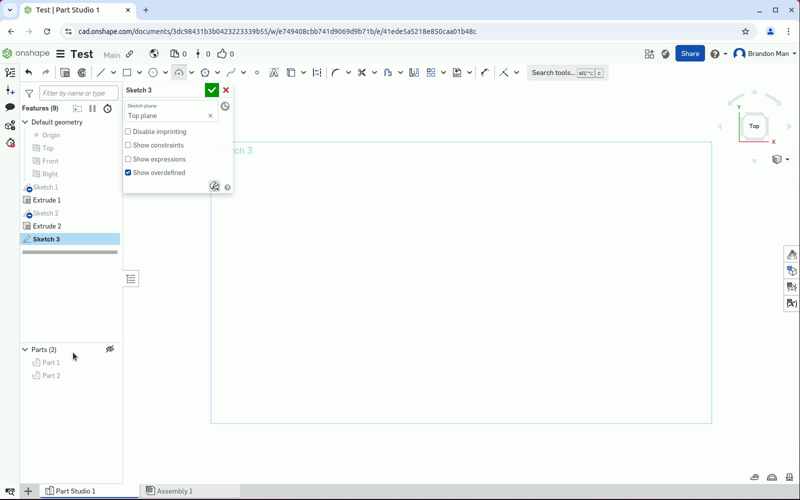
key_down(shift)
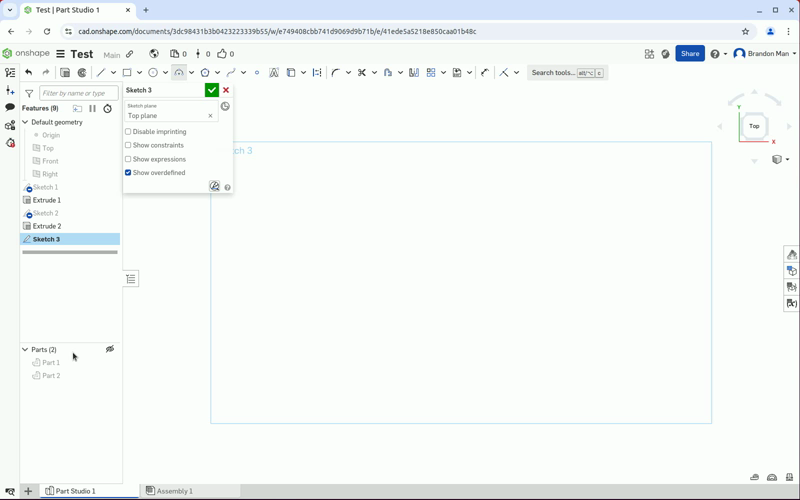
mouse_move(533, 313)
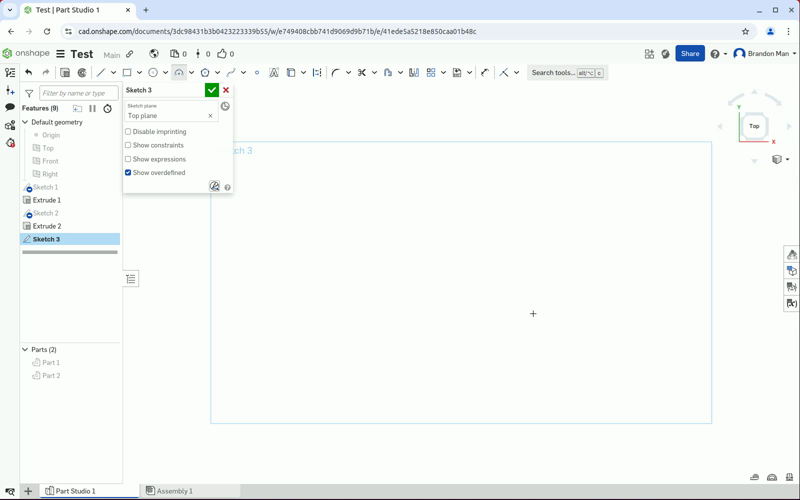
click(533, 313)
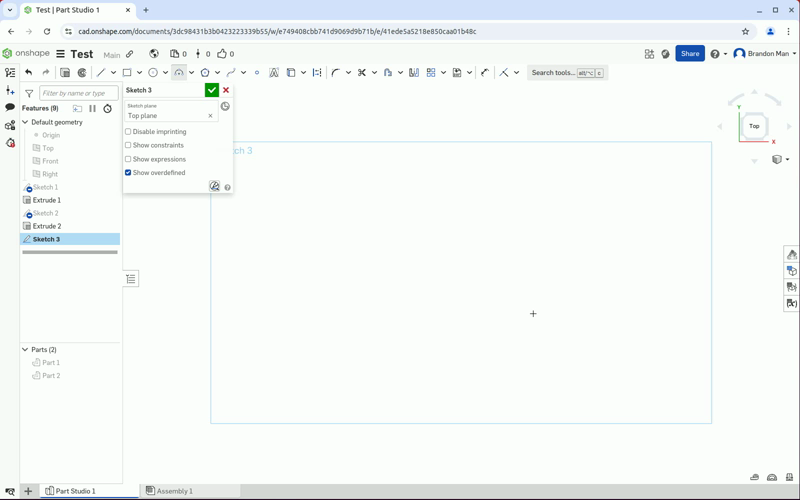
key_up(shift)
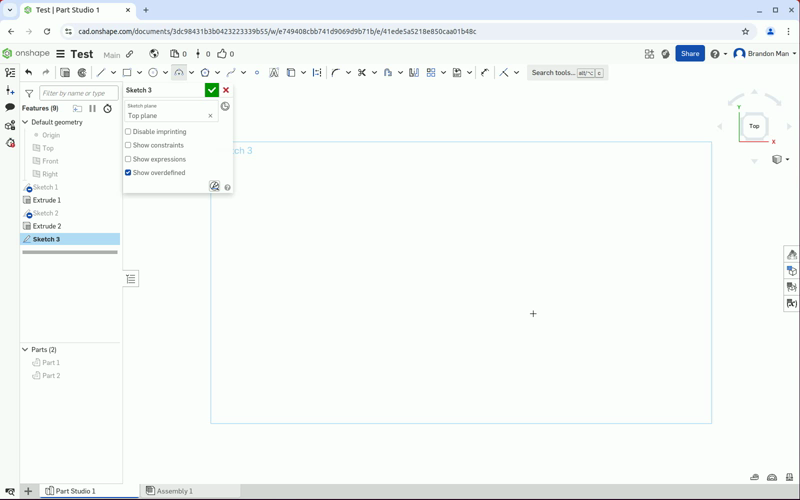
key_down(shift)
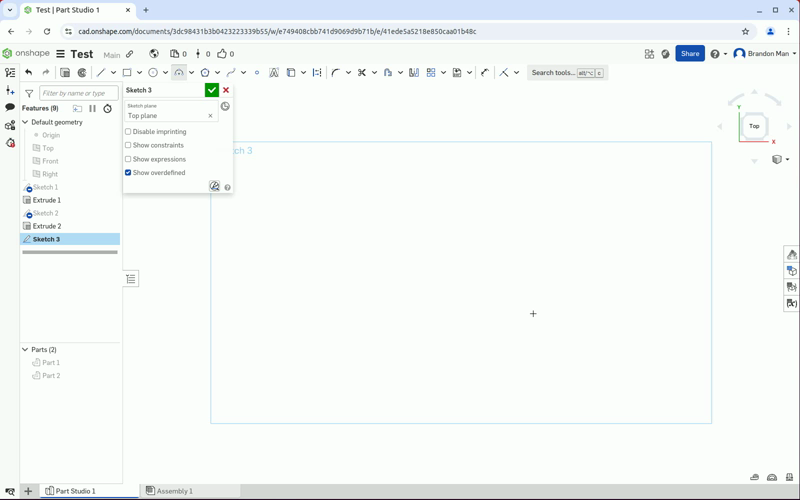
mouse_move(533, 253)
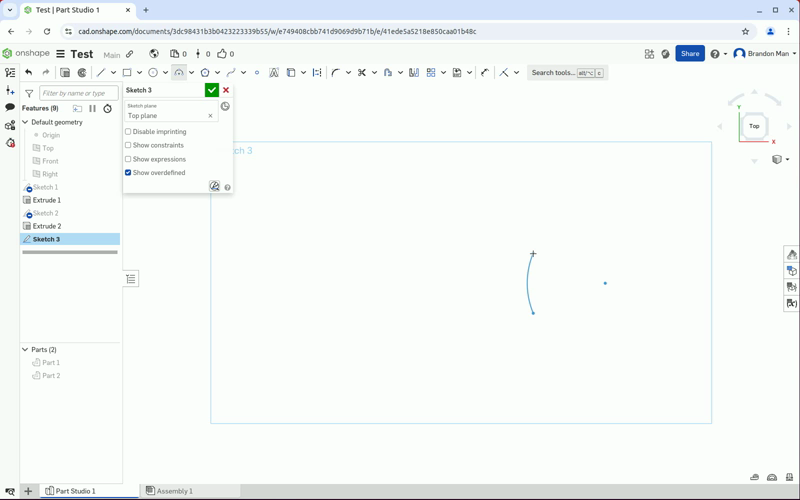
click(533, 253)
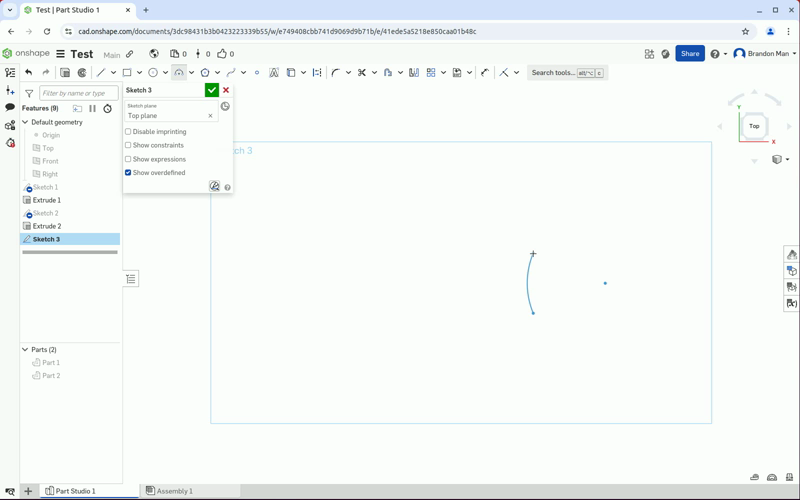
mouse_move(573, 283)
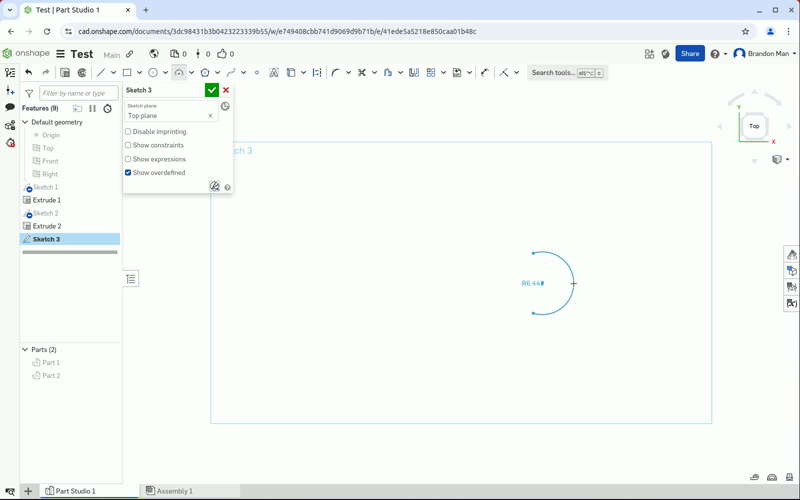
click(573, 283)
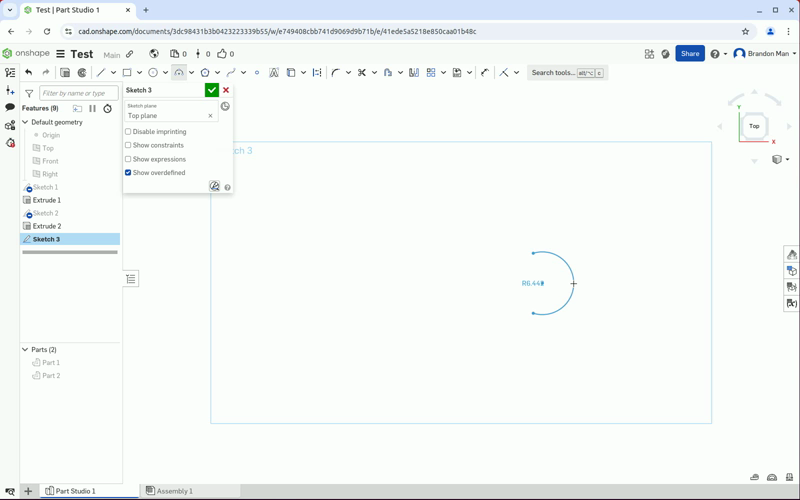
key_up(shift)
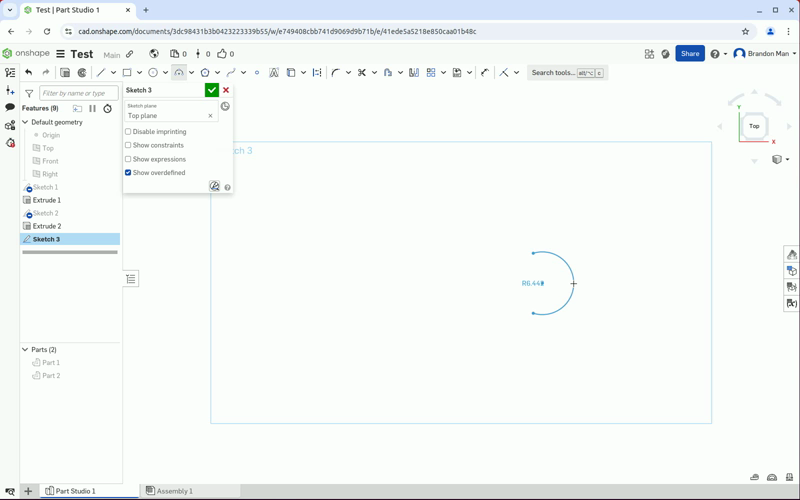
key(esc)
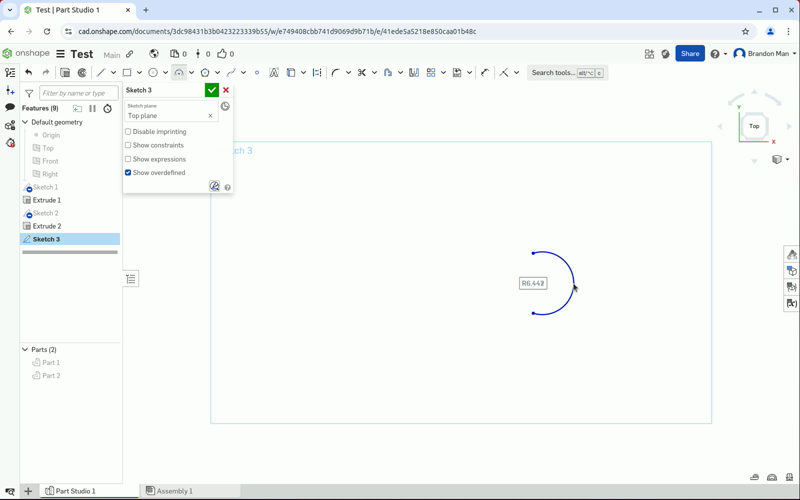
key(l)
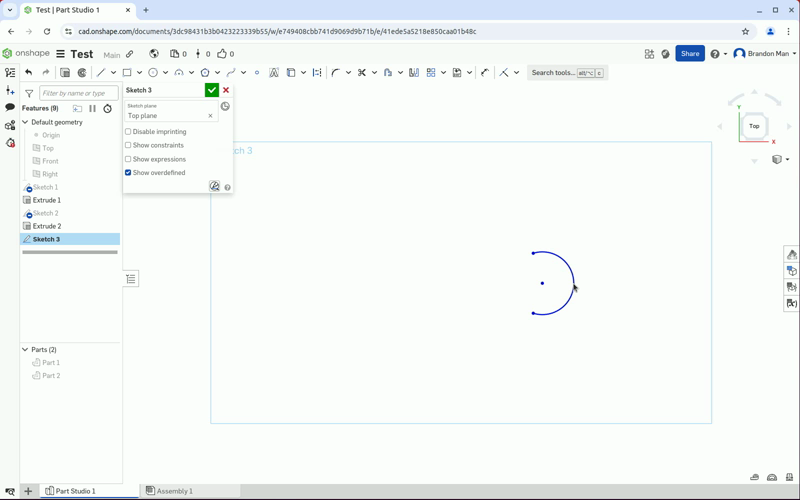
mouse_move(533, 253)
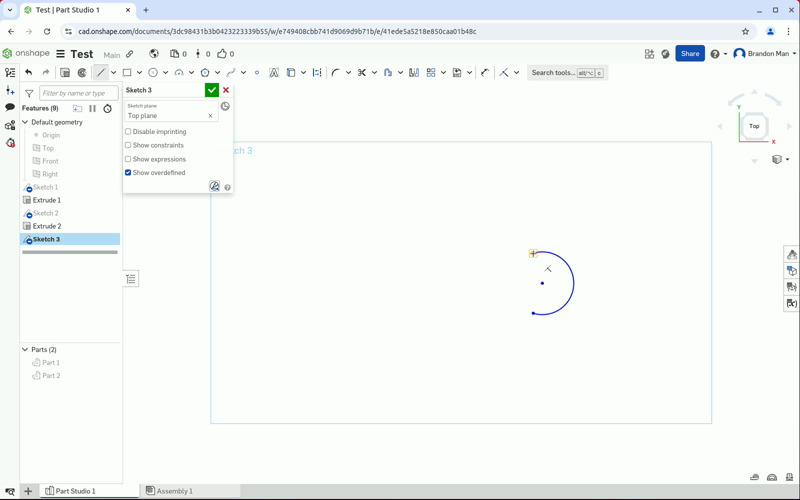
click(533, 253)
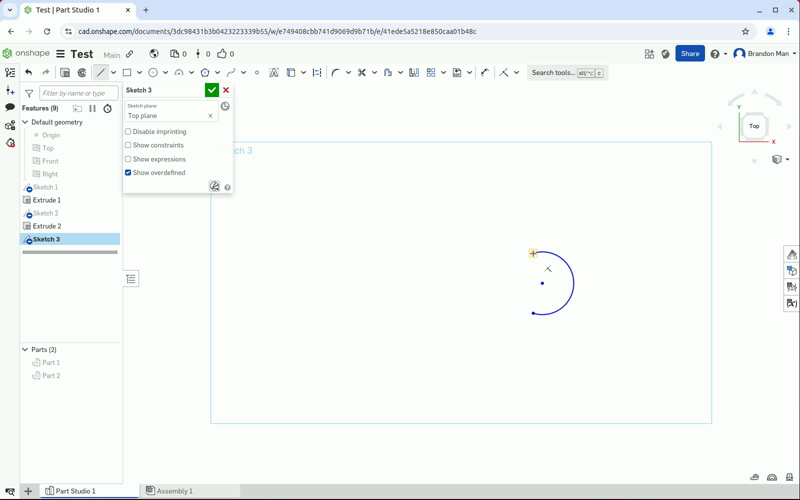
key_down(shift)
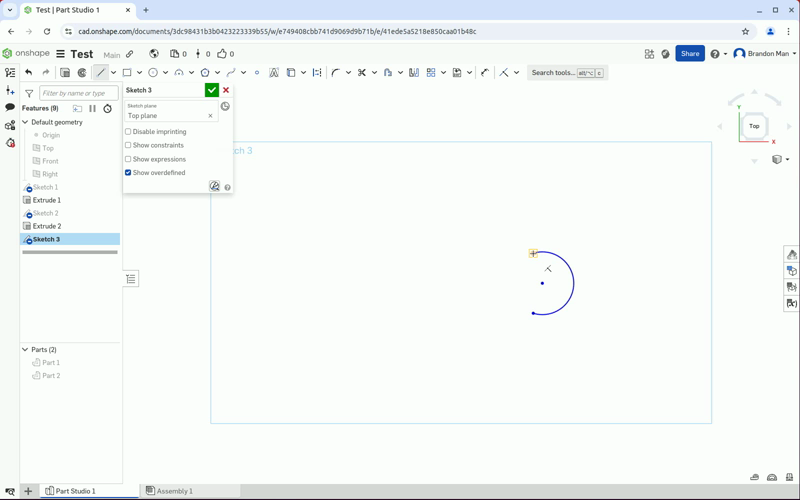
mouse_move(533, 313)
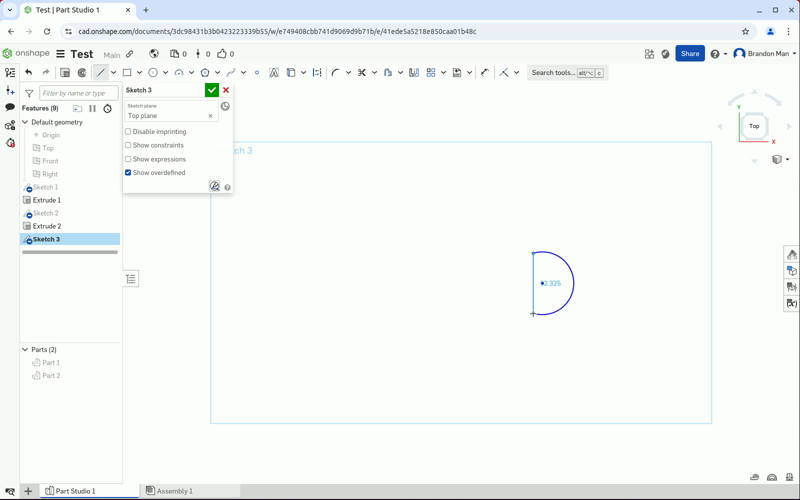
key_up(shift)
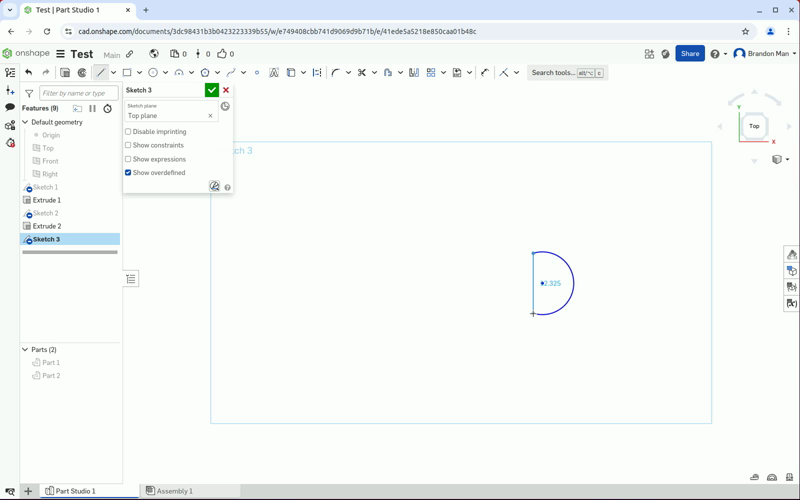
click(533, 313)
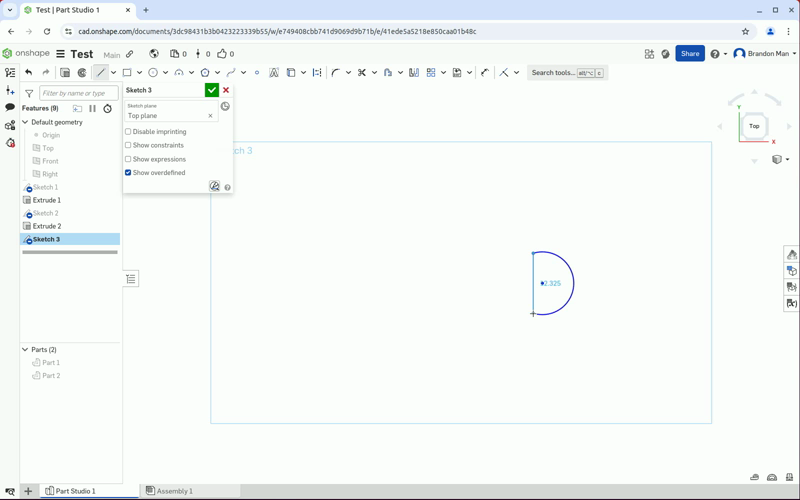
key(esc)
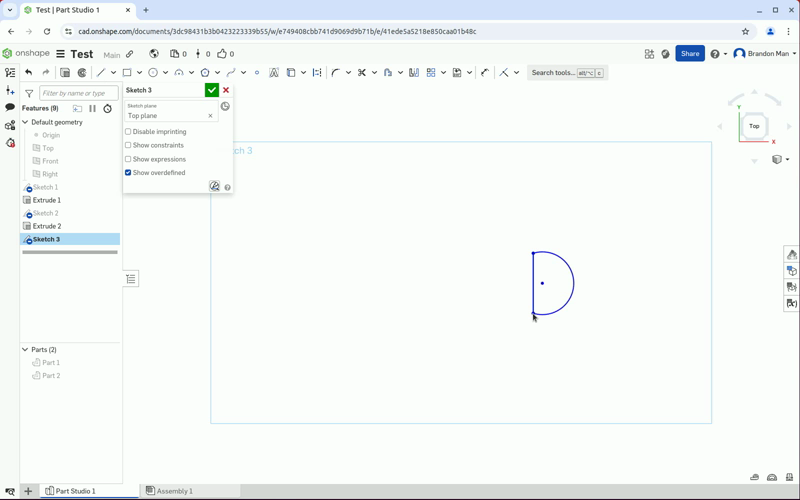
mouse_move(565, 299)
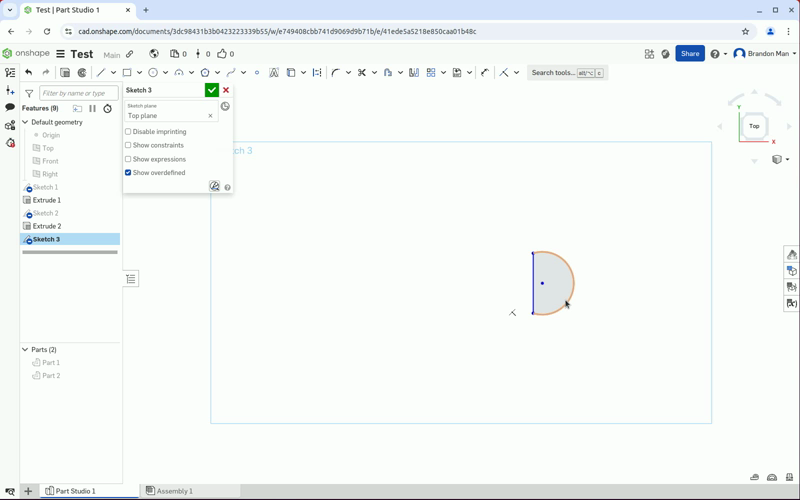
click(565, 299)
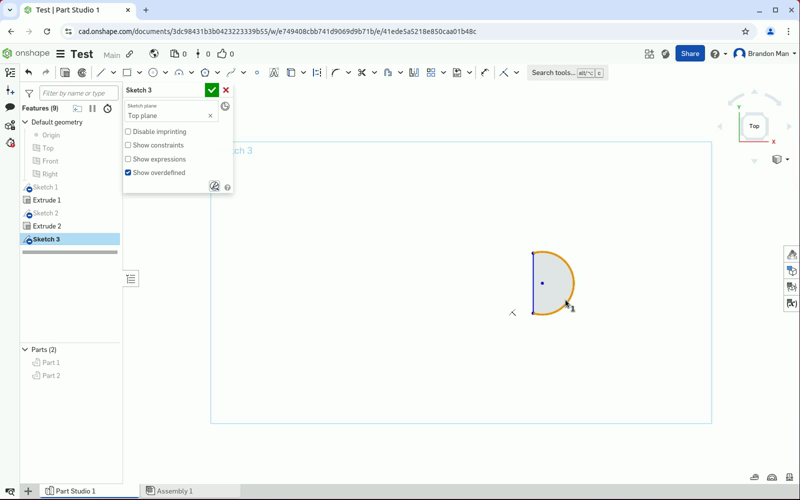
mouse_move(73, 352)
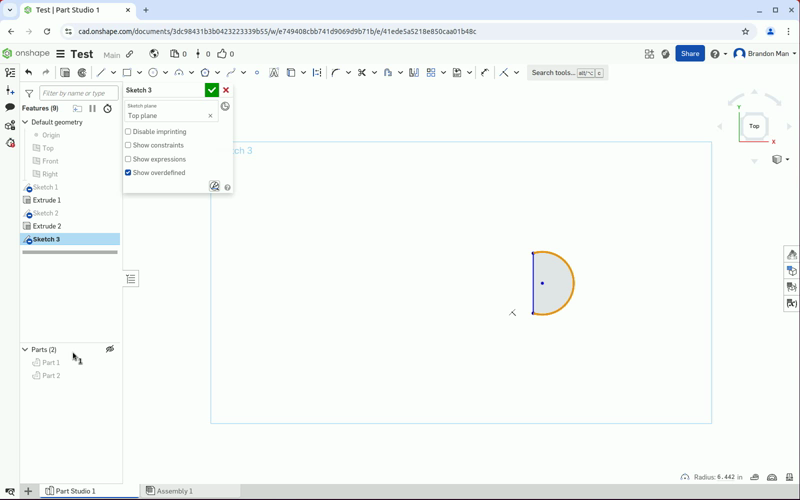
key(shift+y)
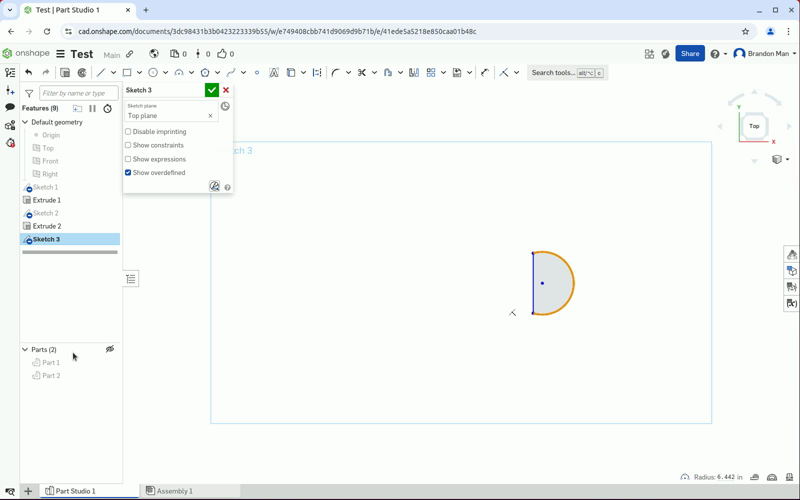
key(shift+e)
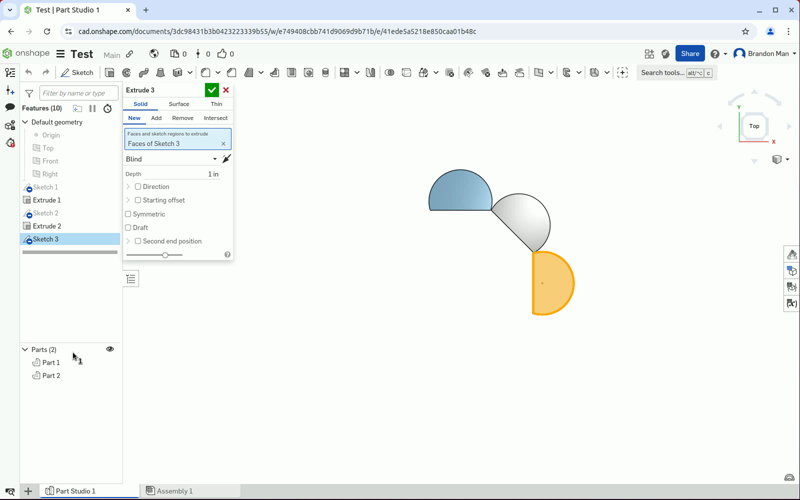
mouse_move(143, 106)
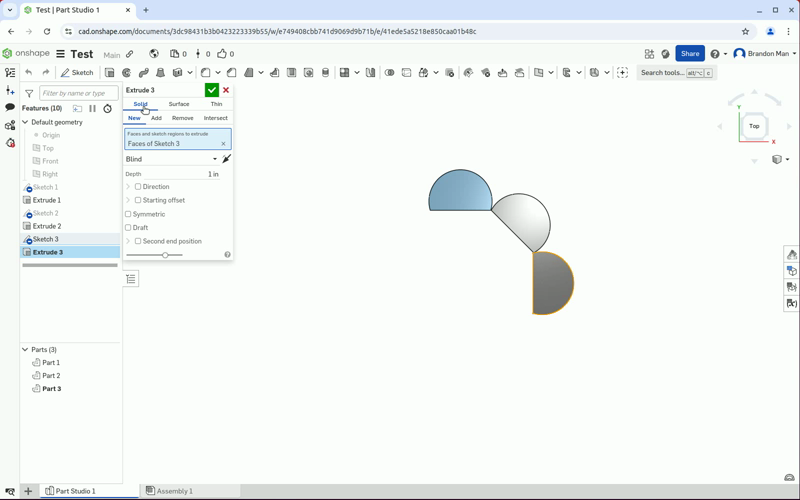
click(143, 106)
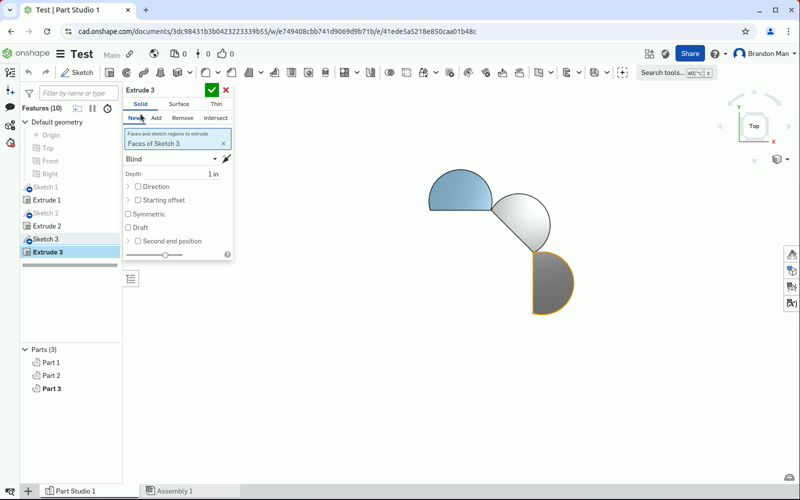
mouse_move(137, 120)
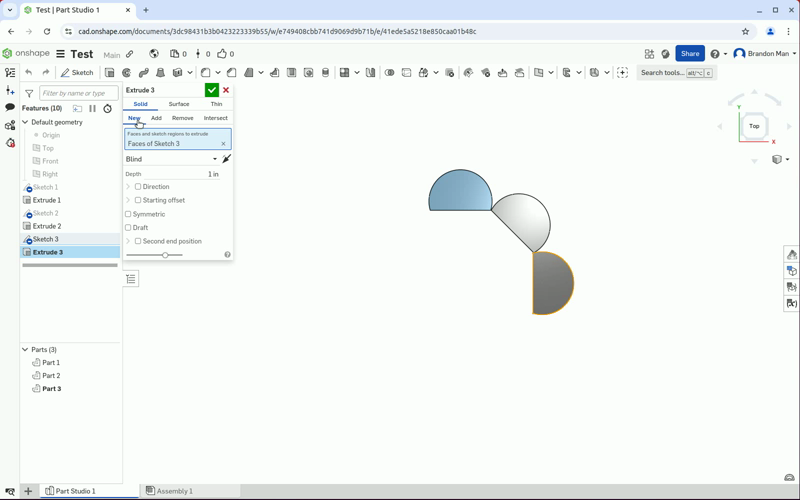
click(137, 120)
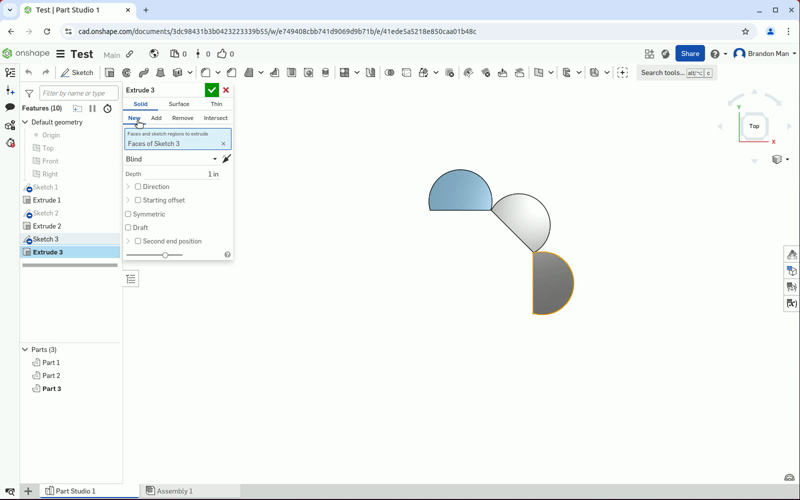
key(tab, 4)
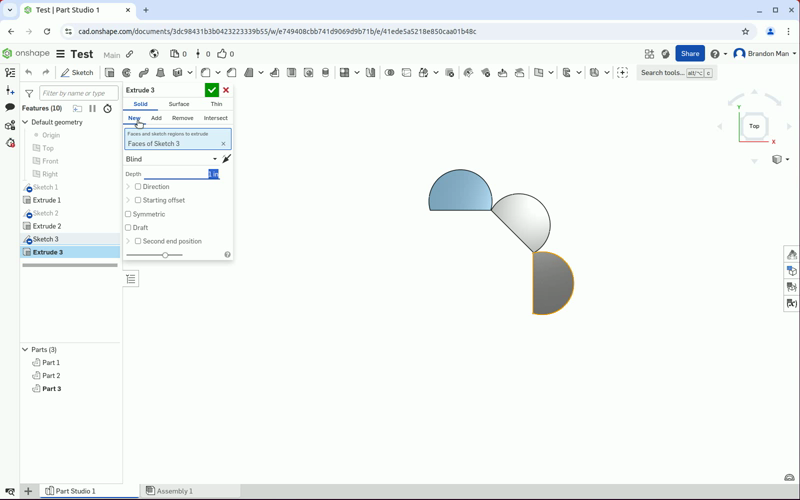
text(3.129)
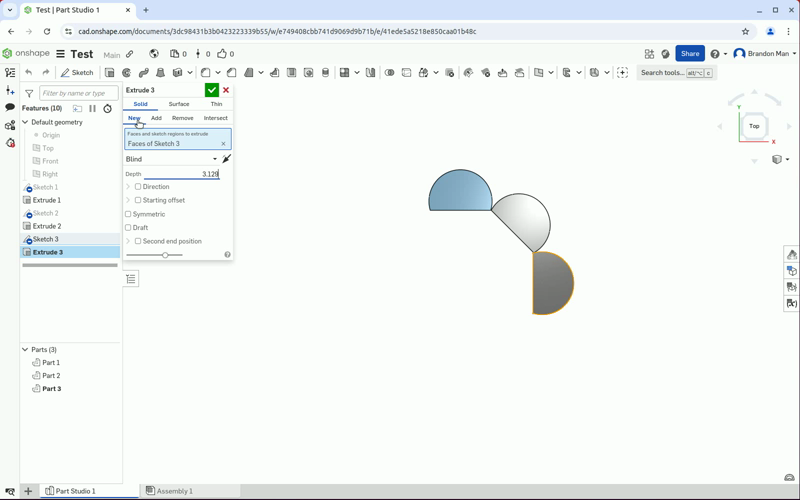
key(enter)
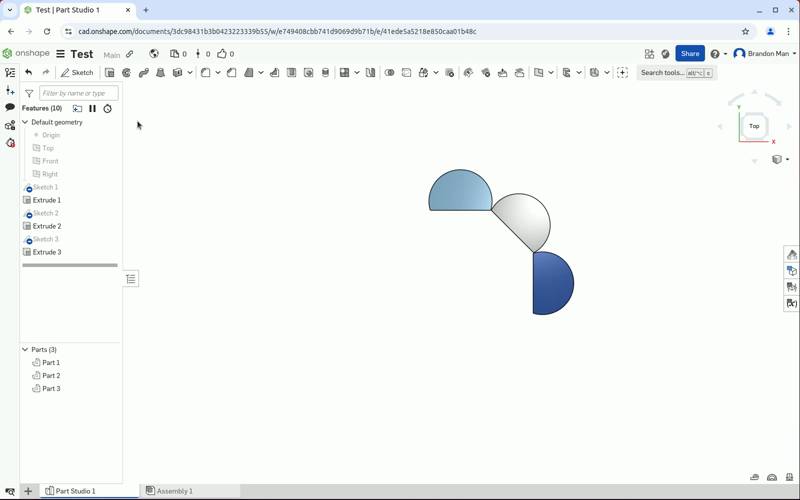
key(shift+h)
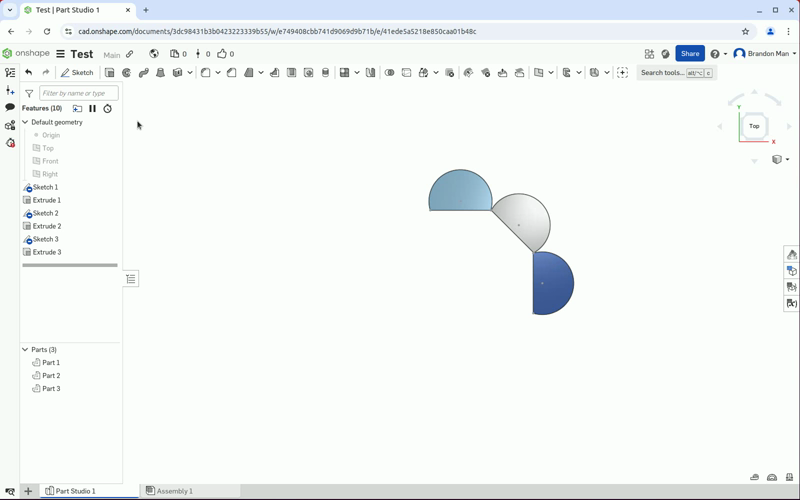
key(shift+h)
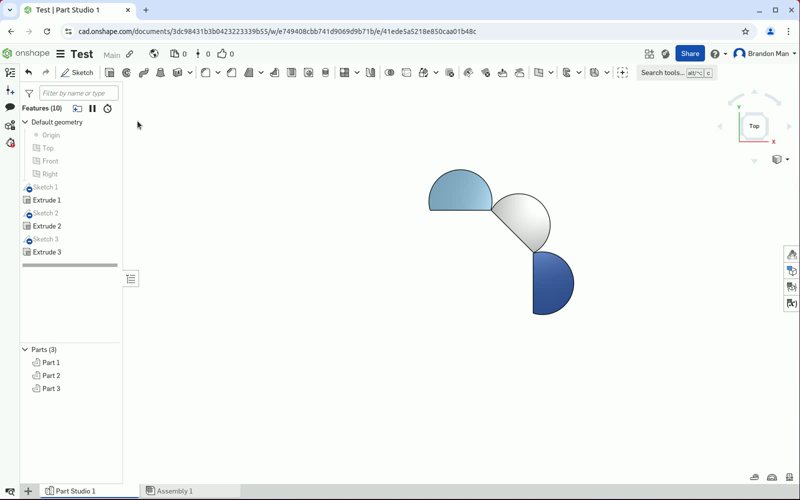
mouse_move(73, 189)
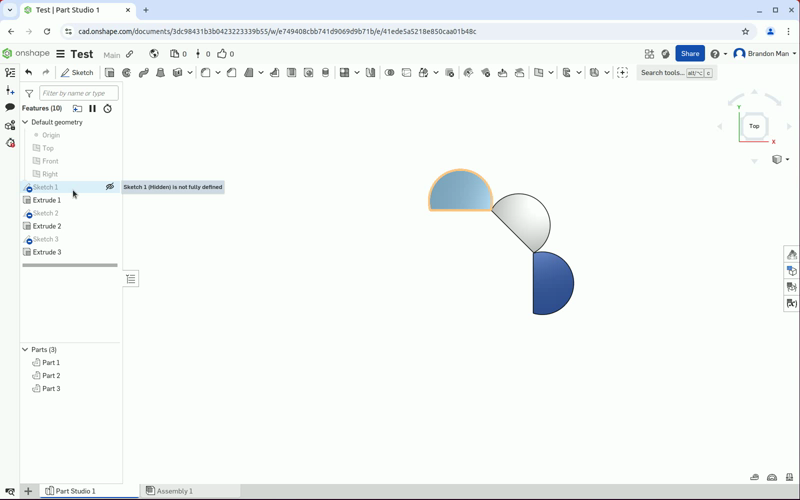
click(73, 189)
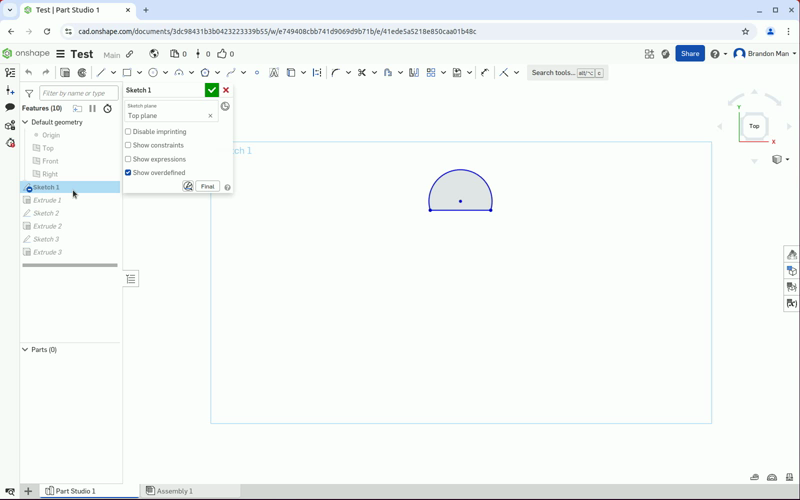
mouse_move(229, 92)
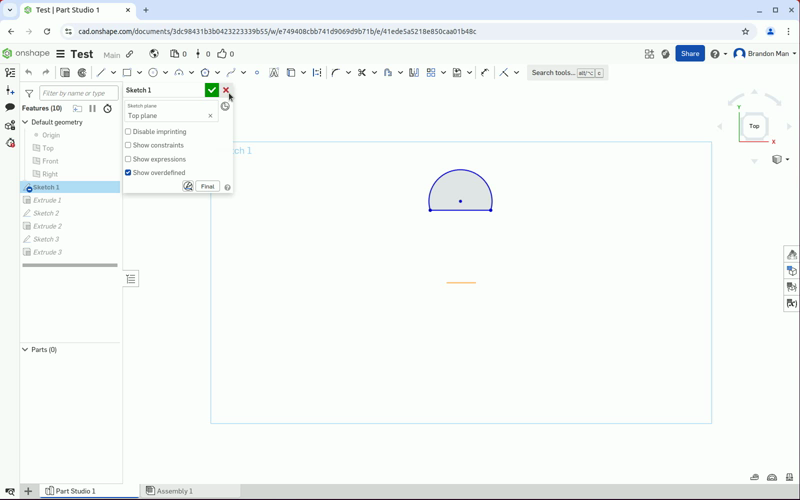
click(229, 92)
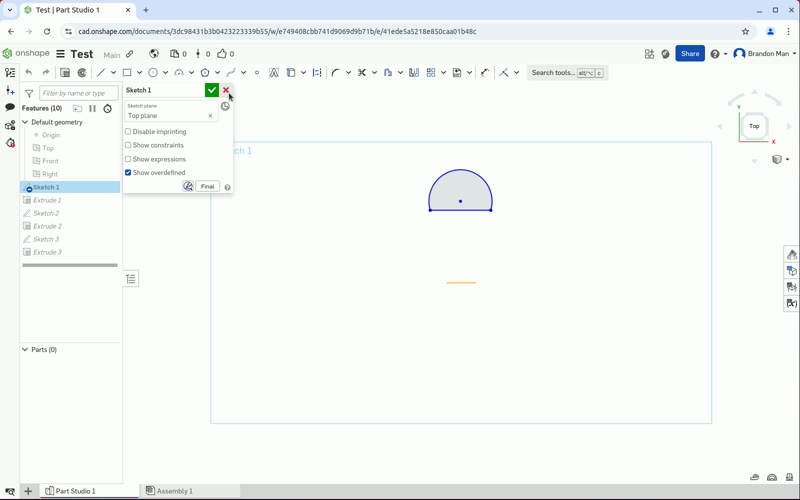
key(shift+s)
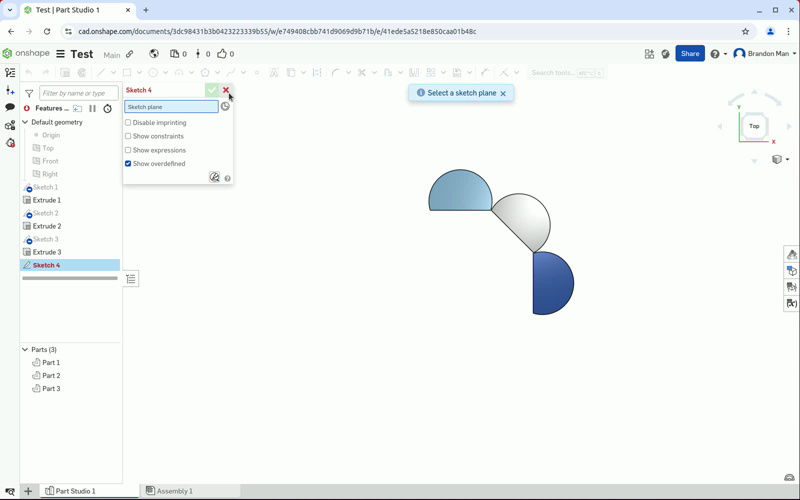
mouse_move(73, 150)
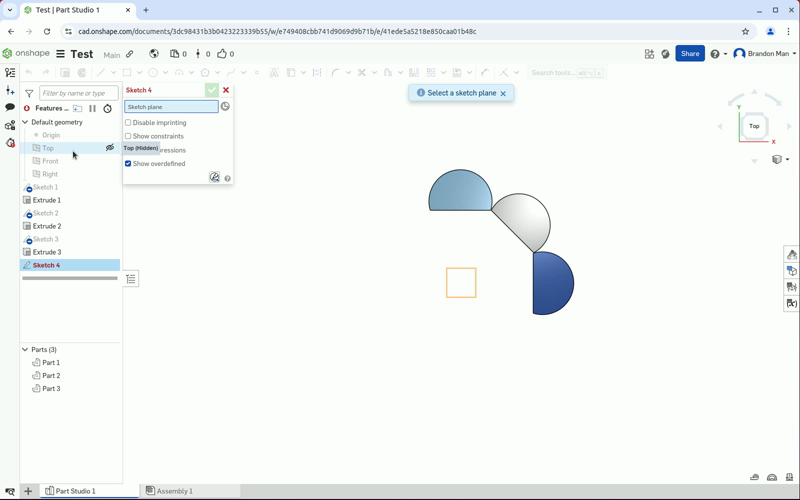
click(73, 150)
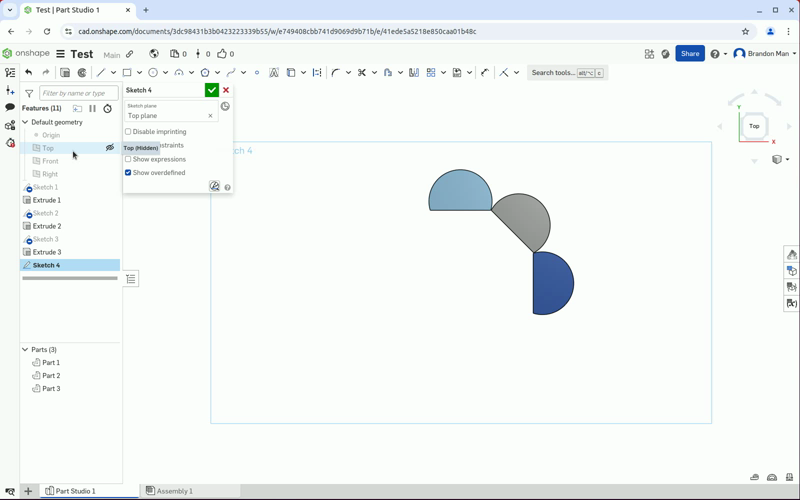
mouse_move(73, 352)
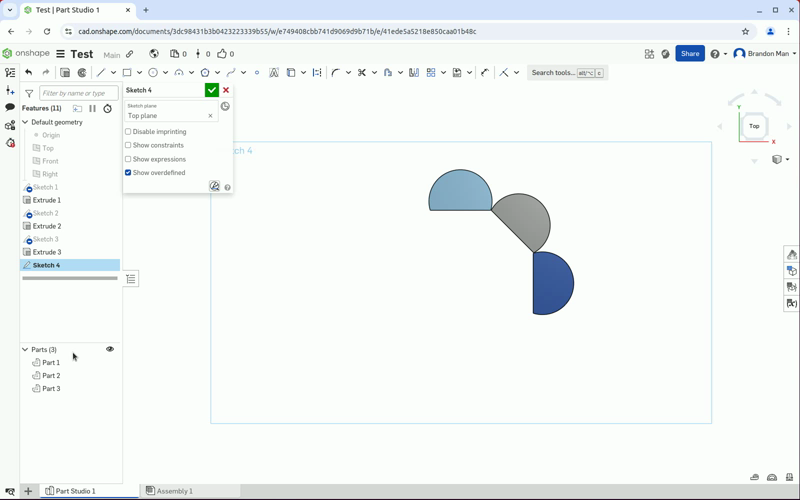
key(y)
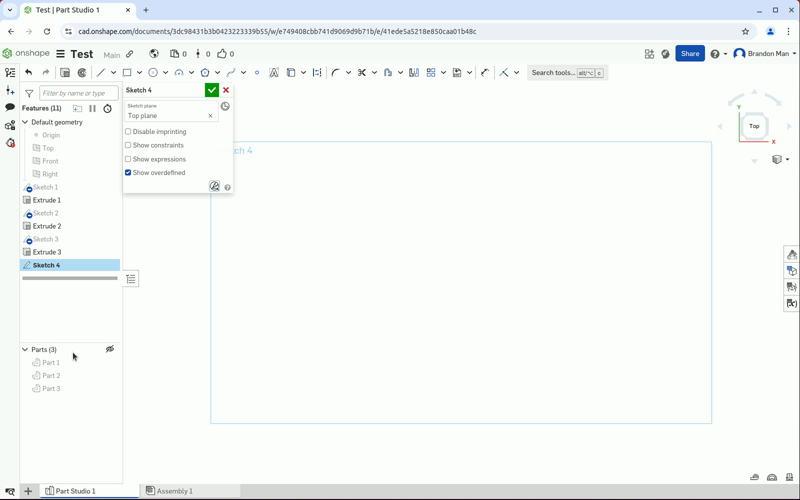
key(a)
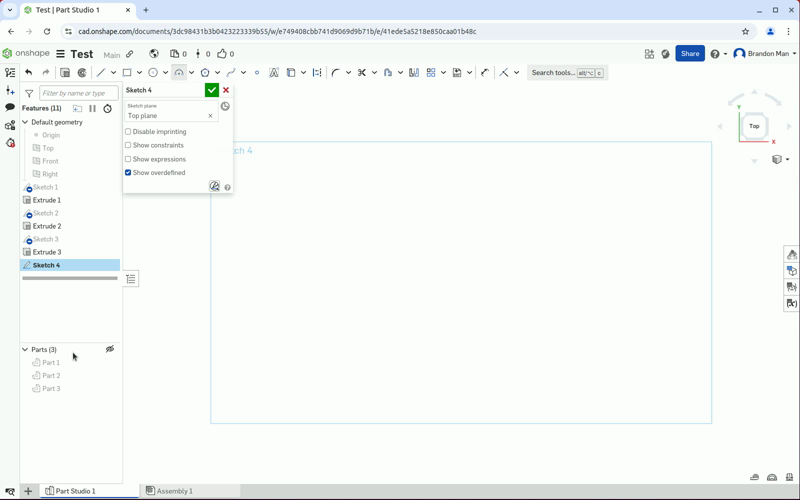
key_down(shift)
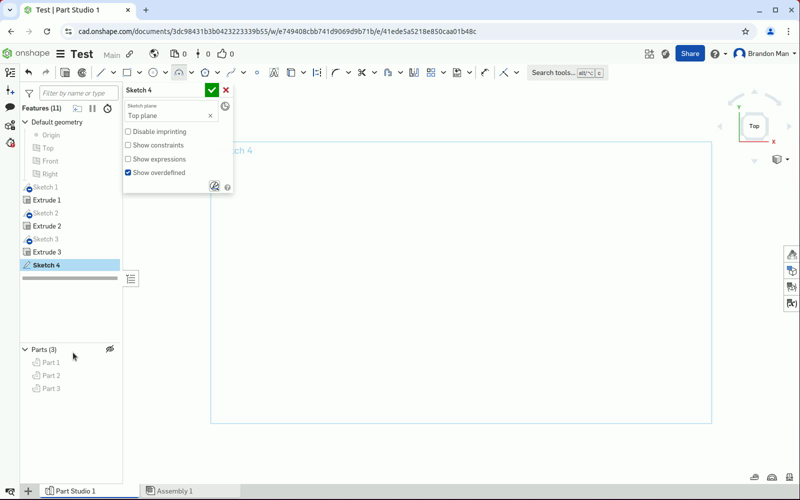
mouse_move(491, 355)
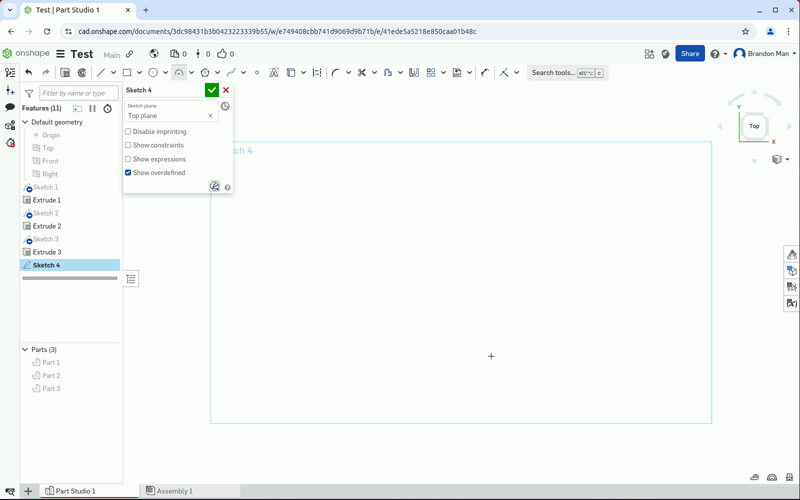
click(491, 355)
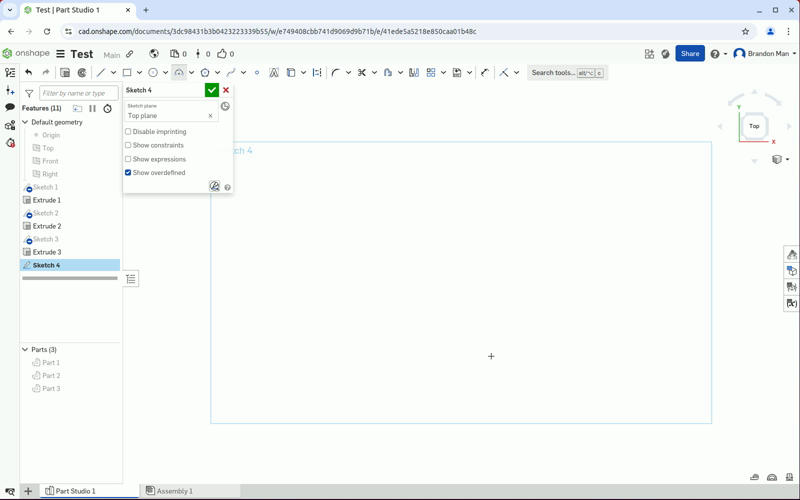
key_up(shift)
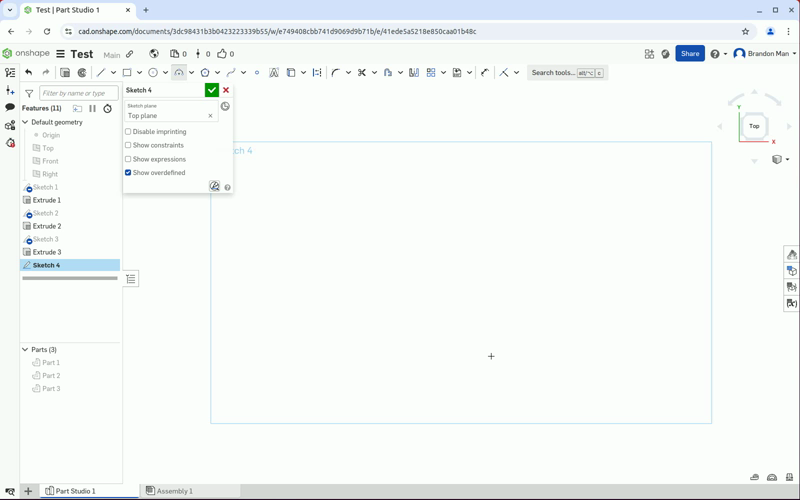
key_down(shift)
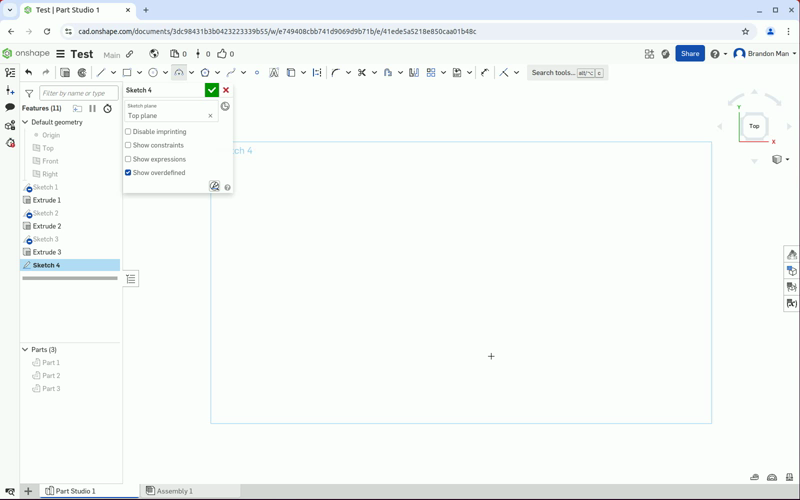
mouse_move(533, 313)
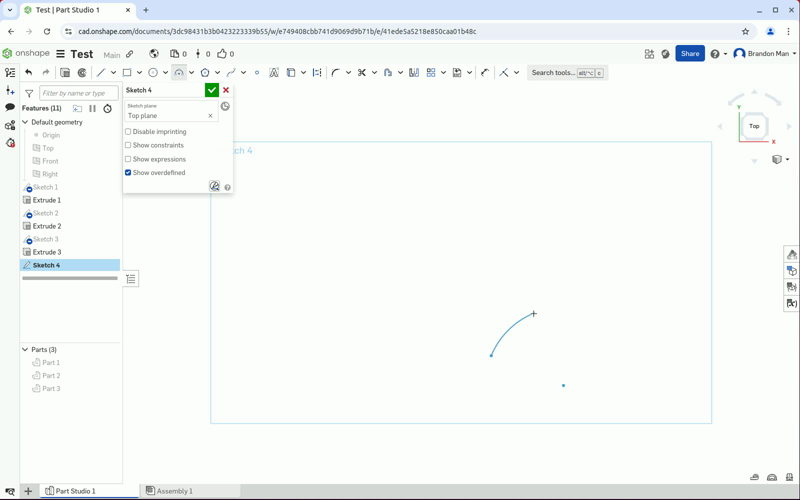
click(533, 313)
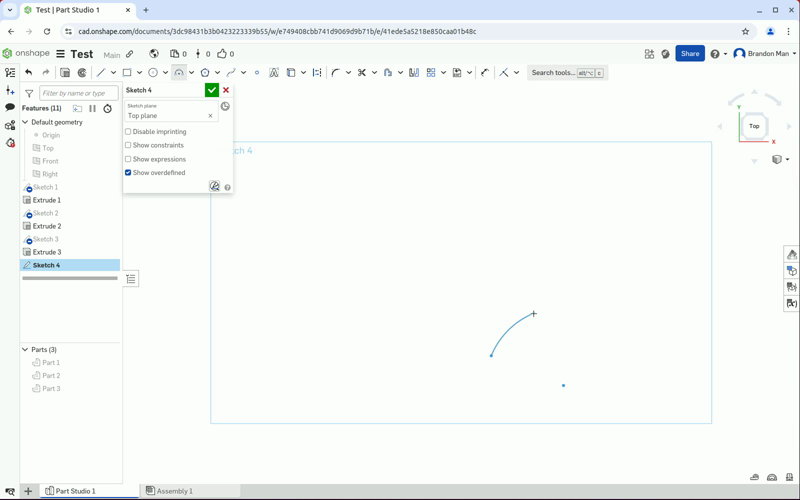
mouse_move(540, 363)
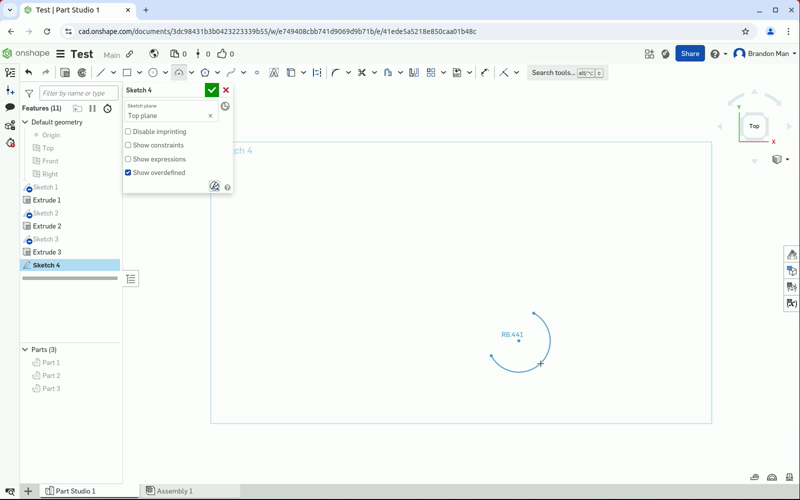
click(540, 363)
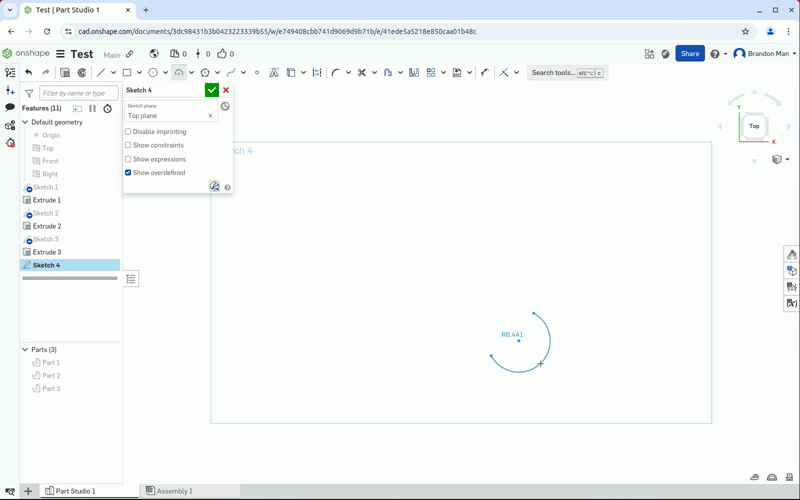
key_up(shift)
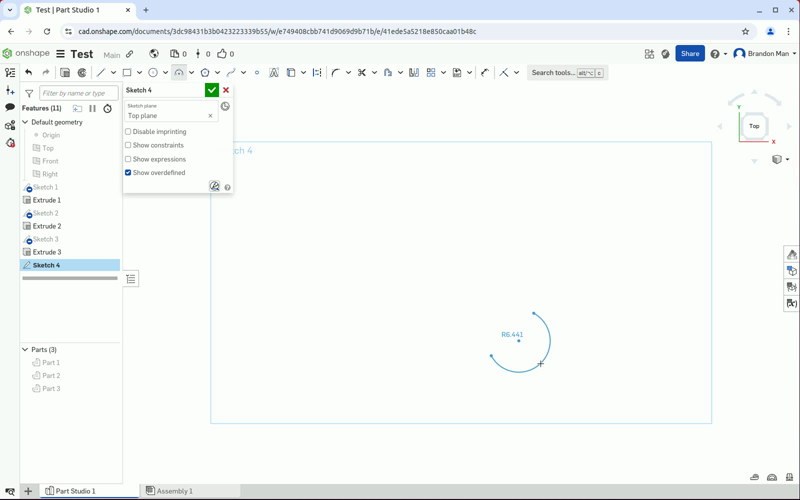
key(esc)
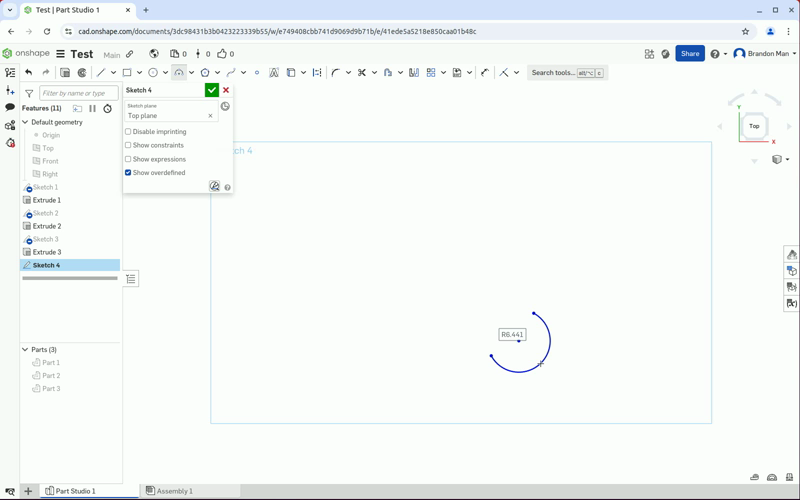
key(l)
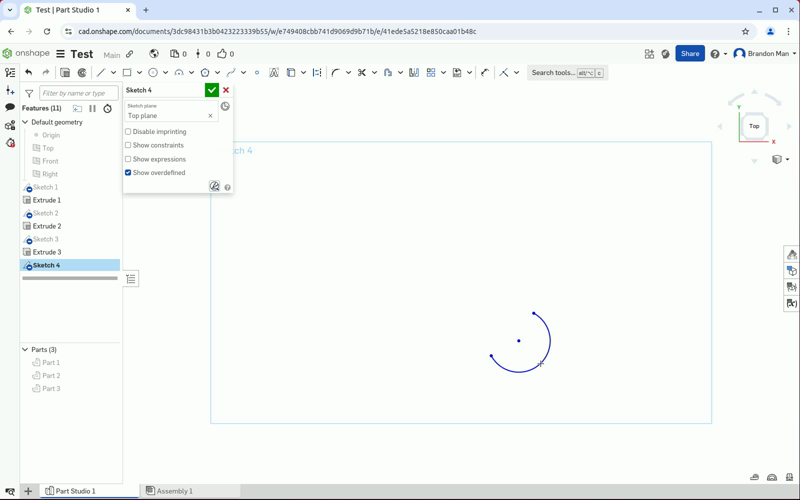
mouse_move(533, 313)
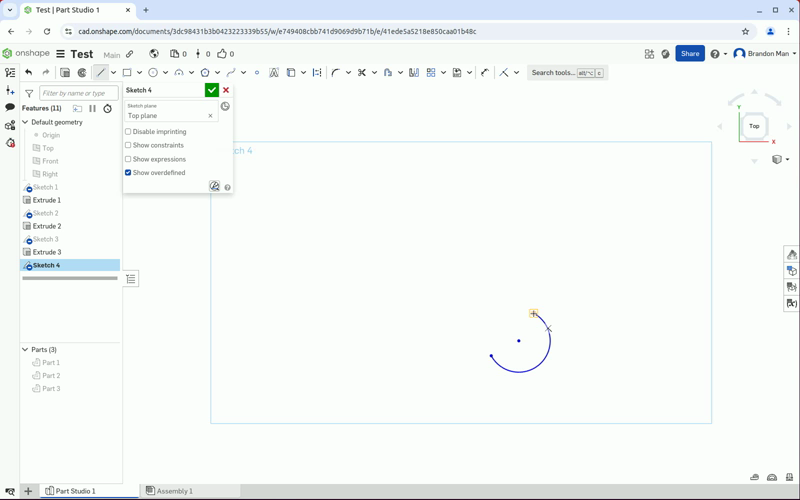
click(533, 313)
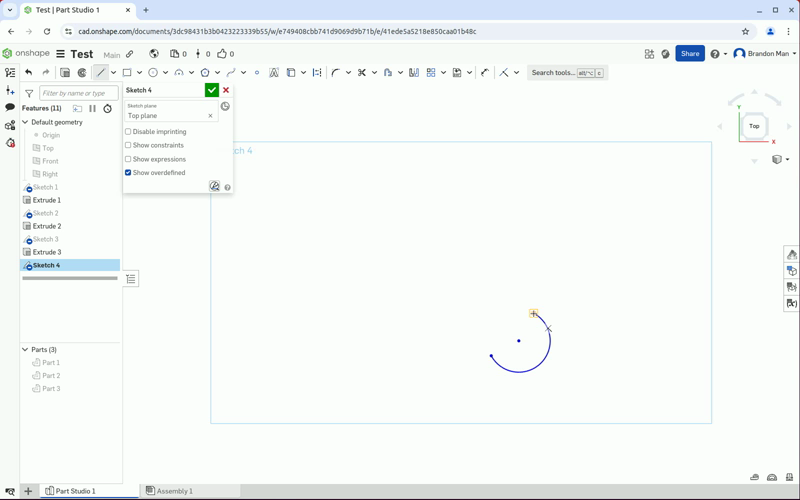
key_down(shift)
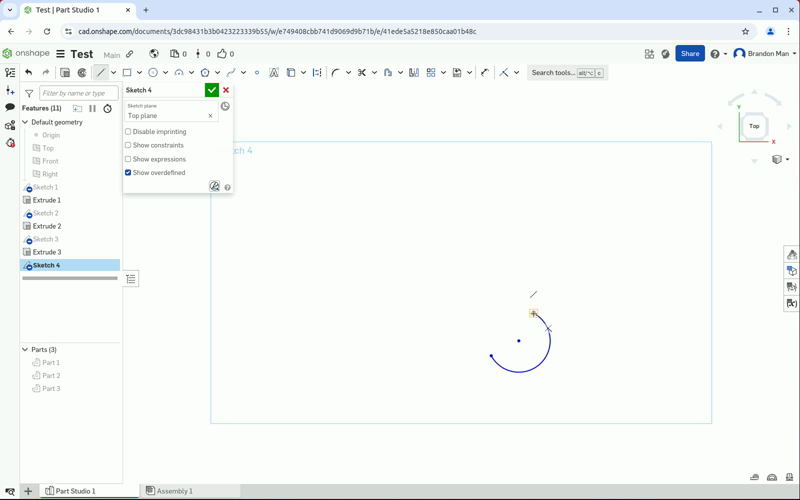
mouse_move(491, 355)
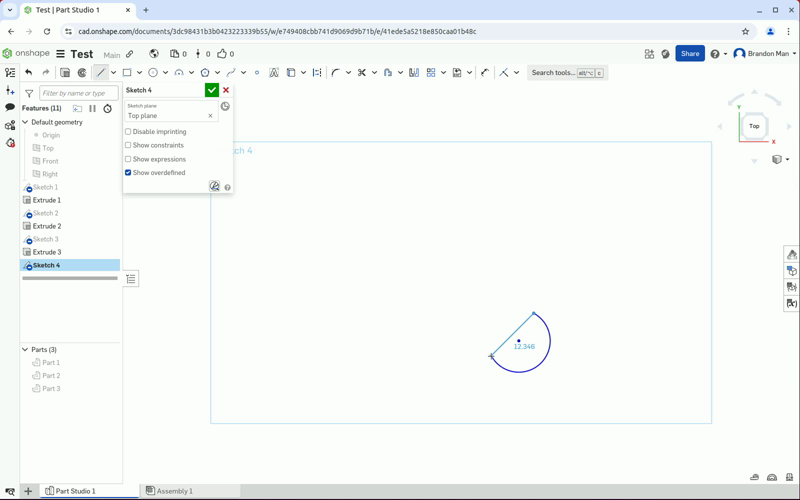
key_up(shift)
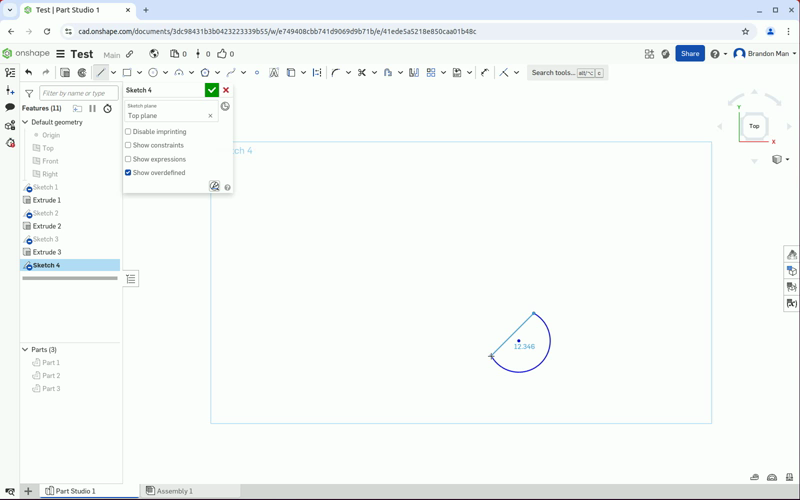
click(491, 355)
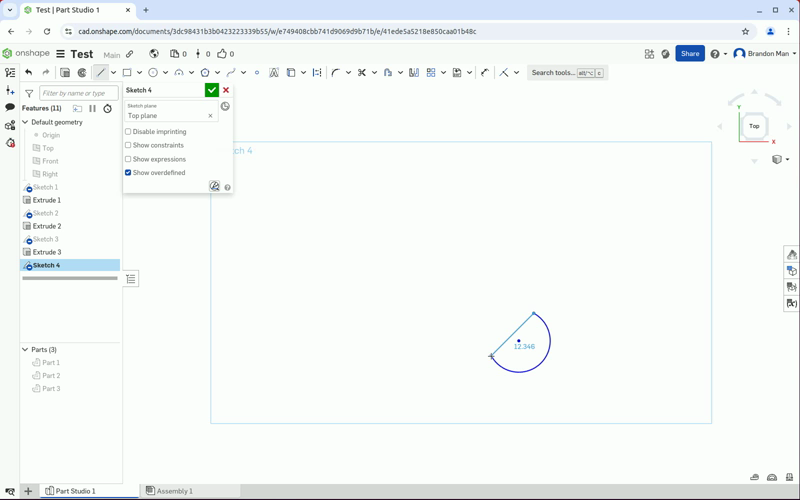
key(esc)
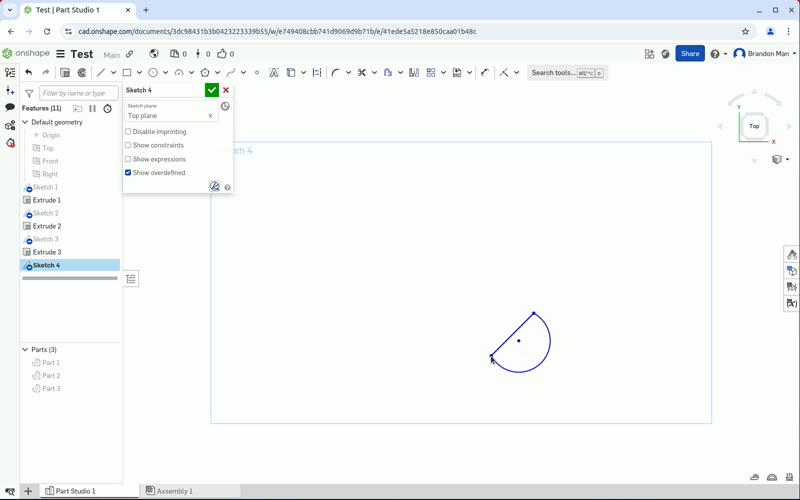
mouse_move(526, 336)
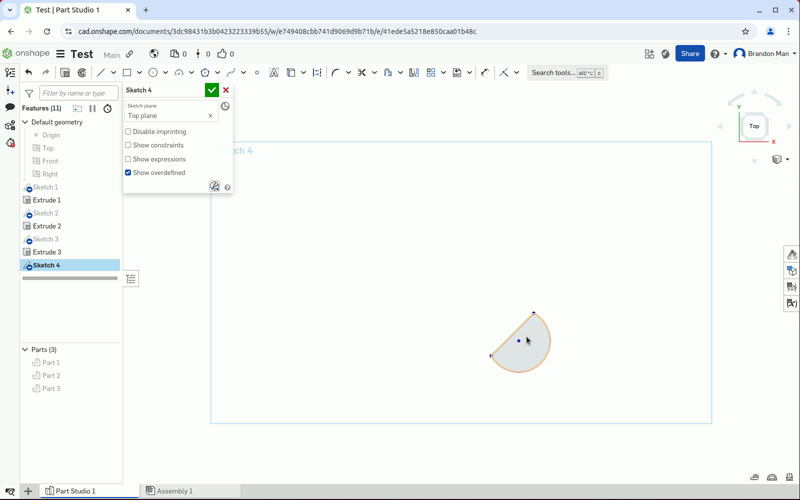
click(526, 336)
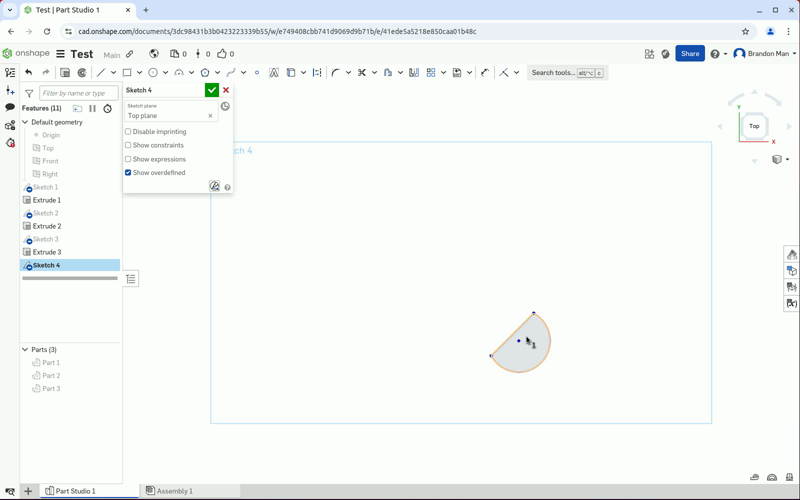
mouse_move(73, 352)
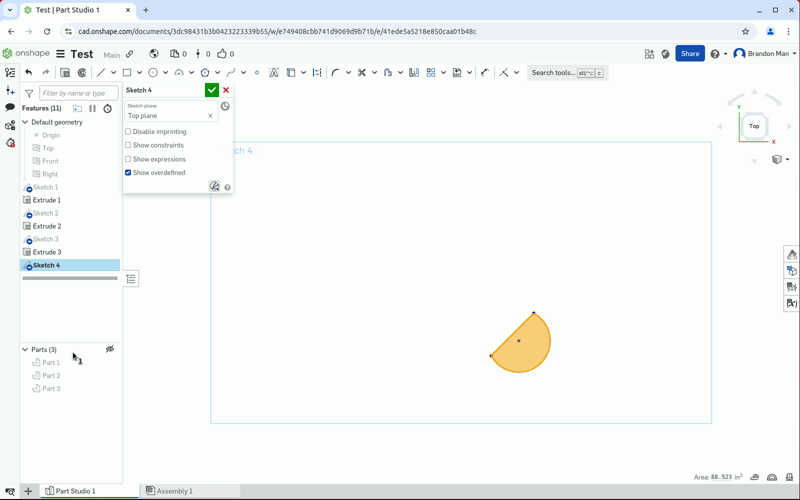
key(shift+y)
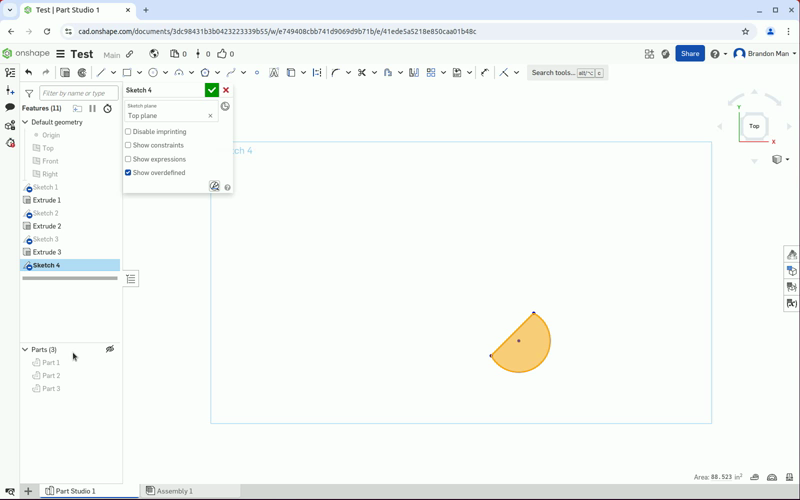
key(shift+e)
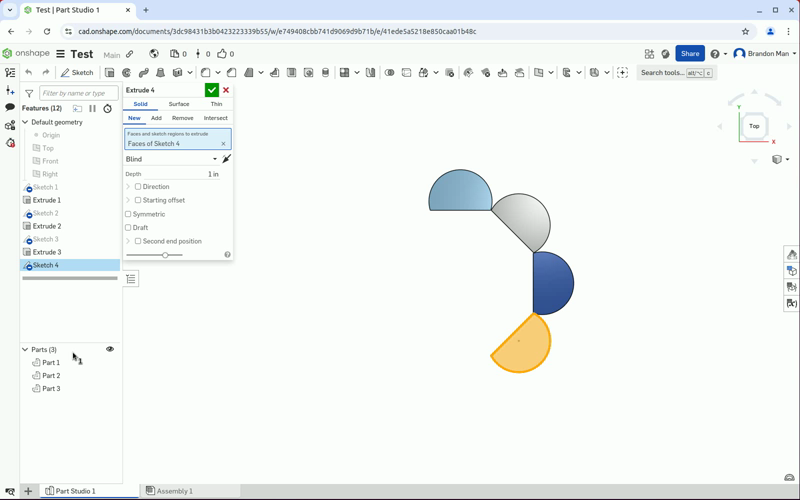
mouse_move(143, 106)
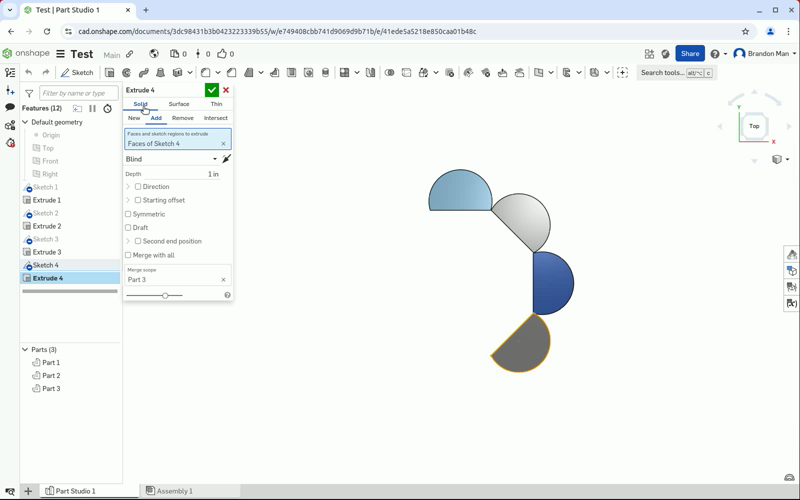
click(143, 106)
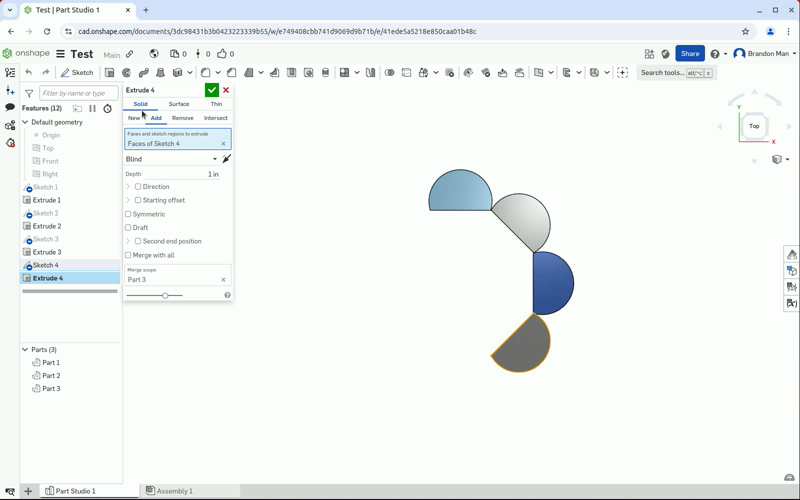
mouse_move(137, 120)
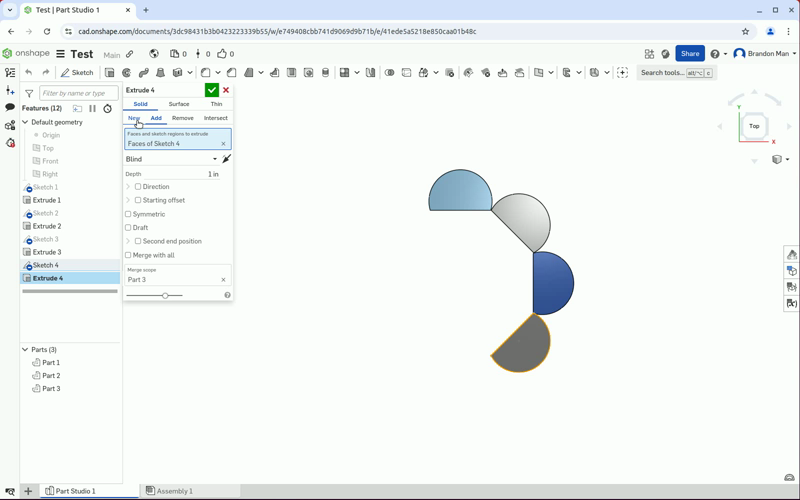
click(137, 120)
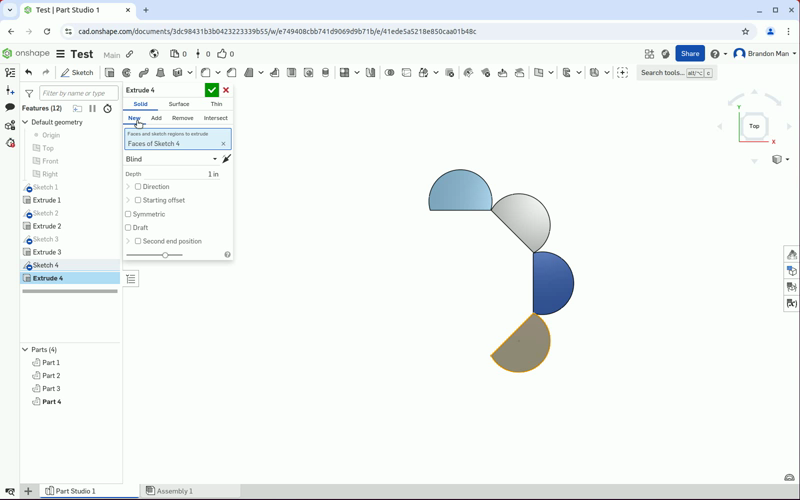
key(tab, 4)
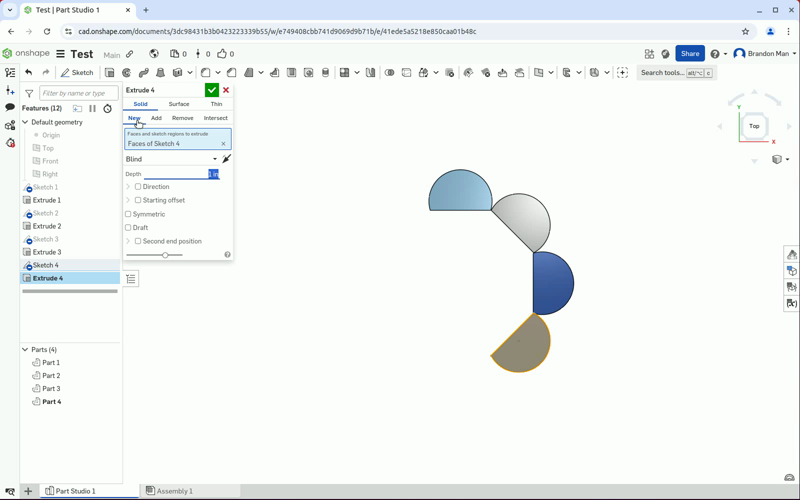
text(3.129)
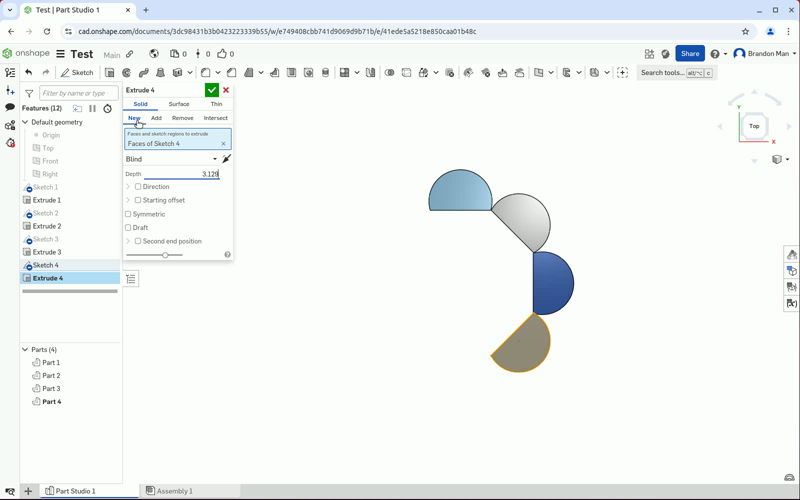
key(enter)
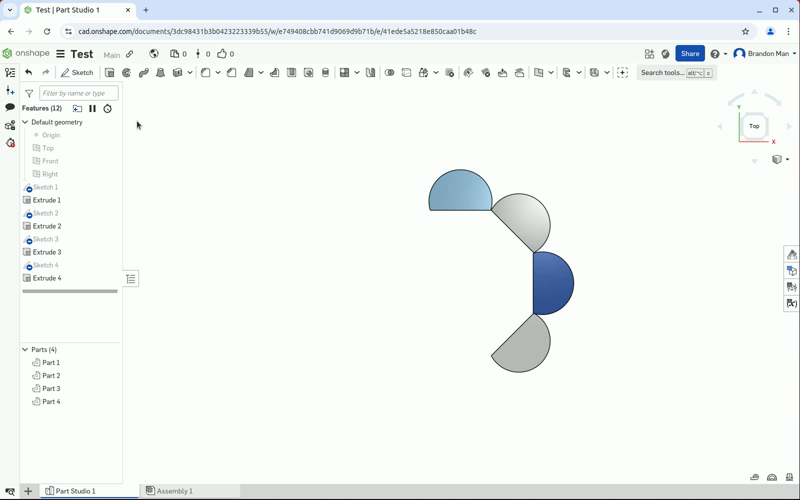
key(shift+h)
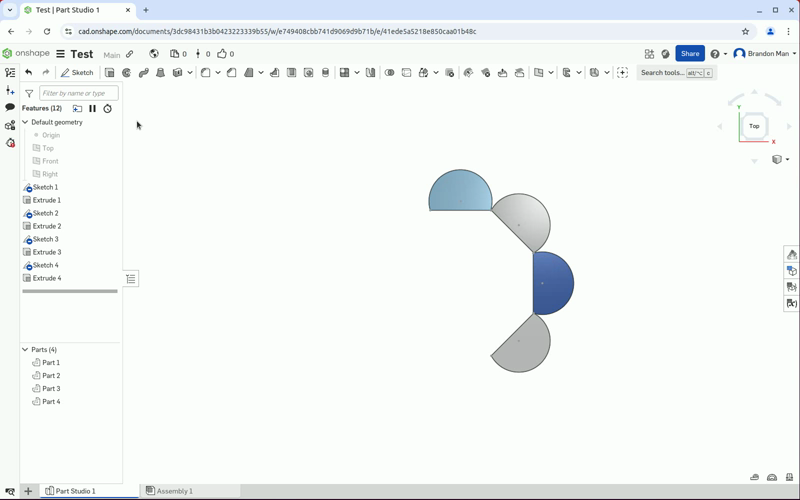
key(shift+h)
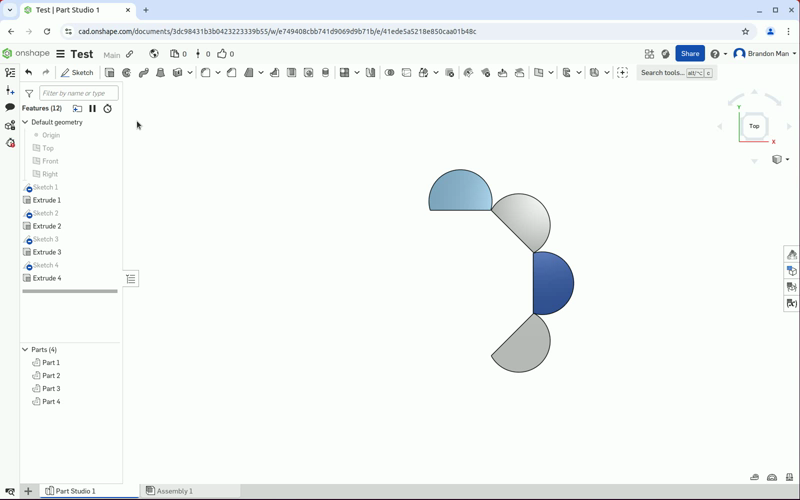
mouse_move(73, 189)
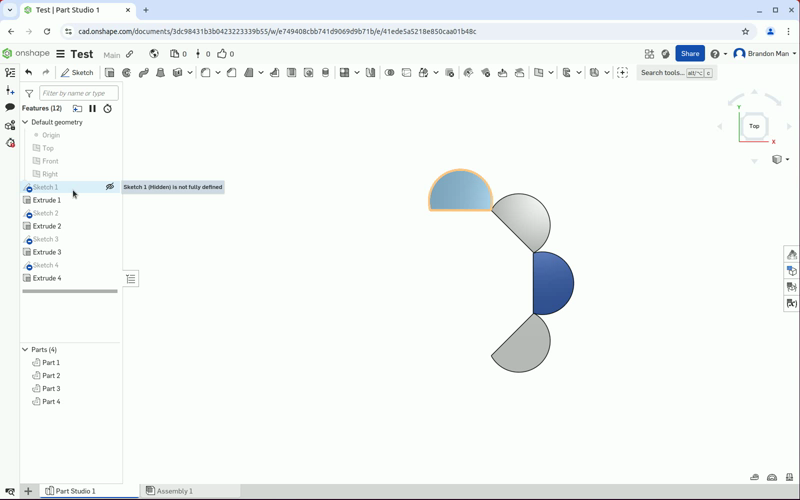
click(73, 189)
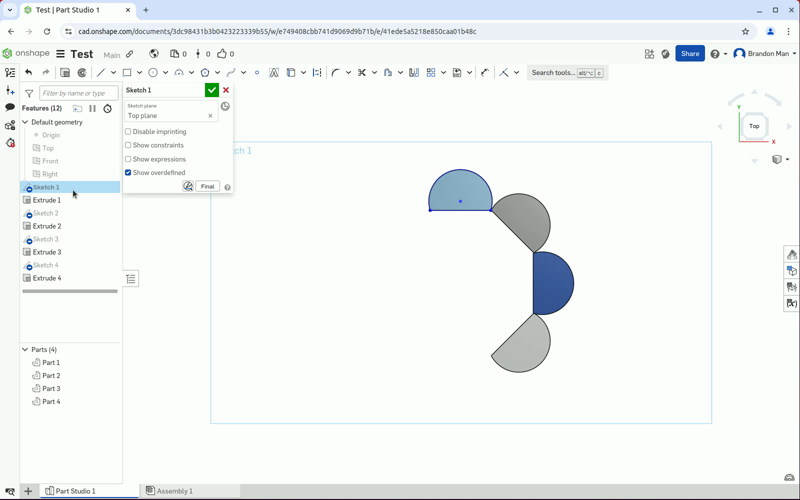
mouse_move(229, 92)
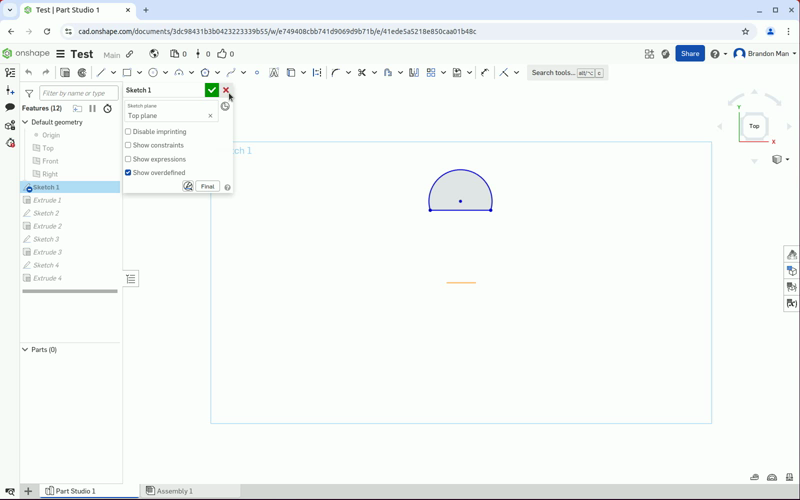
click(229, 92)
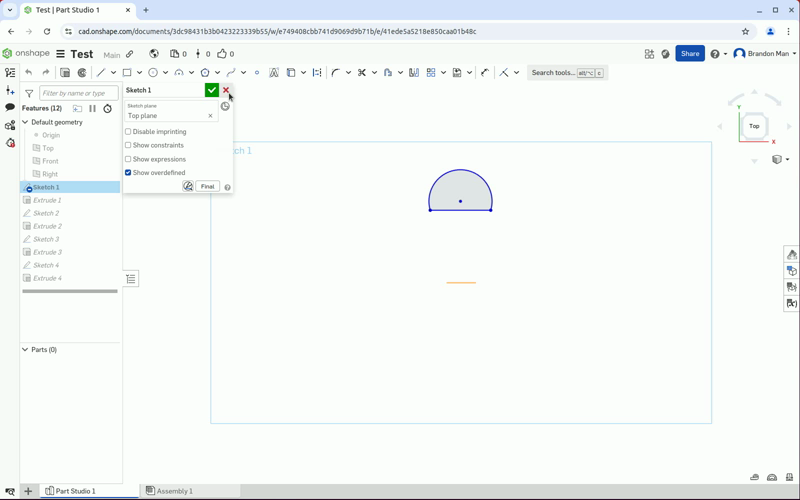
key(shift+s)
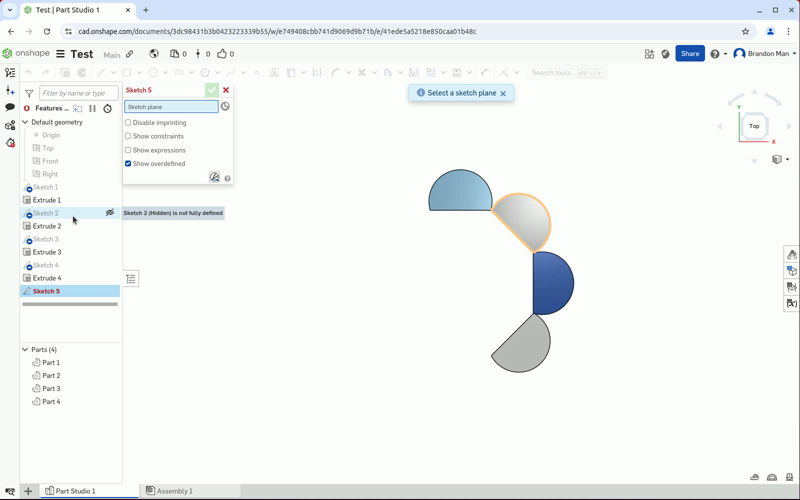
scroll(3)
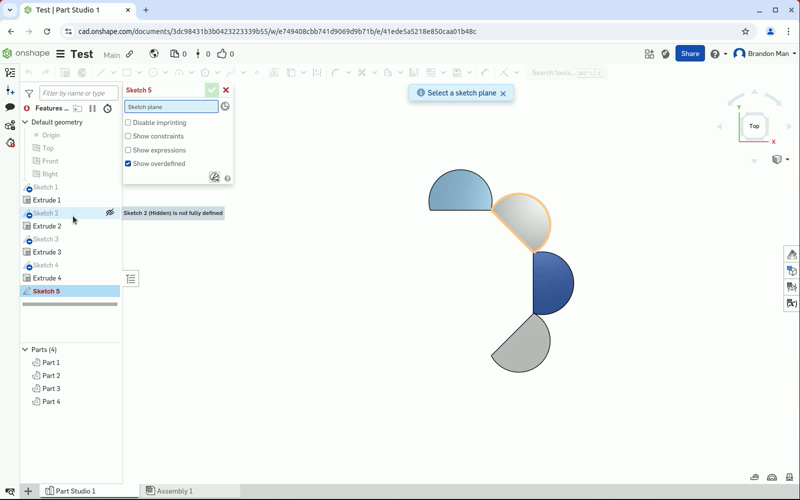
mouse_move(73, 150)
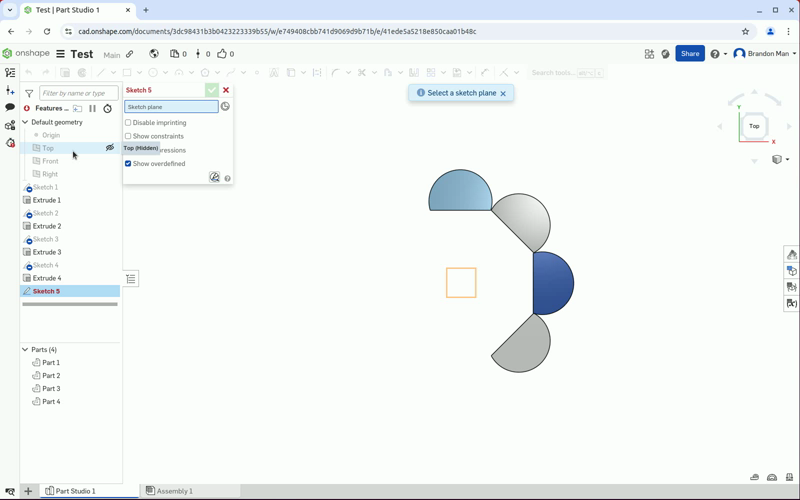
click(73, 150)
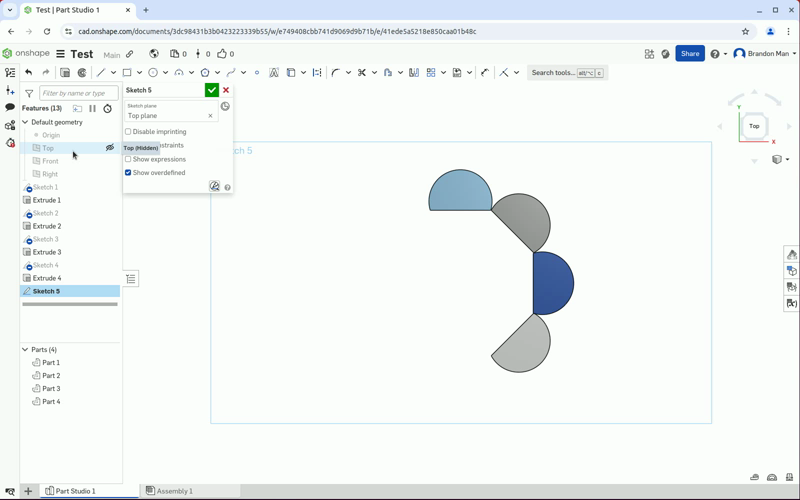
mouse_move(73, 352)
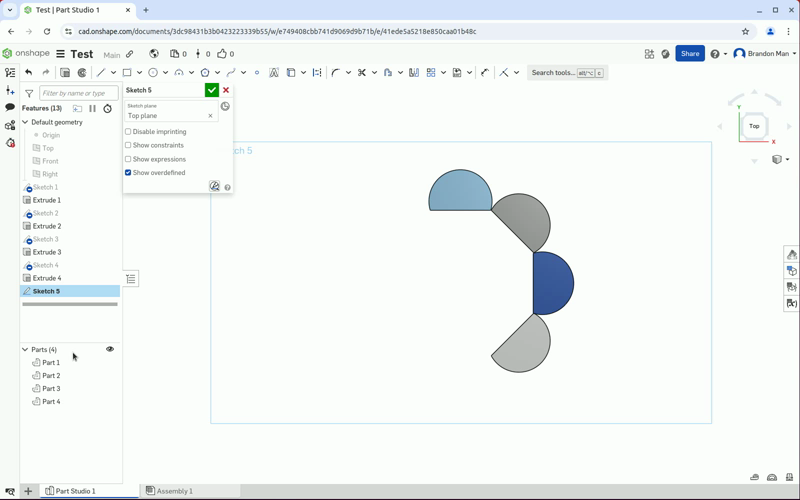
key(y)
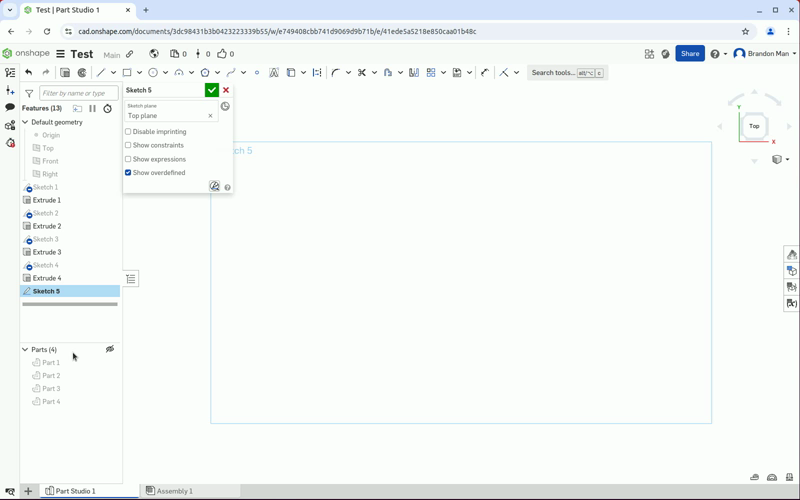
key(a)
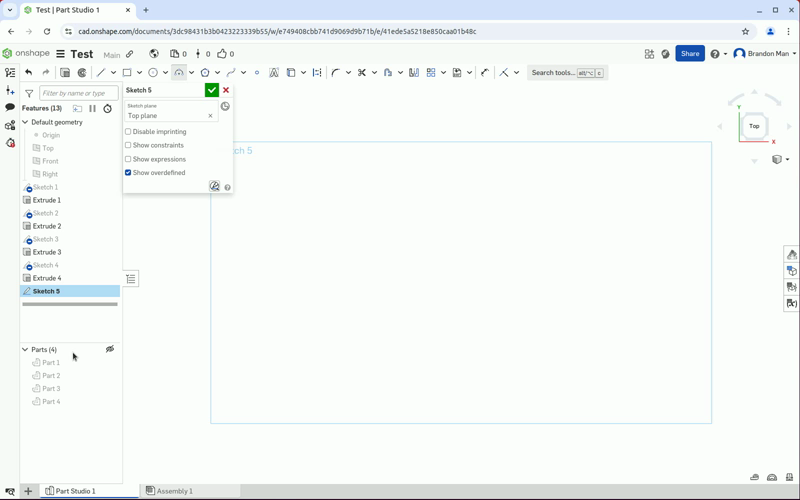
key_down(shift)
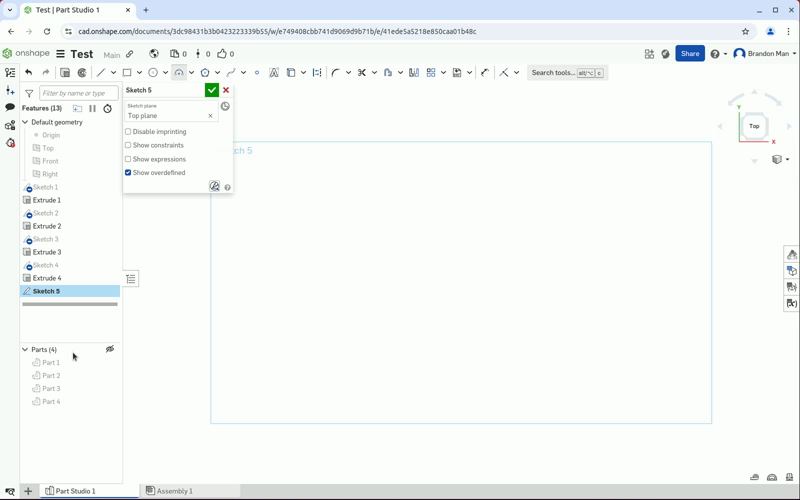
mouse_move(430, 355)
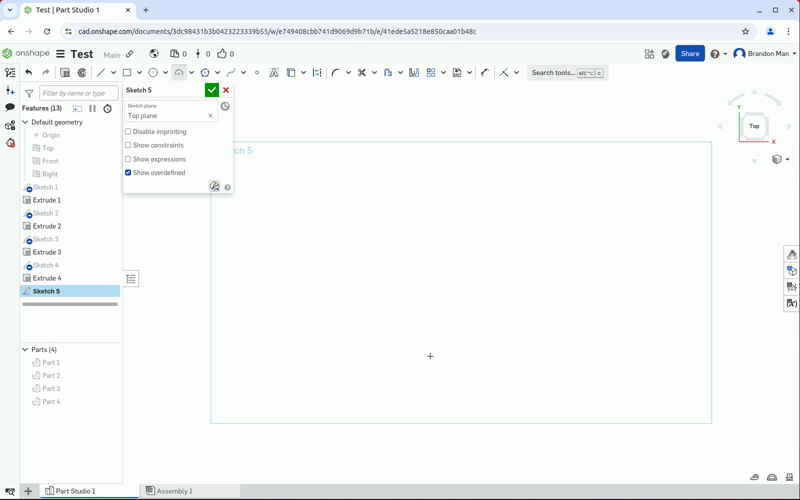
click(430, 355)
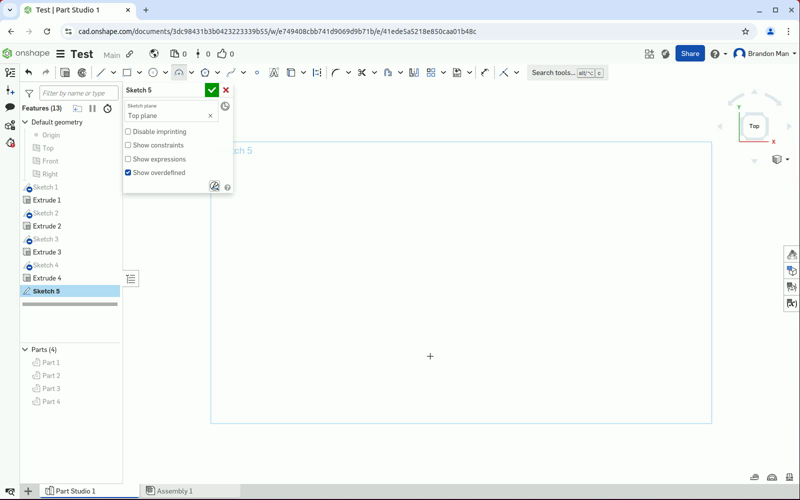
key_up(shift)
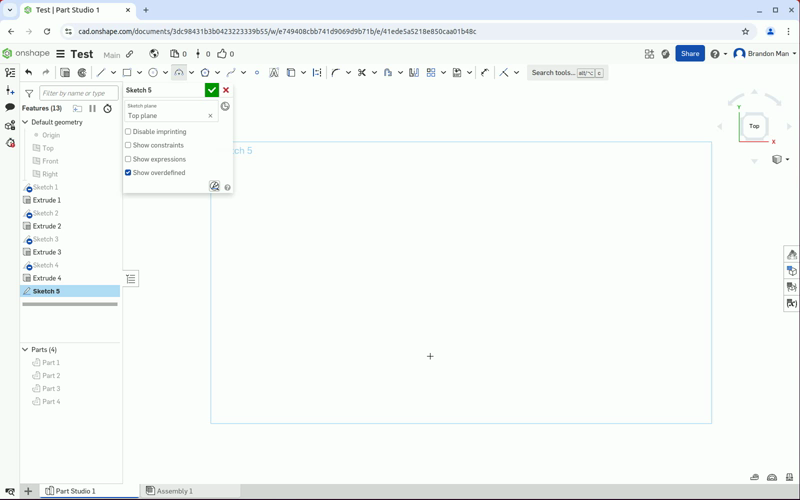
key_down(shift)
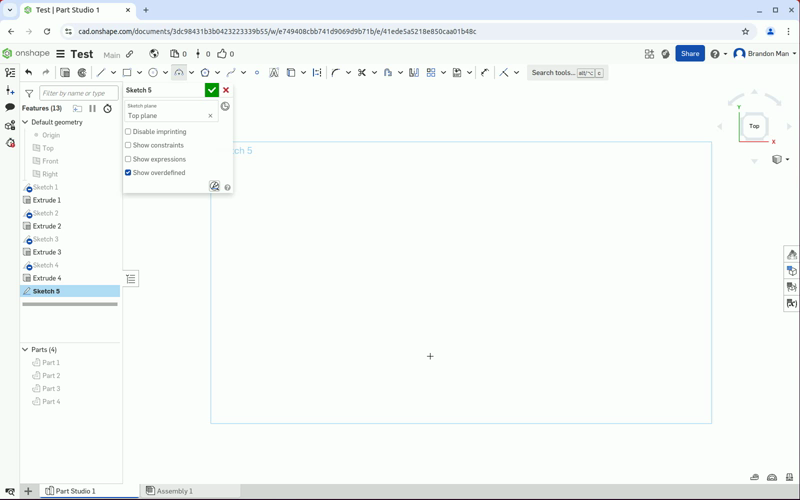
mouse_move(490, 355)
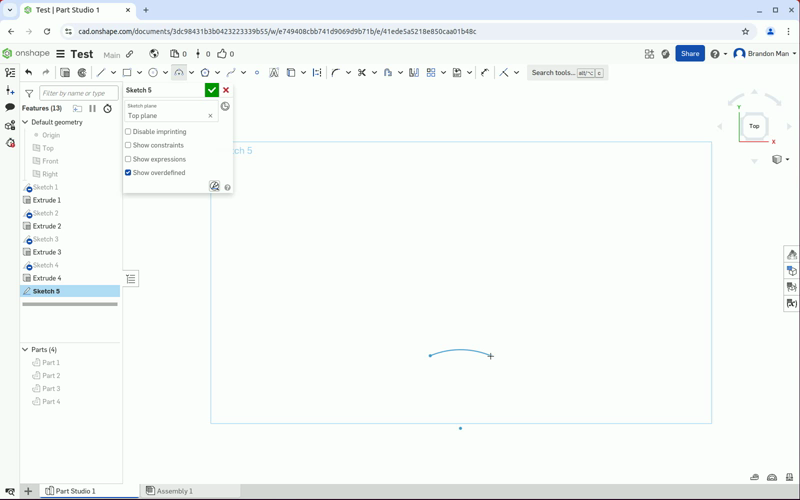
click(490, 355)
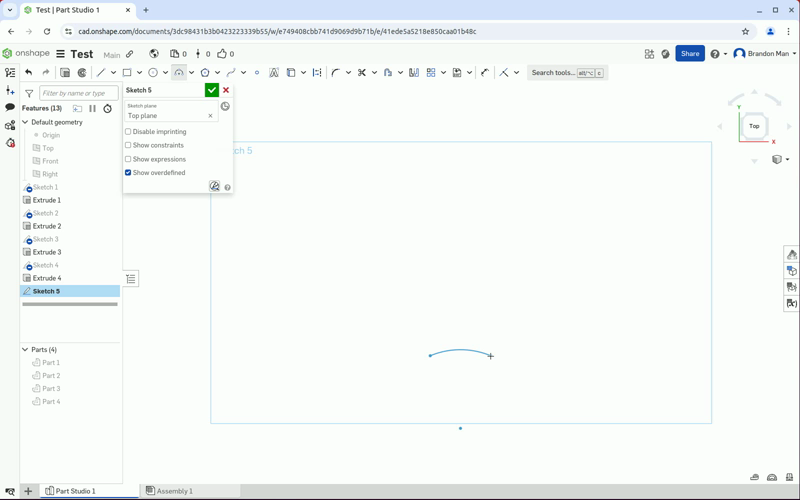
mouse_move(460, 396)
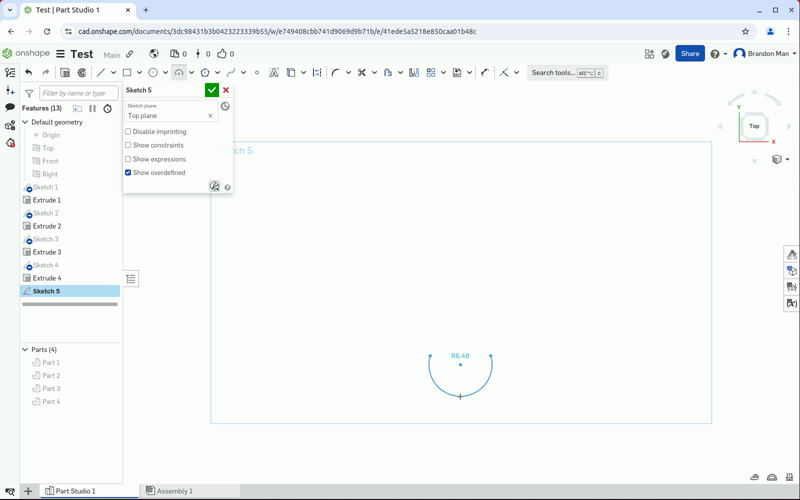
click(460, 396)
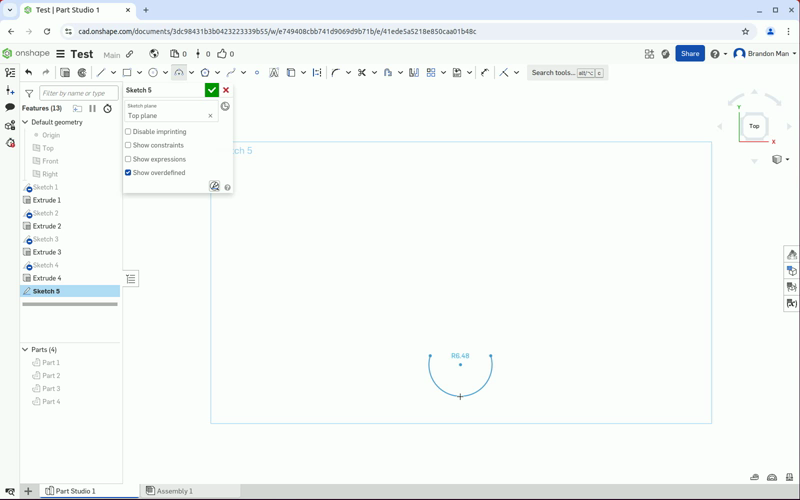
key_up(shift)
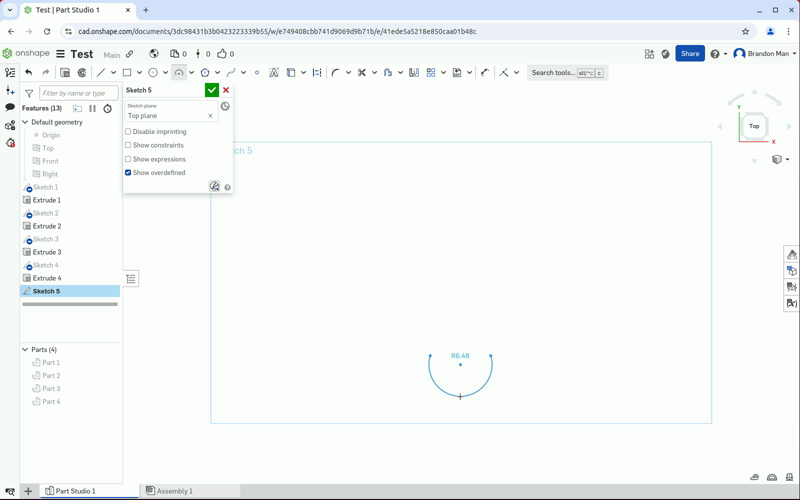
key(esc)
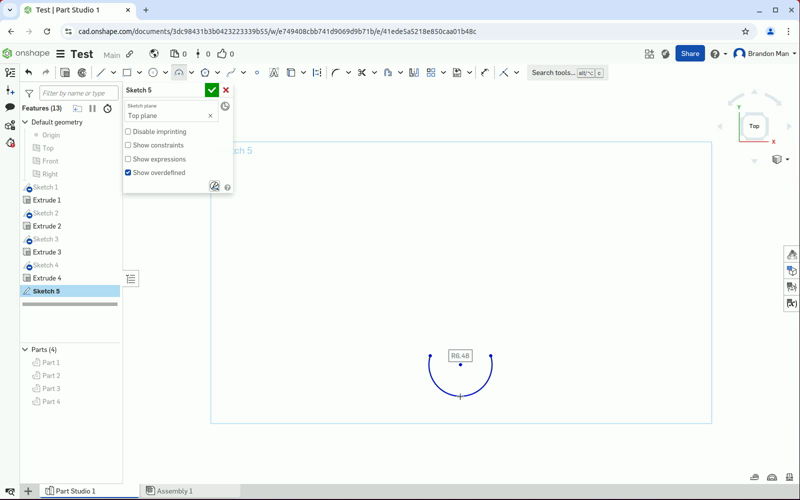
key(l)
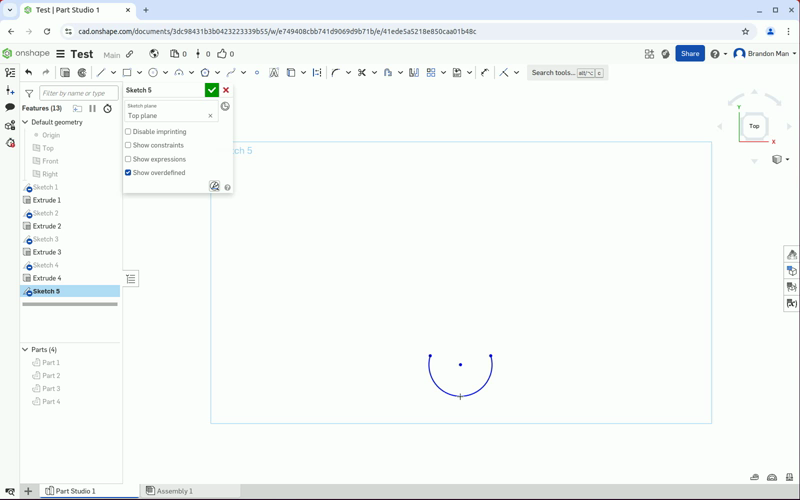
mouse_move(490, 355)
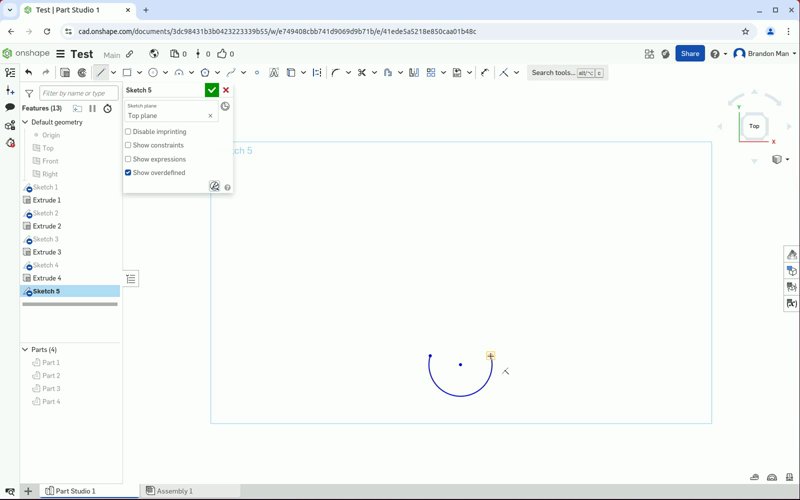
click(490, 355)
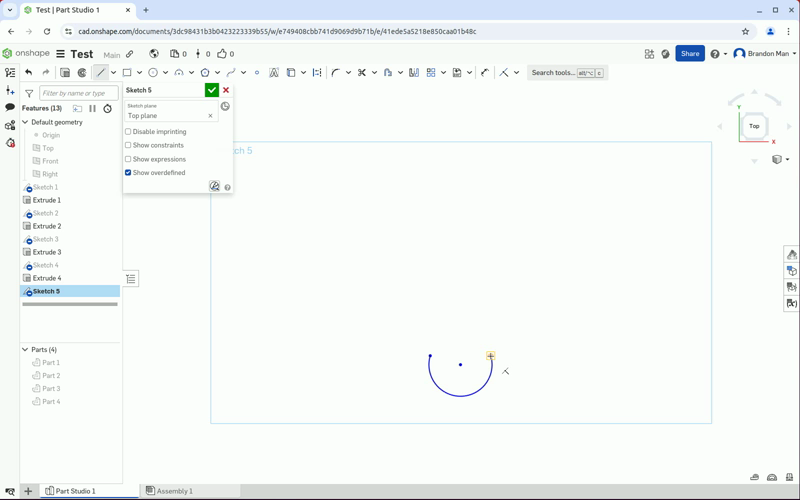
key_down(shift)
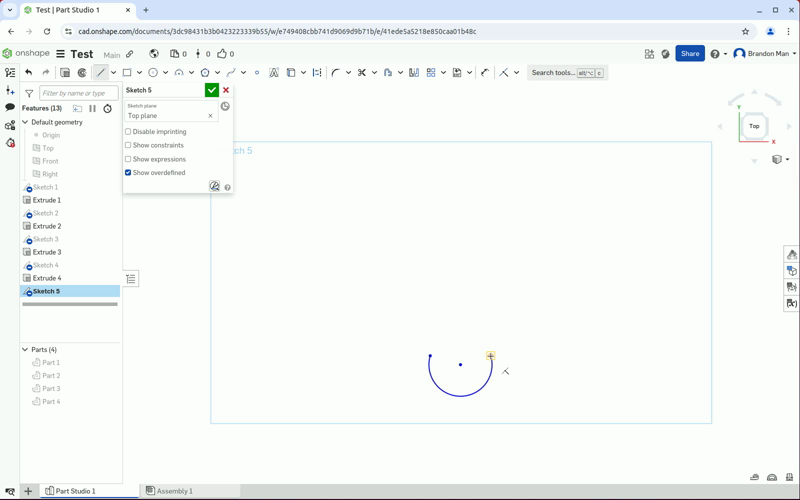
mouse_move(430, 355)
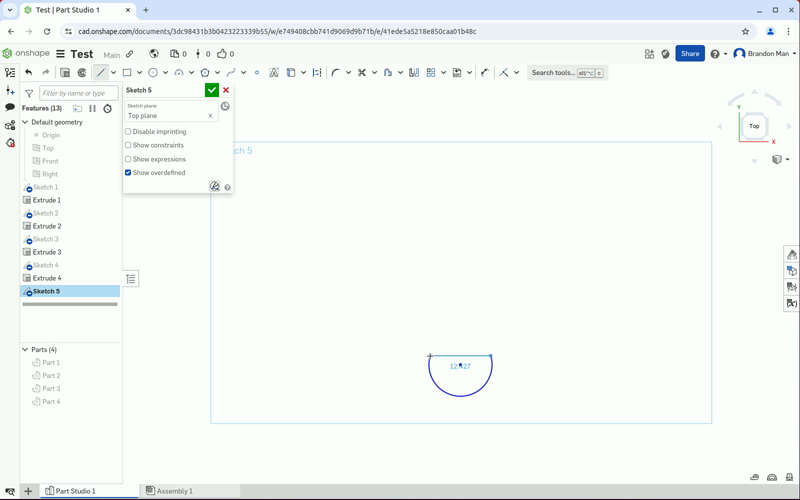
key_up(shift)
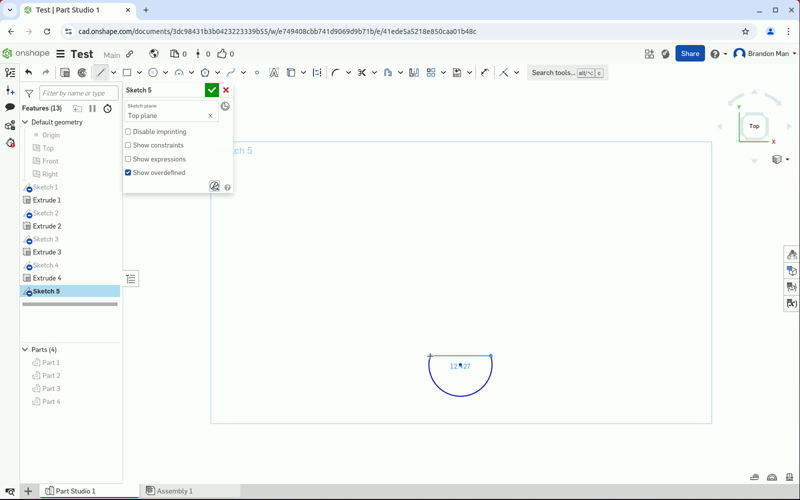
click(430, 355)
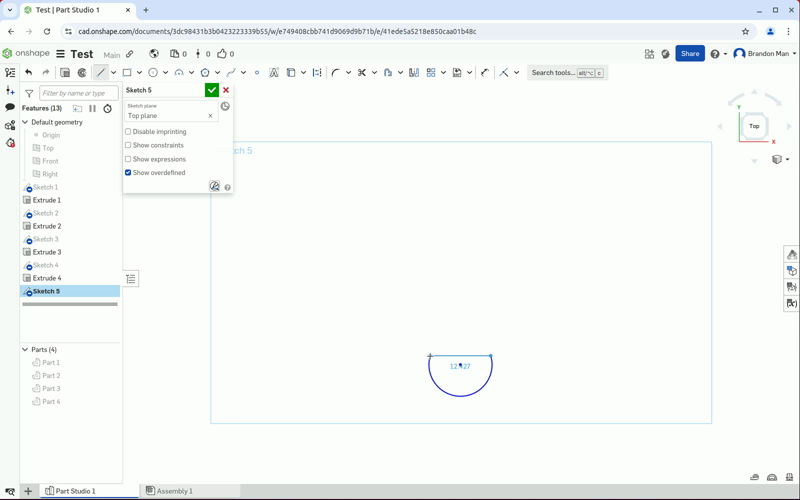
key(esc)
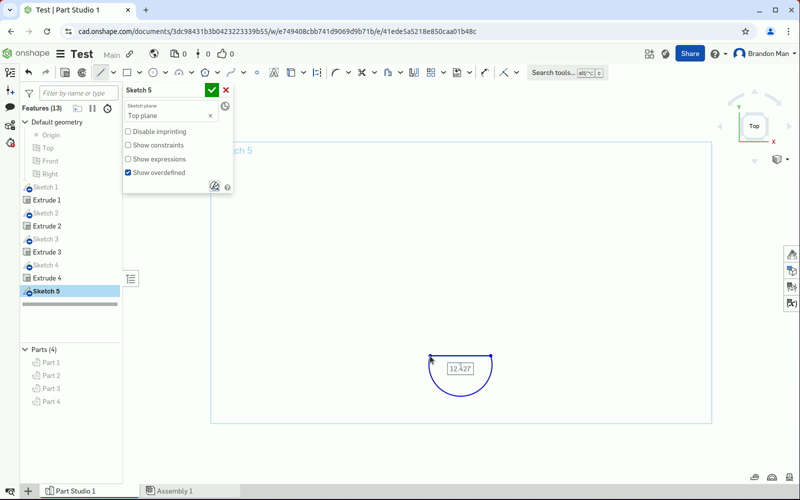
mouse_move(450, 361)
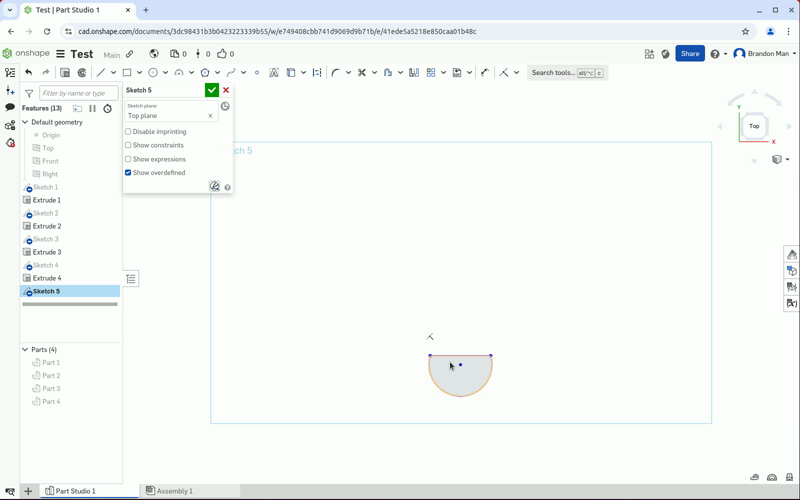
click(450, 361)
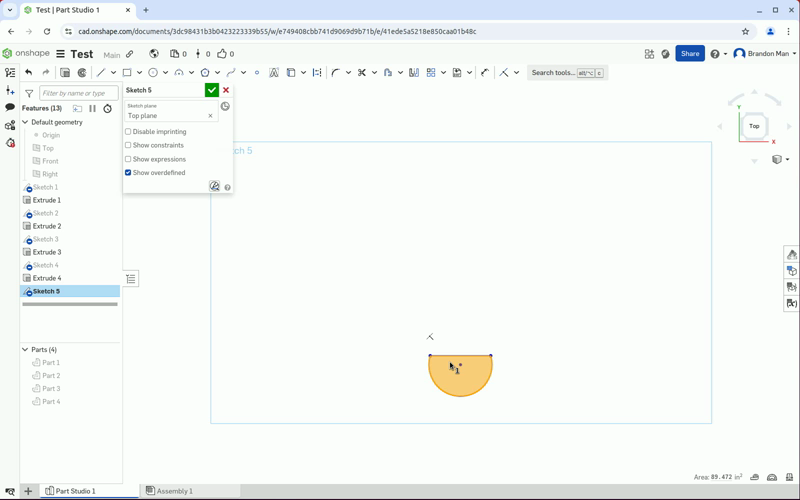
mouse_move(73, 352)
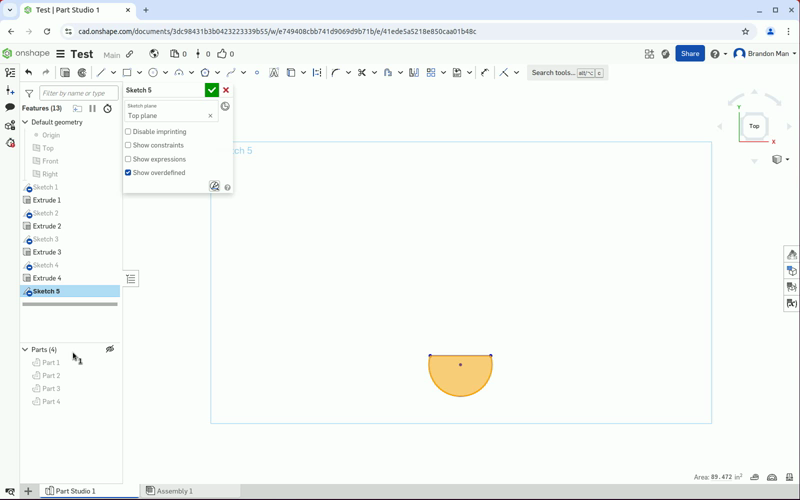
key(shift+y)
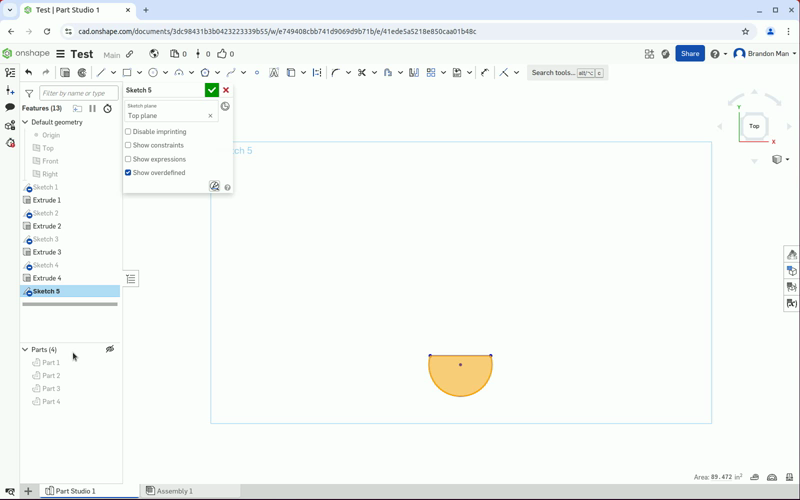
key(shift+e)
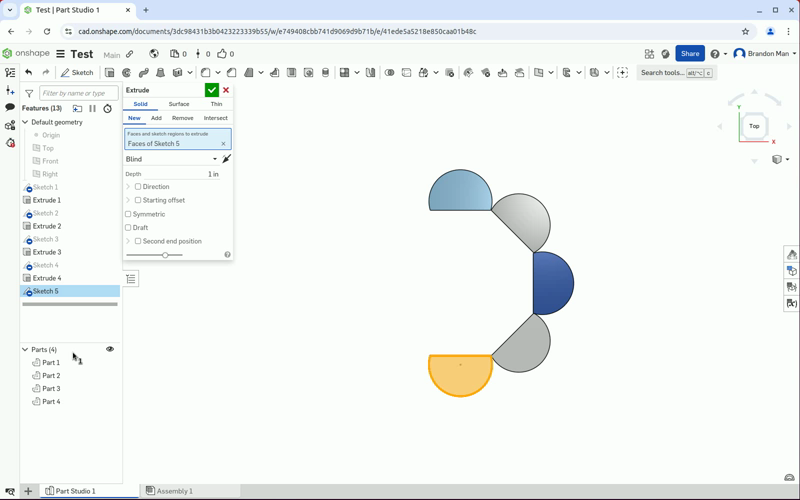
mouse_move(143, 106)
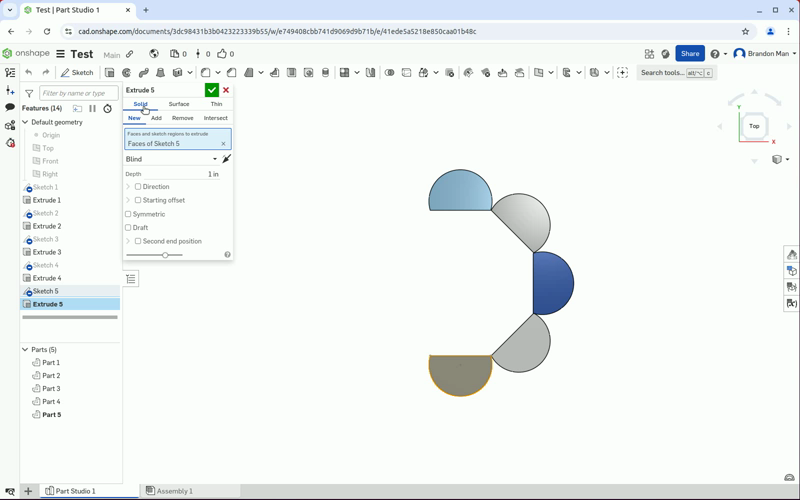
click(143, 106)
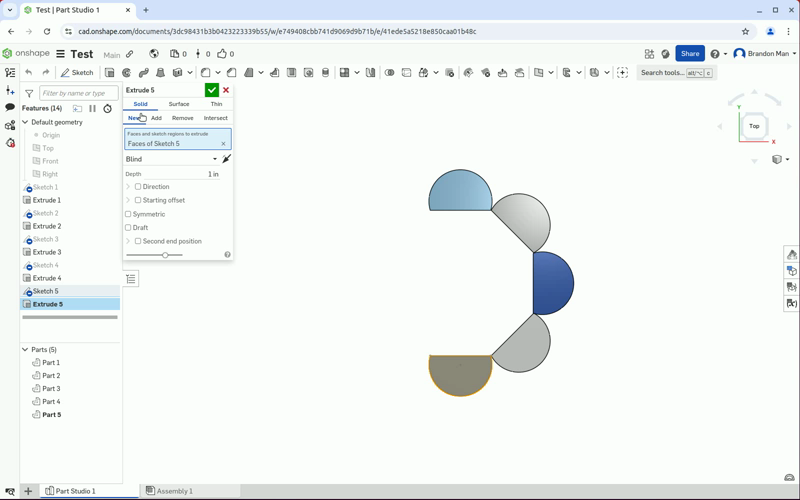
mouse_move(137, 120)
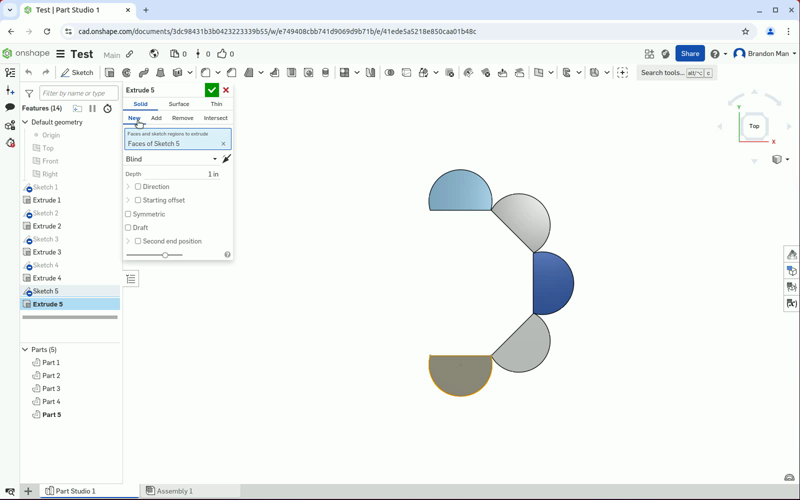
click(137, 120)
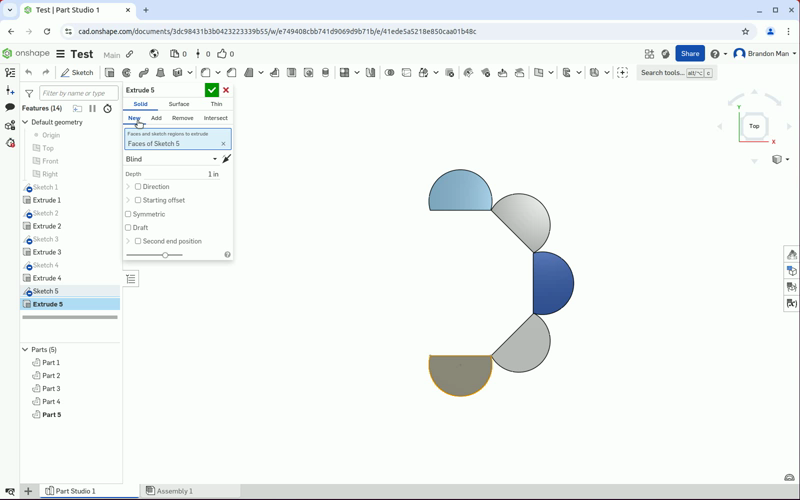
key(tab, 4)
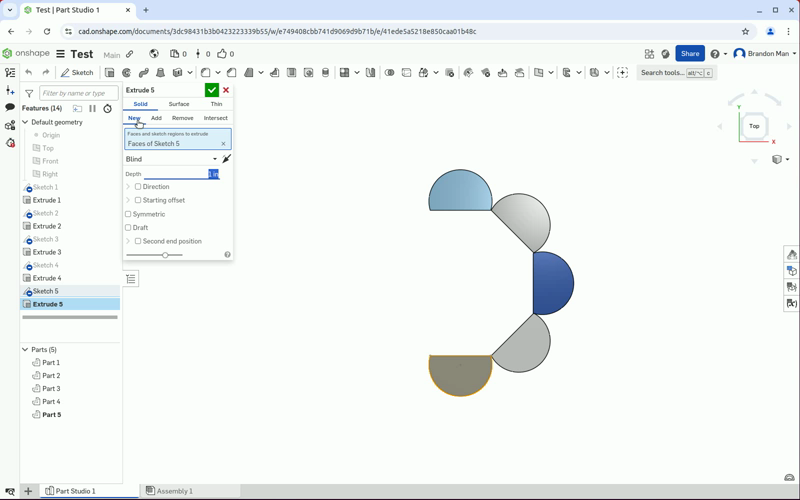
text(3.129)
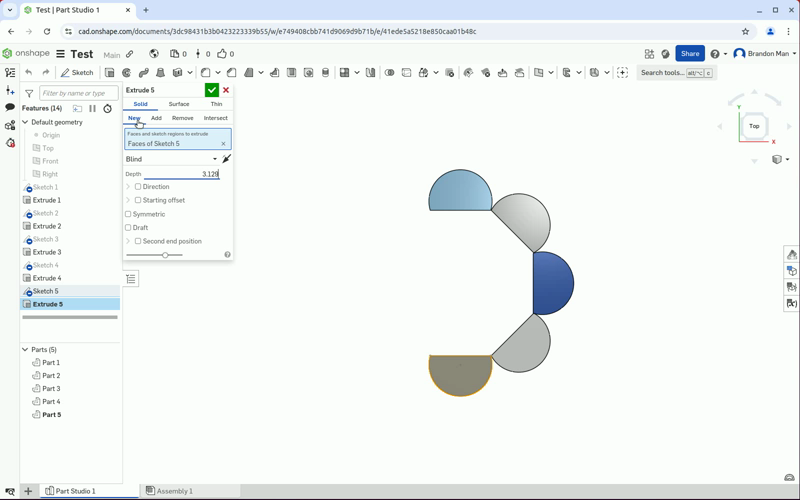
key(enter)
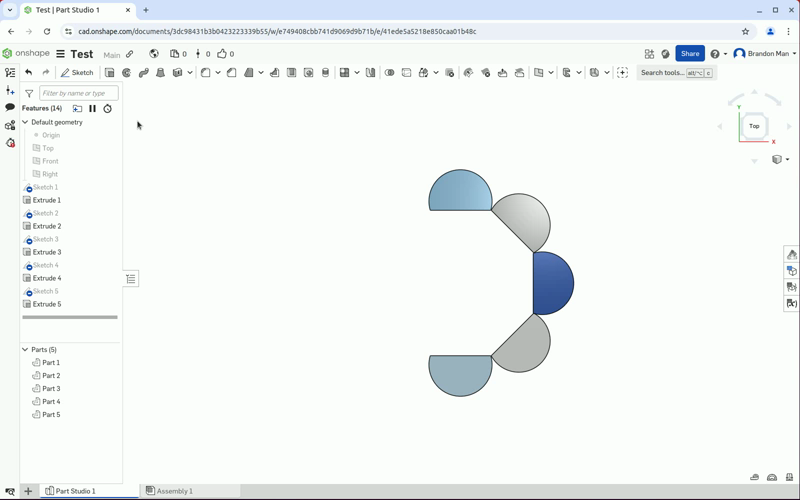
key(shift+h)
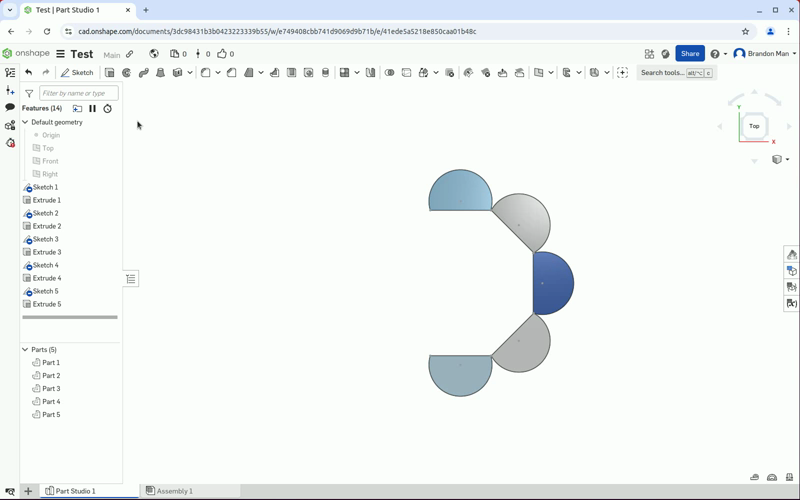
key(shift+h)
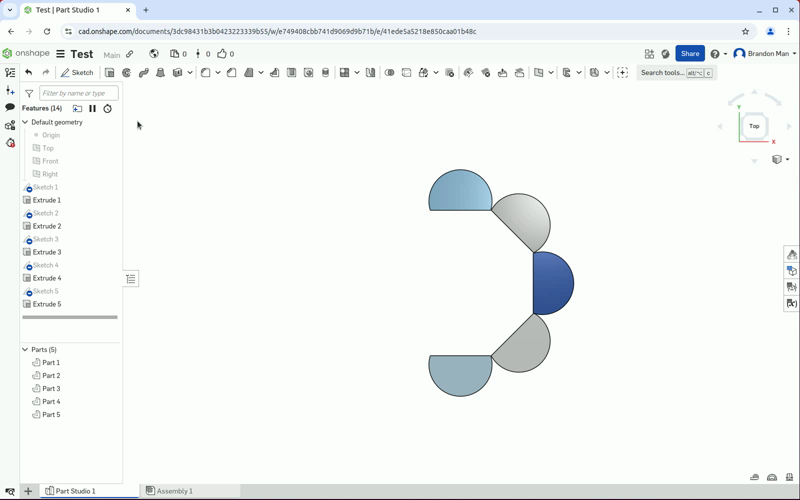
mouse_move(73, 189)
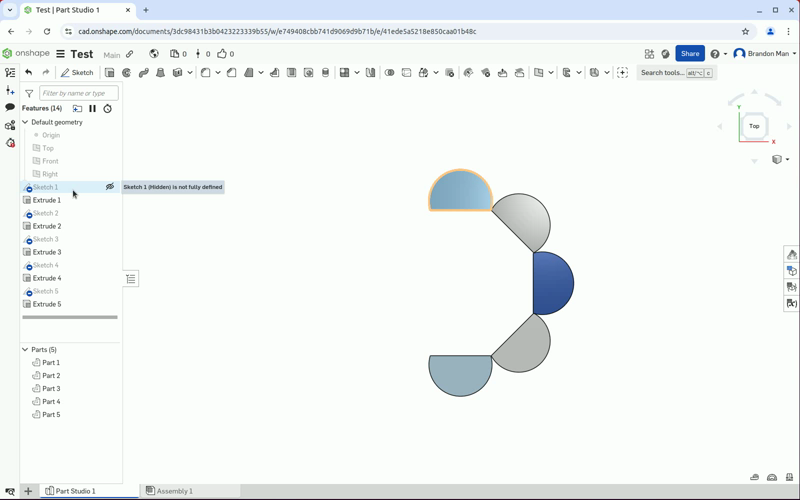
click(73, 189)
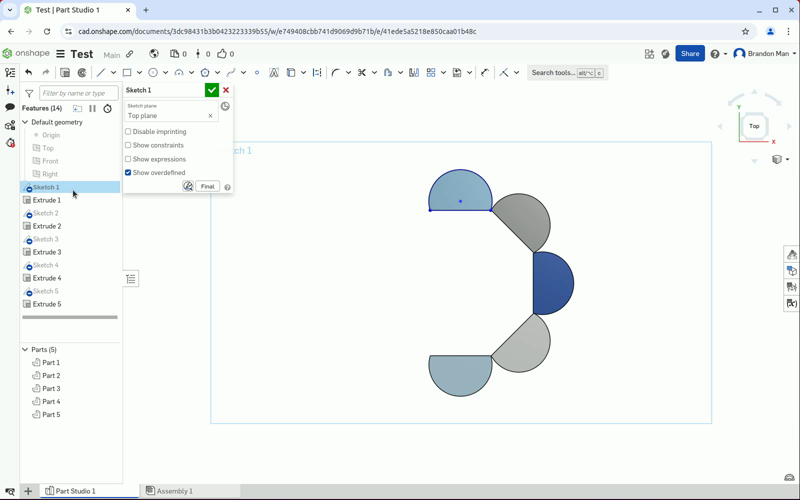
mouse_move(229, 92)
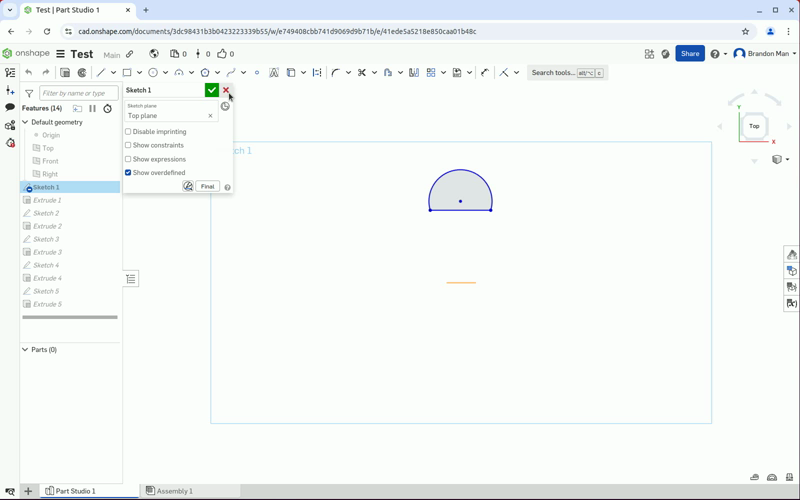
click(229, 92)
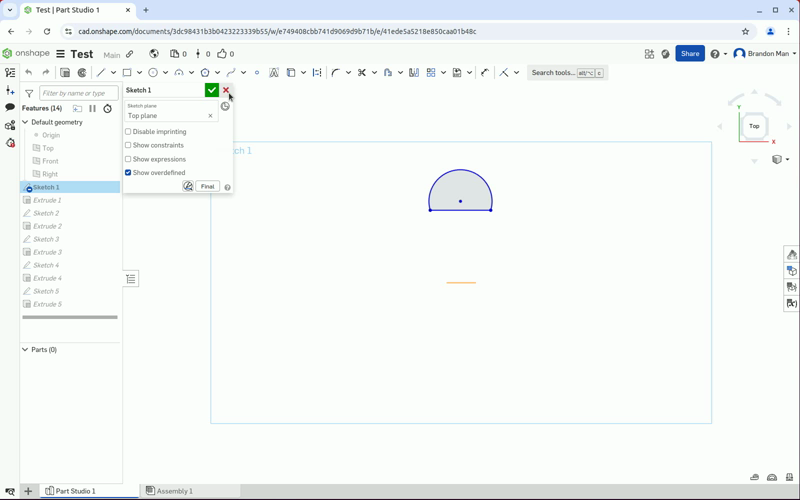
key(shift+s)
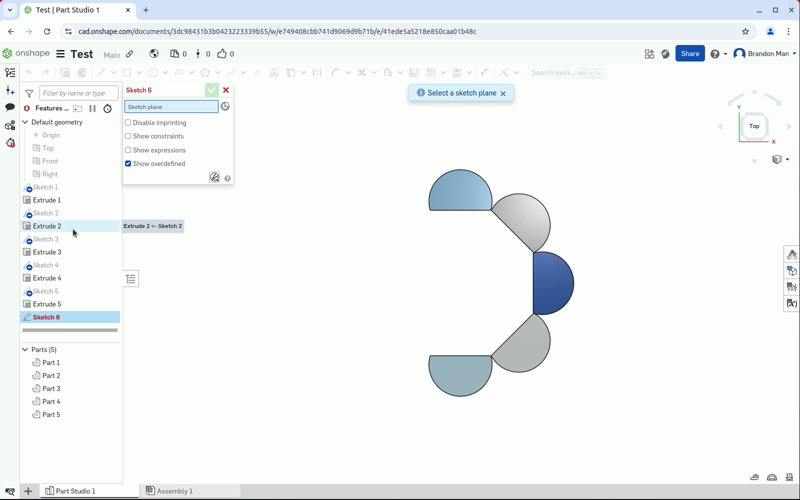
scroll(3)
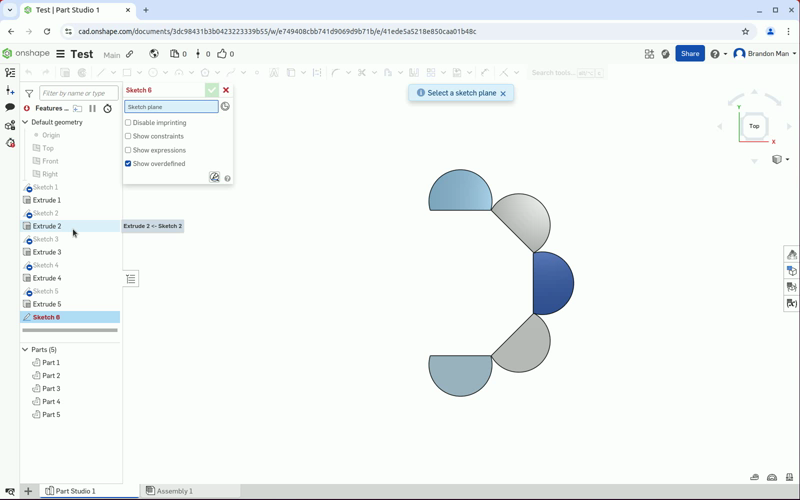
mouse_move(73, 150)
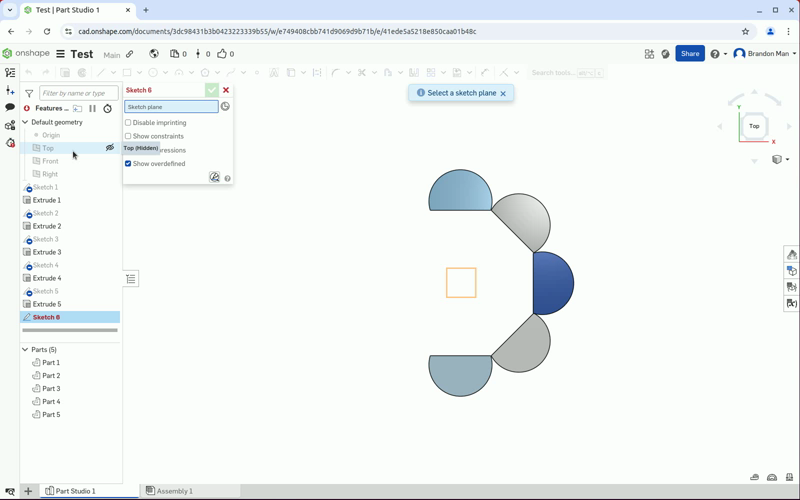
click(73, 150)
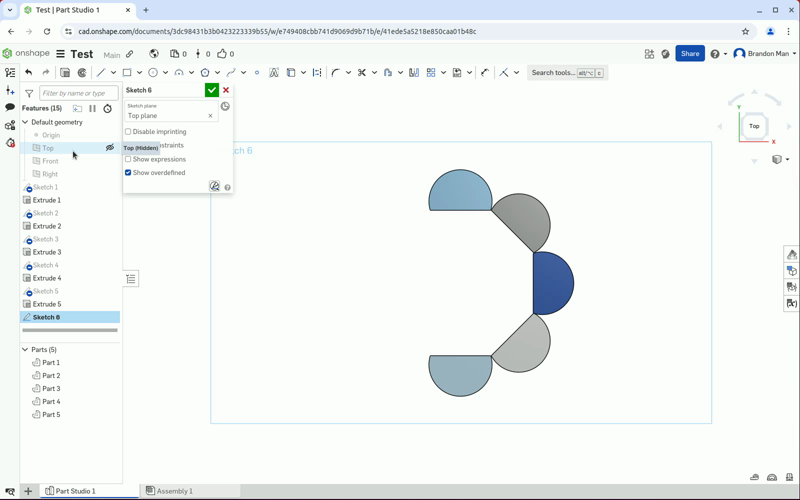
mouse_move(73, 352)
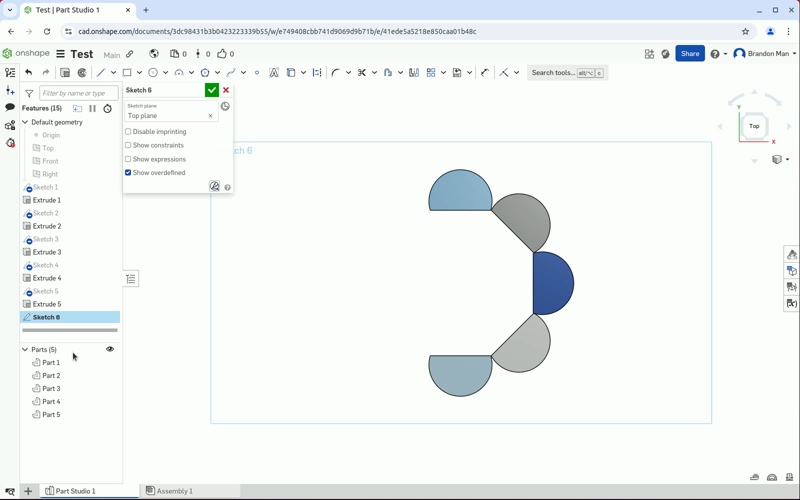
key(y)
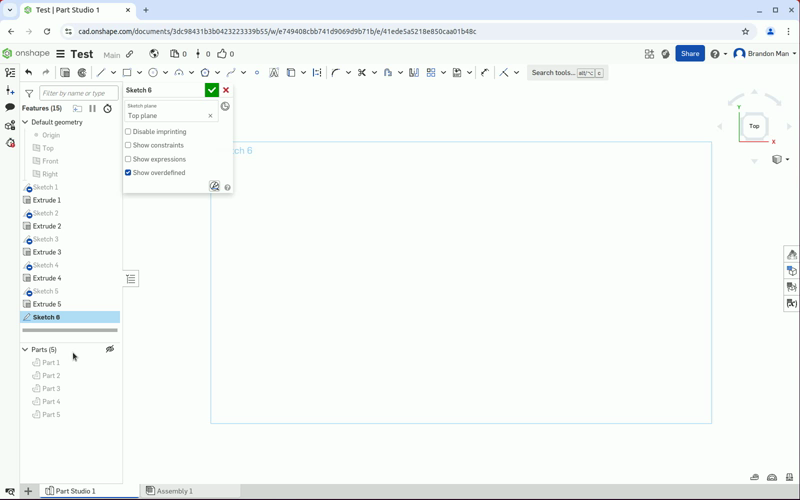
key(a)
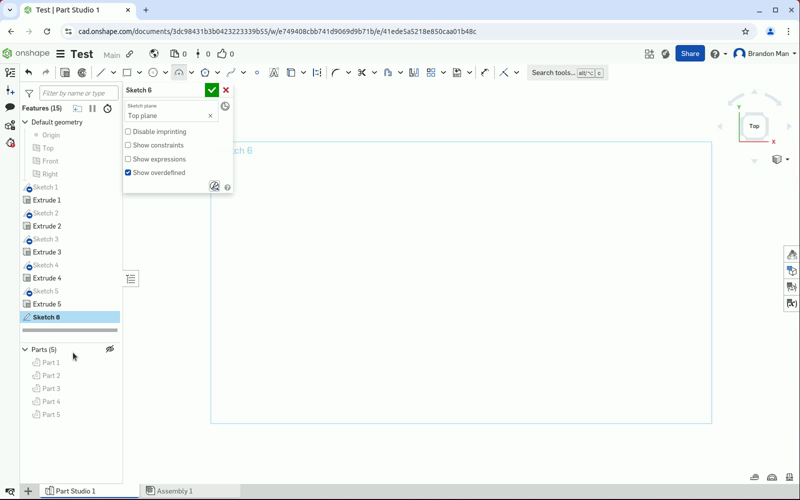
key_down(shift)
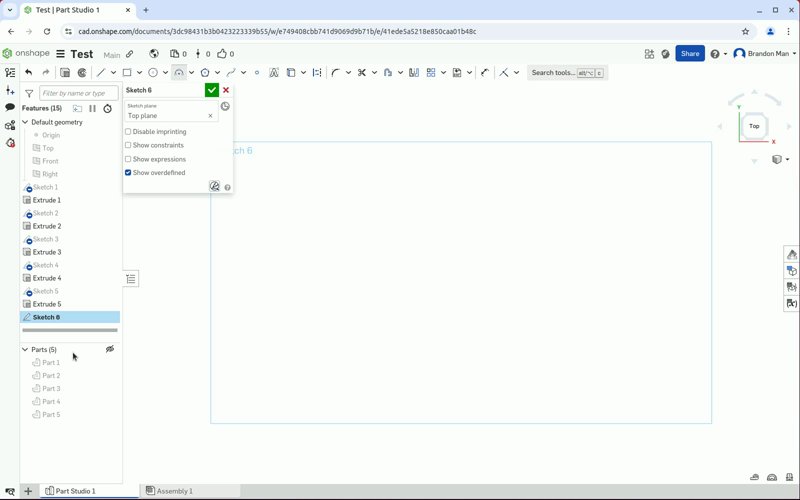
mouse_move(388, 313)
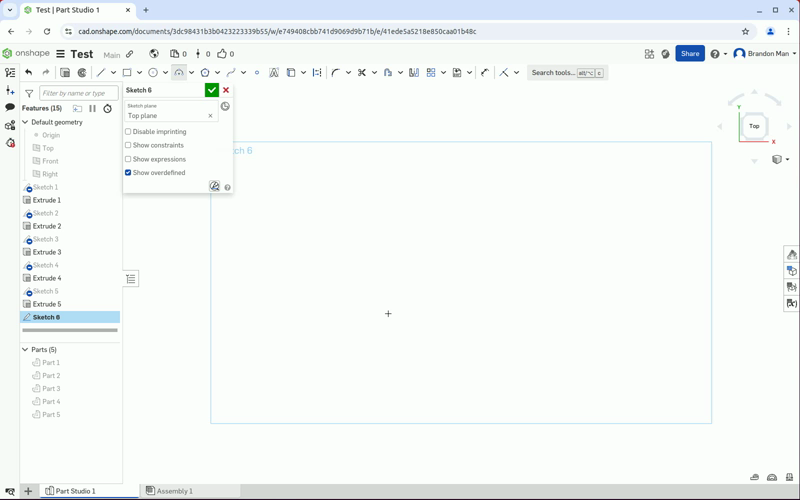
click(388, 313)
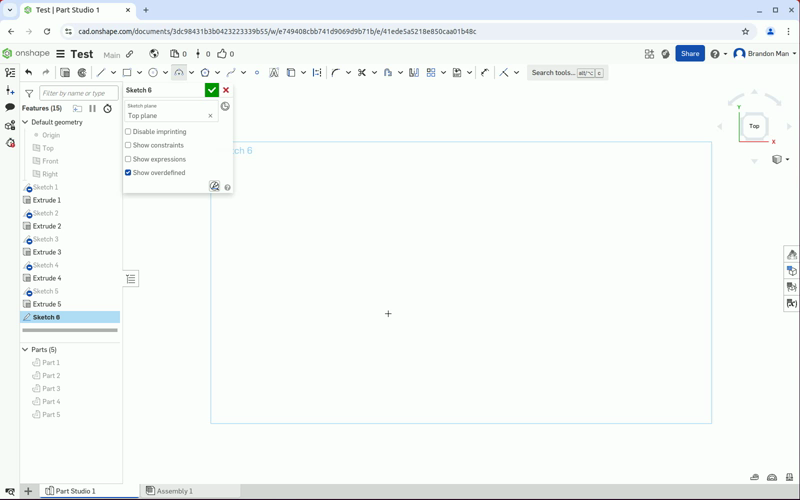
key_up(shift)
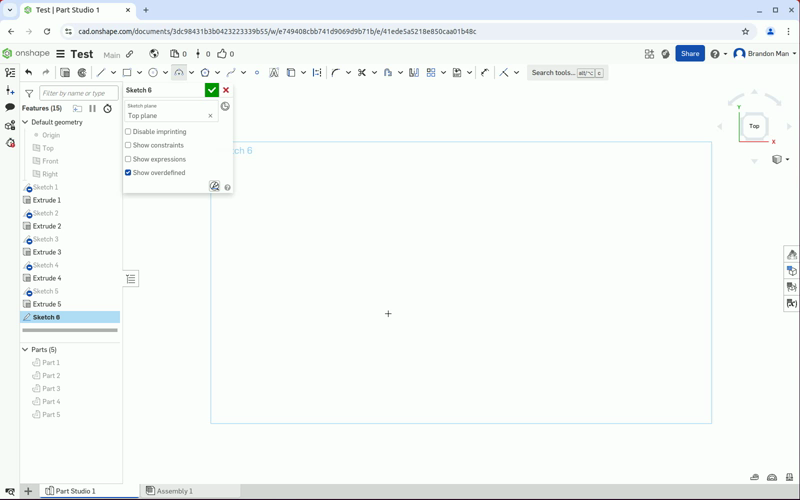
key_down(shift)
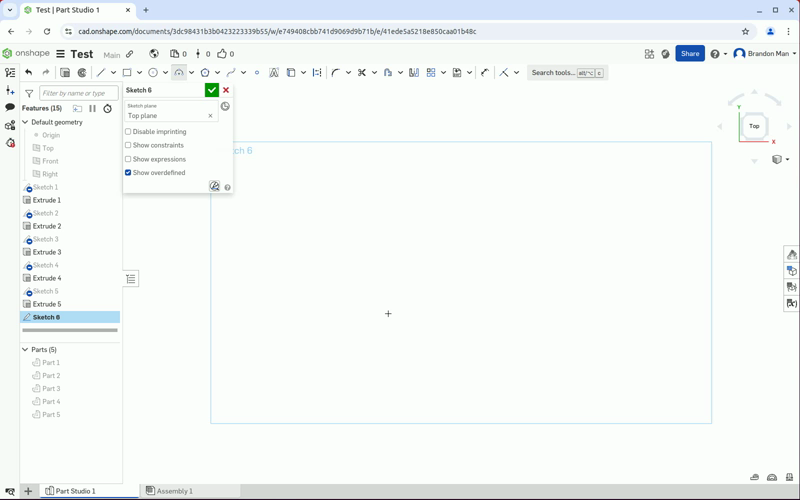
mouse_move(430, 355)
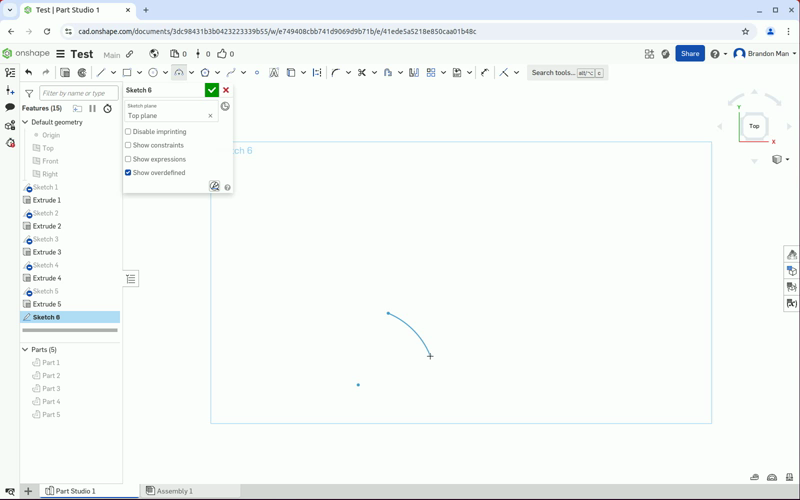
click(430, 355)
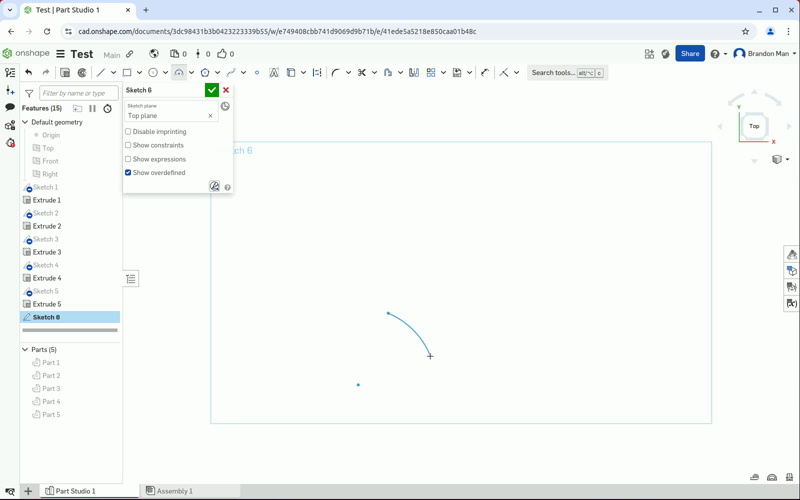
mouse_move(380, 363)
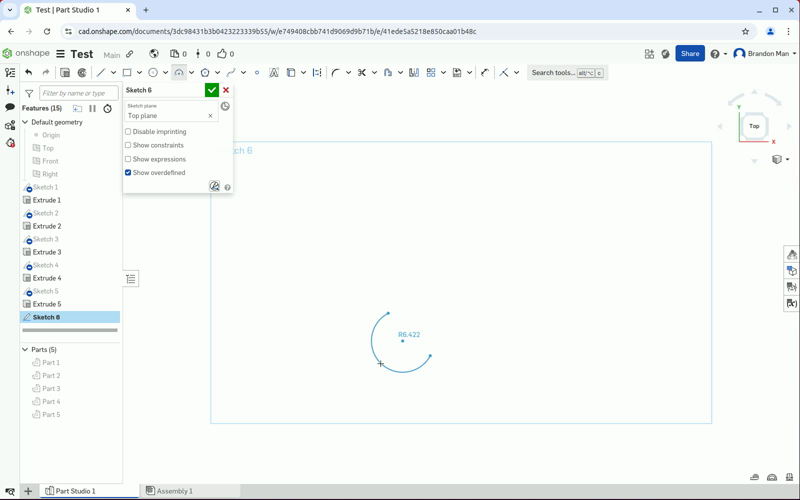
click(380, 363)
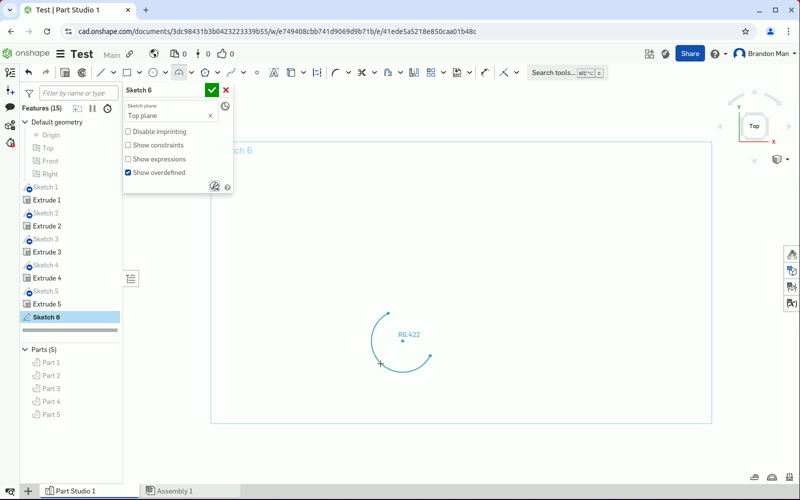
key_up(shift)
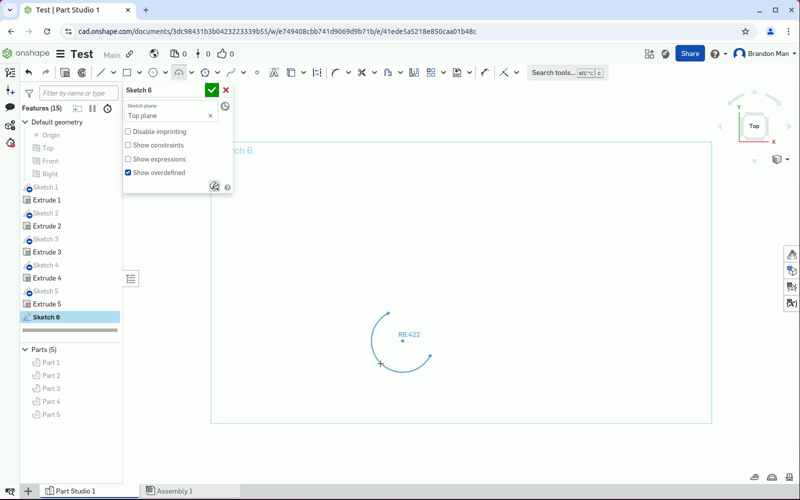
key(esc)
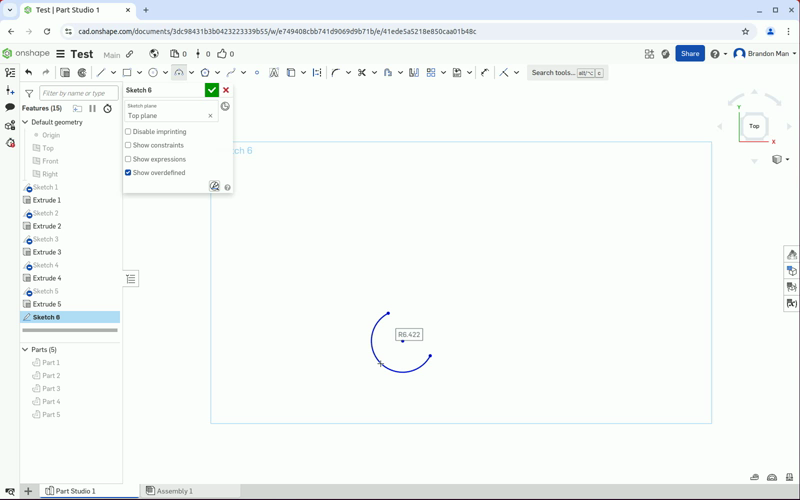
key(l)
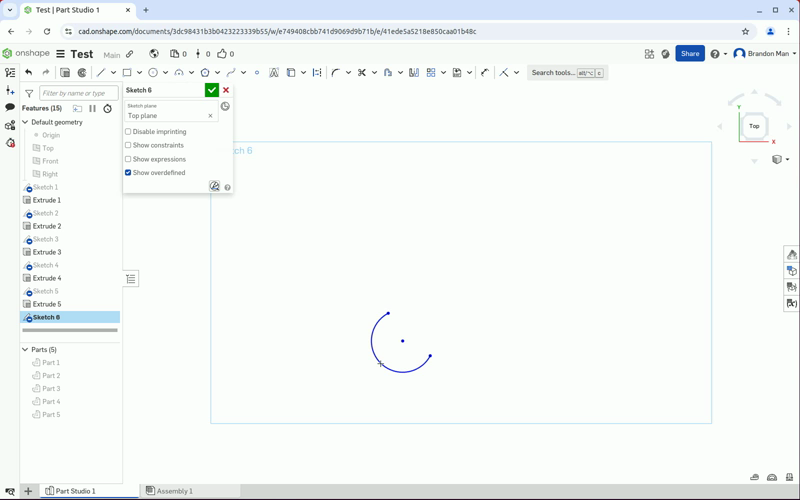
mouse_move(430, 355)
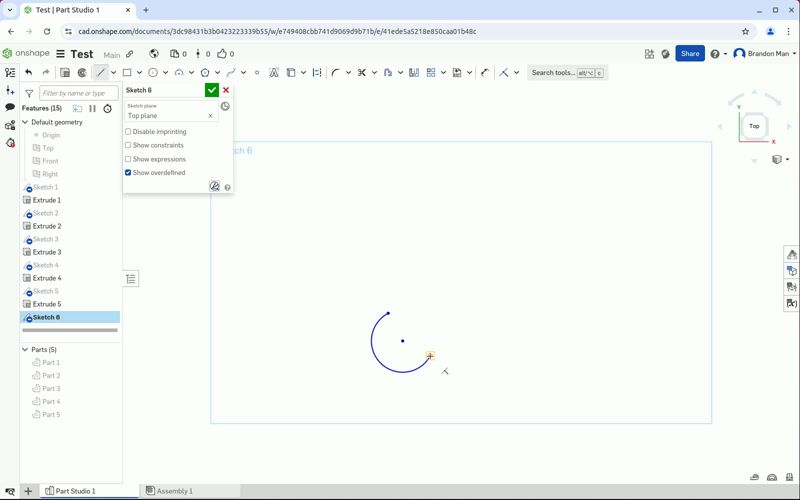
click(430, 355)
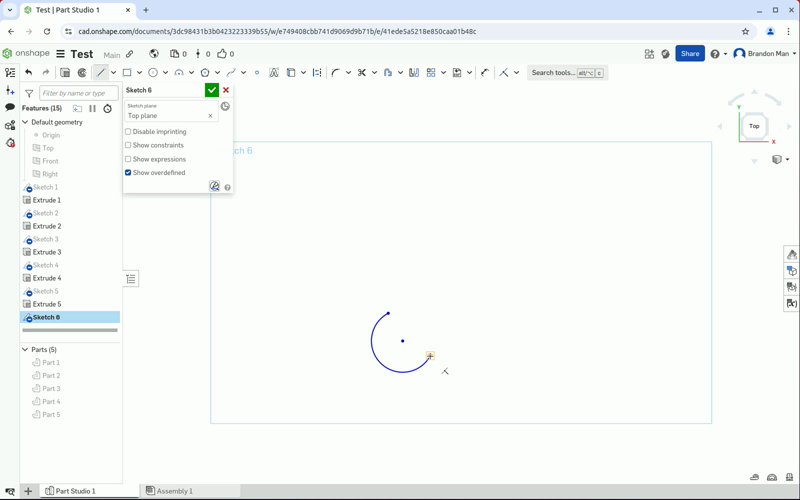
key_down(shift)
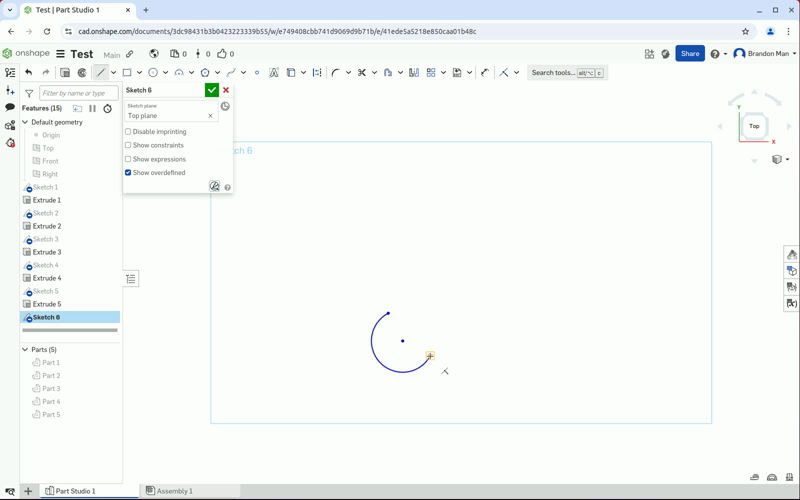
mouse_move(388, 313)
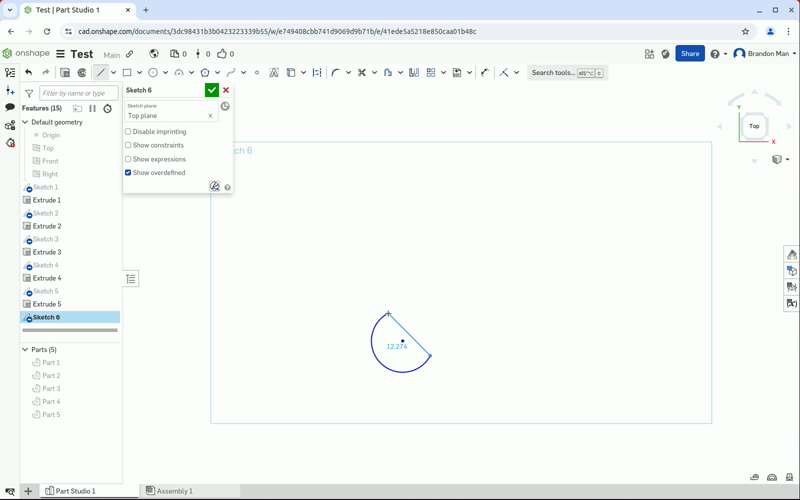
key_up(shift)
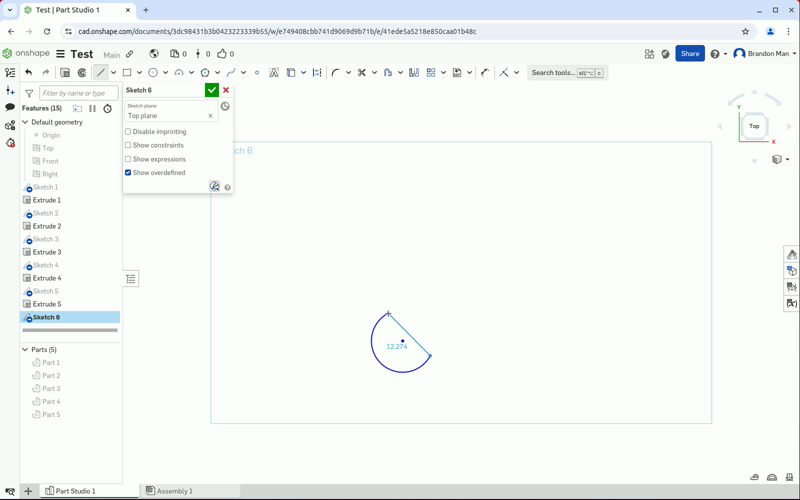
click(388, 313)
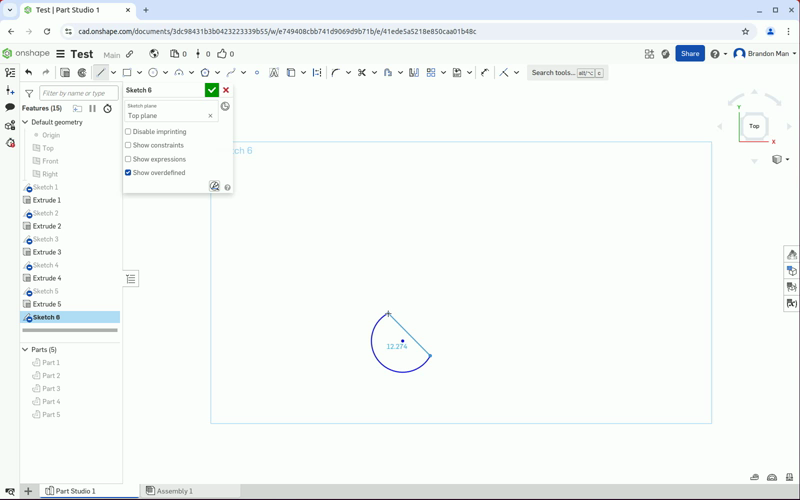
key(esc)
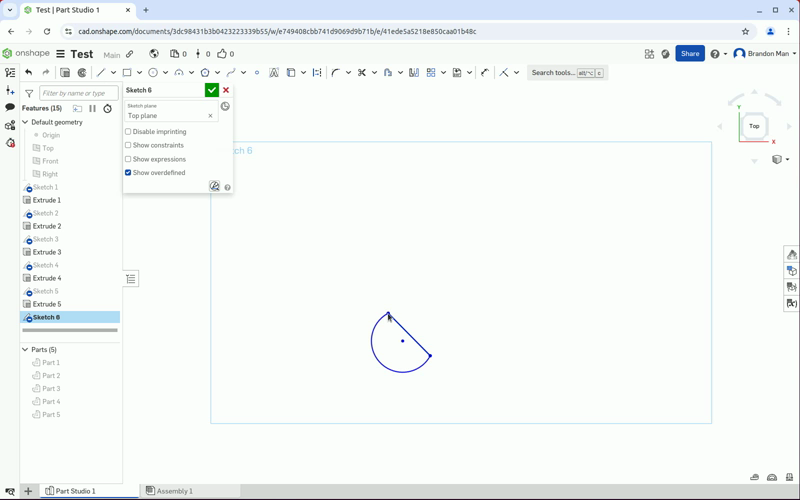
mouse_move(404, 354)
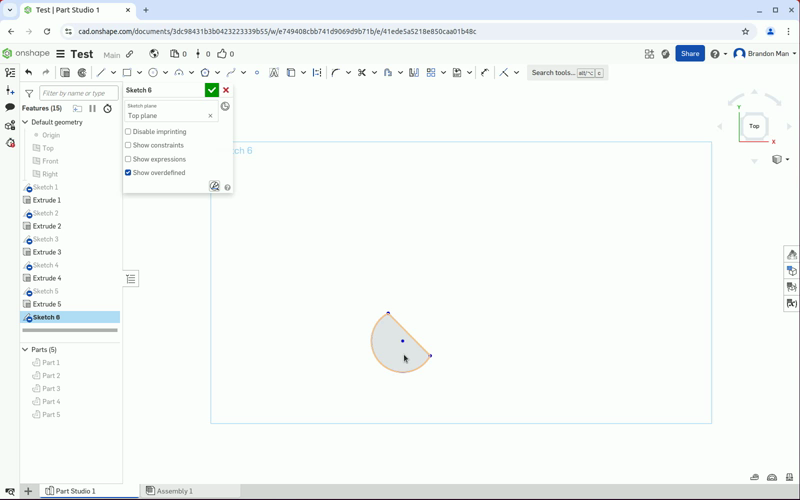
click(404, 354)
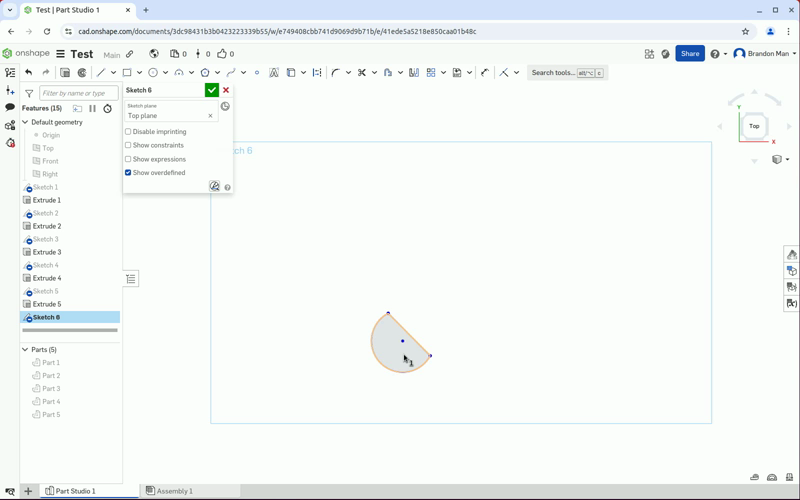
mouse_move(73, 352)
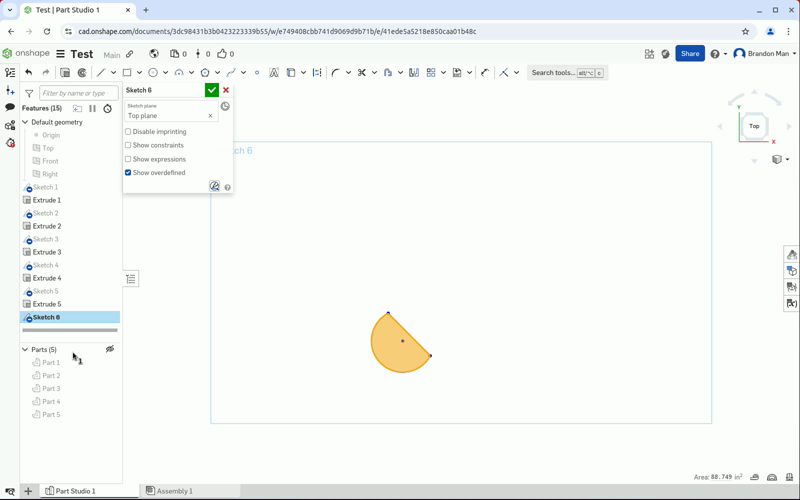
key(shift+y)
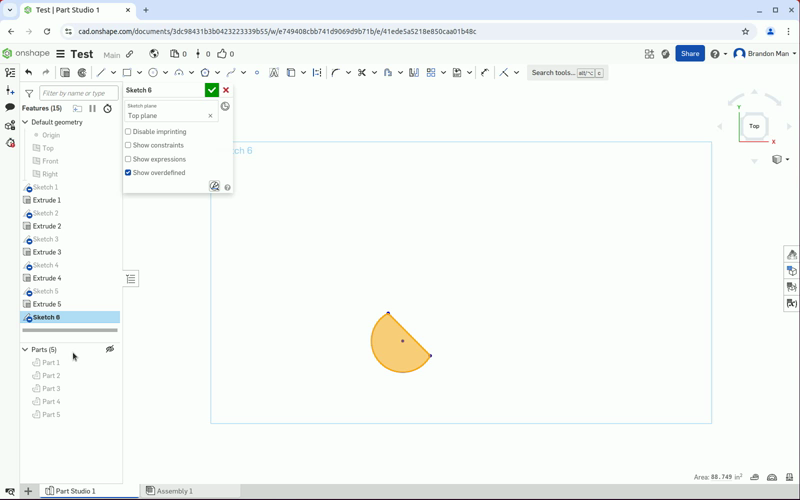
key(shift+e)
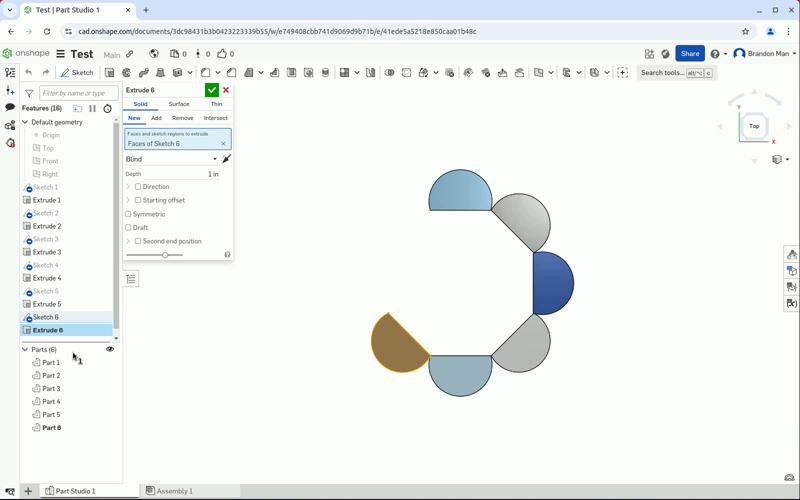
mouse_move(143, 106)
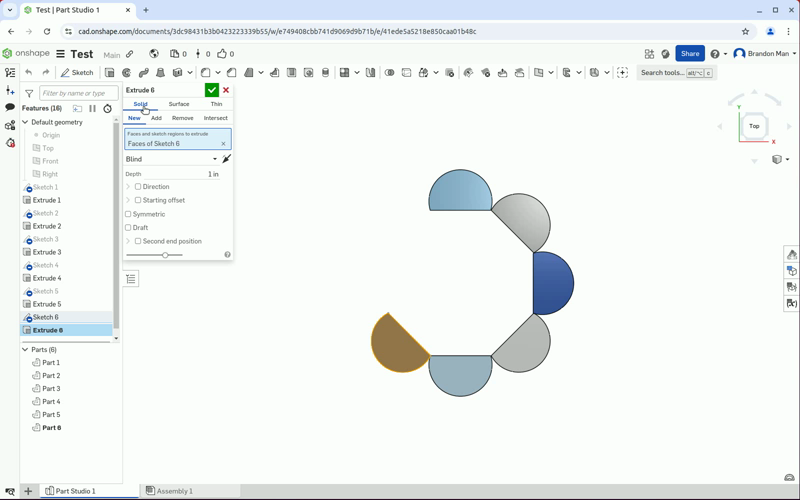
click(143, 106)
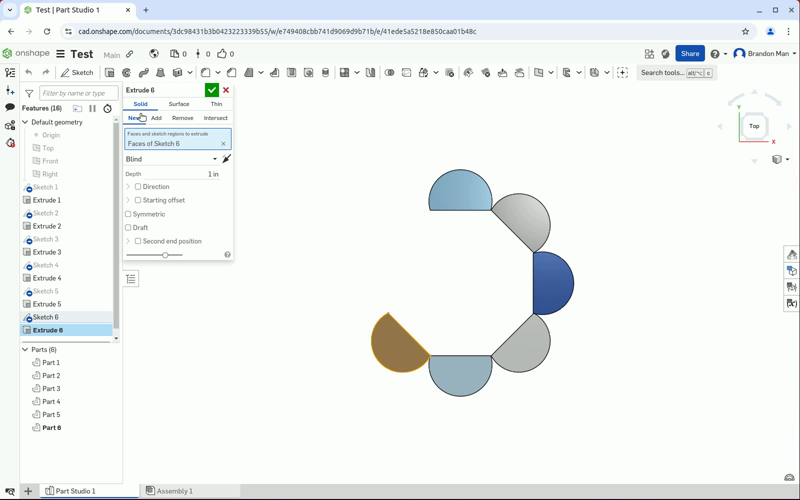
mouse_move(137, 120)
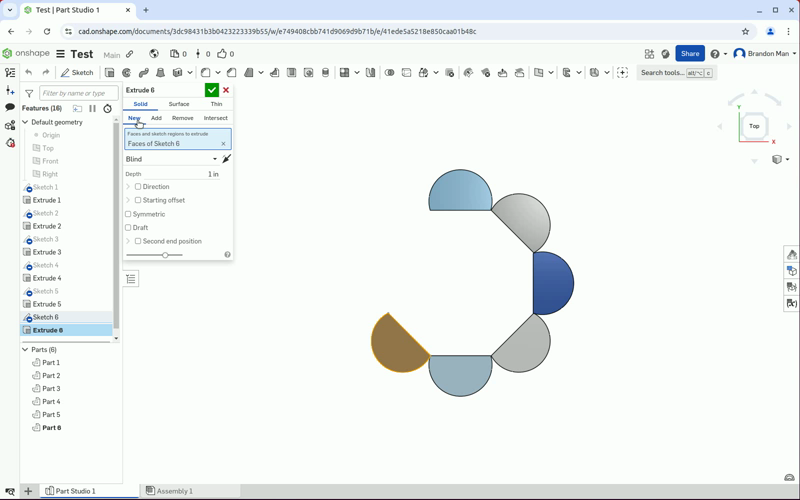
click(137, 120)
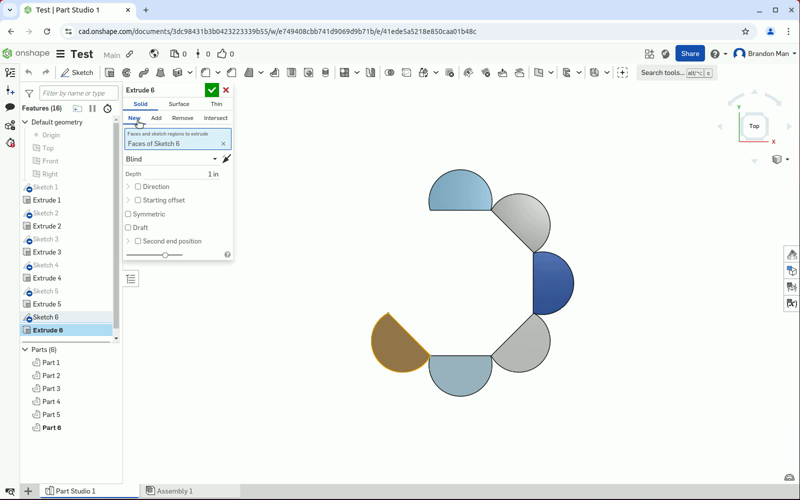
key(tab, 4)
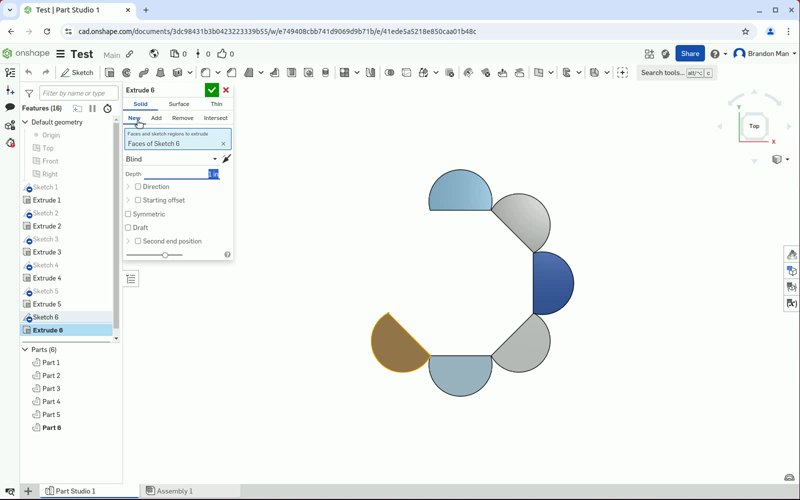
text(3.129)
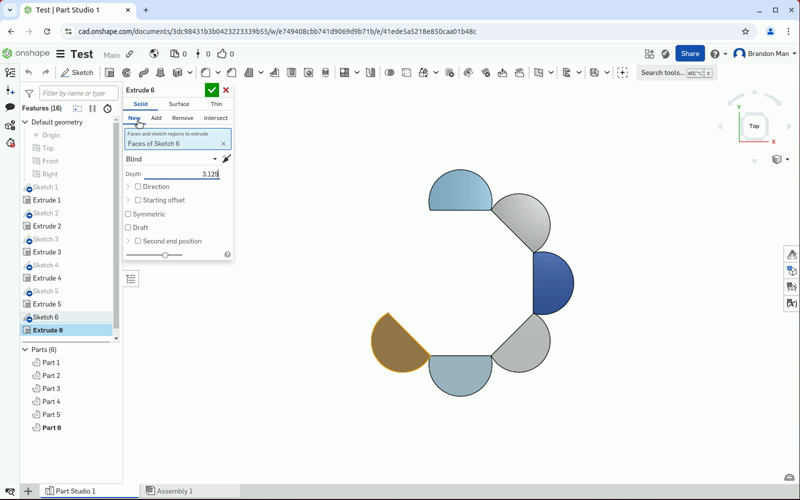
key(enter)
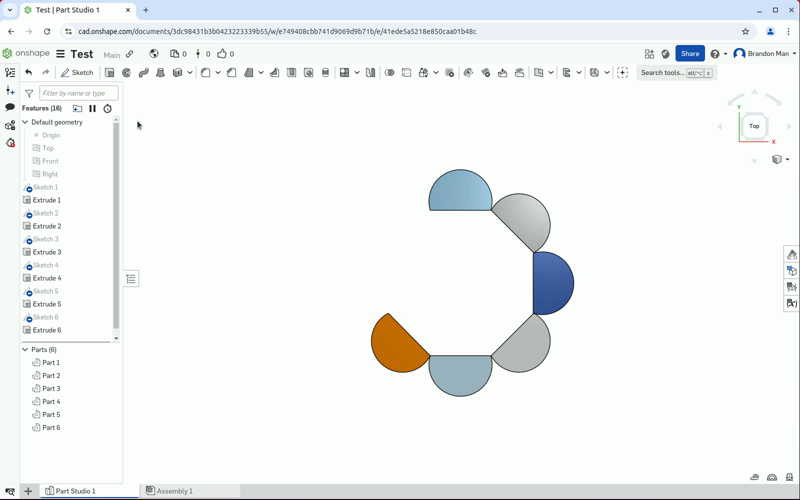
key(shift+h)
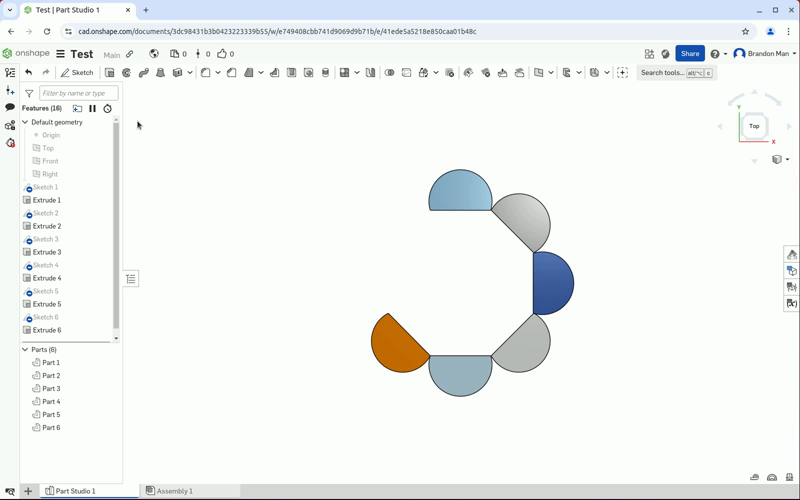
key(shift+h)
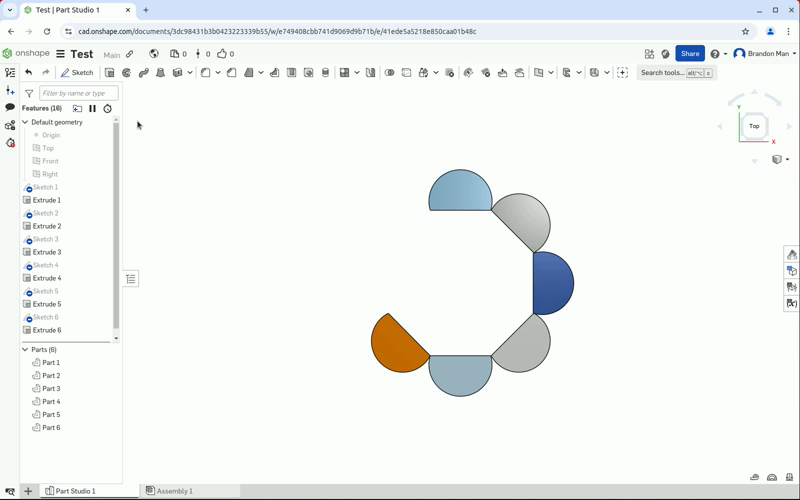
mouse_move(69, 189)
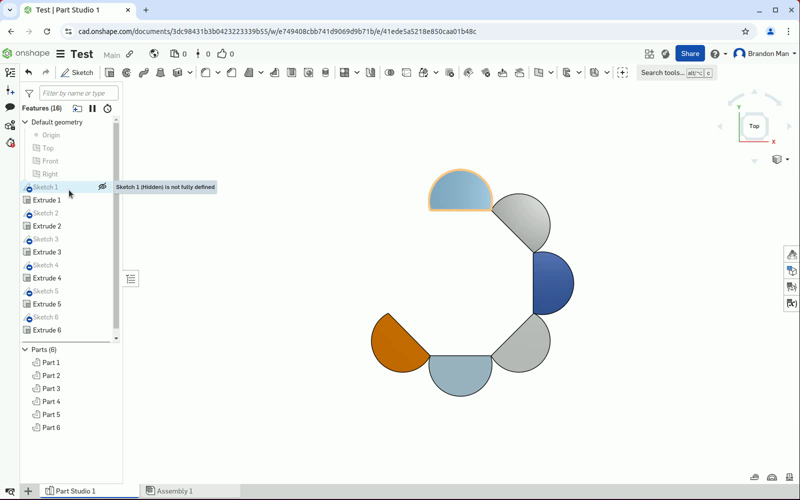
click(69, 189)
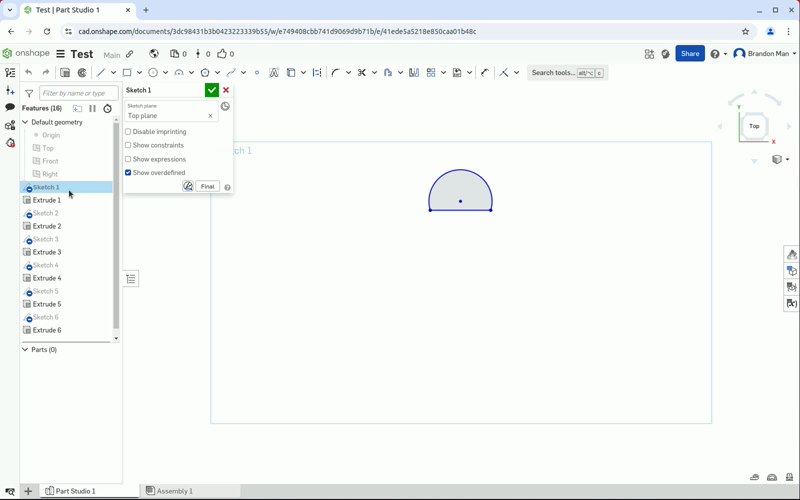
mouse_move(229, 92)
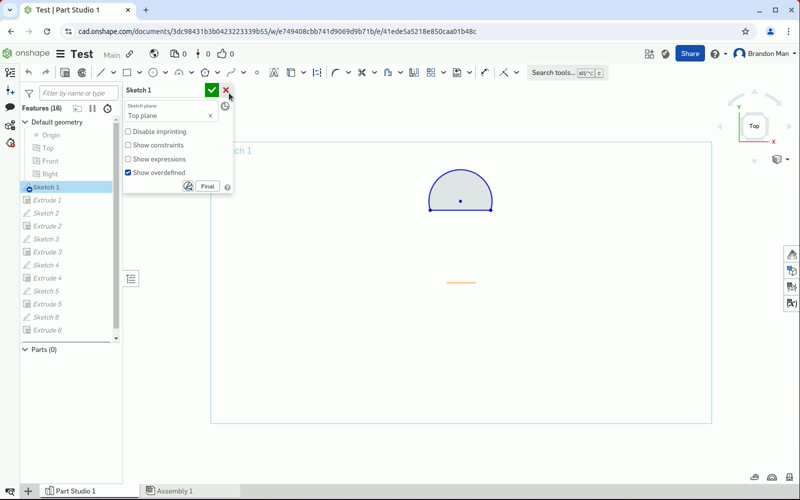
click(229, 92)
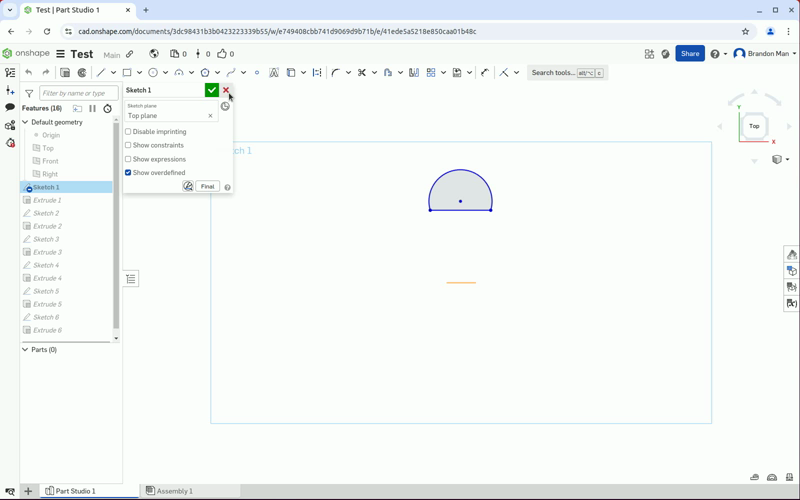
key(shift+s)
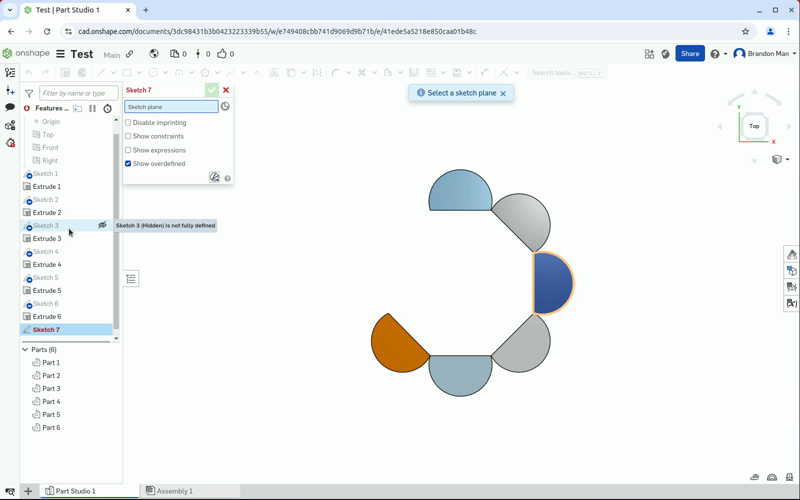
scroll(3)
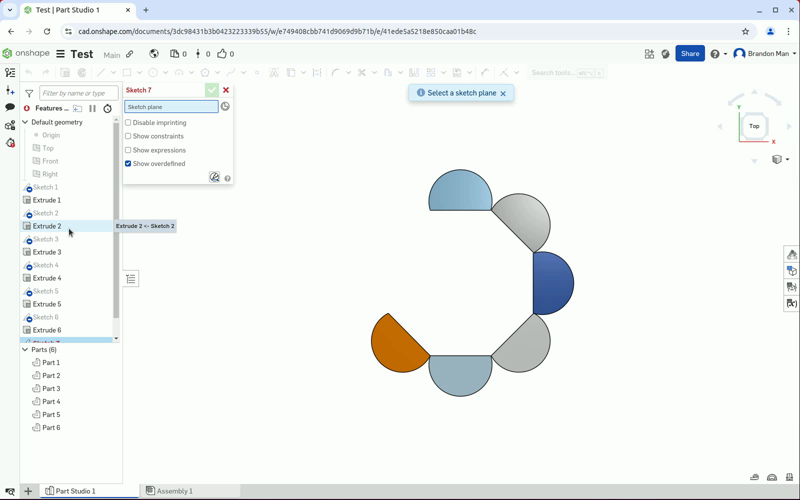
mouse_move(69, 150)
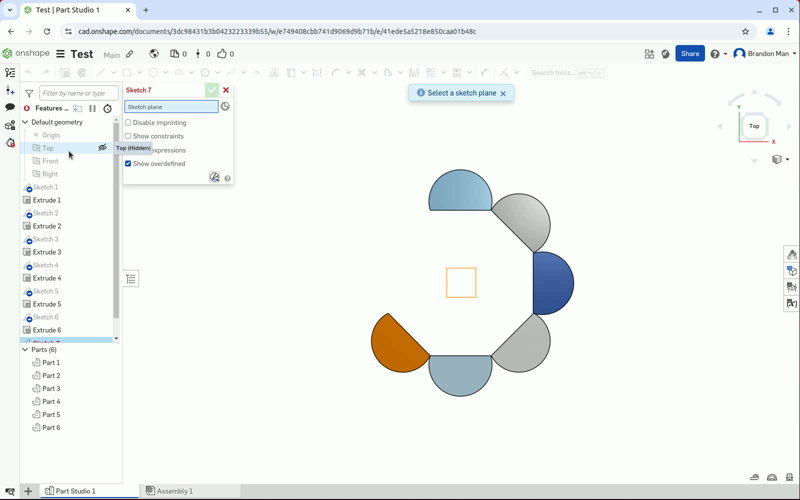
click(69, 150)
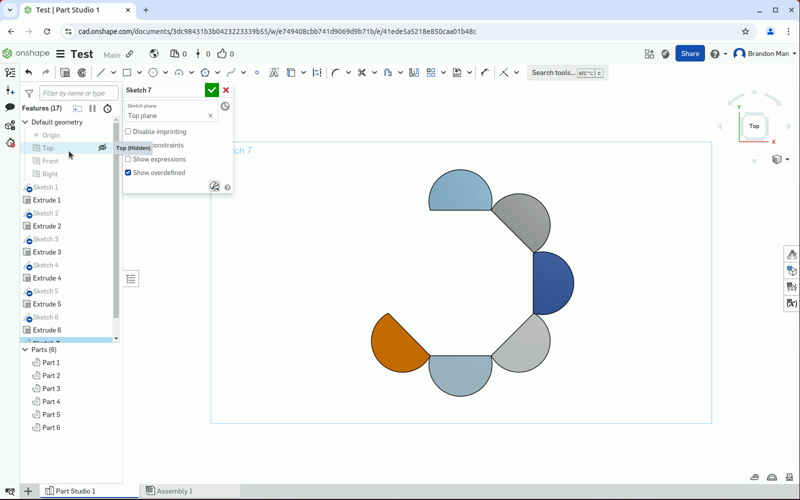
mouse_move(73, 352)
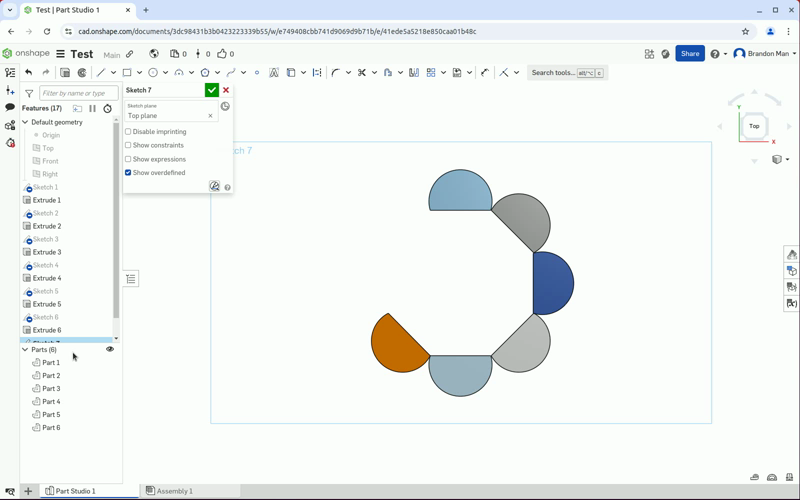
key(y)
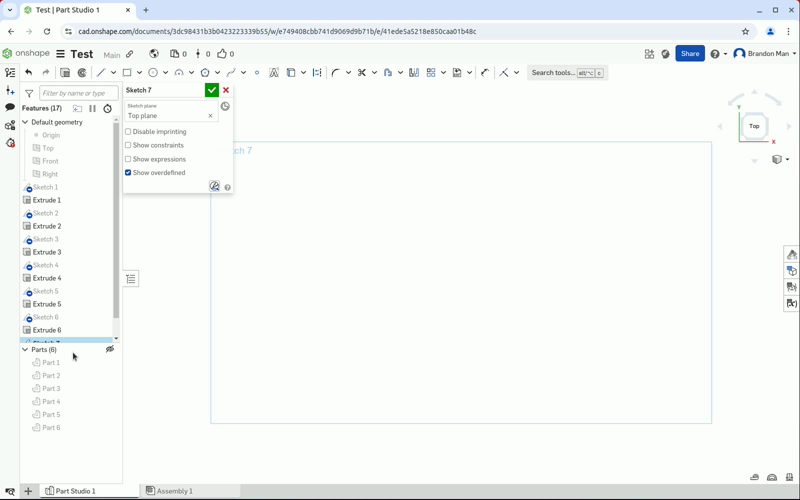
key(l)
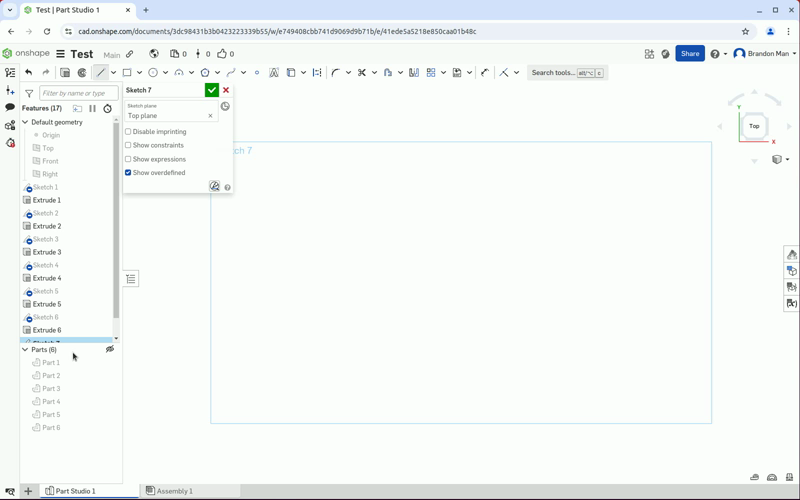
key_down(shift)
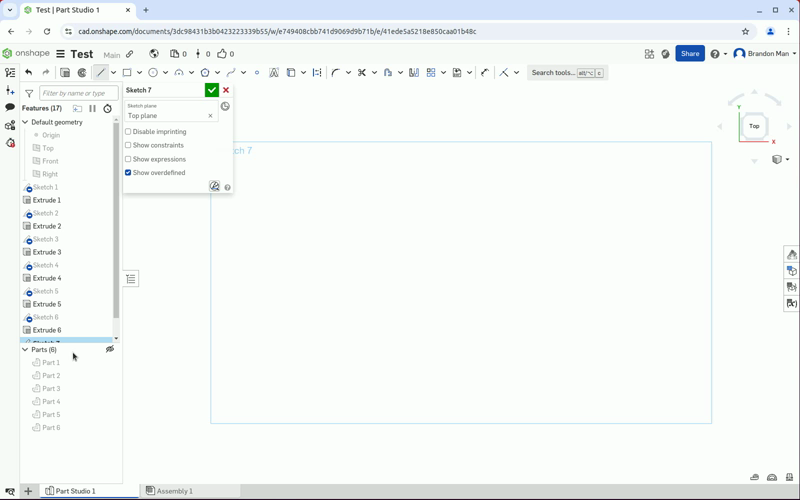
mouse_move(388, 313)
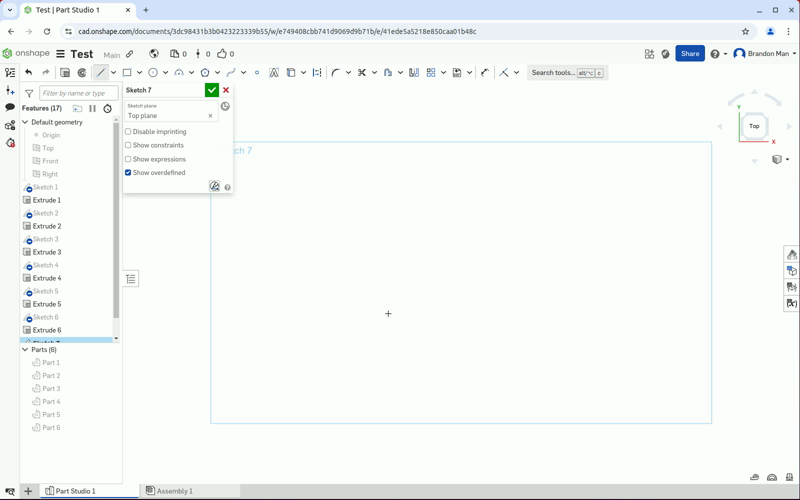
click(388, 313)
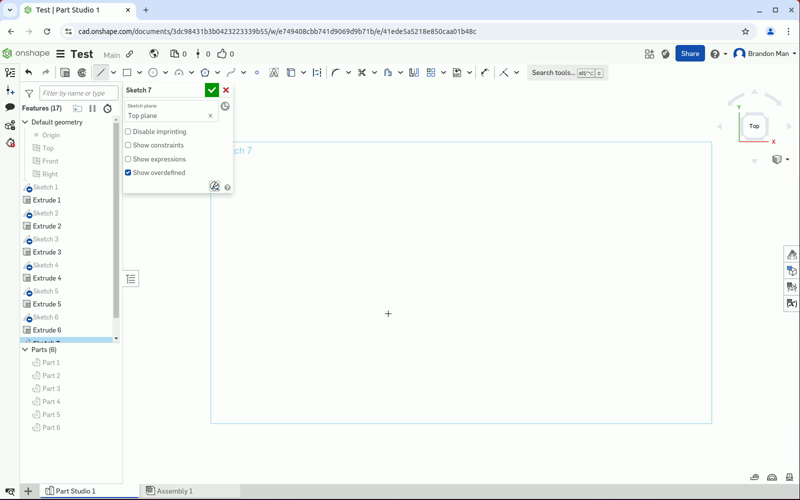
key_up(shift)
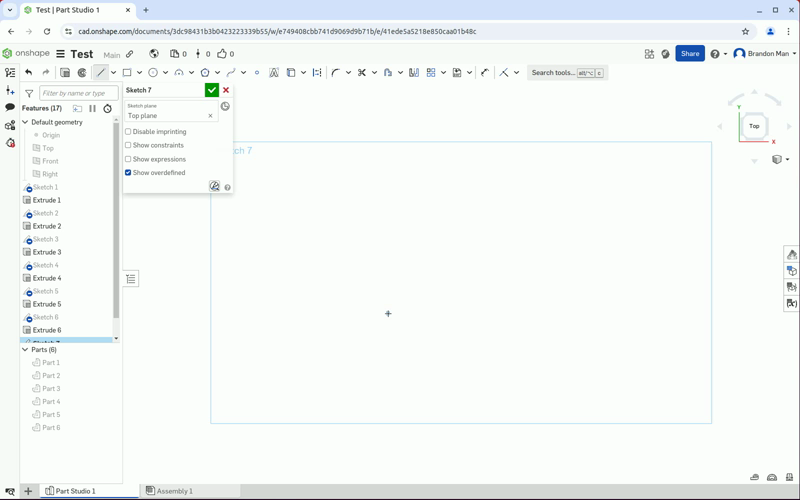
key_down(shift)
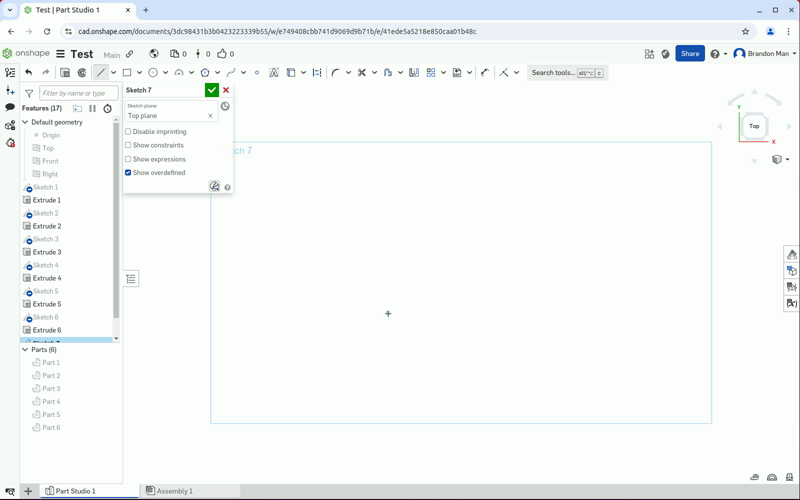
mouse_move(388, 253)
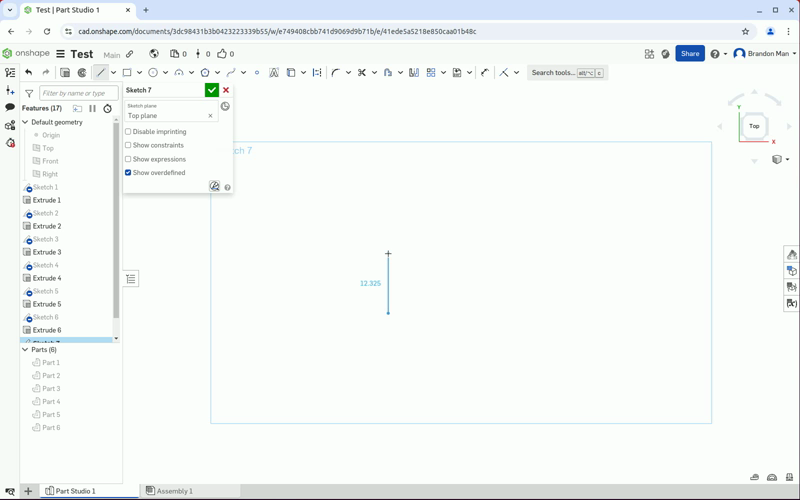
click(388, 253)
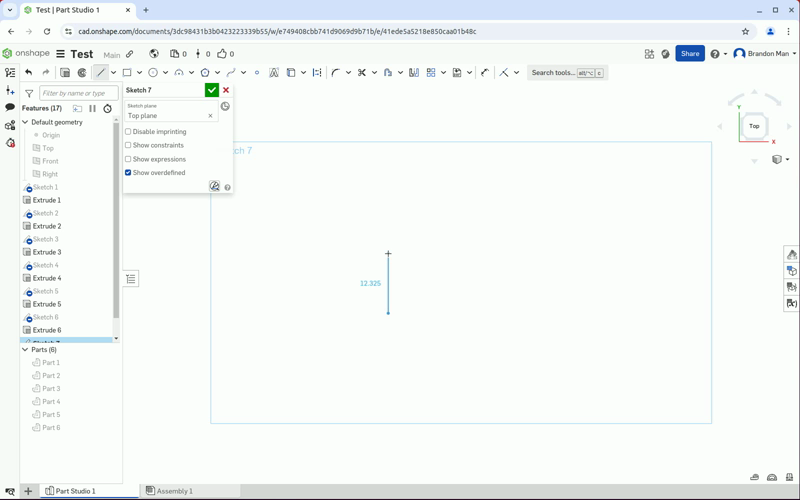
key_up(shift)
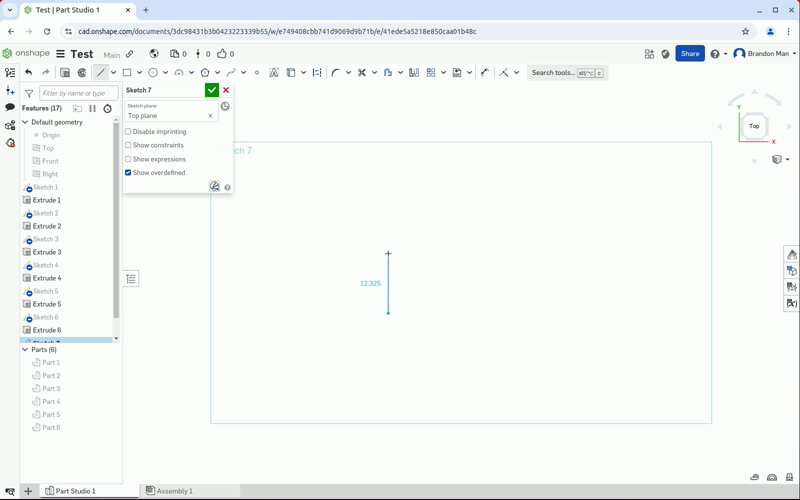
key(esc)
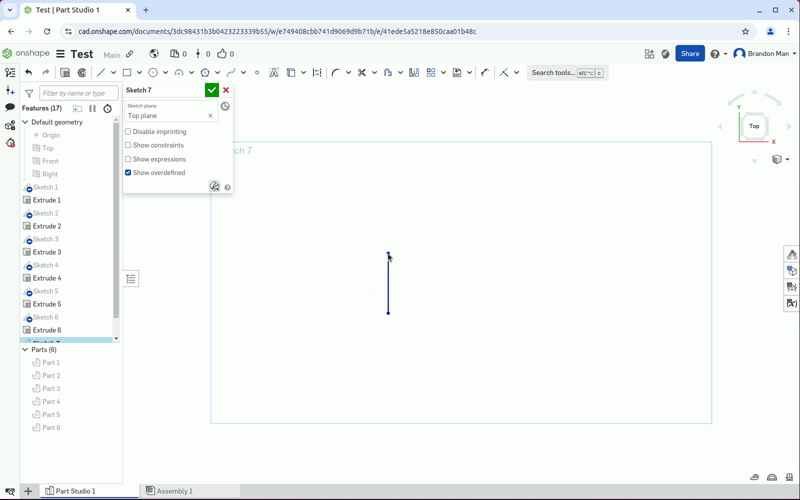
key(a)
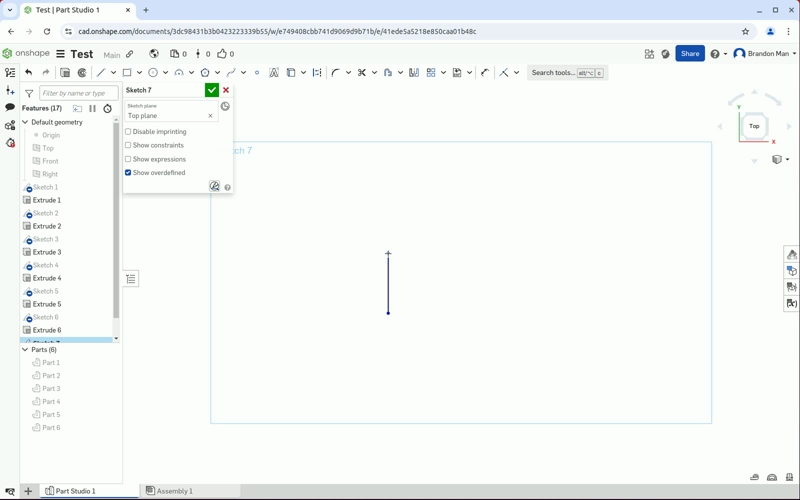
mouse_move(388, 253)
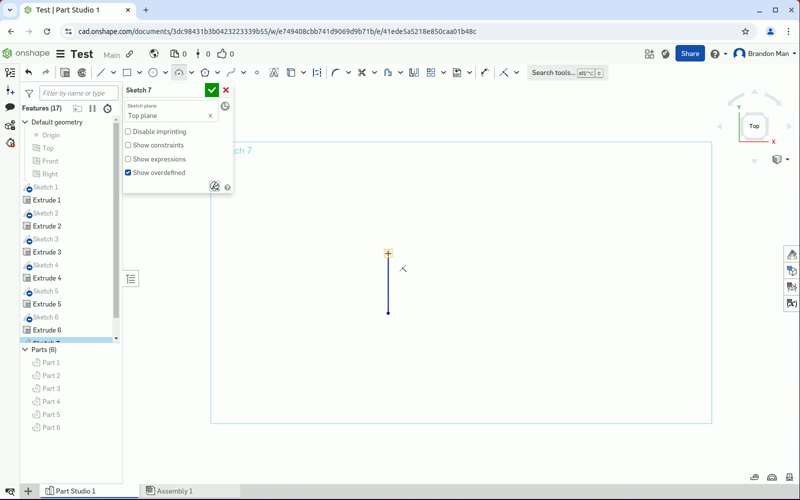
click(388, 253)
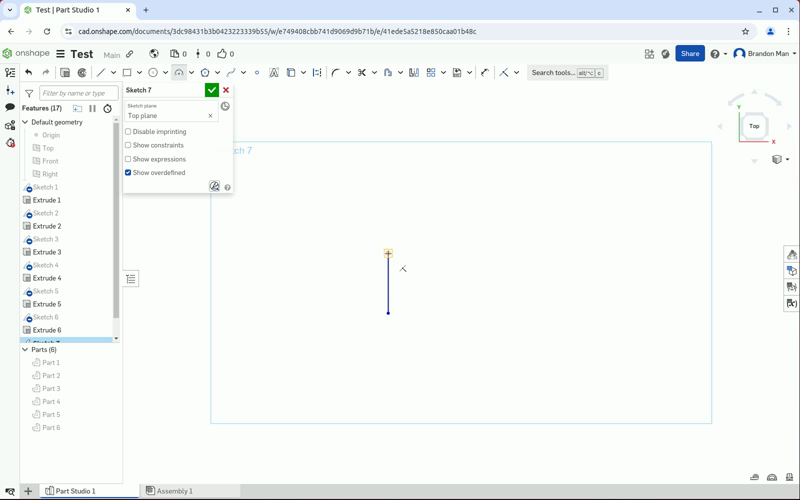
mouse_move(388, 313)
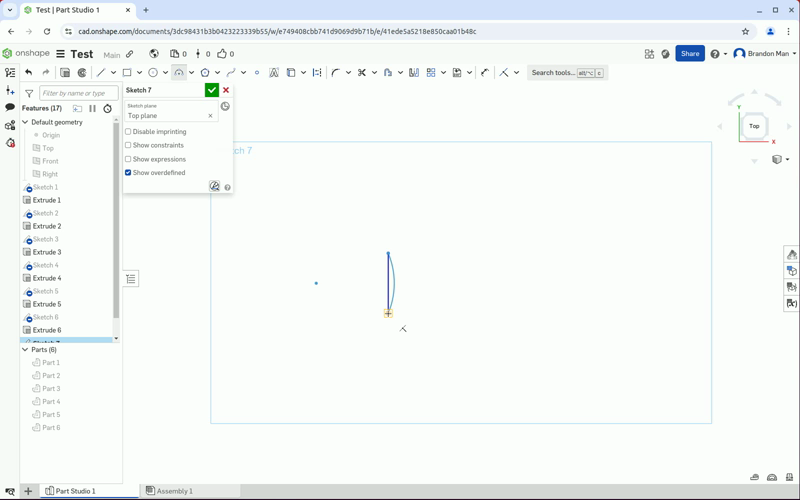
click(388, 313)
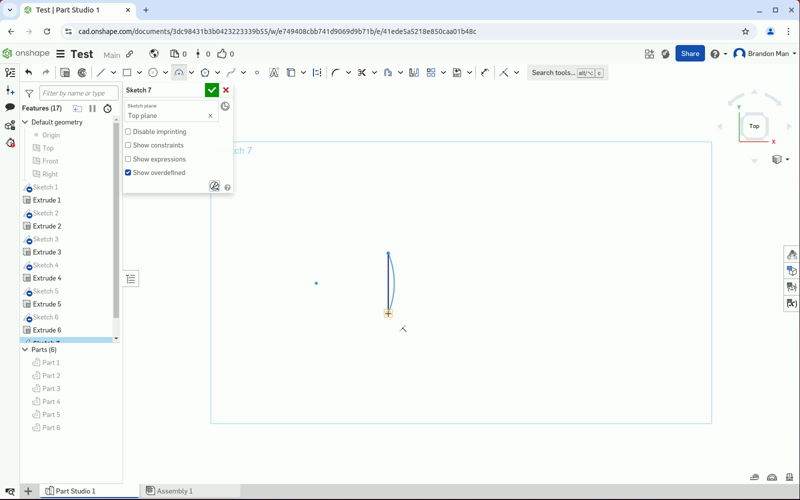
key_down(shift)
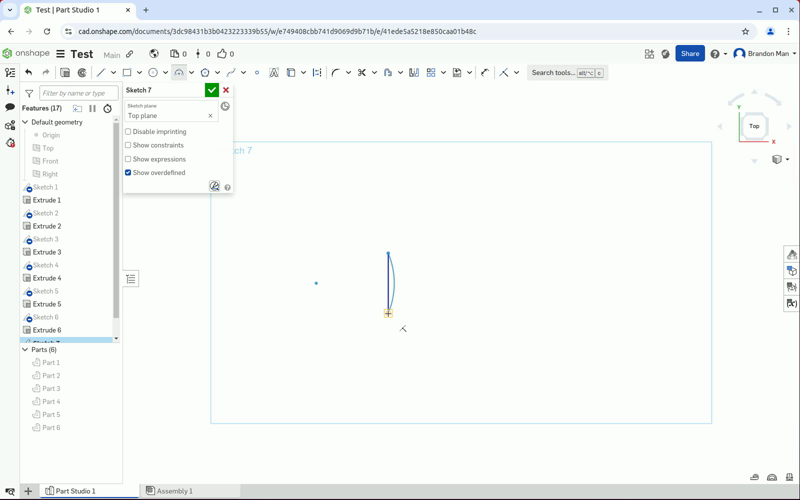
mouse_move(347, 283)
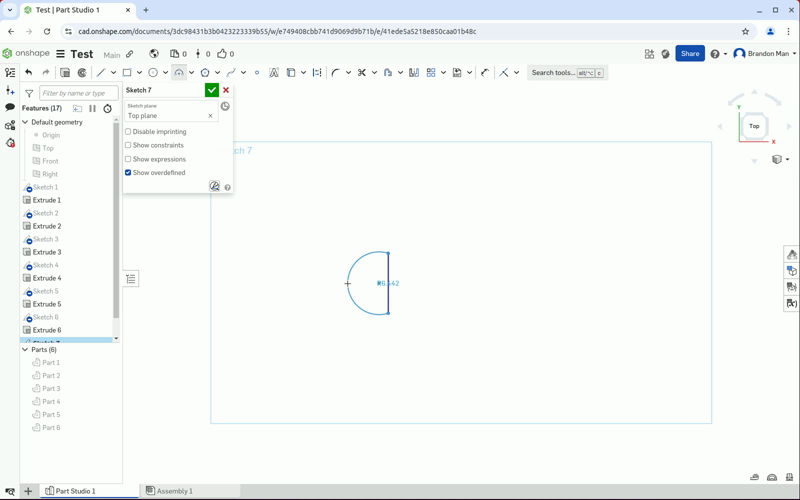
click(347, 283)
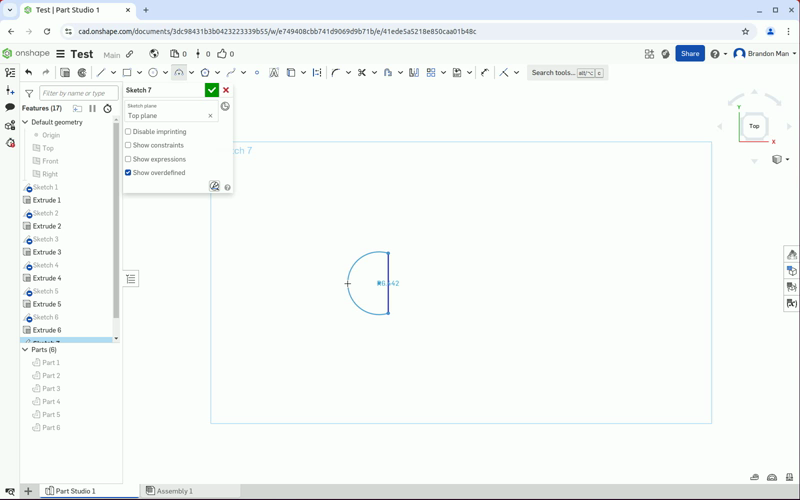
key_up(shift)
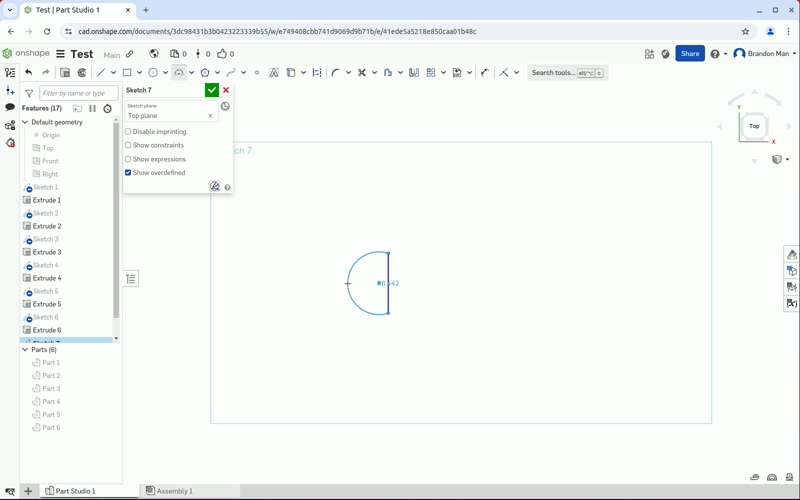
key(esc)
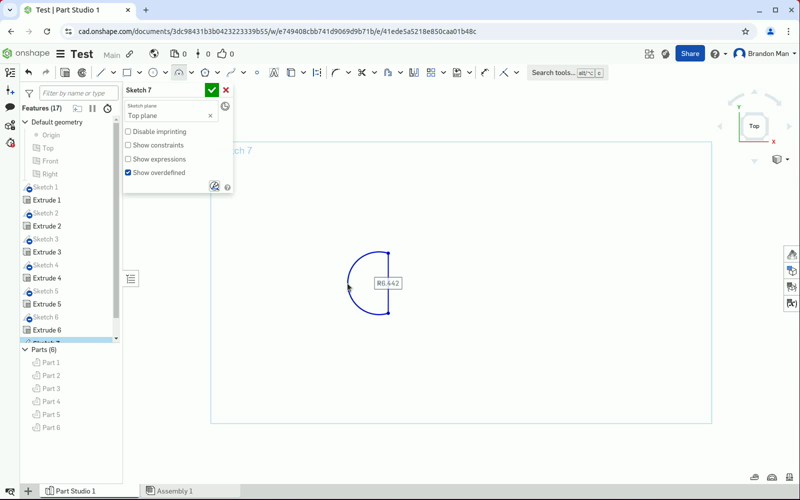
mouse_move(366, 289)
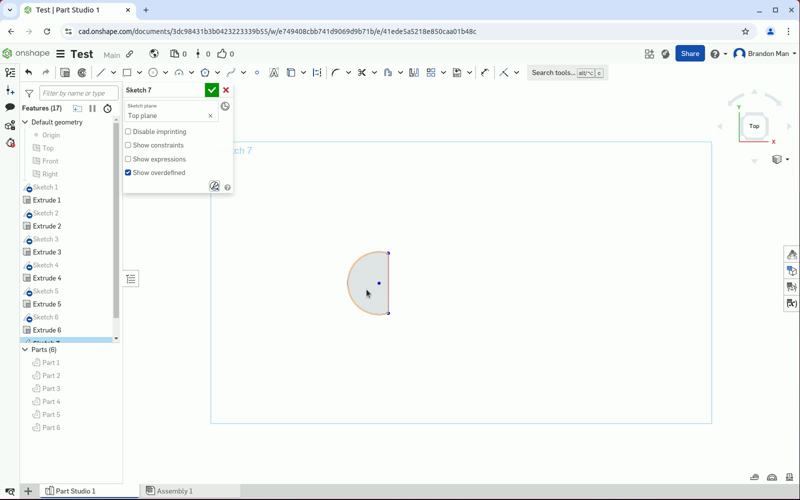
click(366, 289)
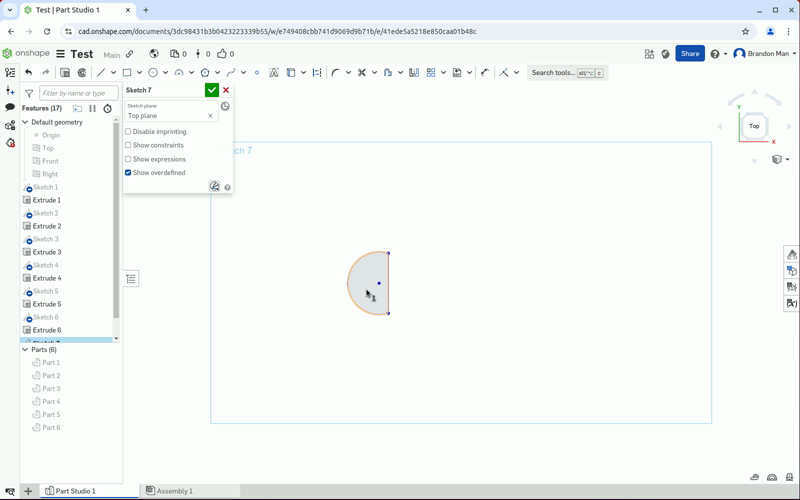
mouse_move(73, 352)
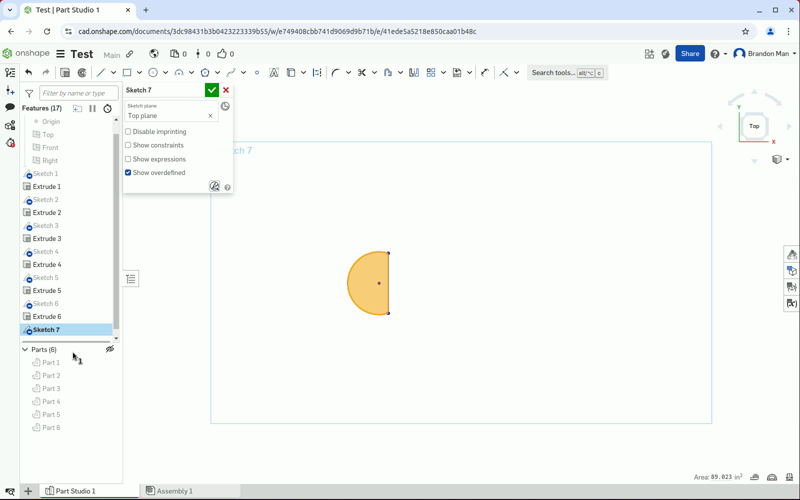
key(shift+y)
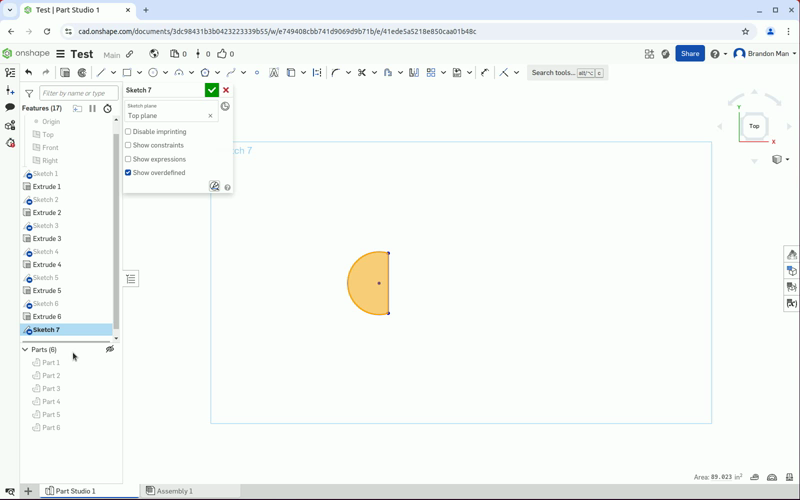
key(shift+e)
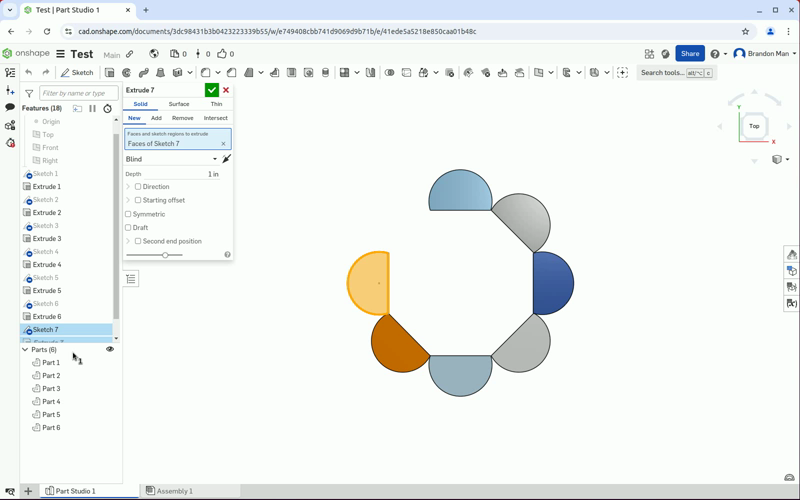
mouse_move(143, 106)
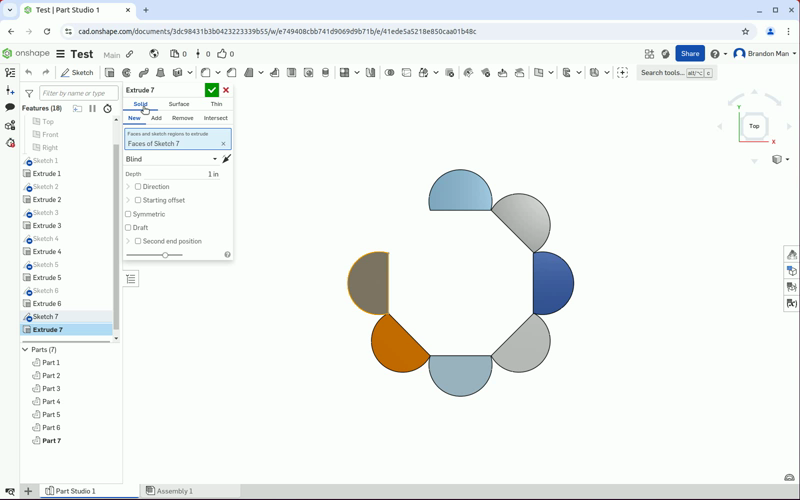
click(143, 106)
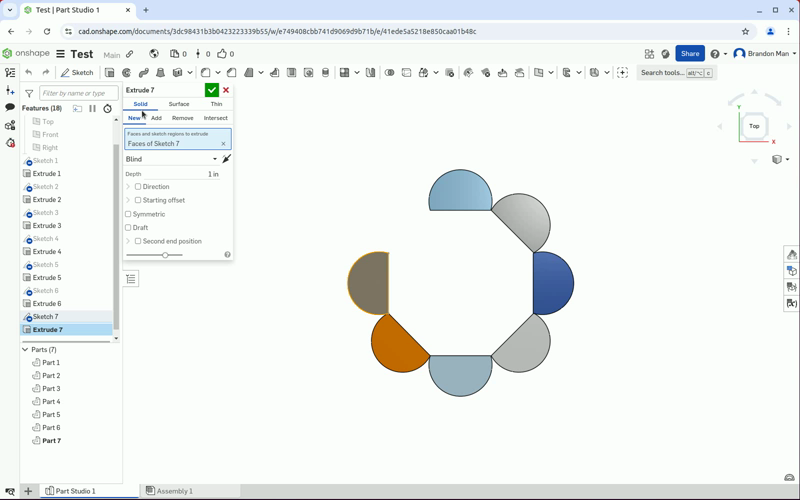
mouse_move(137, 120)
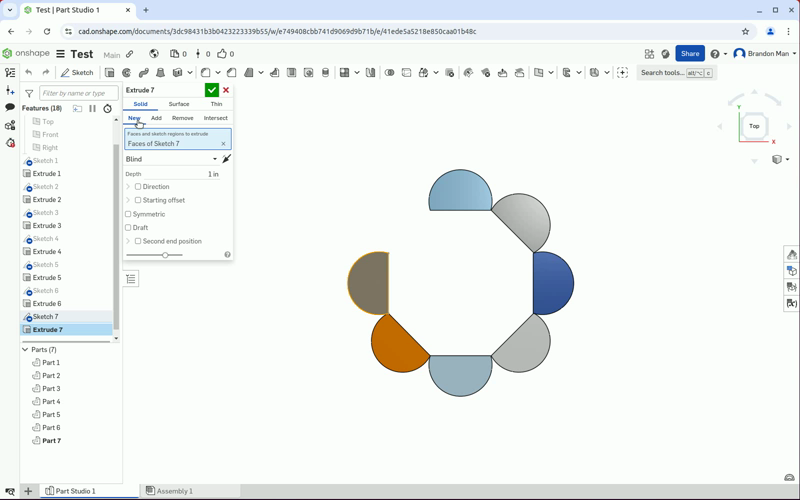
click(137, 120)
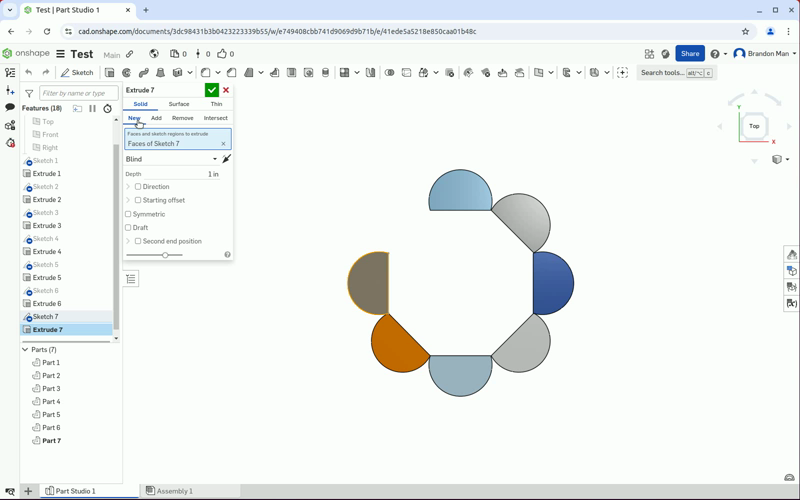
key(tab, 4)
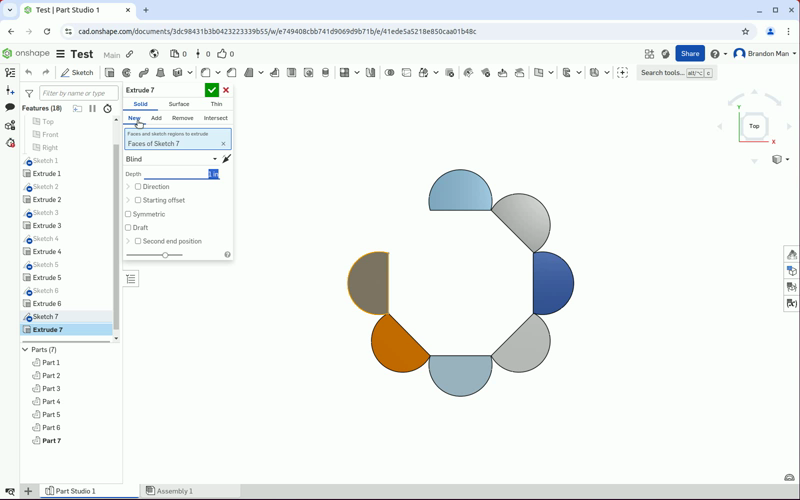
text(3.129)
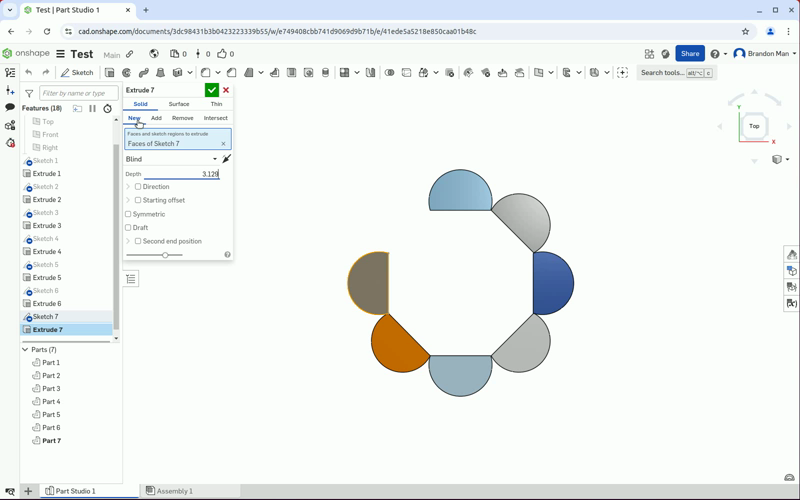
key(enter)
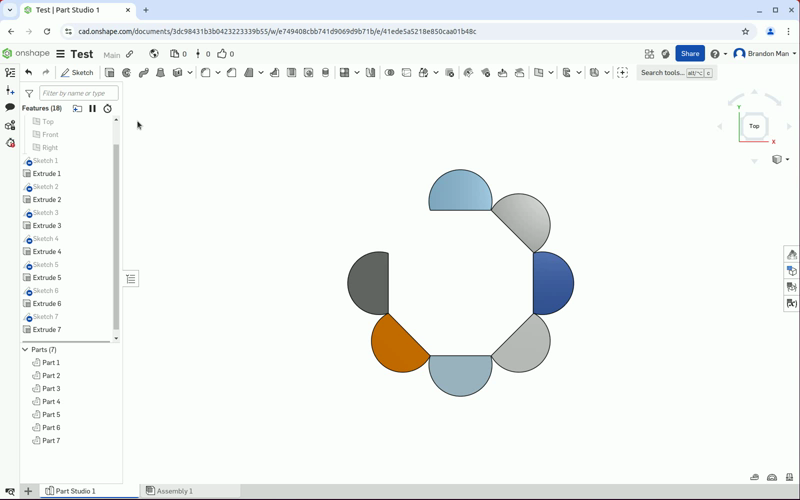
key(shift+h)
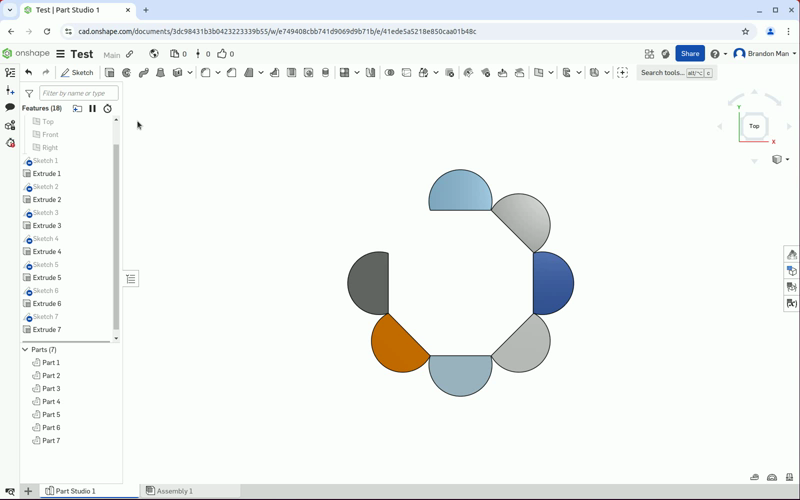
key(shift+h)
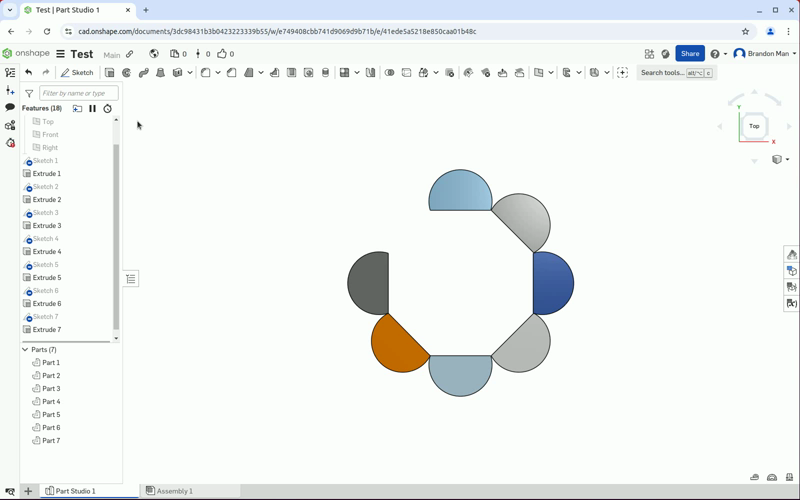
mouse_move(69, 163)
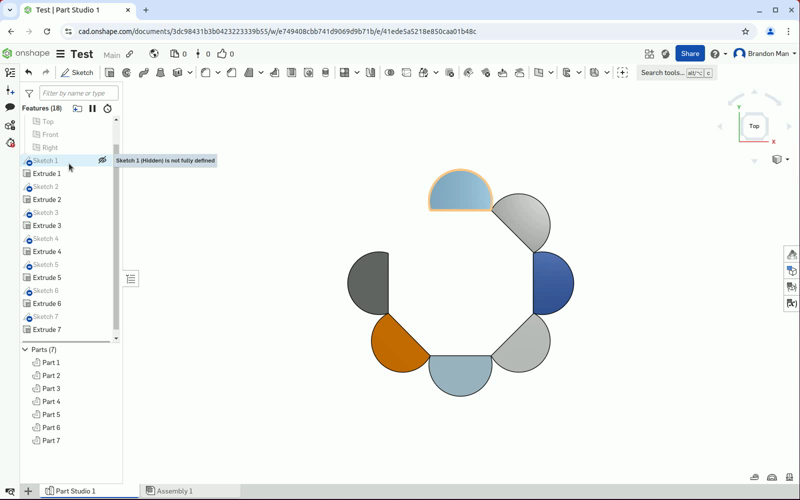
click(69, 163)
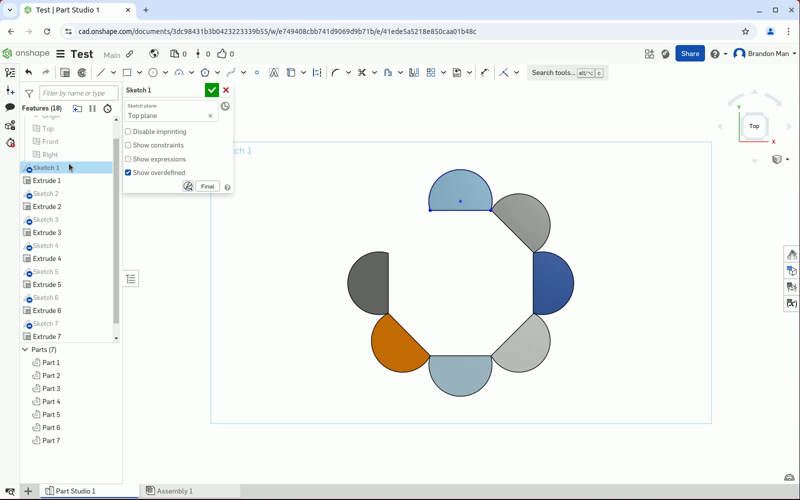
mouse_move(229, 92)
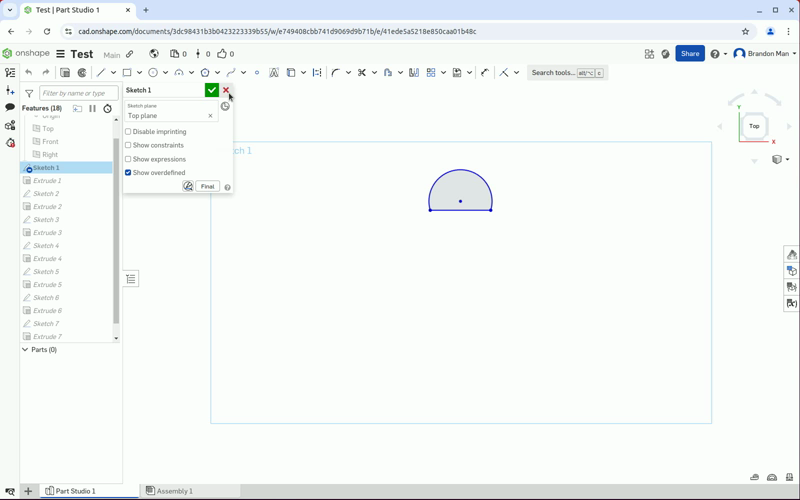
click(229, 92)
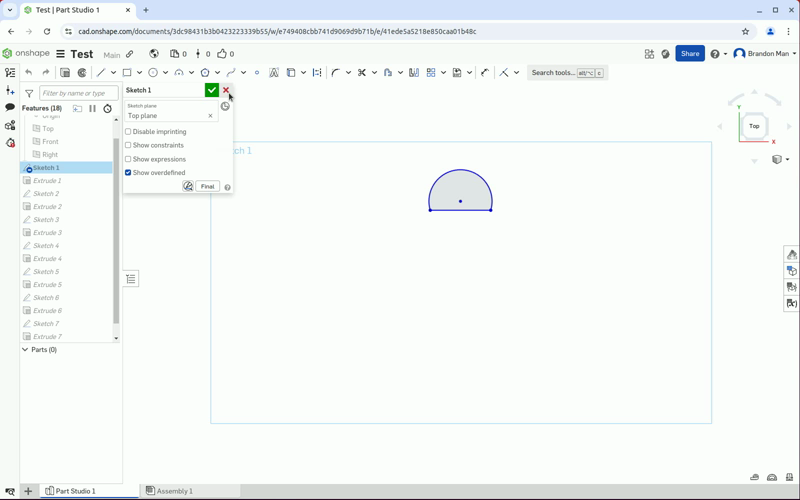
key(shift+s)
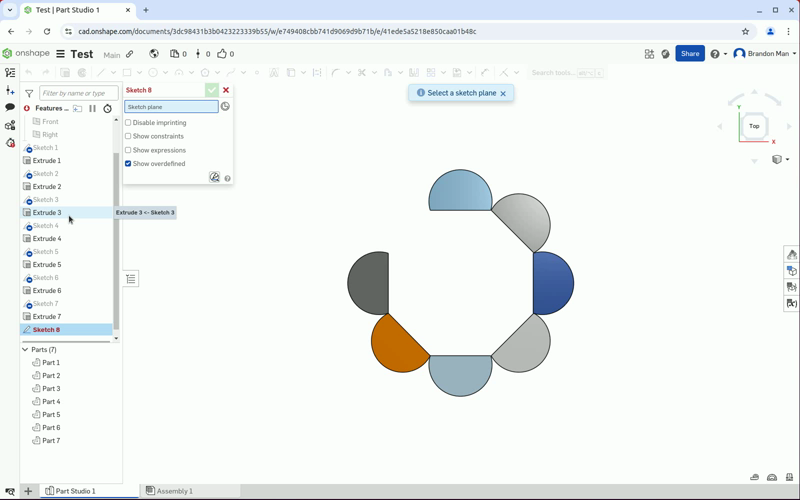
scroll(3)
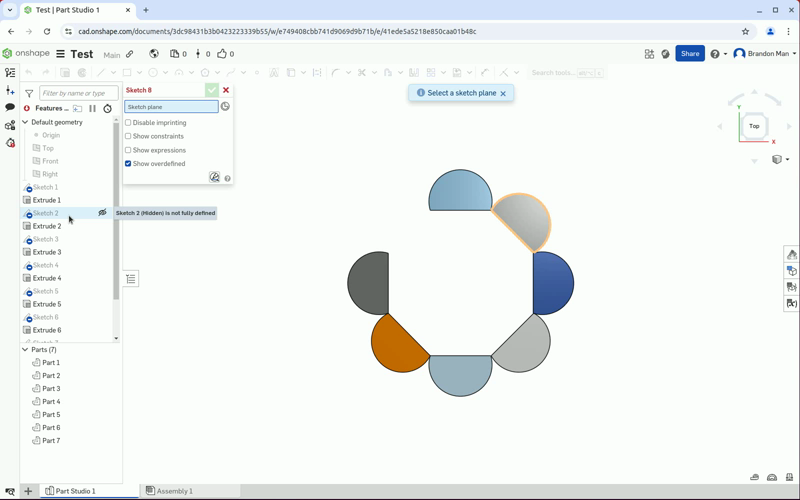
mouse_move(69, 150)
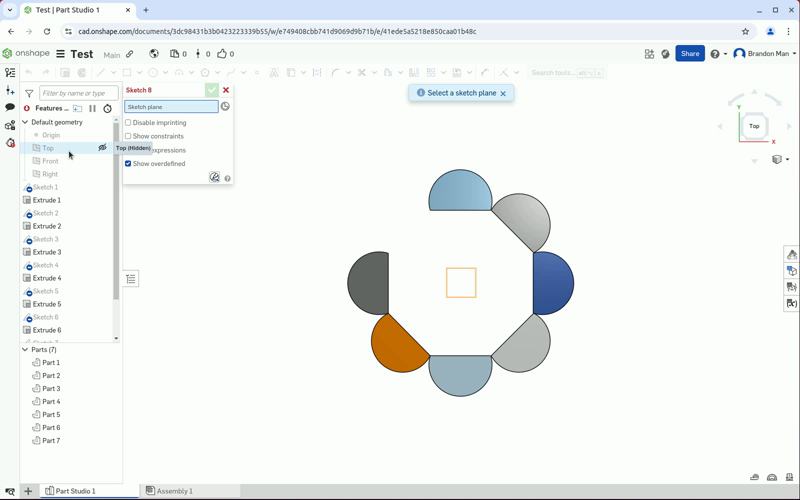
click(69, 150)
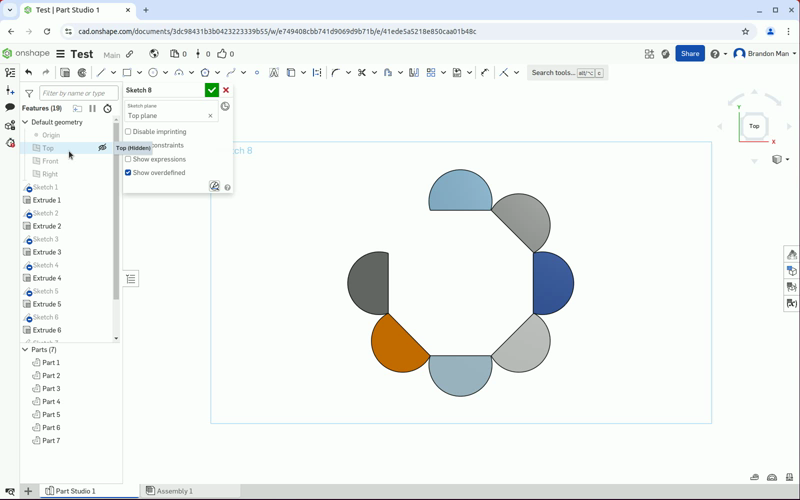
mouse_move(73, 352)
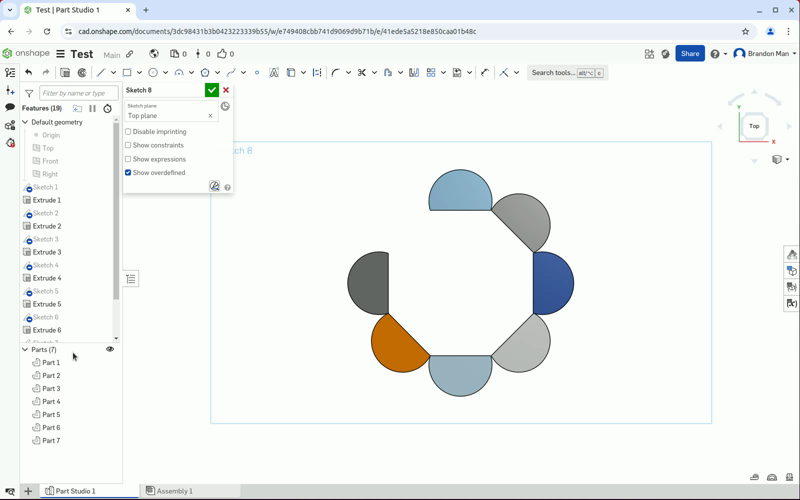
key(y)
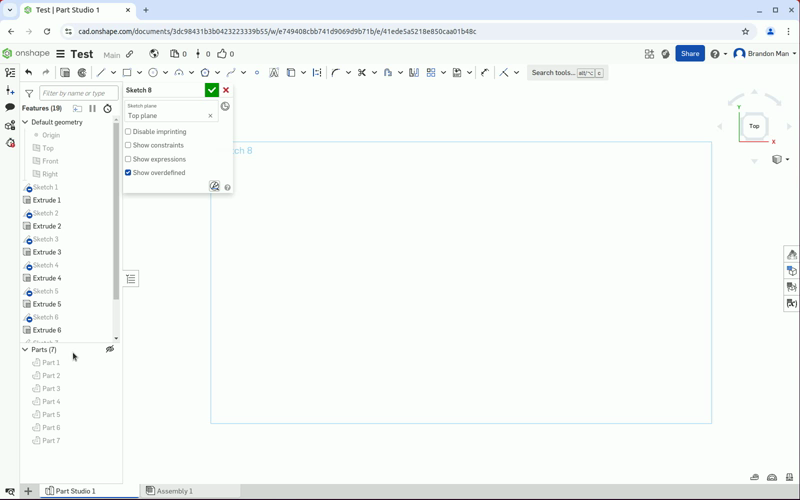
key(l)
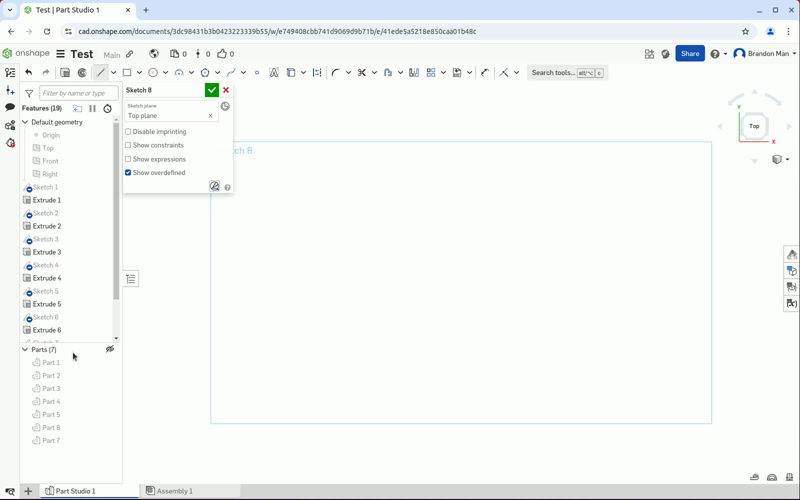
key_down(shift)
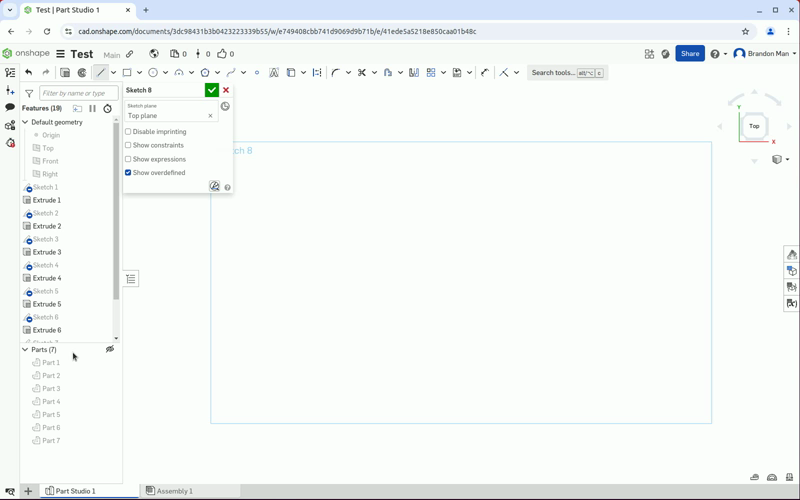
mouse_move(388, 252)
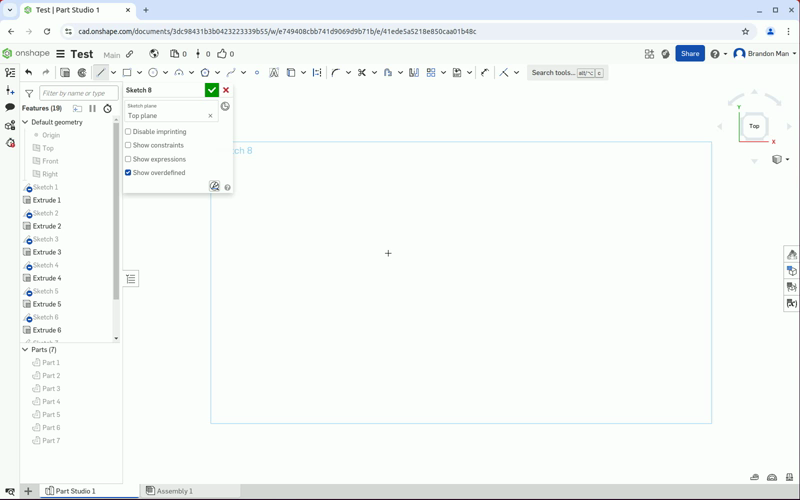
click(388, 252)
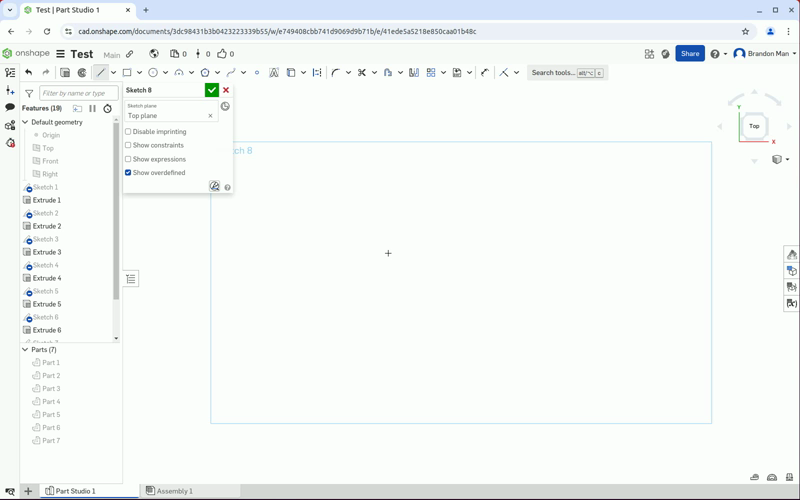
key_up(shift)
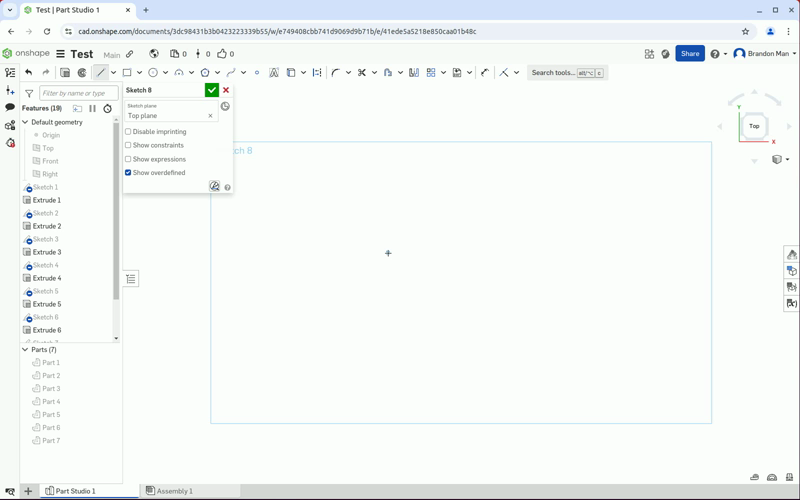
key_down(shift)
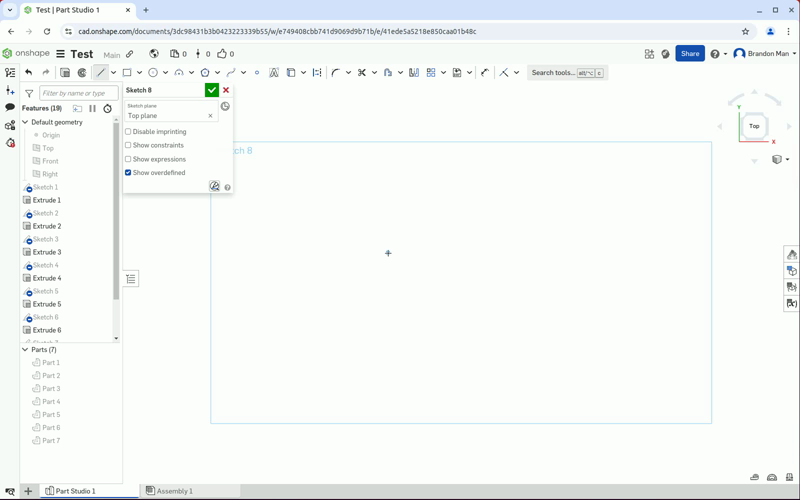
mouse_move(430, 209)
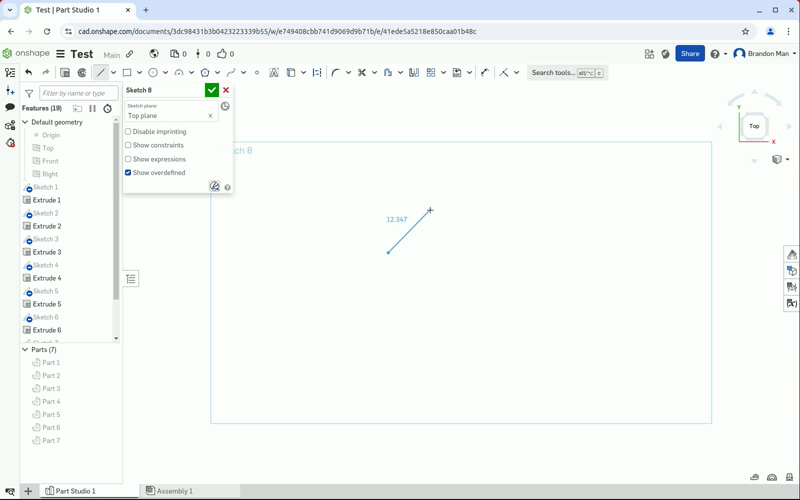
click(430, 209)
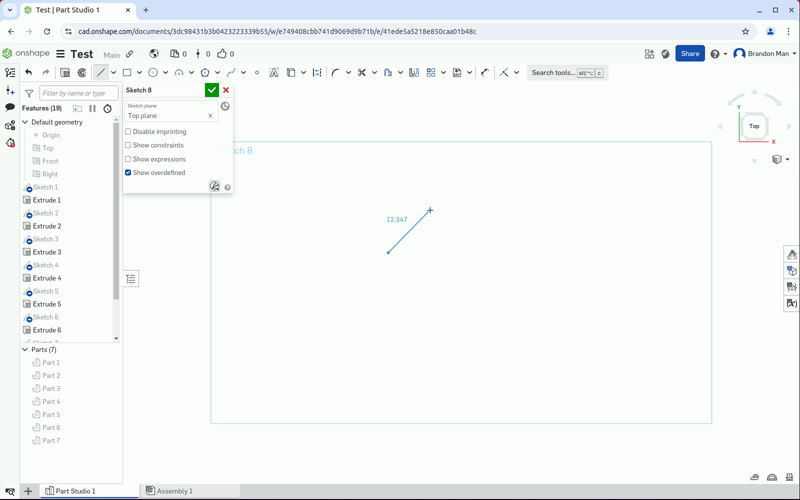
key_up(shift)
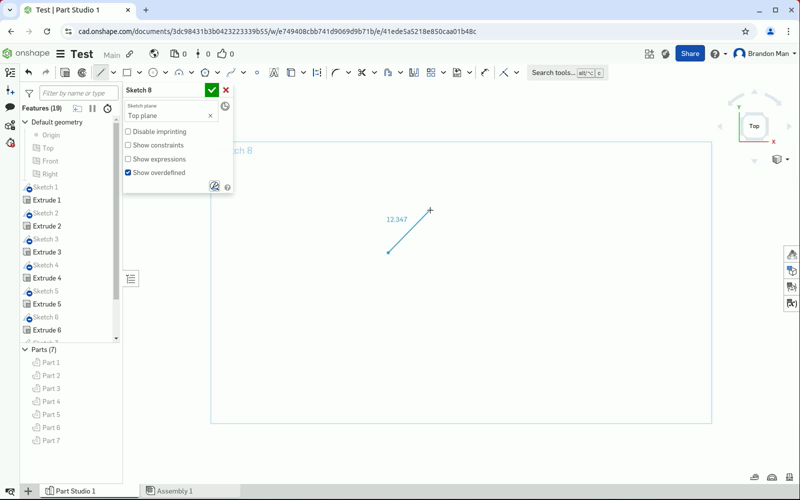
key(esc)
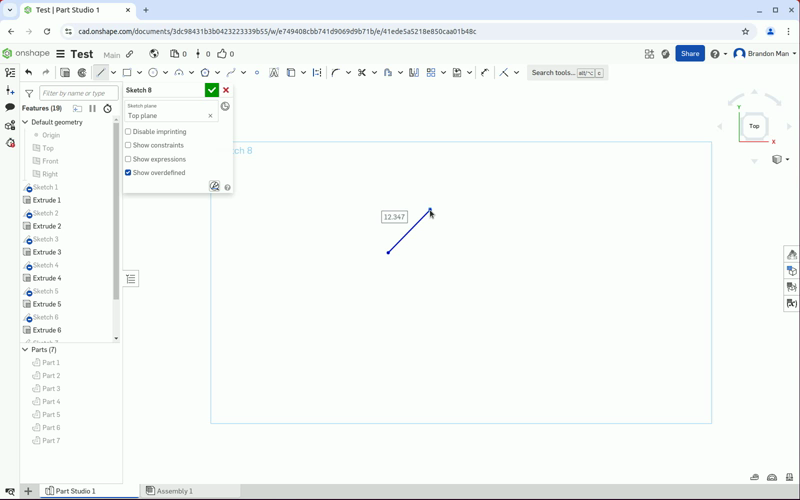
key(a)
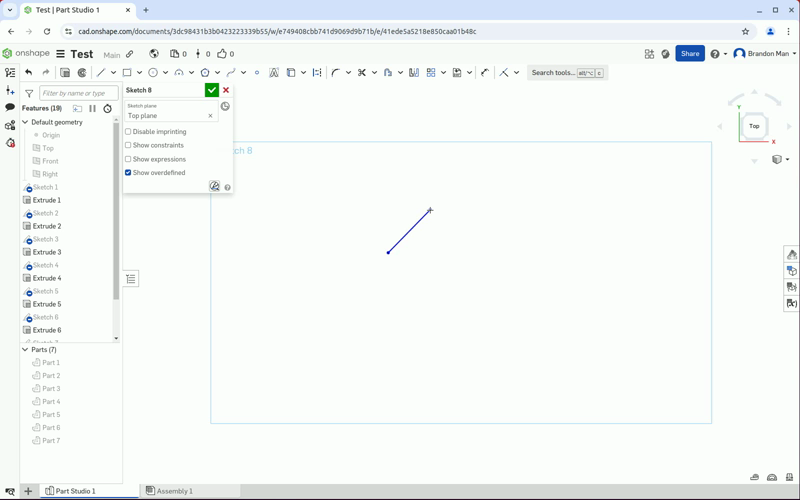
mouse_move(430, 209)
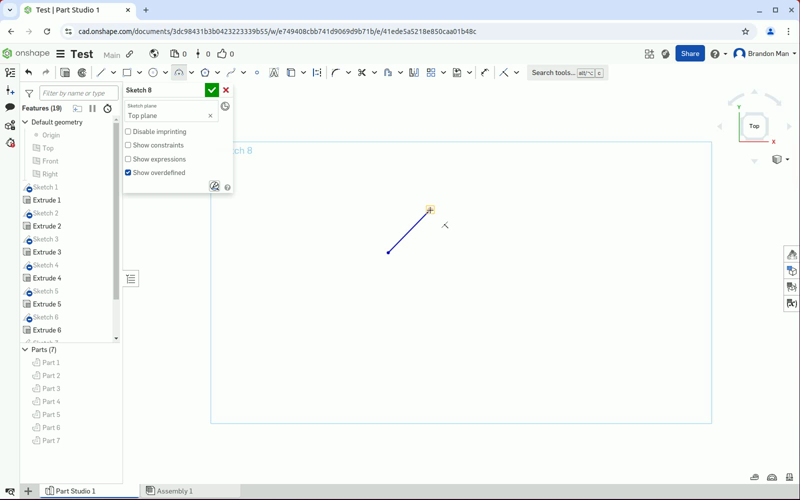
click(430, 209)
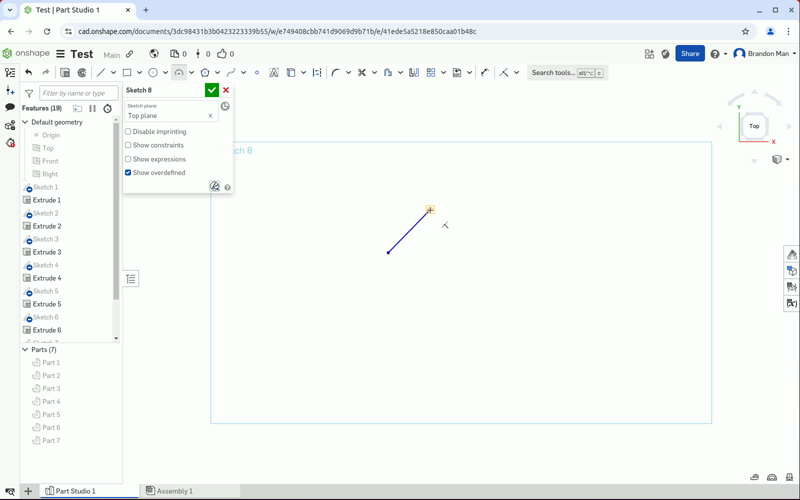
mouse_move(388, 252)
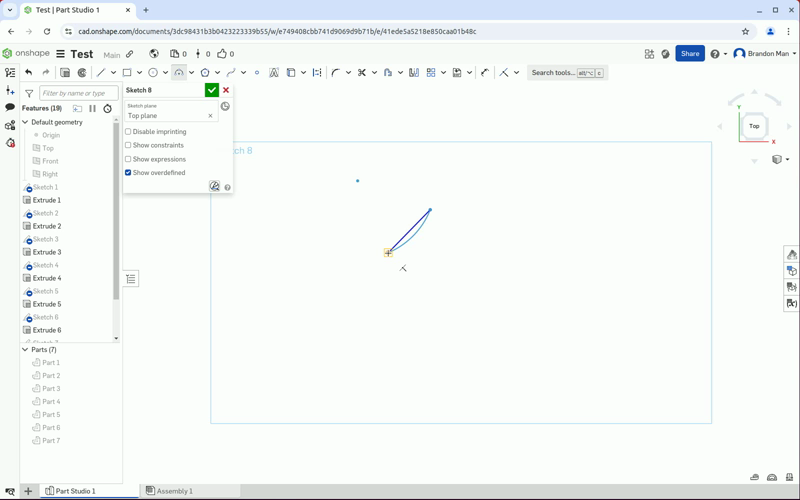
click(388, 252)
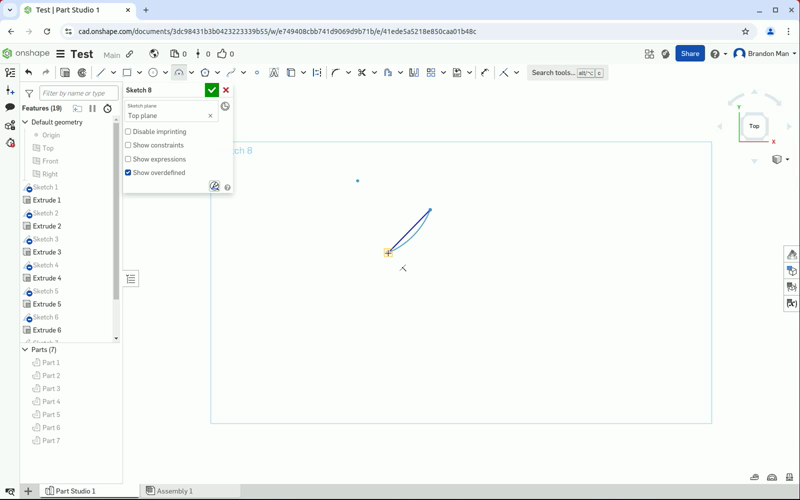
key_down(shift)
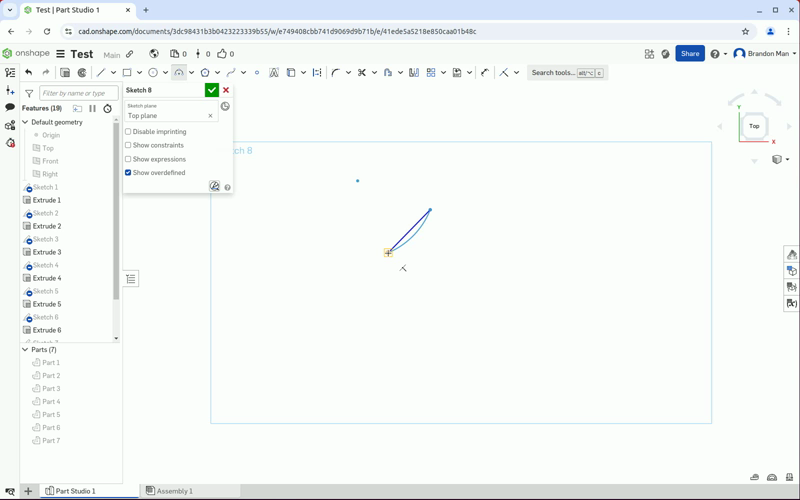
mouse_move(380, 202)
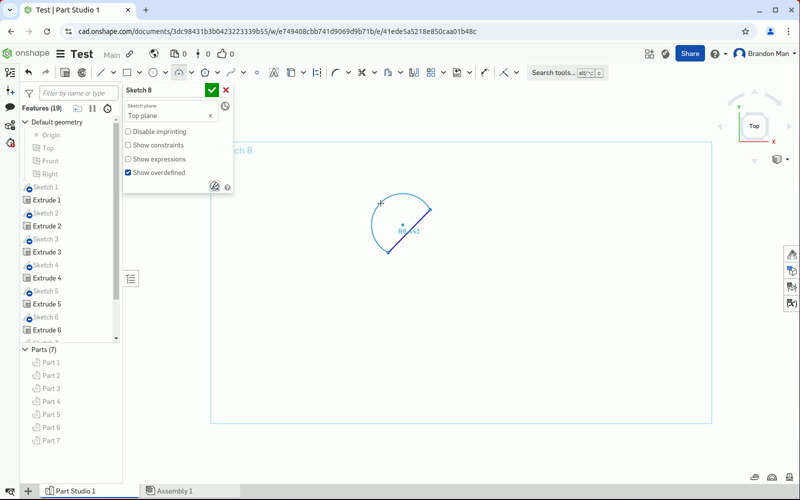
click(380, 202)
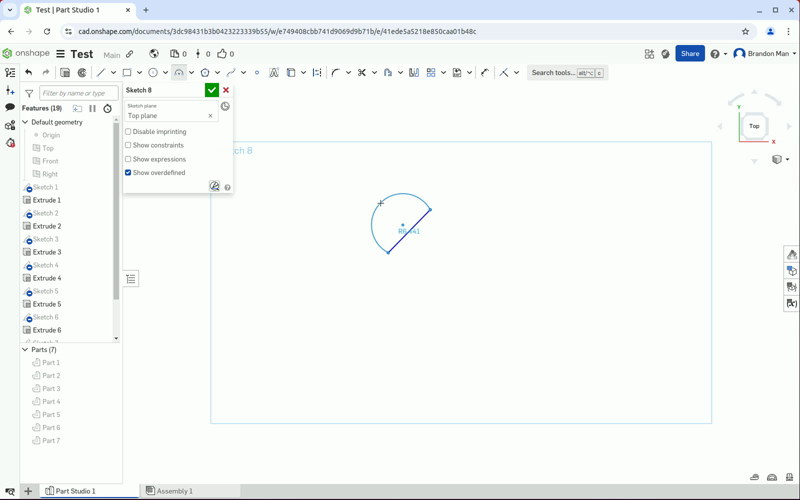
key_up(shift)
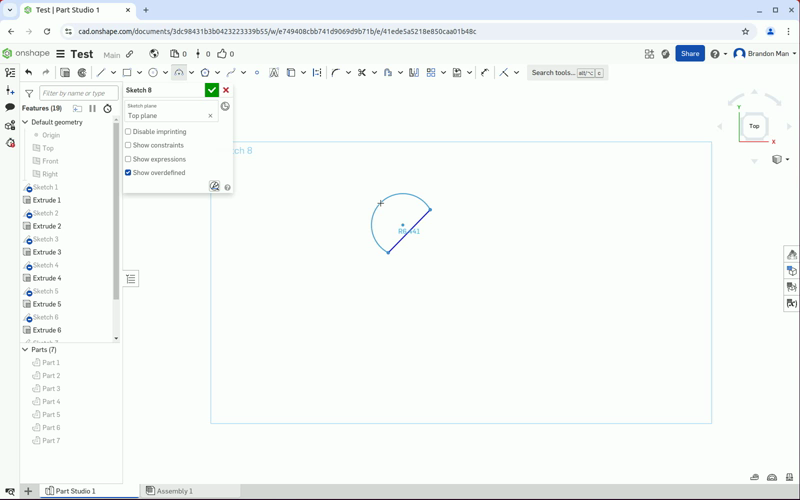
key(esc)
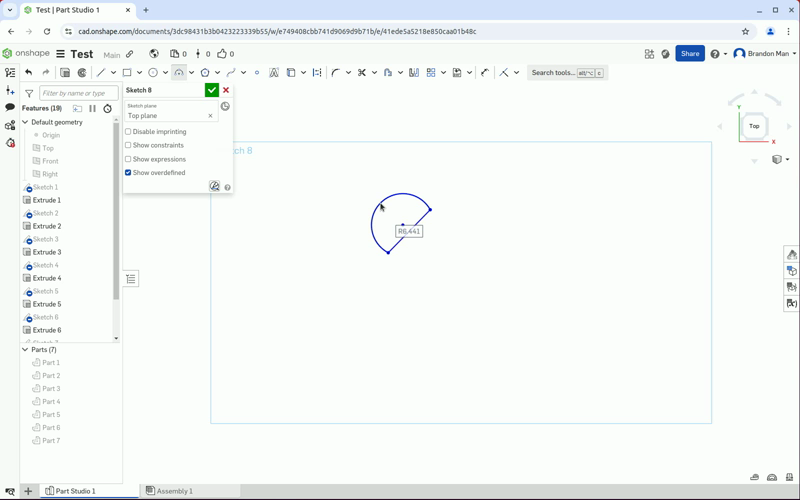
mouse_move(395, 223)
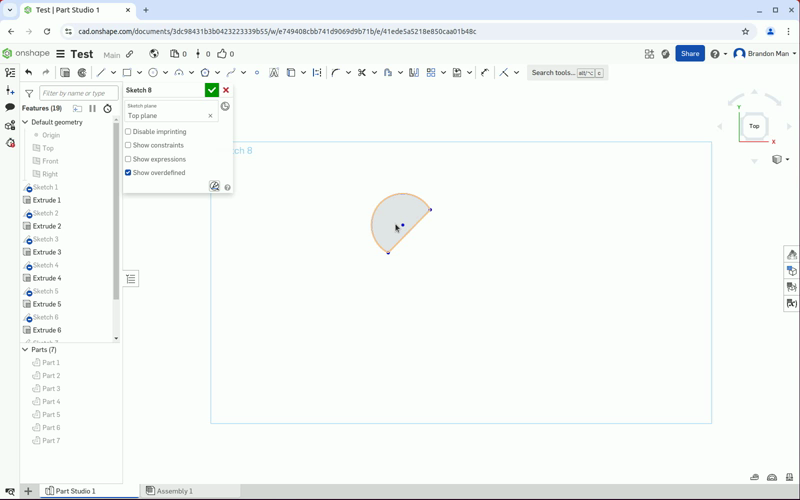
click(395, 223)
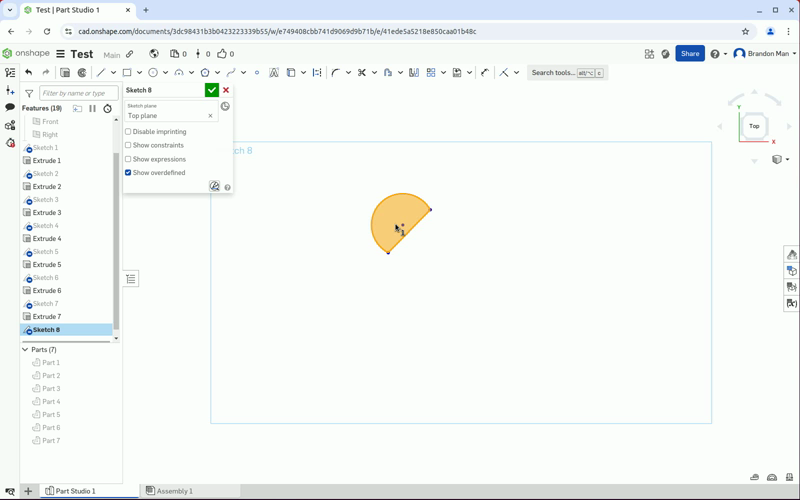
mouse_move(73, 352)
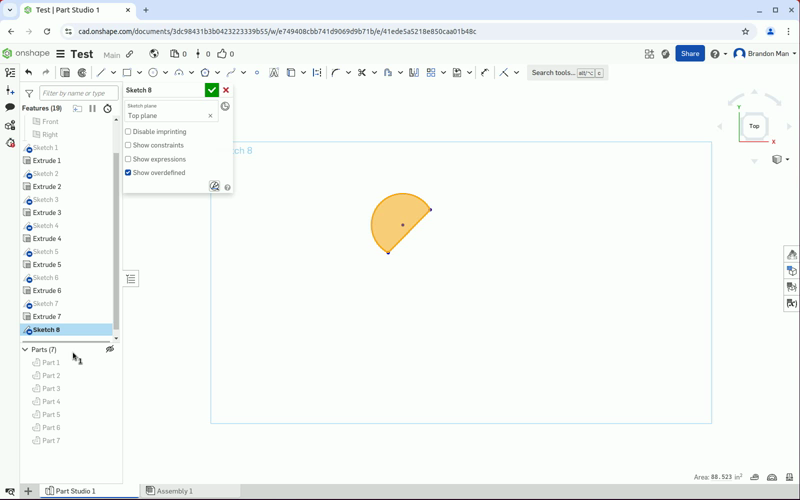
key(shift+y)
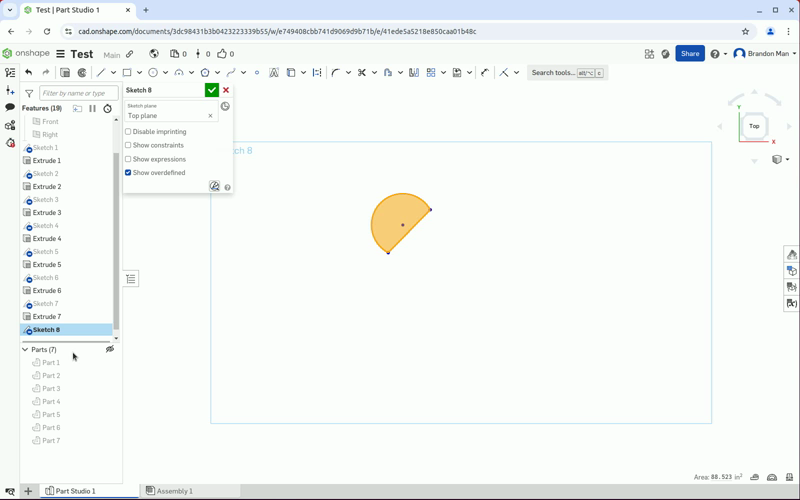
key(shift+e)
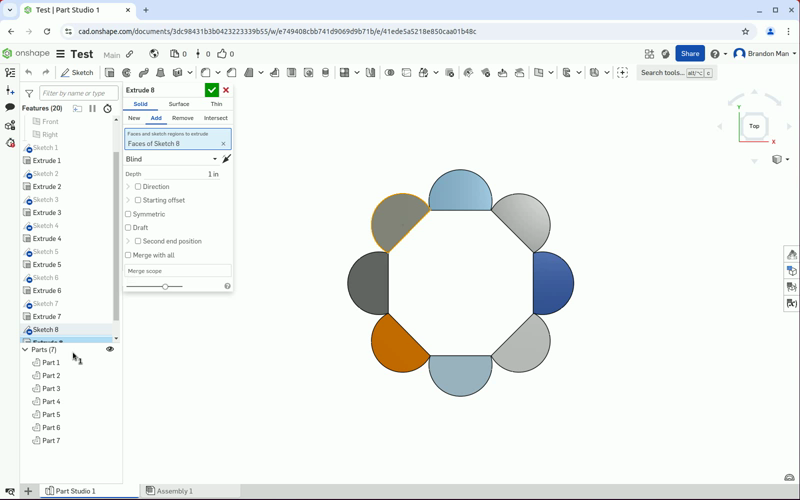
mouse_move(143, 106)
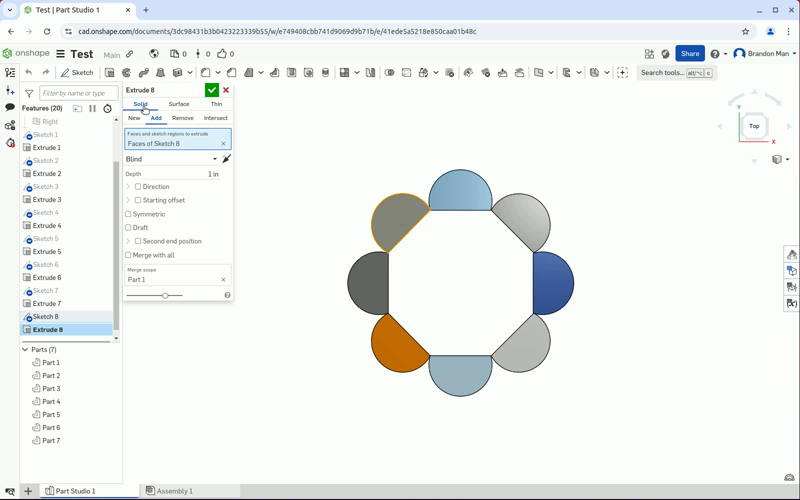
click(143, 106)
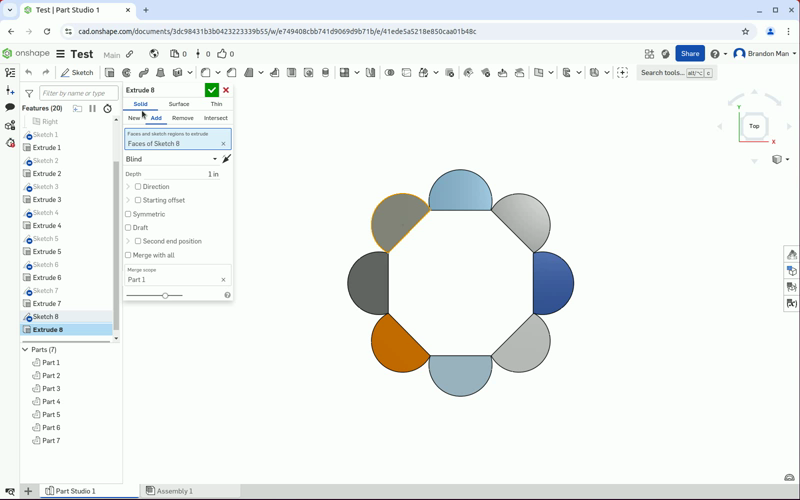
mouse_move(137, 120)
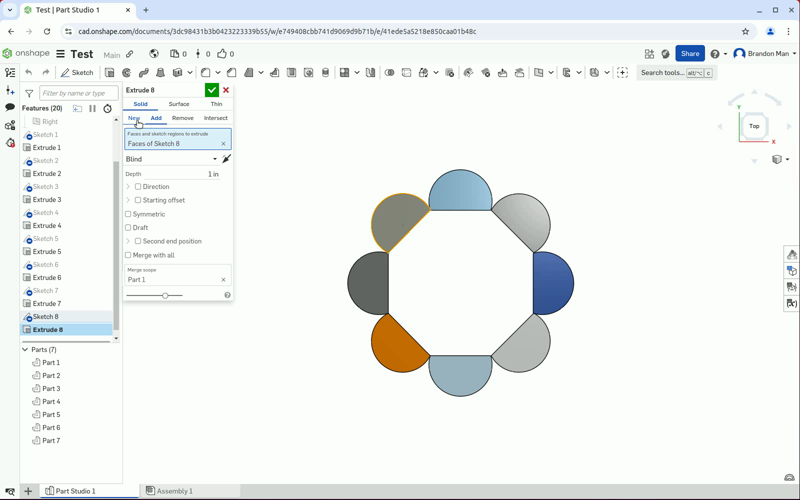
click(137, 120)
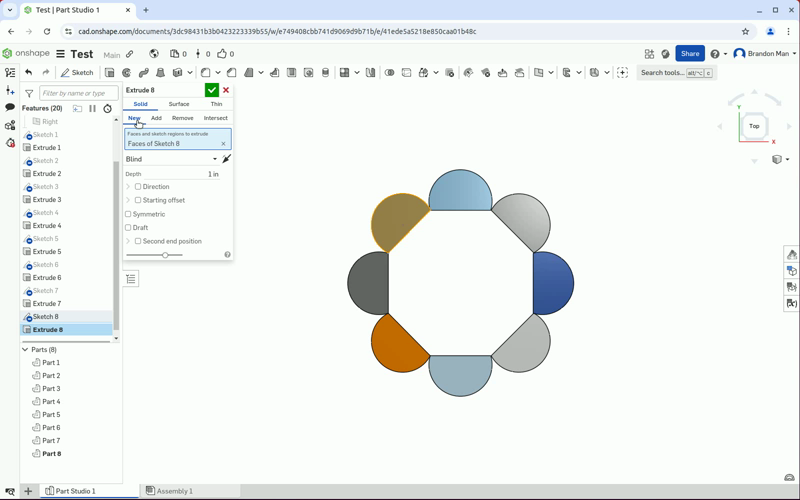
key(tab, 4)
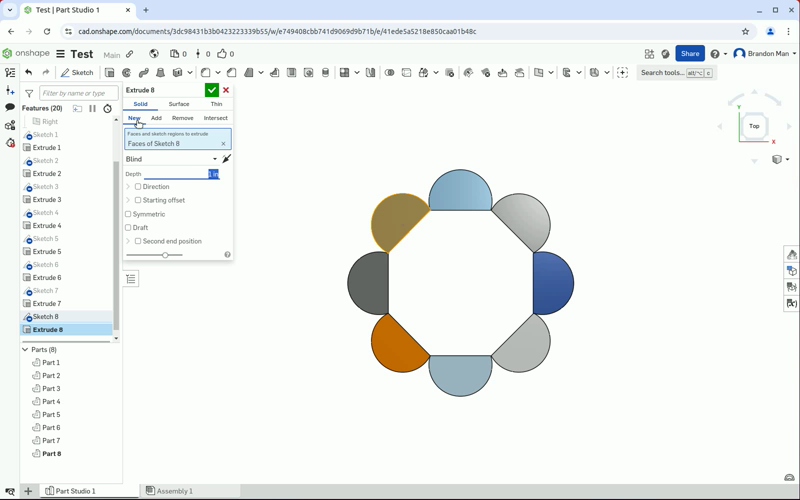
text(3.129)
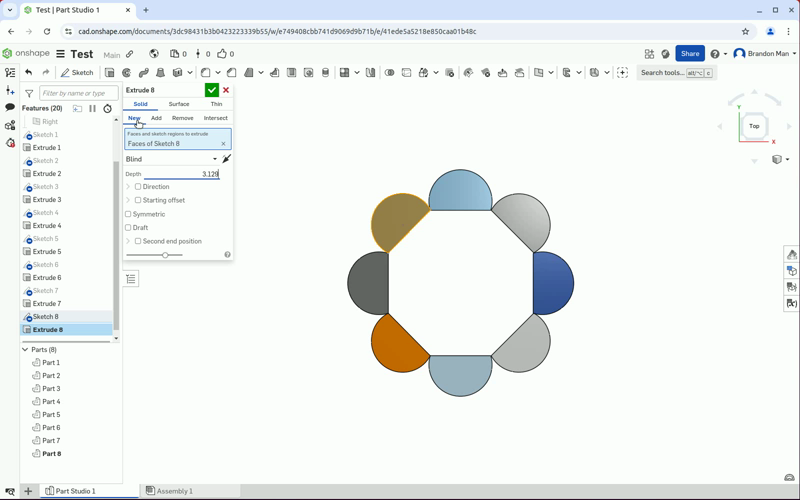
key(enter)
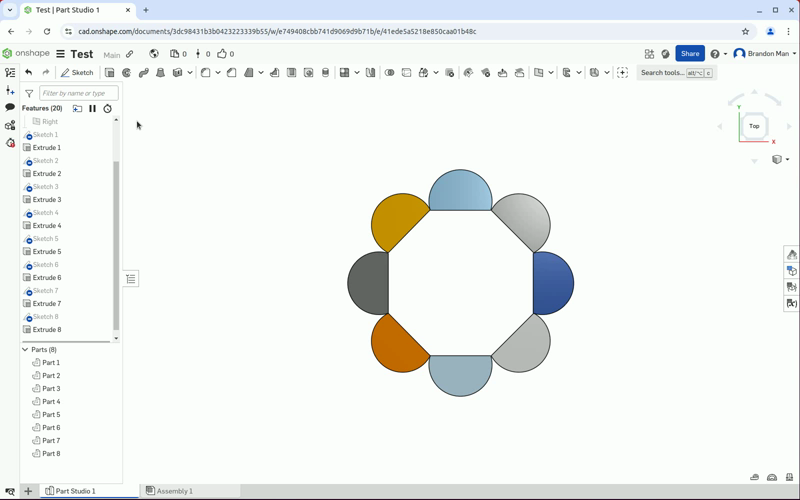
key(shift+h)
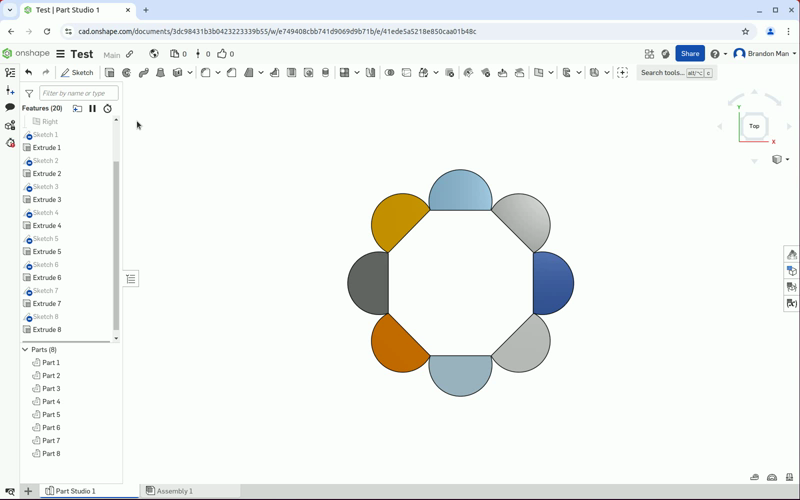
key(shift+h)
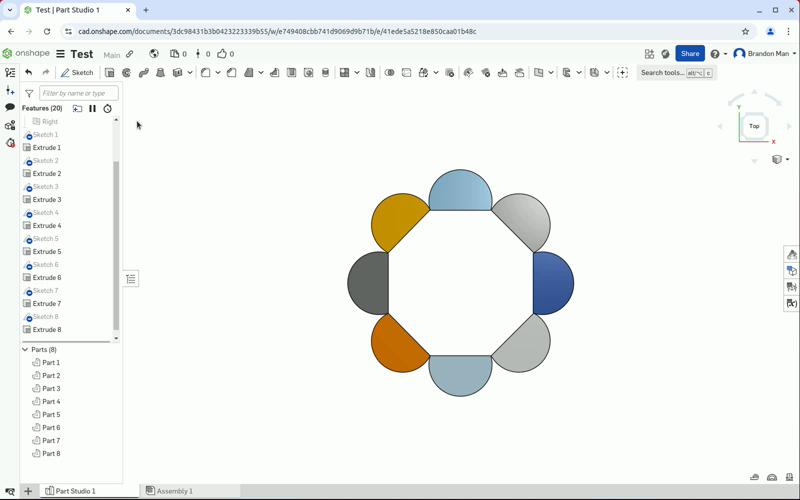
mouse_move(69, 137)
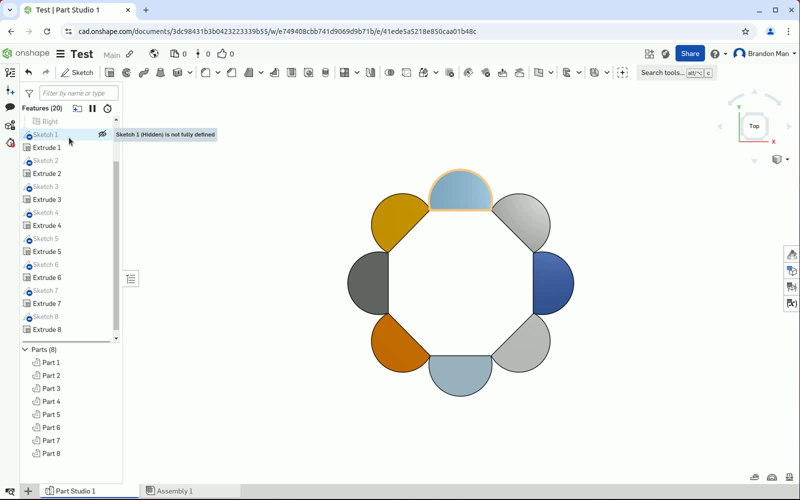
click(69, 137)
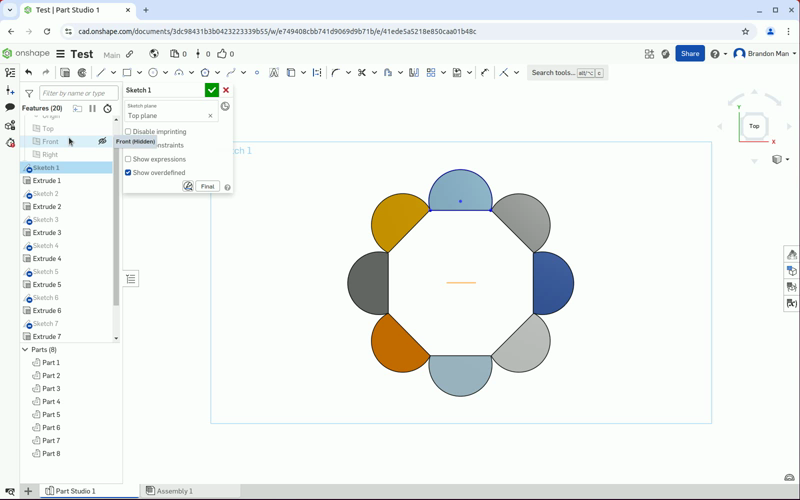
mouse_move(229, 92)
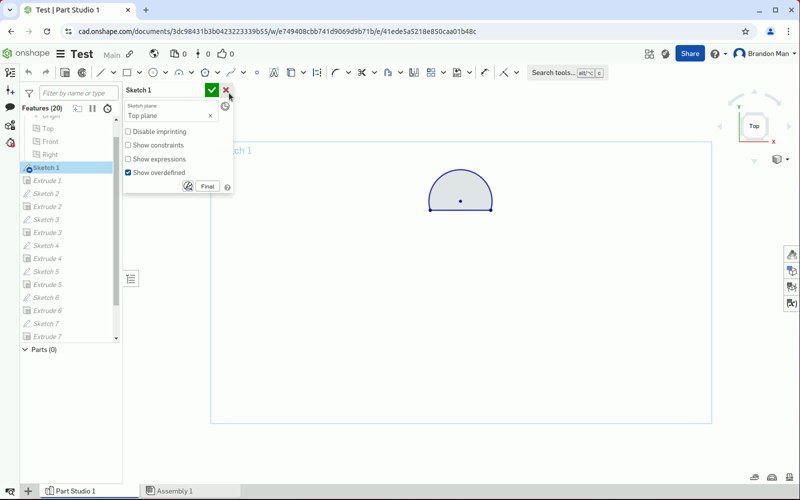
click(229, 92)
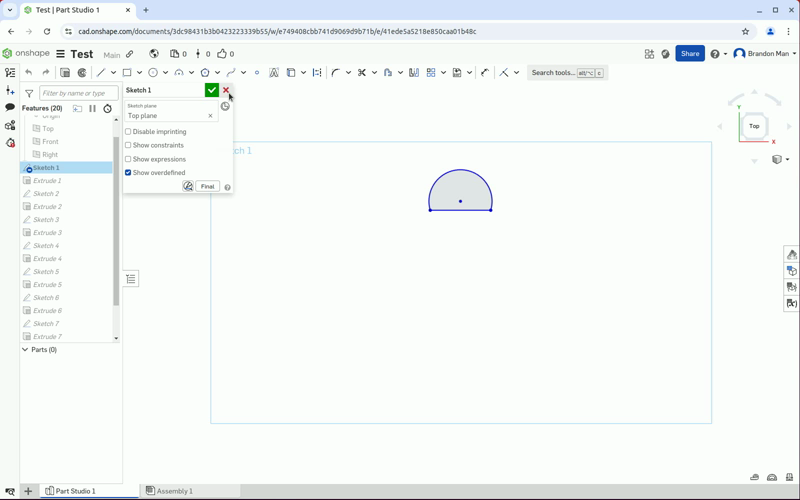
key(shift+s)
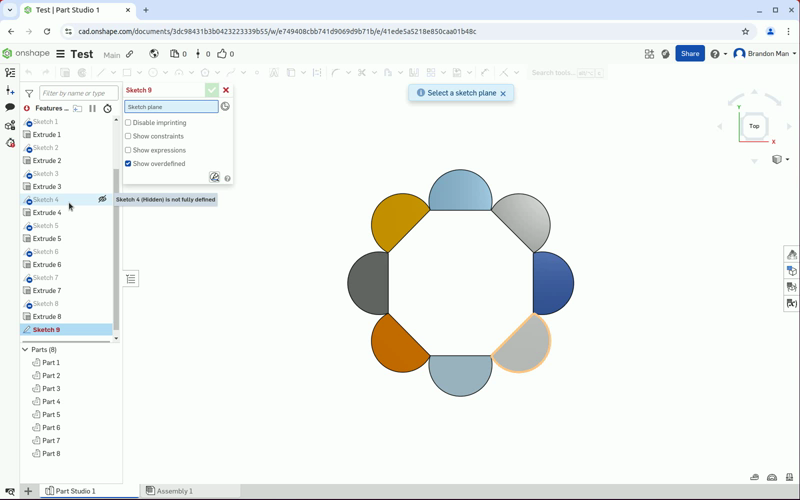
scroll(3)
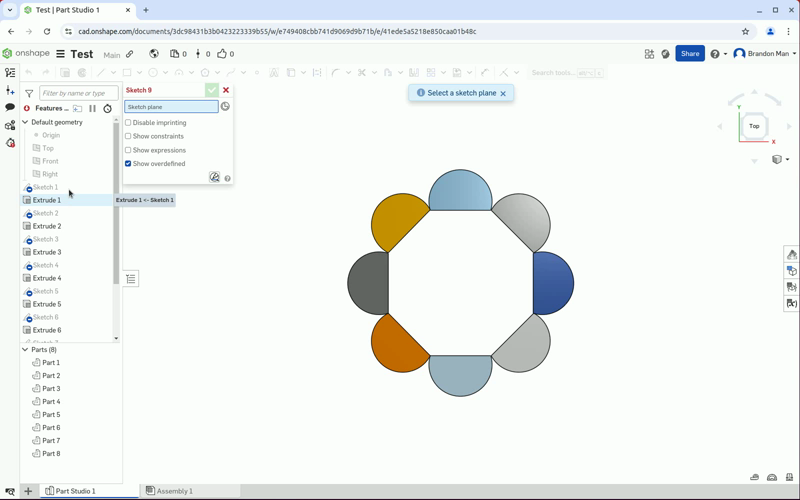
mouse_move(69, 150)
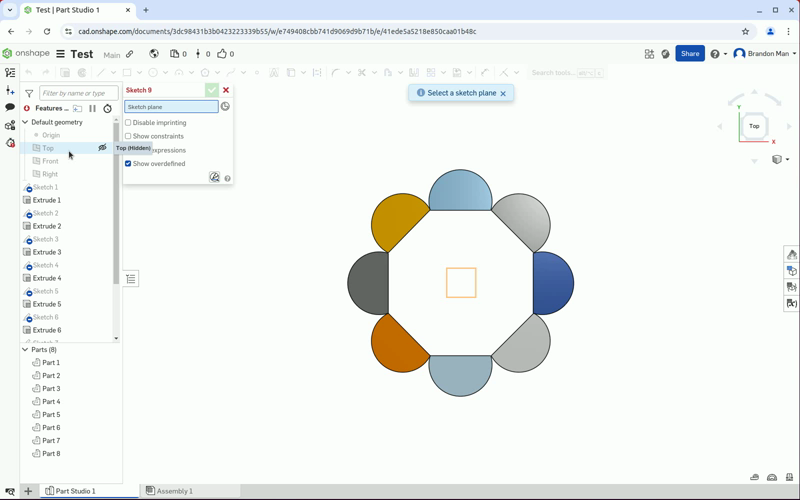
click(69, 150)
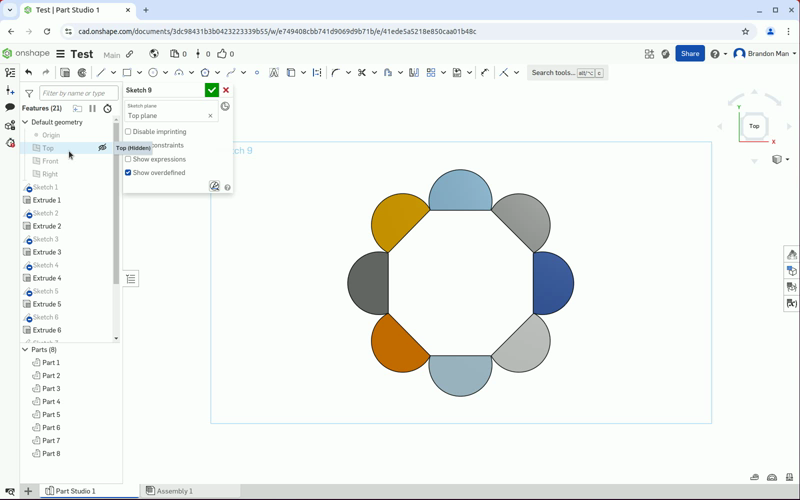
mouse_move(73, 352)
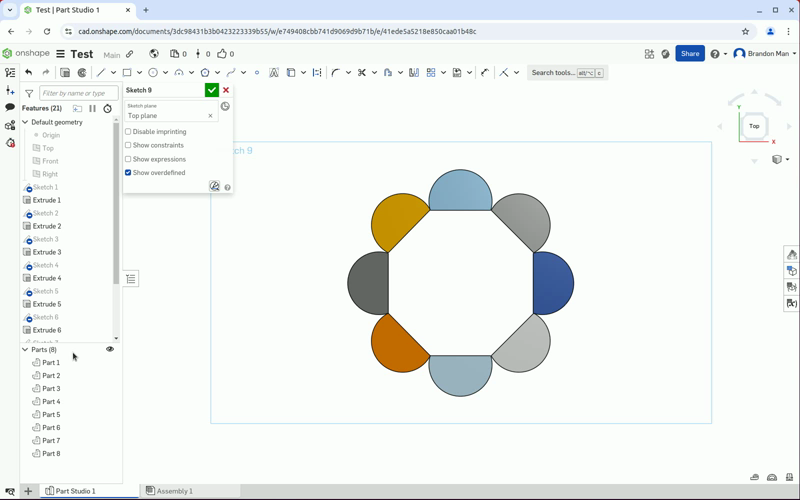
key(y)
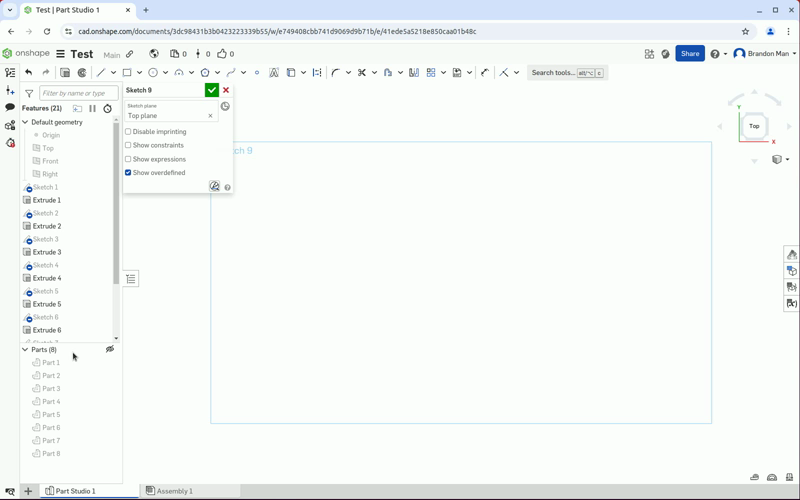
key(l)
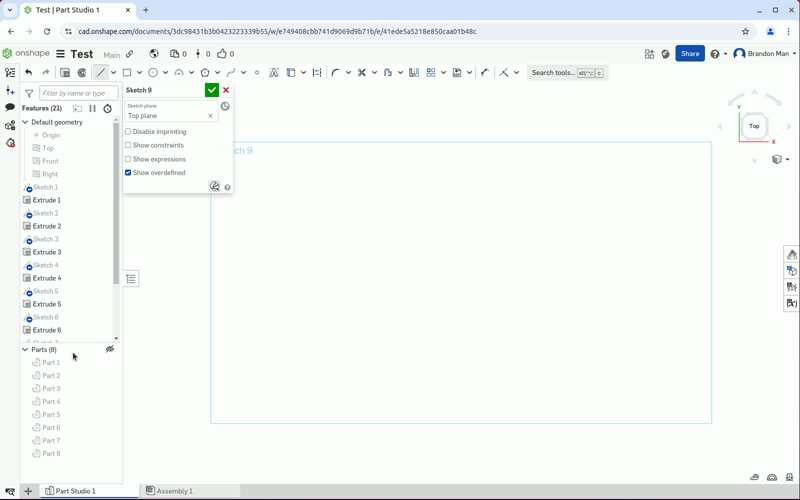
key_down(shift)
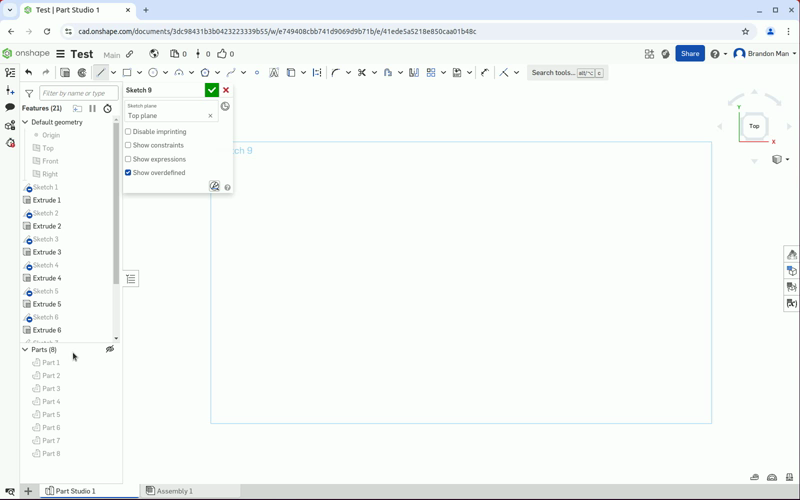
mouse_move(388, 313)
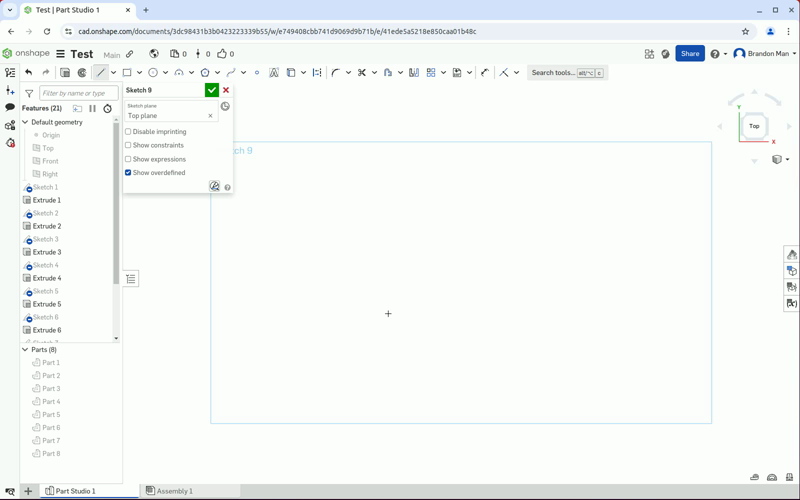
click(388, 313)
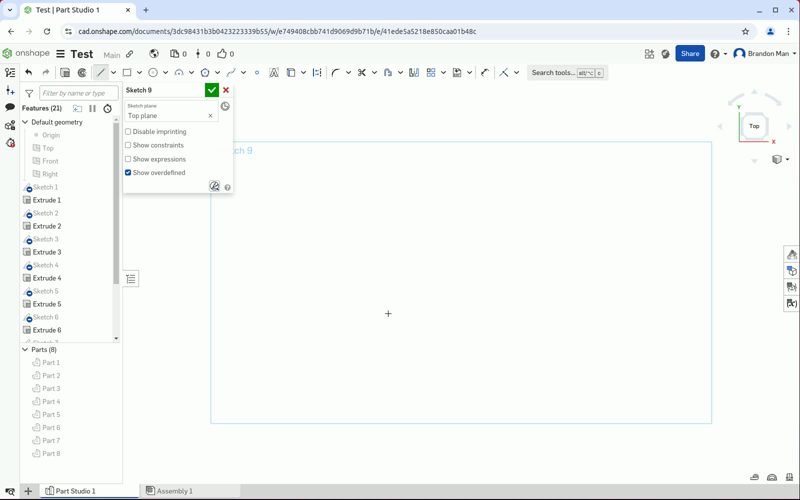
key_up(shift)
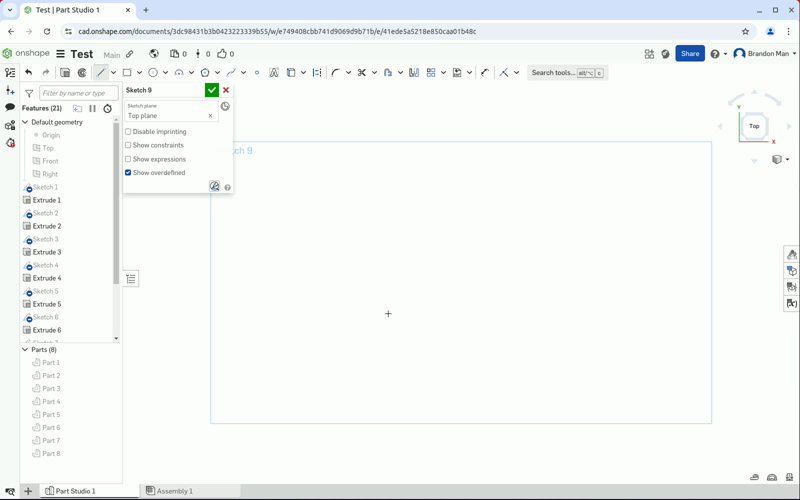
key_down(shift)
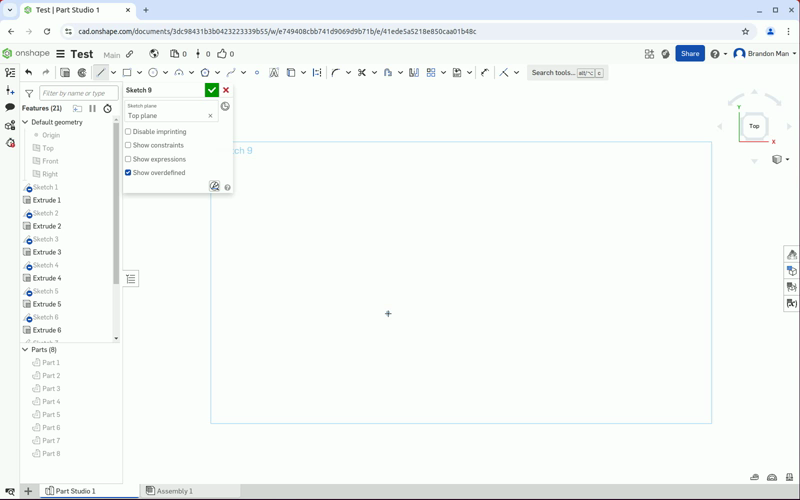
mouse_move(430, 355)
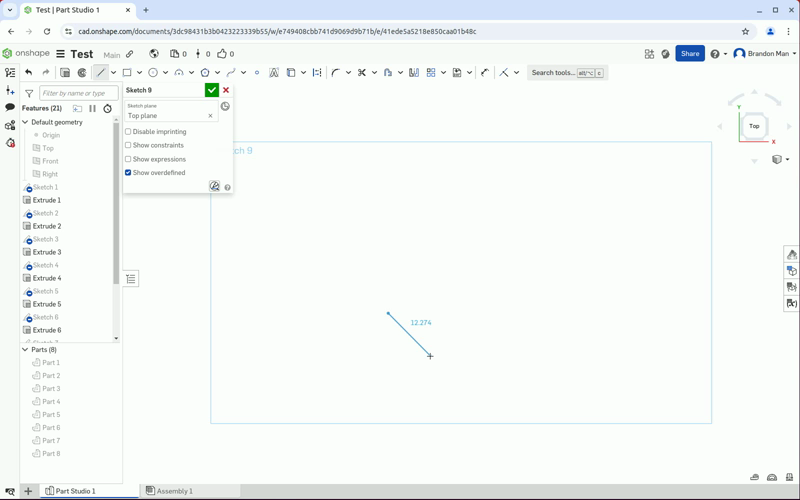
click(430, 355)
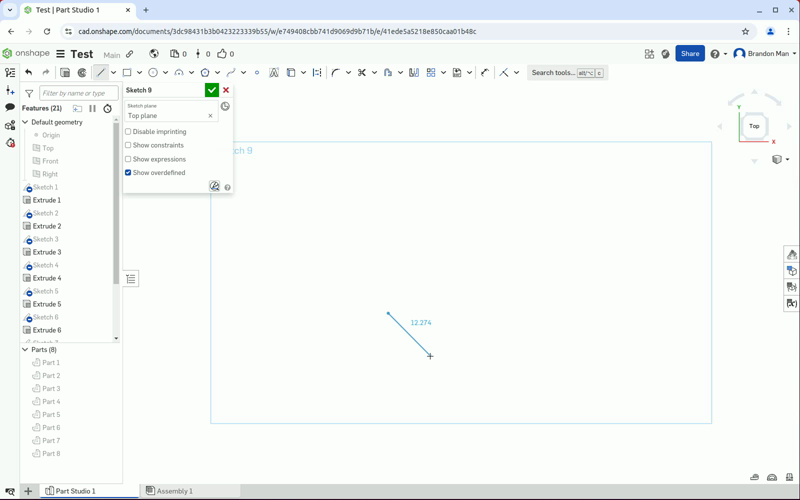
key_up(shift)
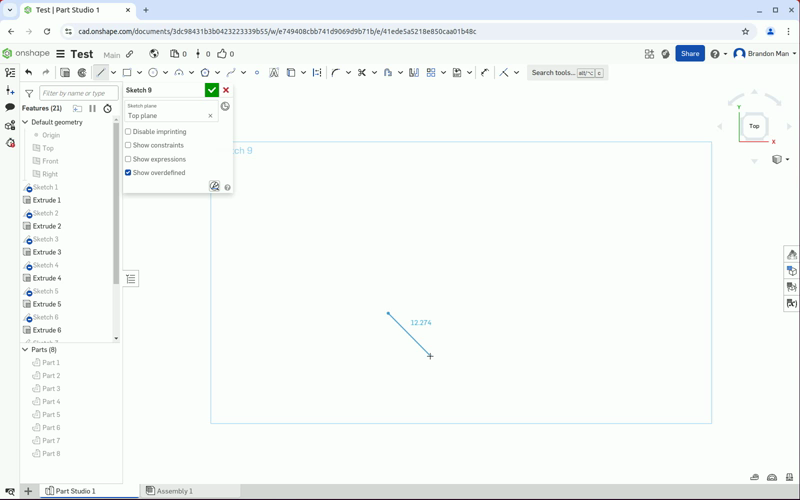
key_down(shift)
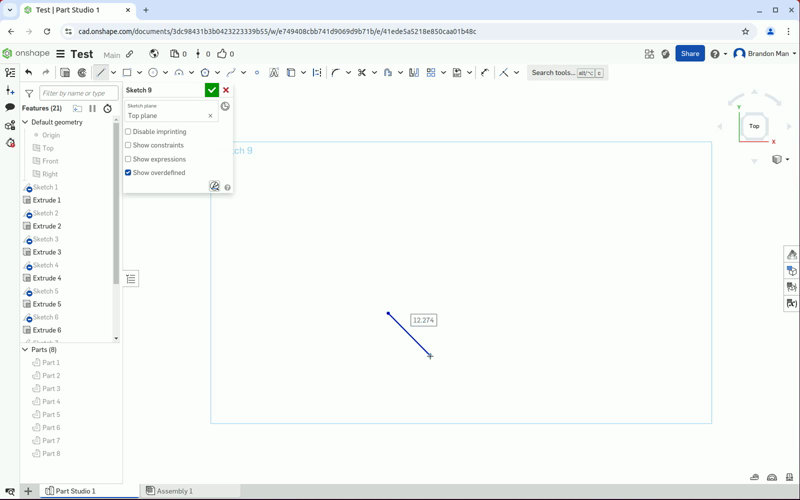
mouse_move(460, 355)
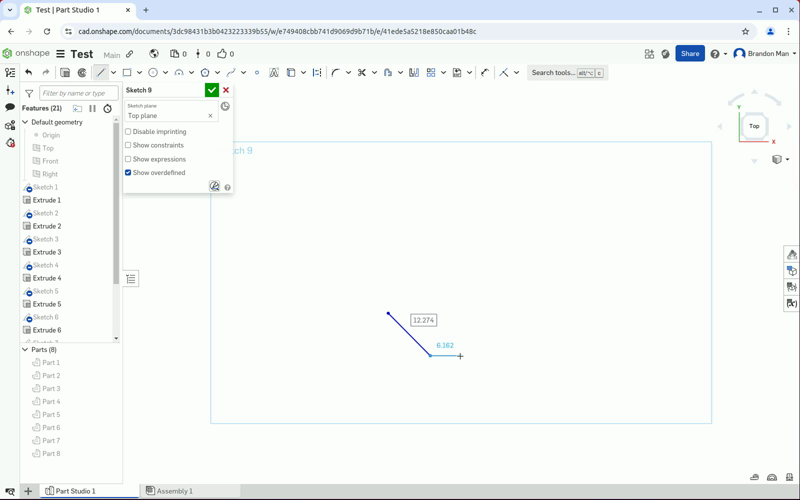
mouse_move(489, 355)
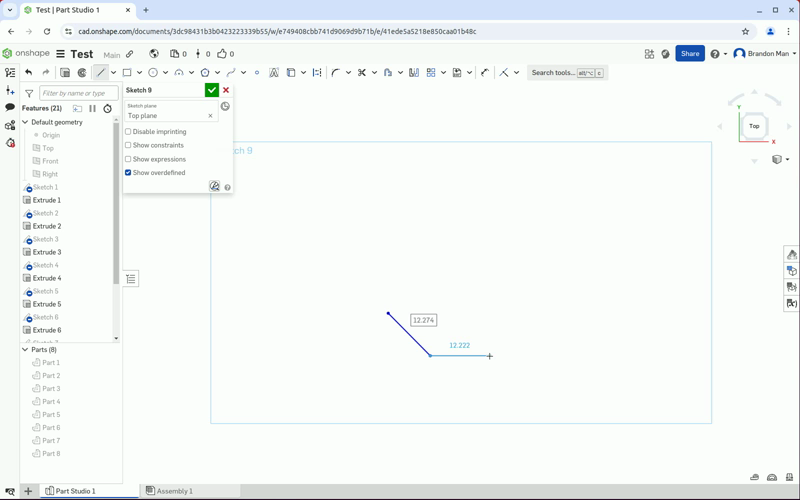
click(489, 355)
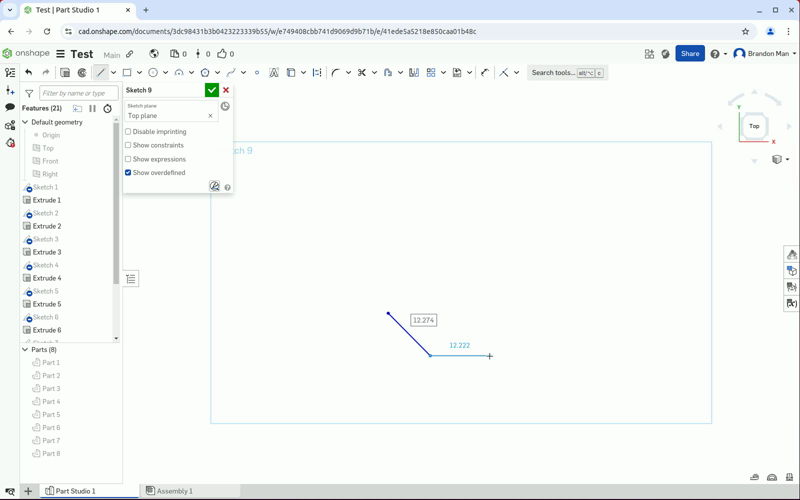
key_up(shift)
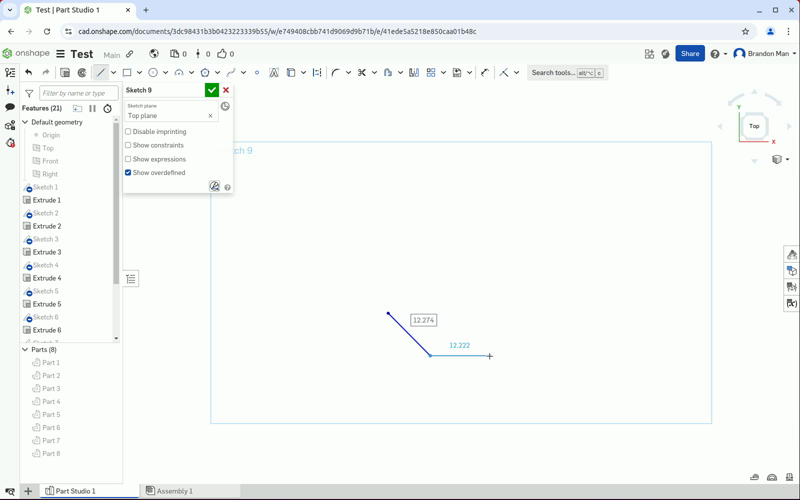
key_down(shift)
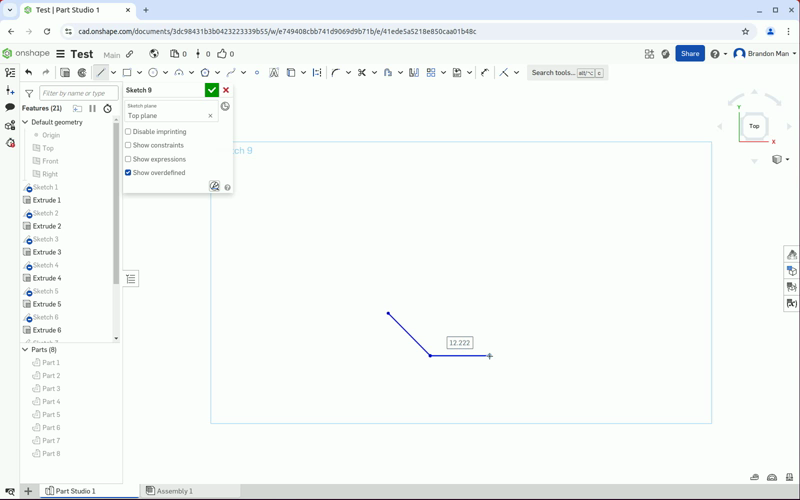
mouse_move(531, 313)
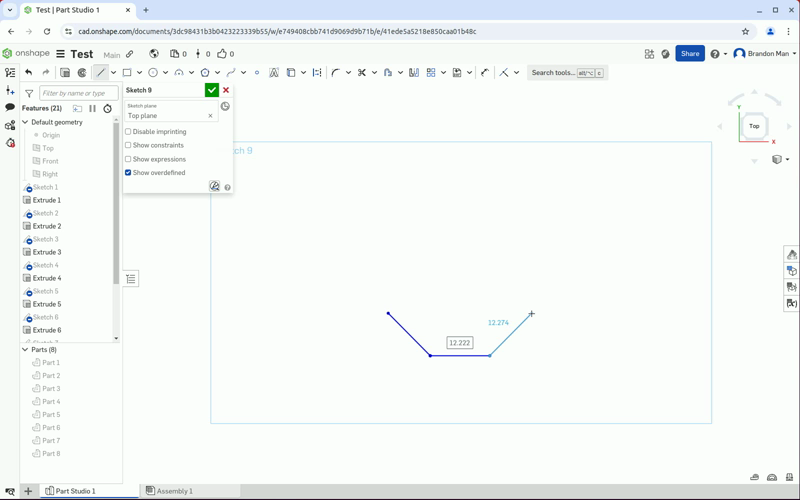
click(531, 313)
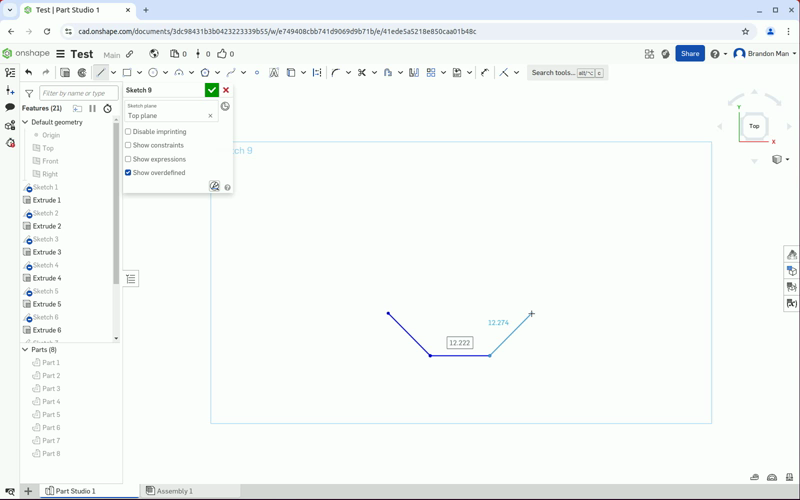
key_up(shift)
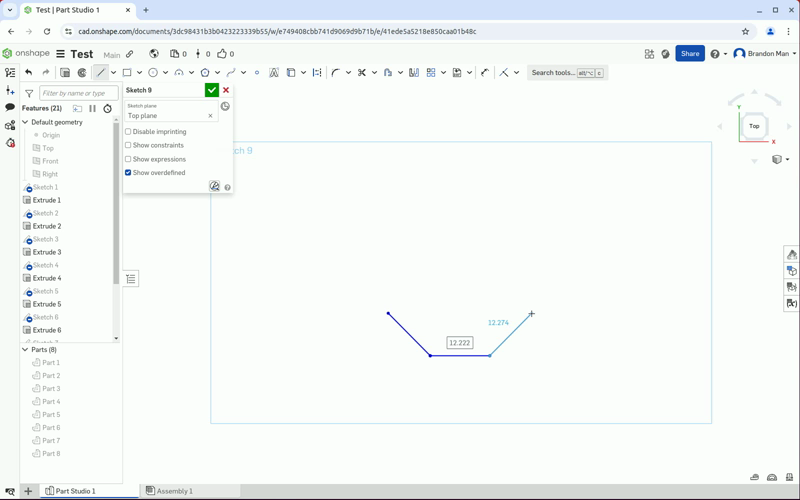
key_down(shift)
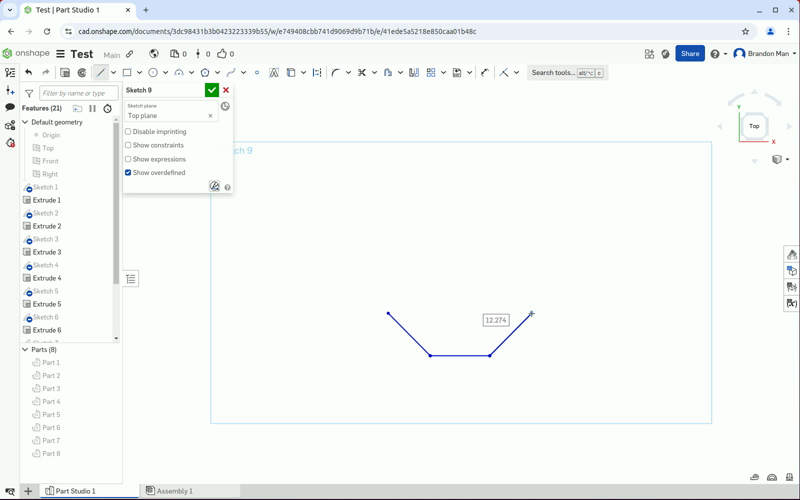
mouse_move(561, 313)
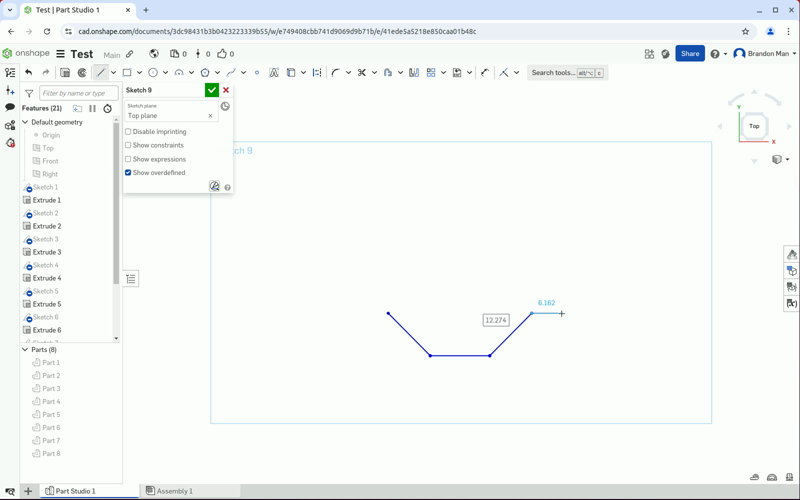
mouse_move(531, 254)
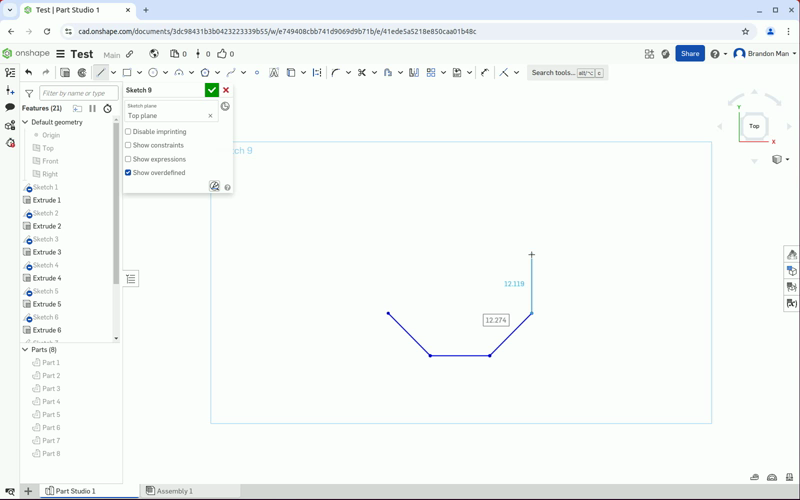
click(531, 254)
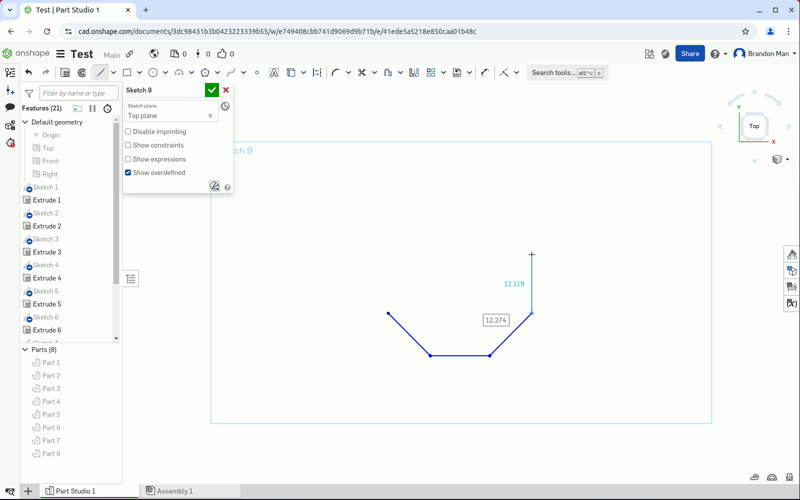
key_up(shift)
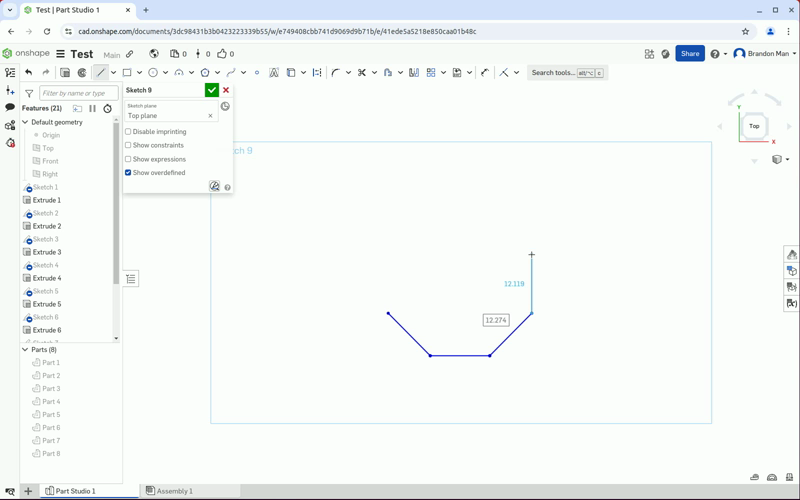
key_down(shift)
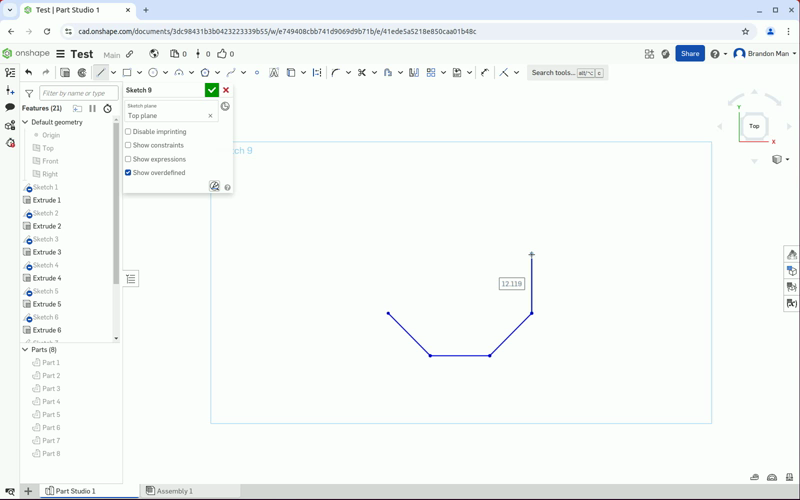
mouse_move(489, 211)
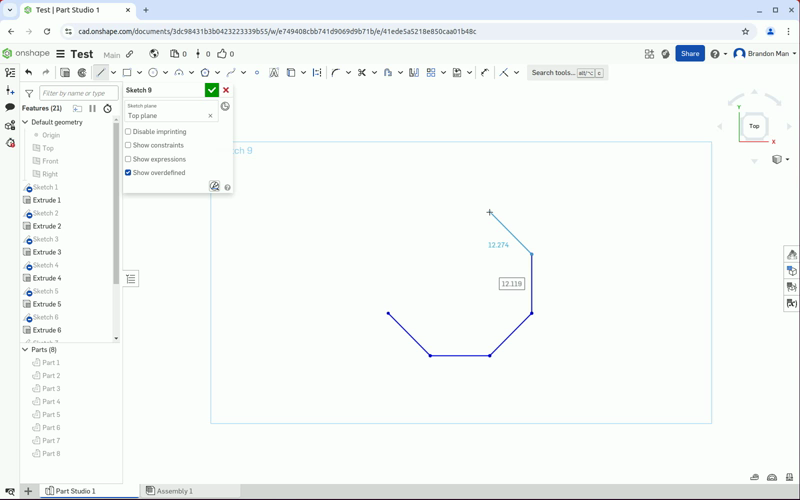
click(489, 211)
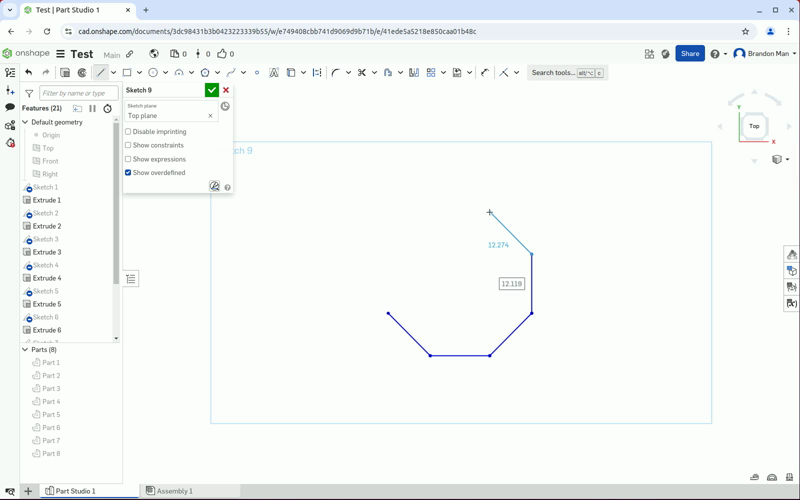
key_up(shift)
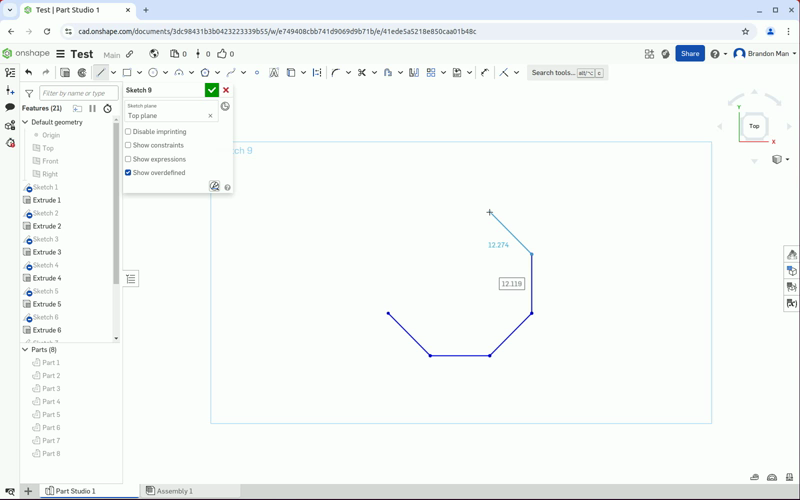
key_down(shift)
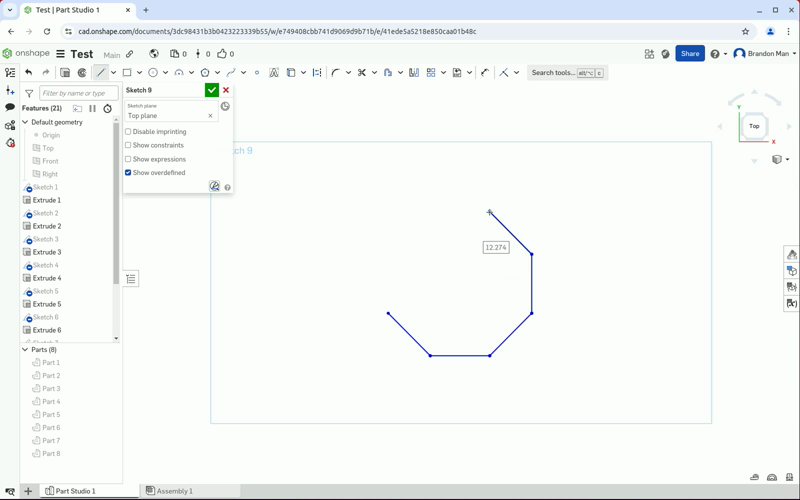
mouse_move(519, 211)
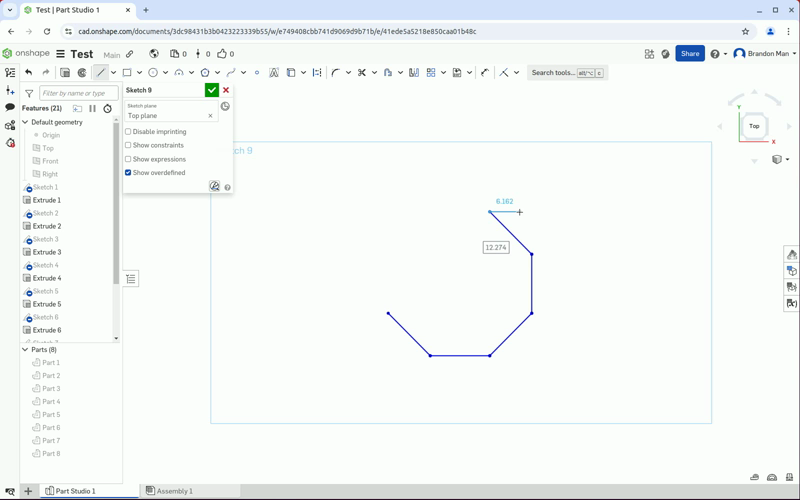
mouse_move(430, 211)
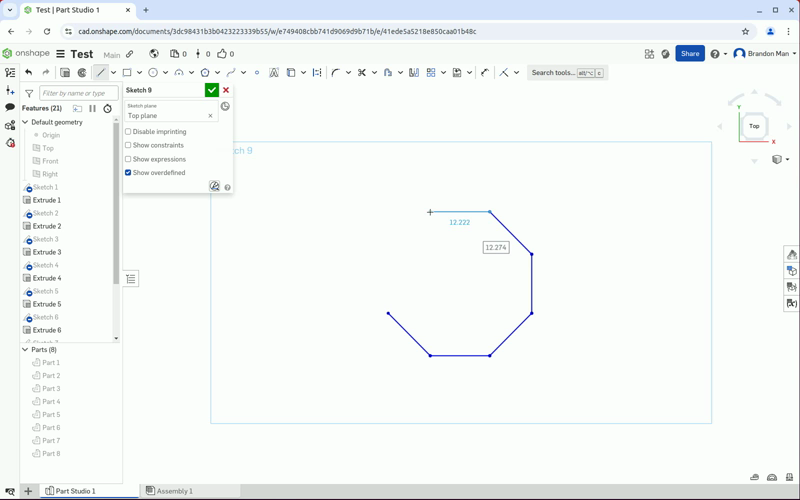
click(430, 211)
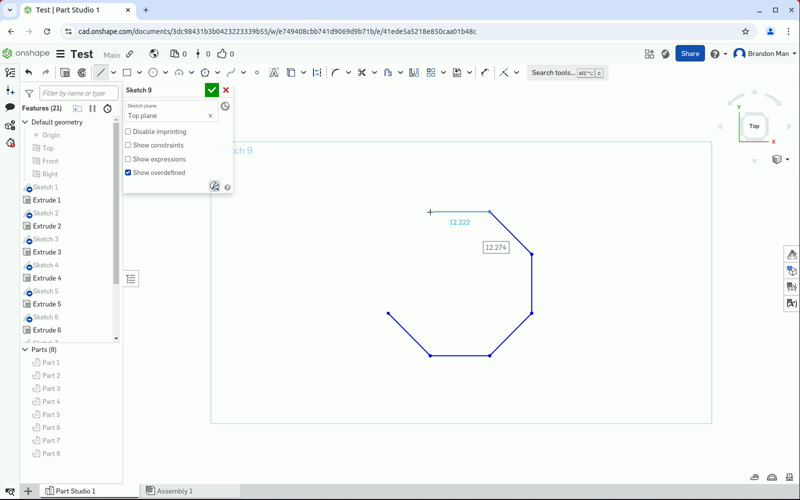
key_up(shift)
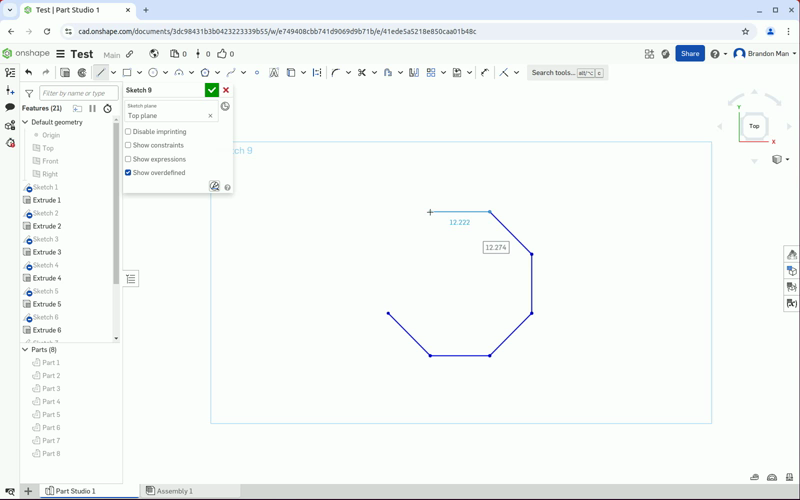
key_down(shift)
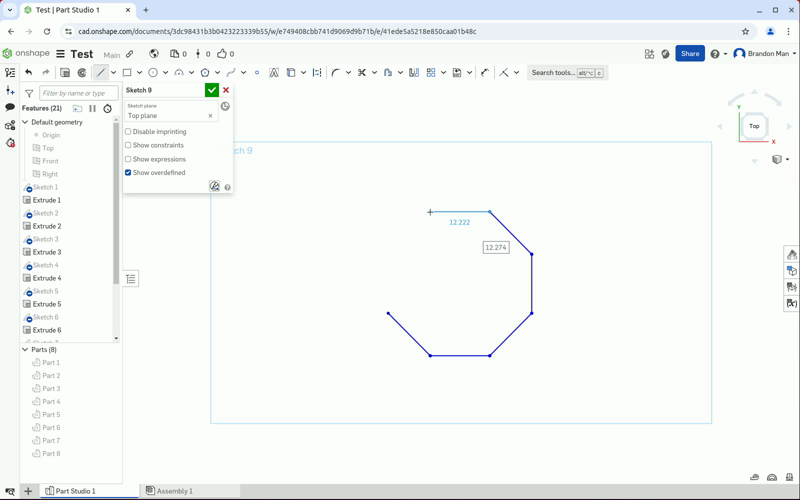
mouse_move(388, 254)
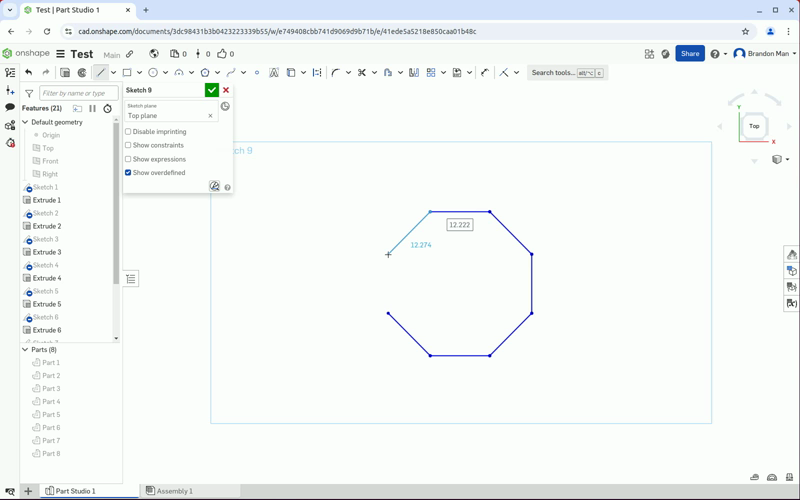
click(388, 254)
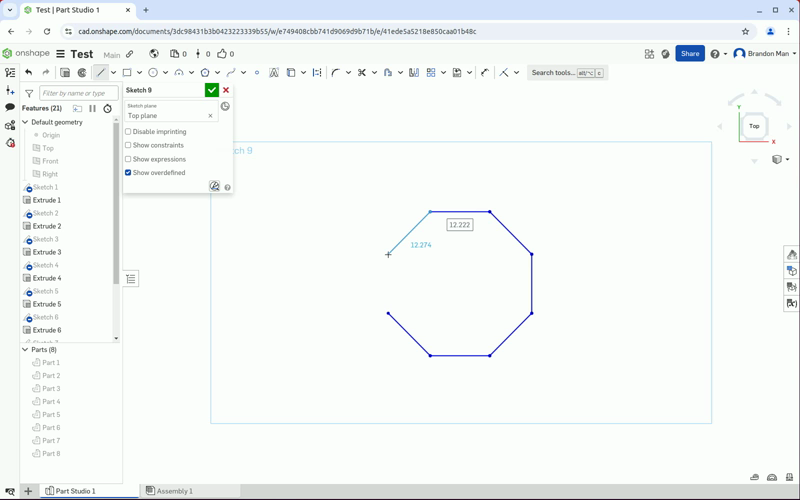
key_up(shift)
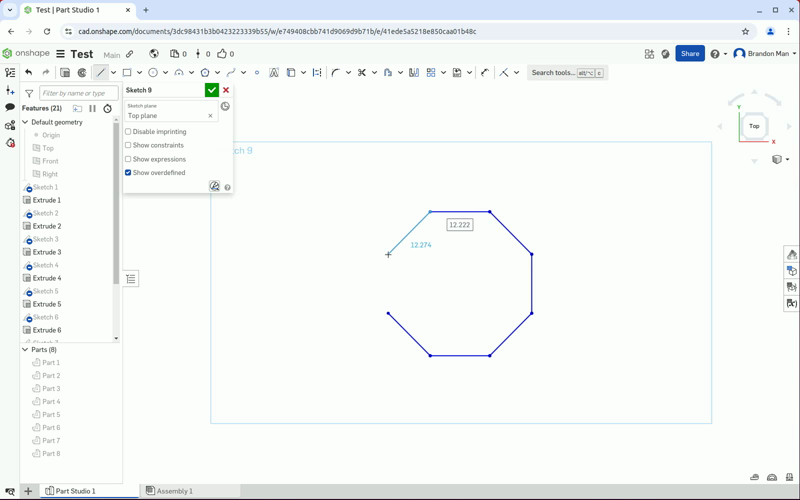
mouse_move(418, 254)
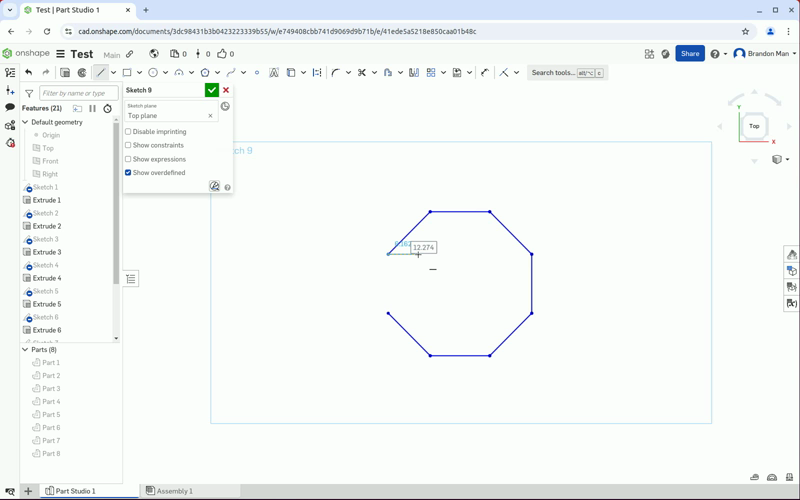
key_down(shift)
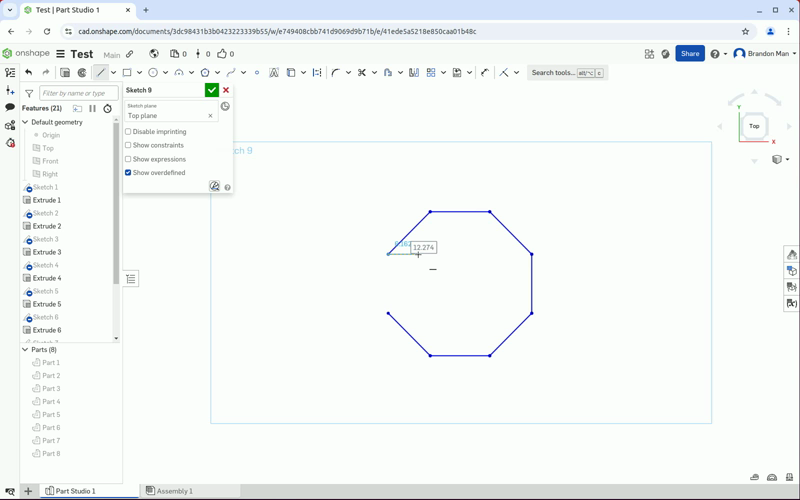
mouse_move(388, 313)
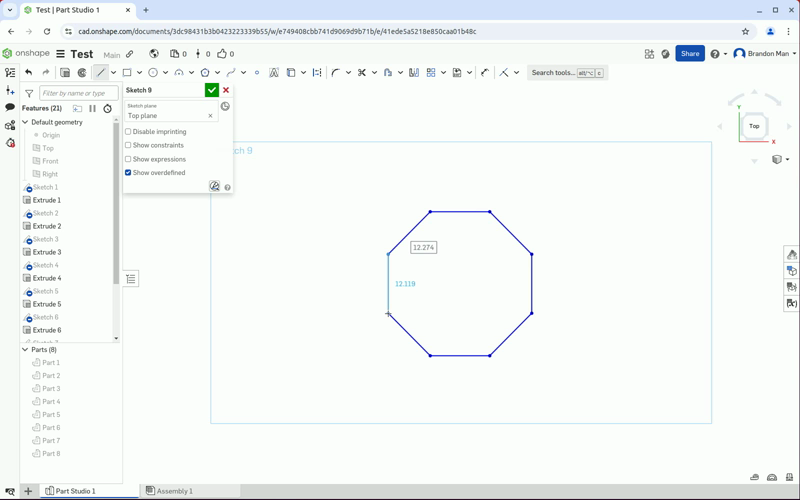
key_up(shift)
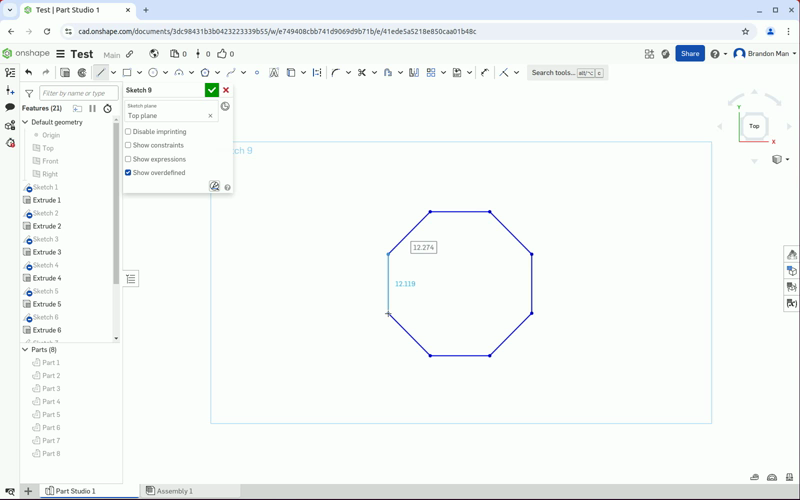
click(388, 313)
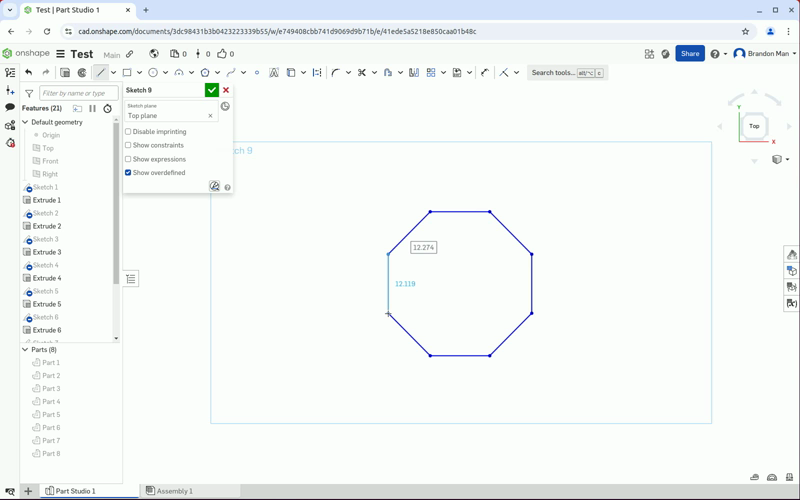
key(esc)
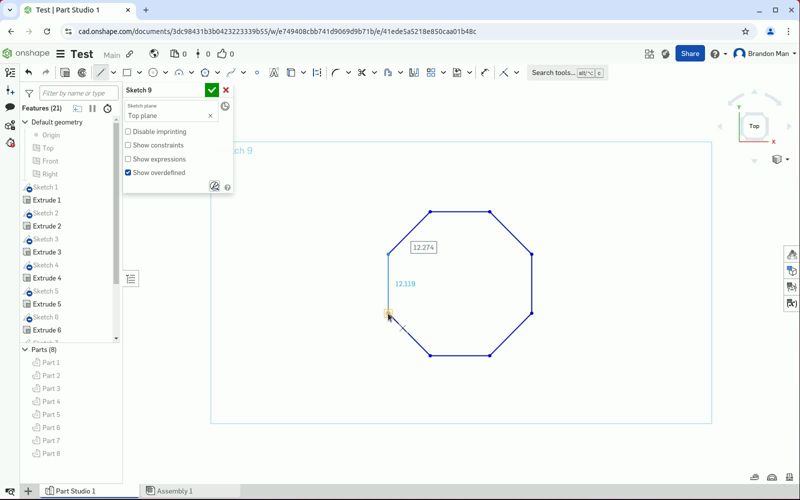
mouse_move(437, 325)
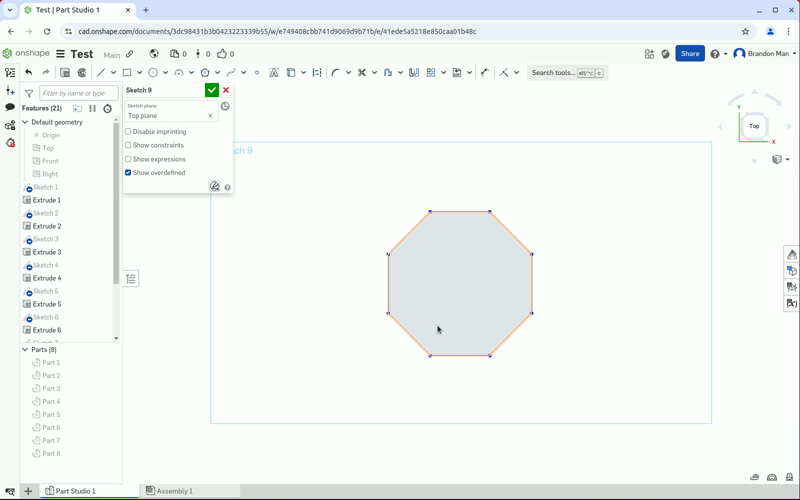
click(437, 325)
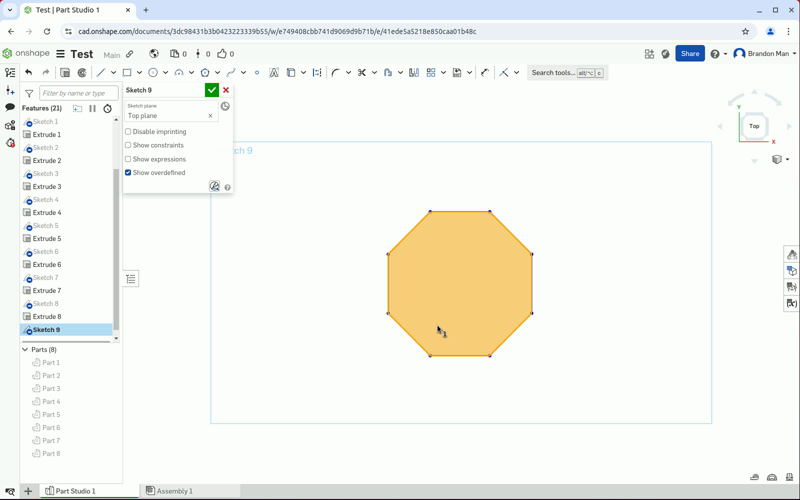
mouse_move(73, 352)
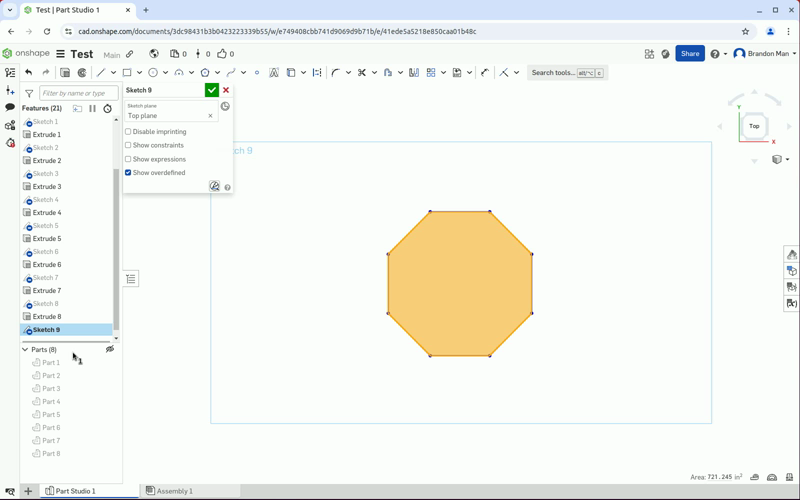
key(shift+y)
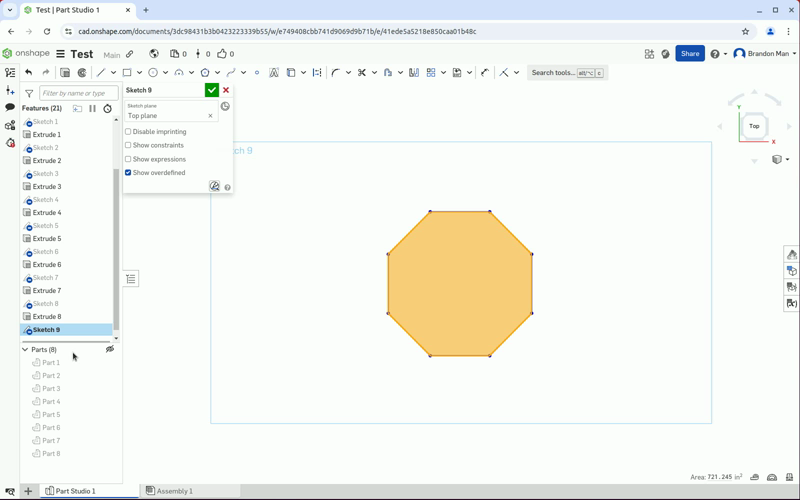
key(shift+e)
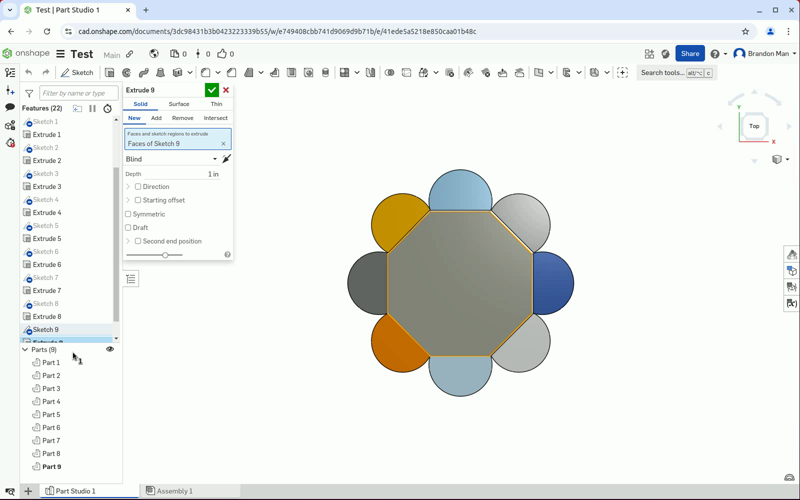
mouse_move(143, 106)
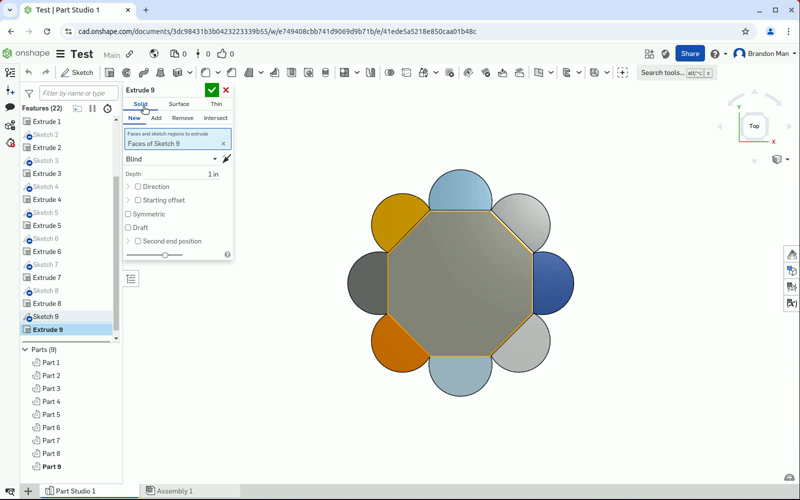
click(143, 106)
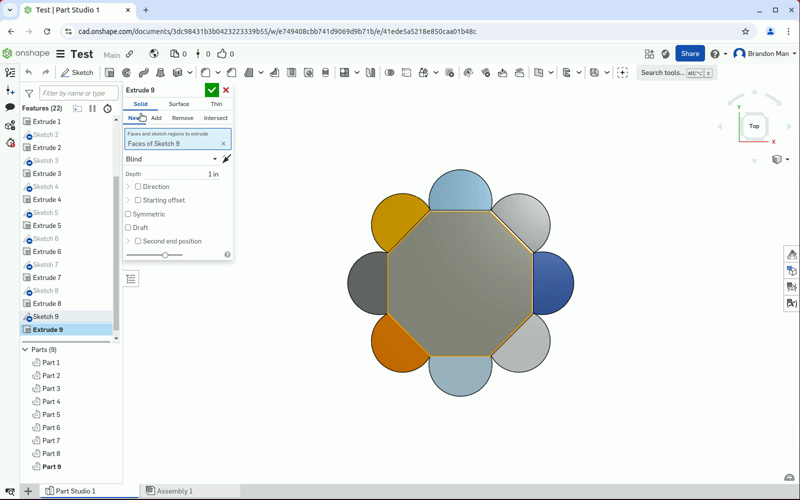
mouse_move(137, 120)
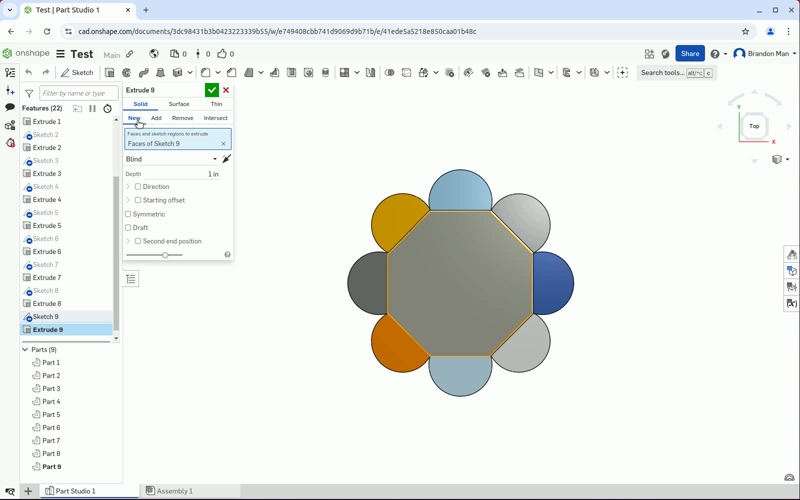
click(137, 120)
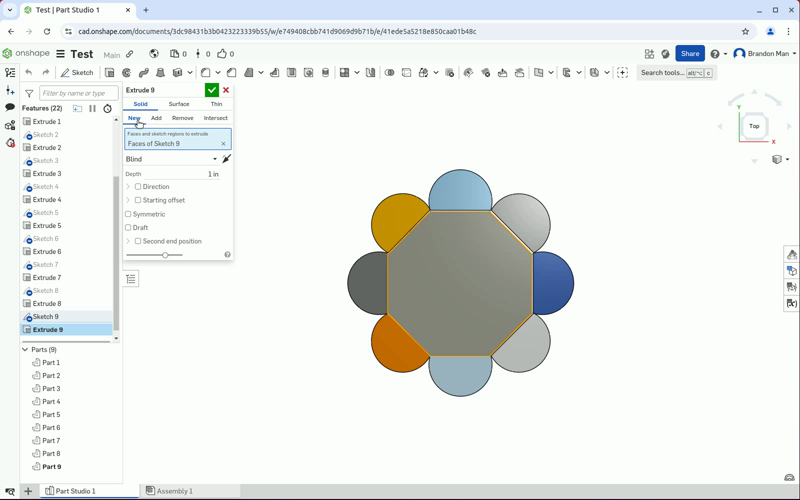
key(tab, 4)
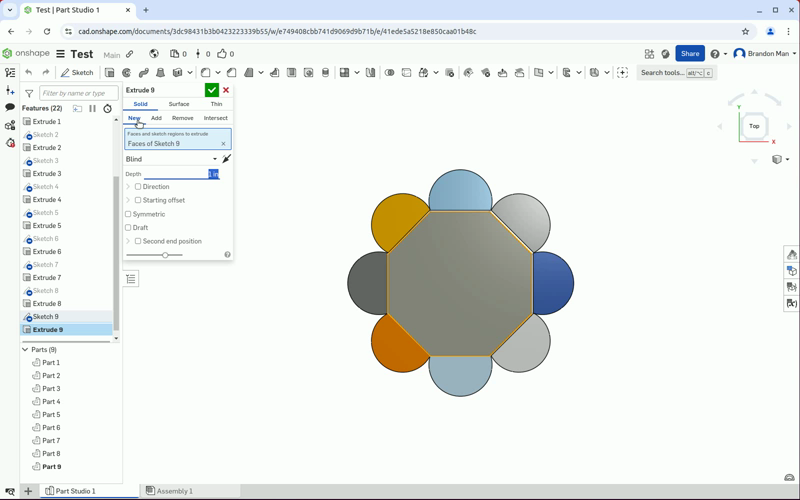
text(3.129)
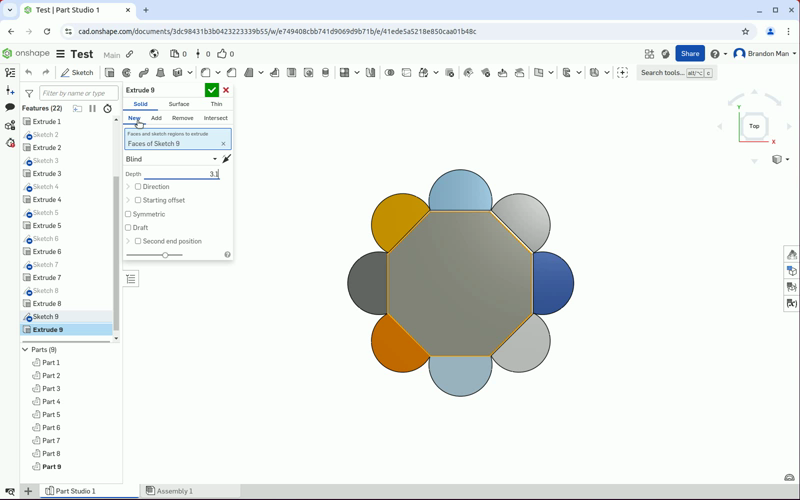
key(enter)
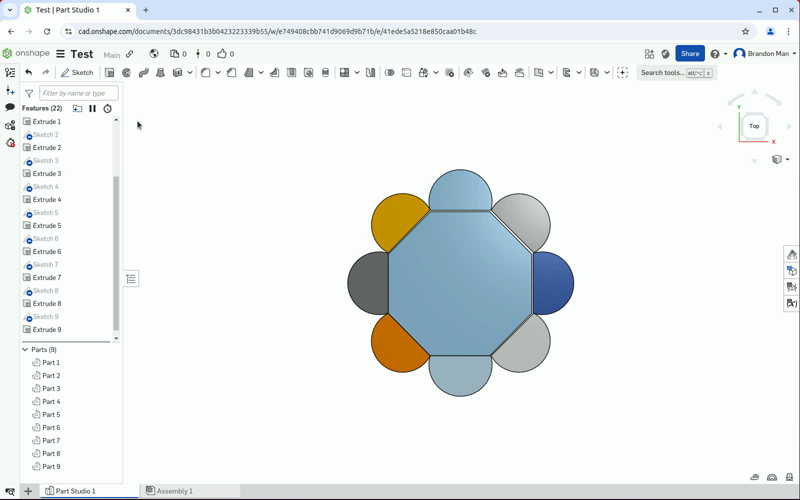
key(shift+h)
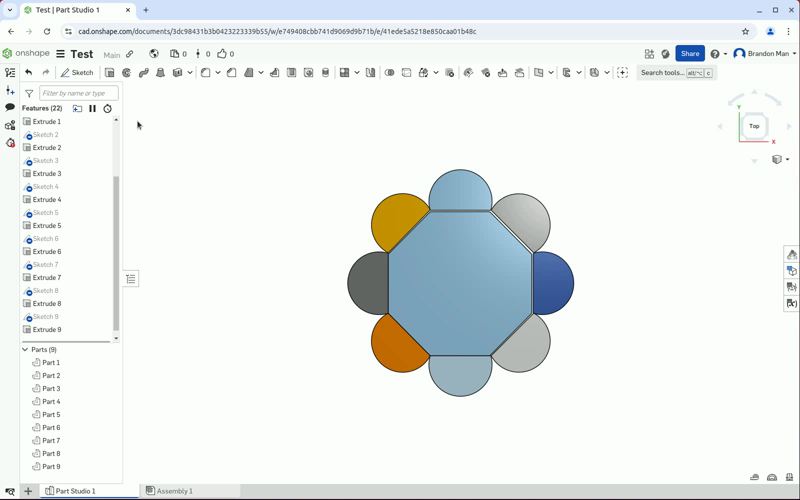
key(shift+h)
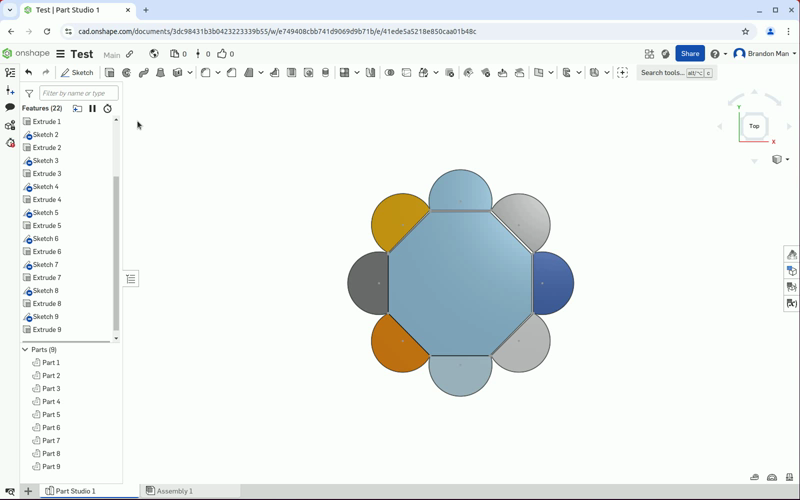
key(shift+7)
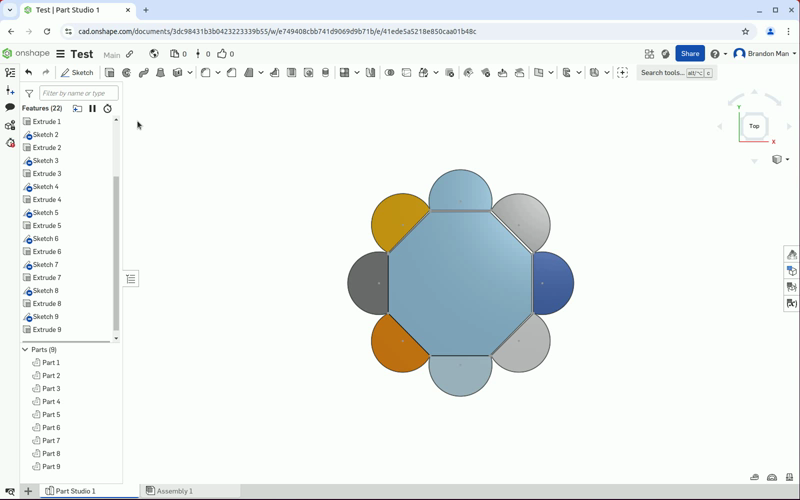
key(up, 3)
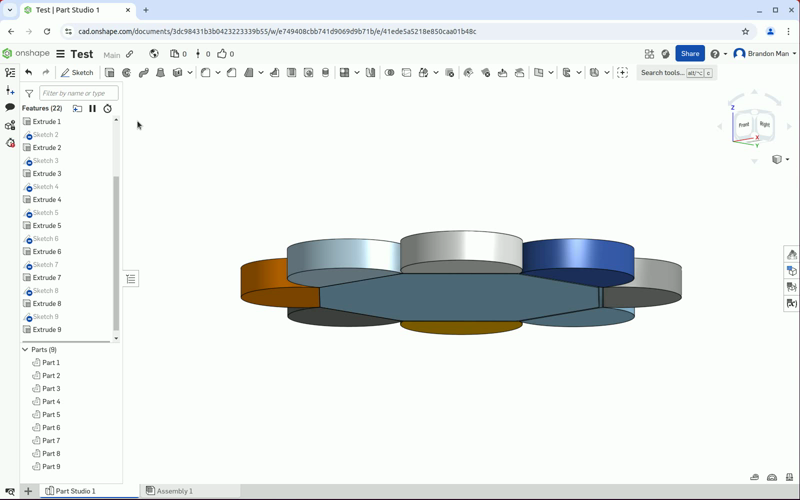
key(left, 3)
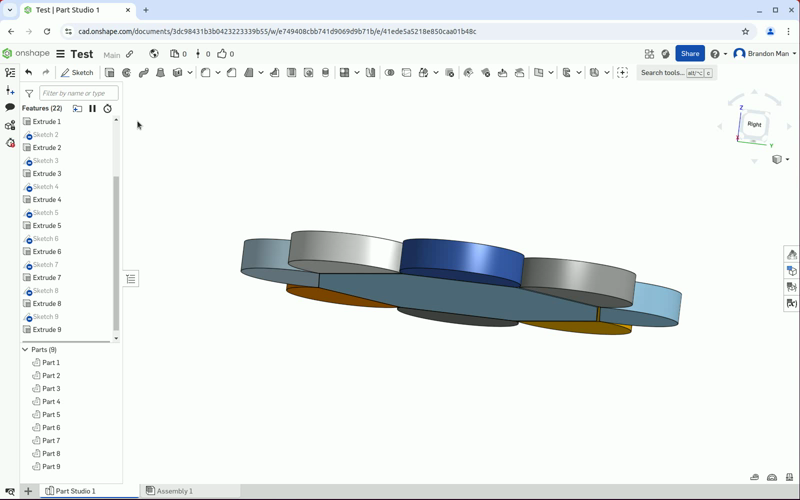
key(right, 3)
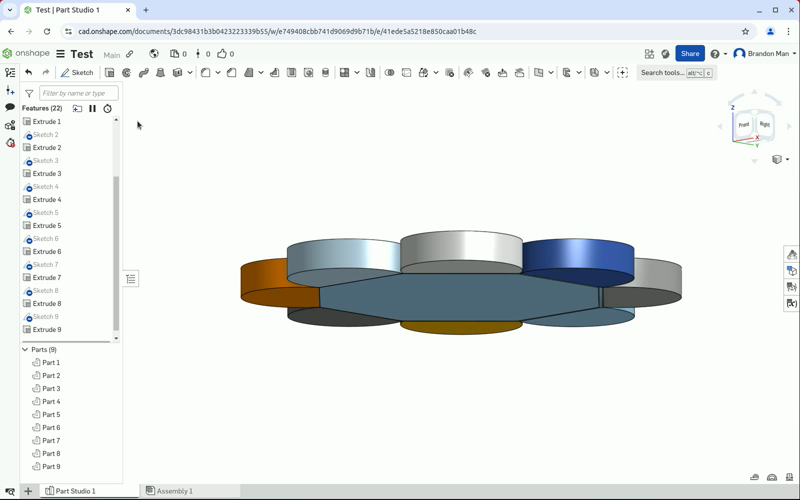
key(down, 3)
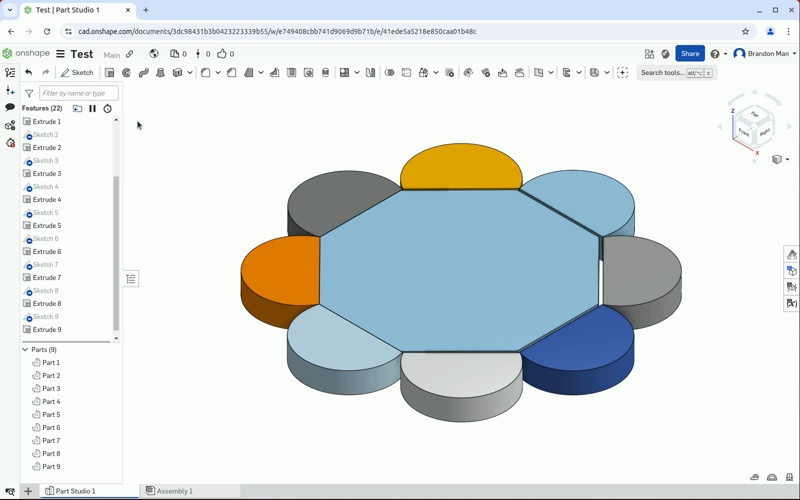
mouse_move(69, 111)
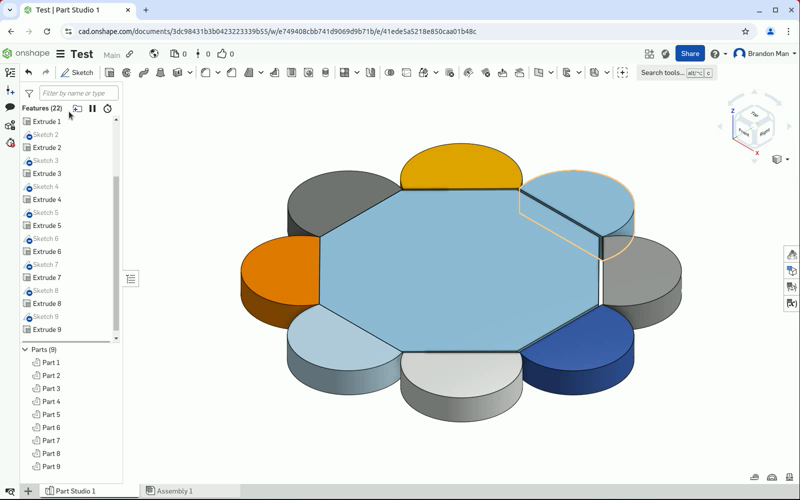
click(69, 111)